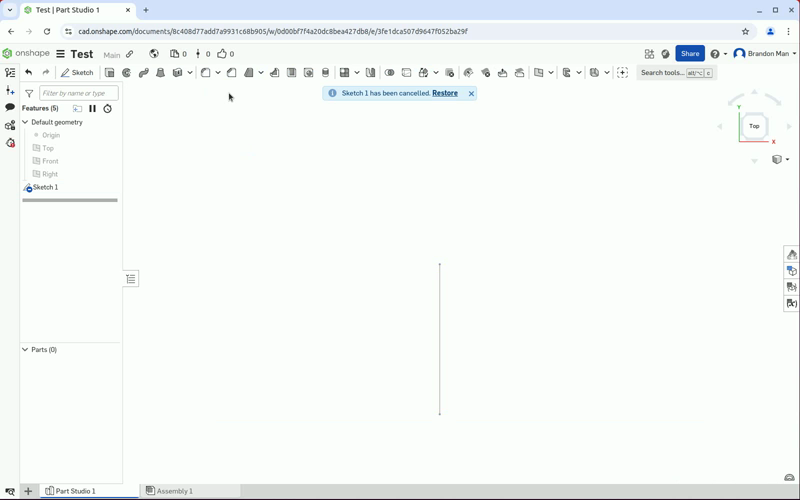
key(shift+h)
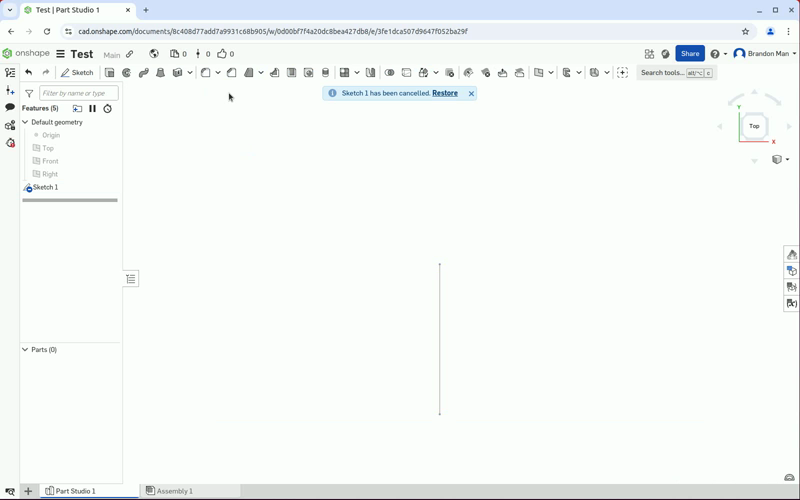
key(shift+s)
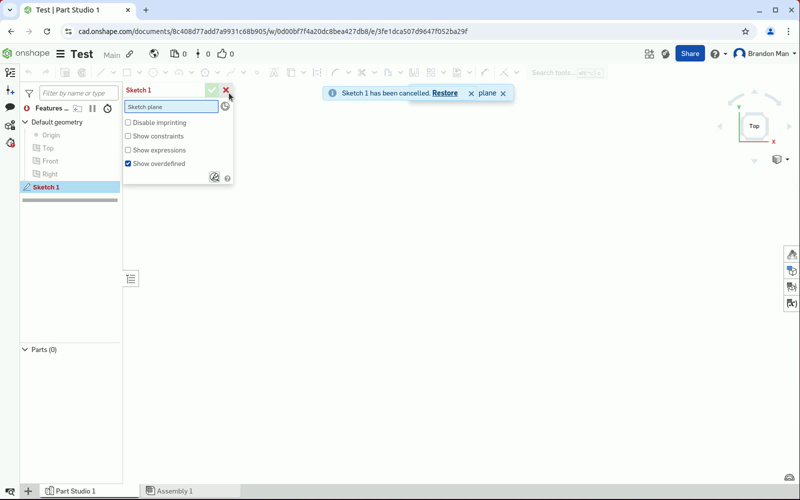
mouse_move(73, 150)
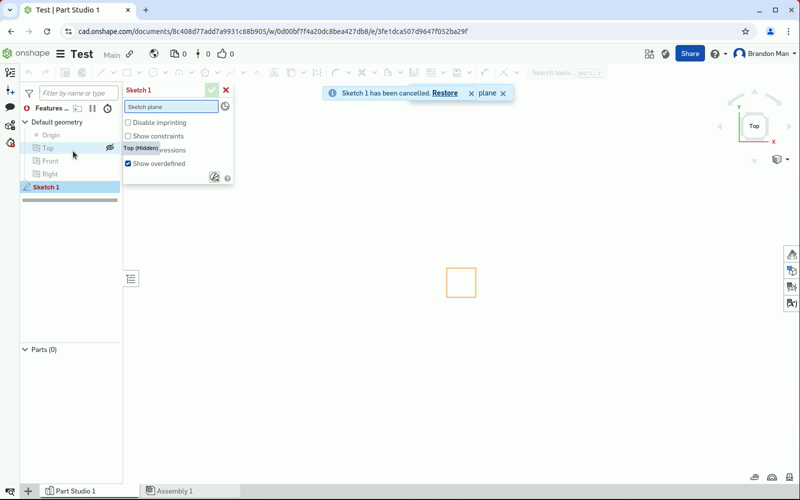
click(73, 150)
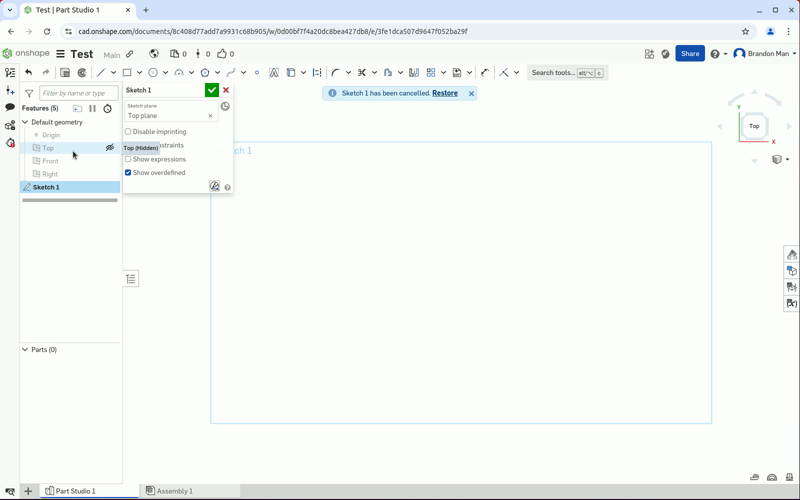
mouse_move(73, 352)
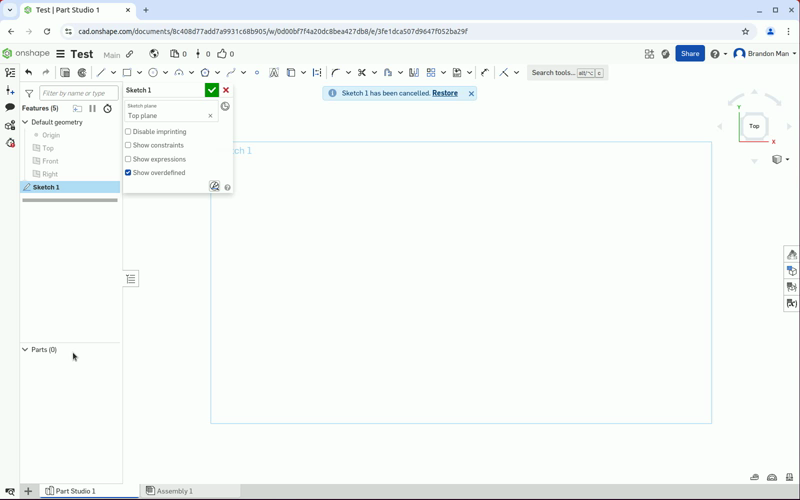
key(y)
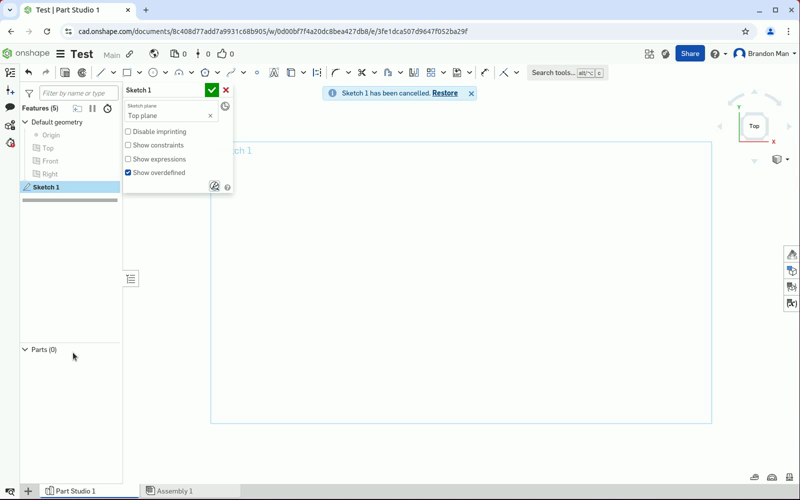
key(l)
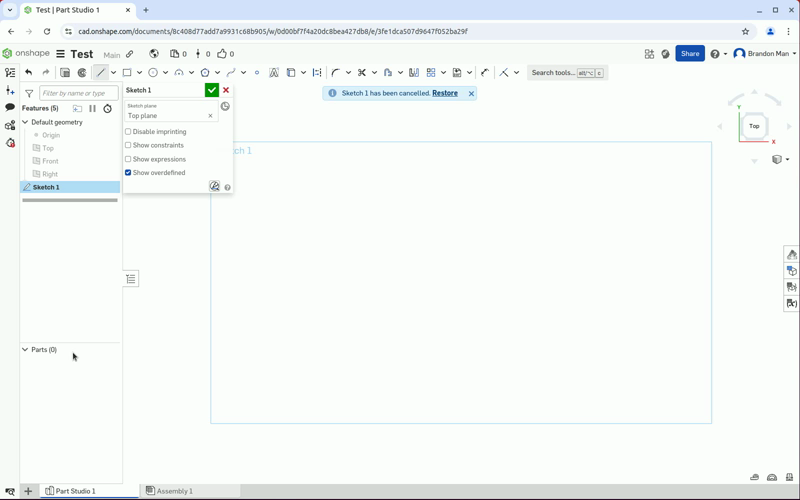
key_down(shift)
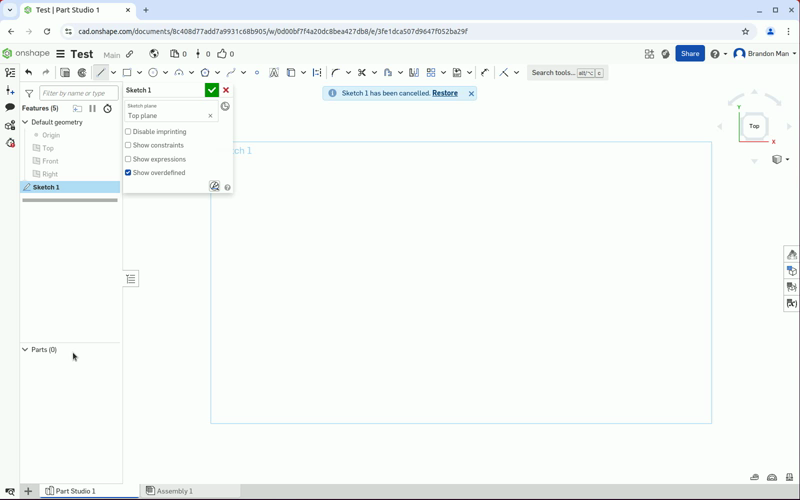
mouse_move(385, 395)
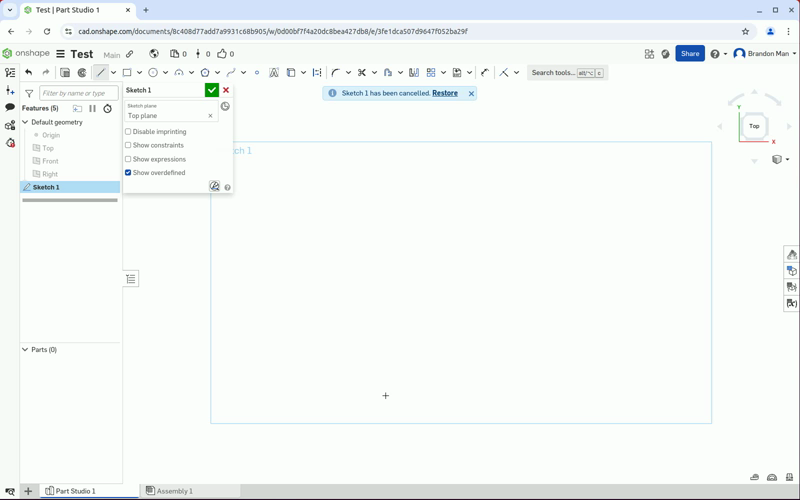
click(385, 395)
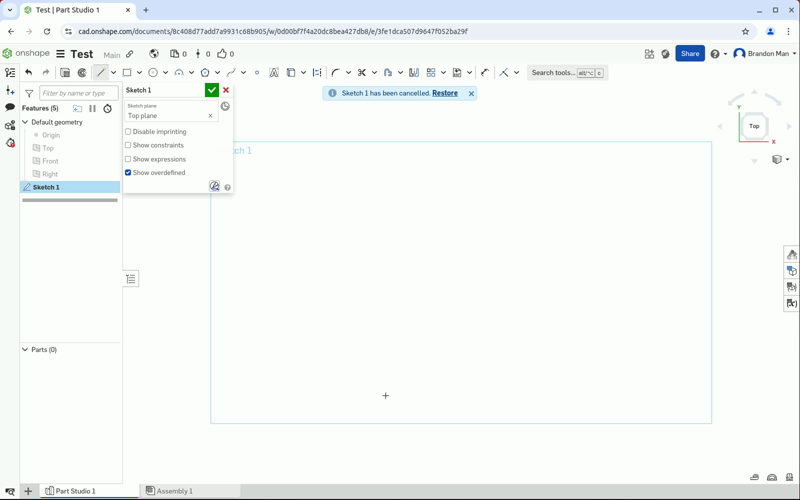
key_up(shift)
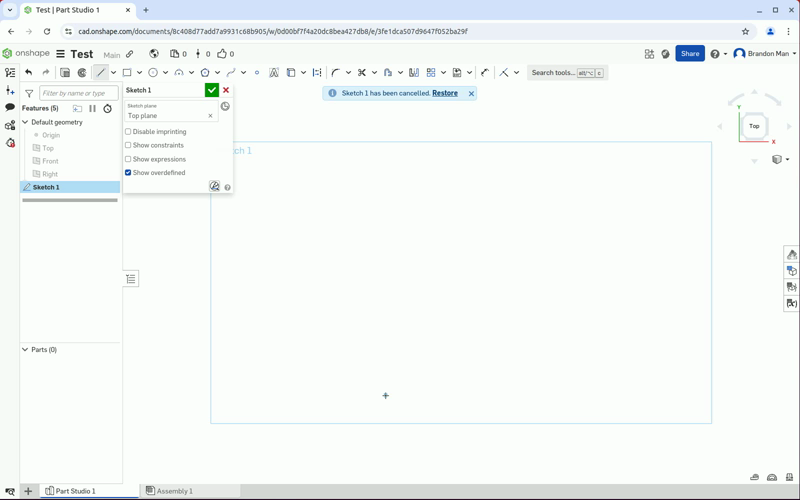
key_down(shift)
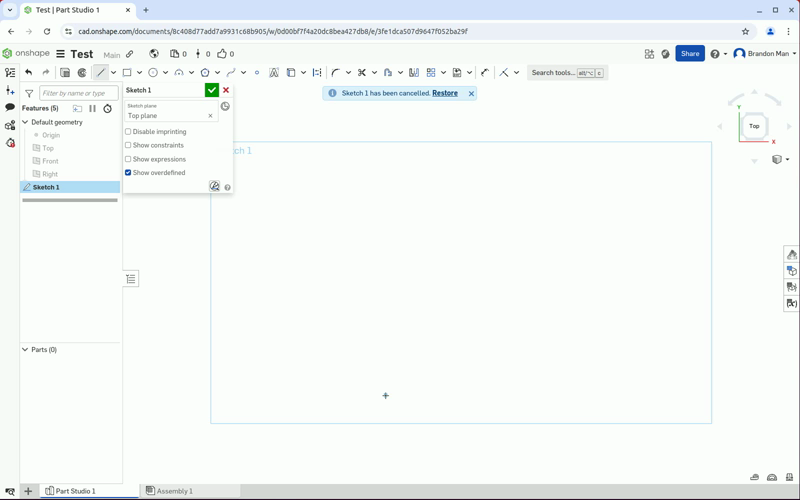
mouse_move(534, 395)
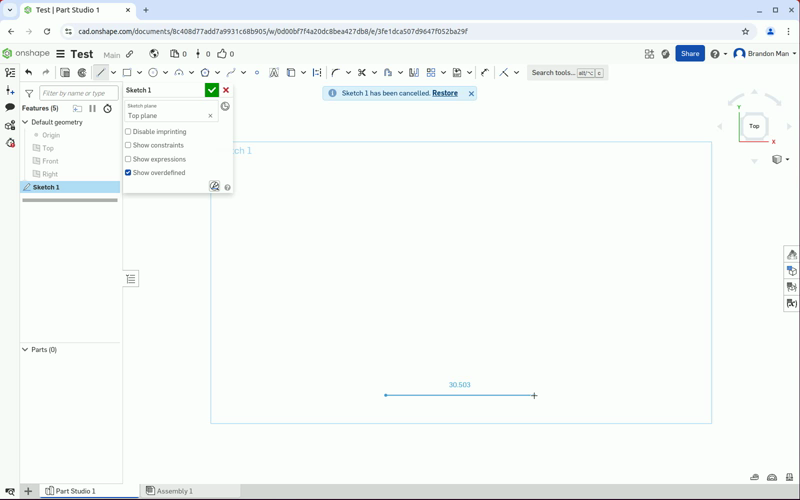
click(534, 395)
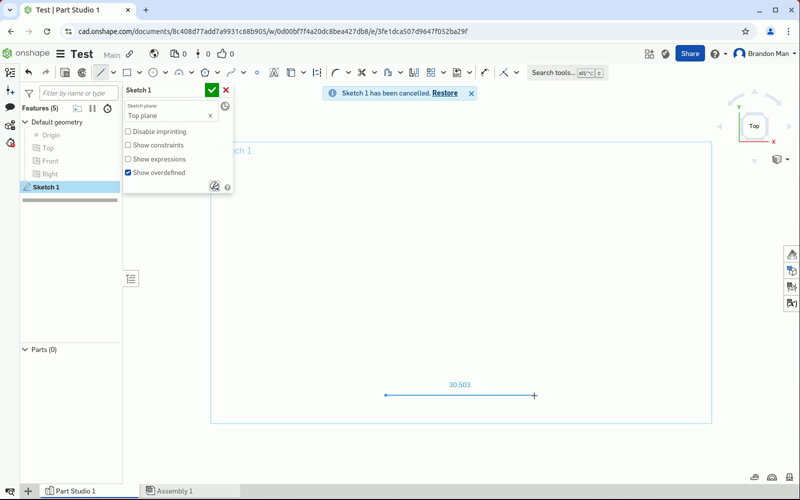
key_up(shift)
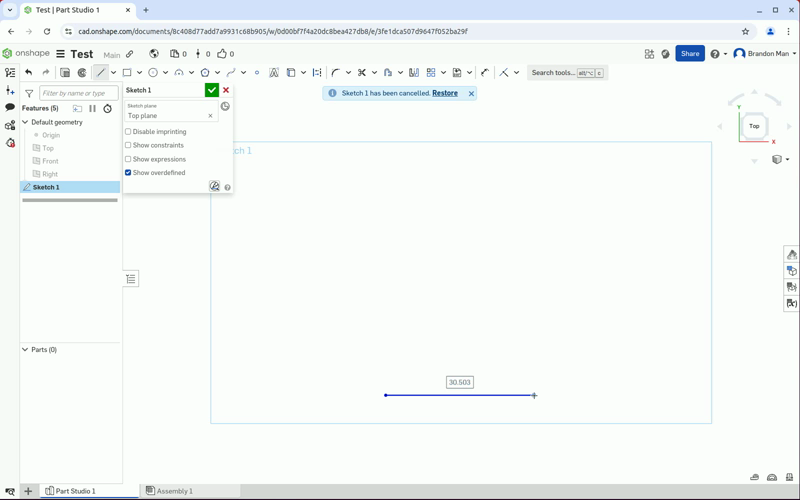
key_down(shift)
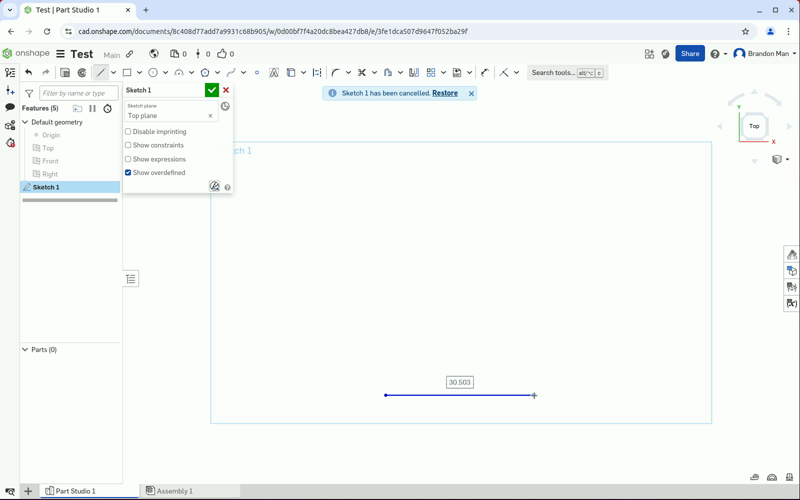
mouse_move(534, 171)
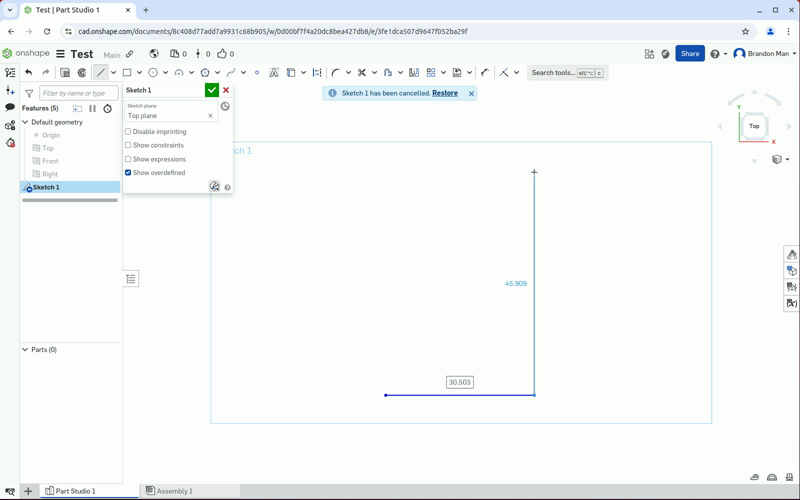
click(534, 171)
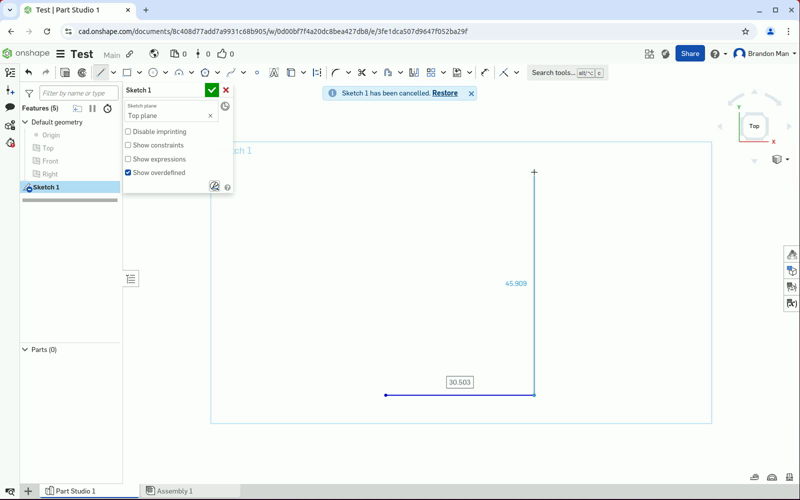
key_up(shift)
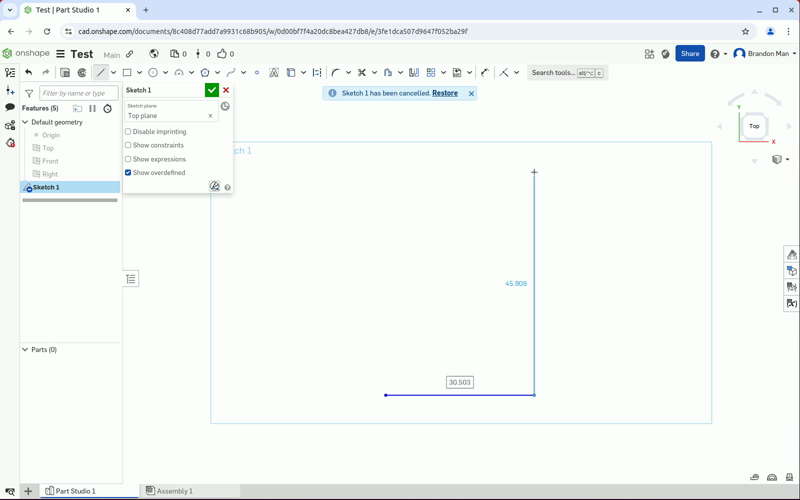
key_down(shift)
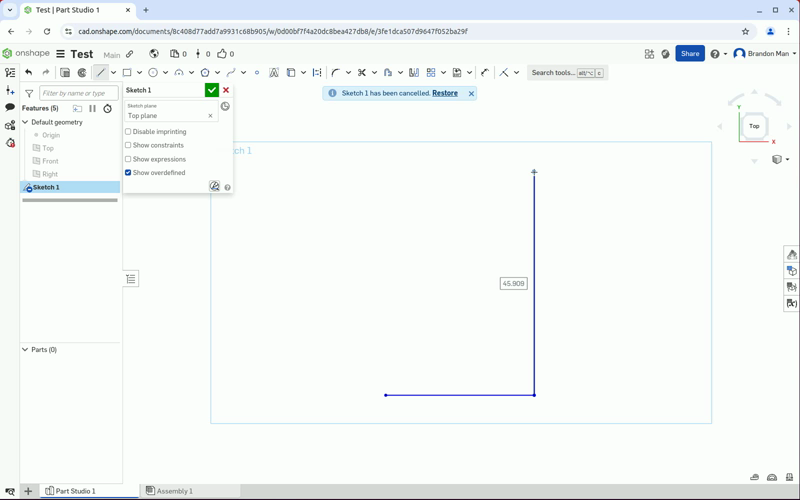
mouse_move(385, 171)
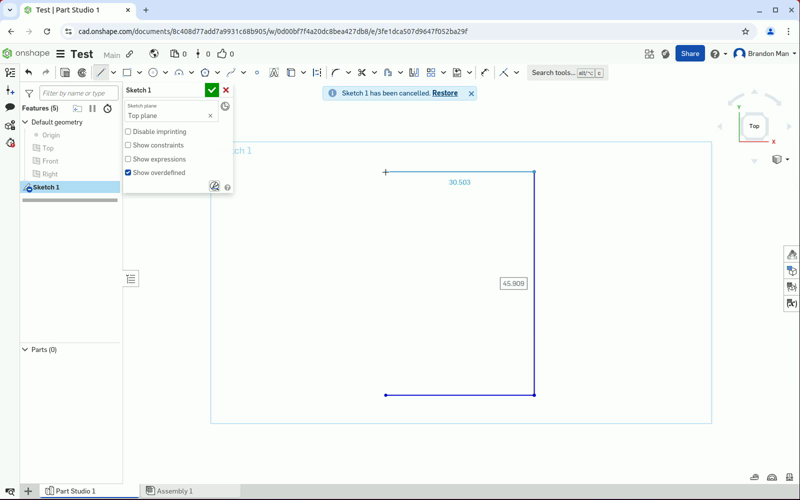
click(385, 171)
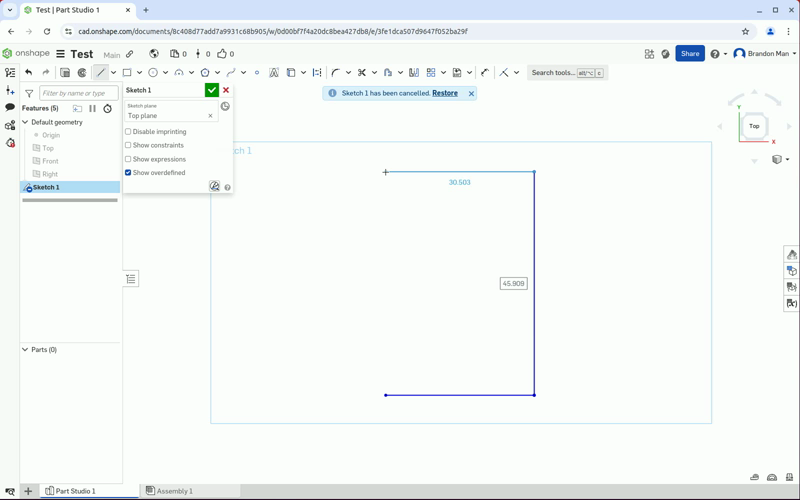
key_up(shift)
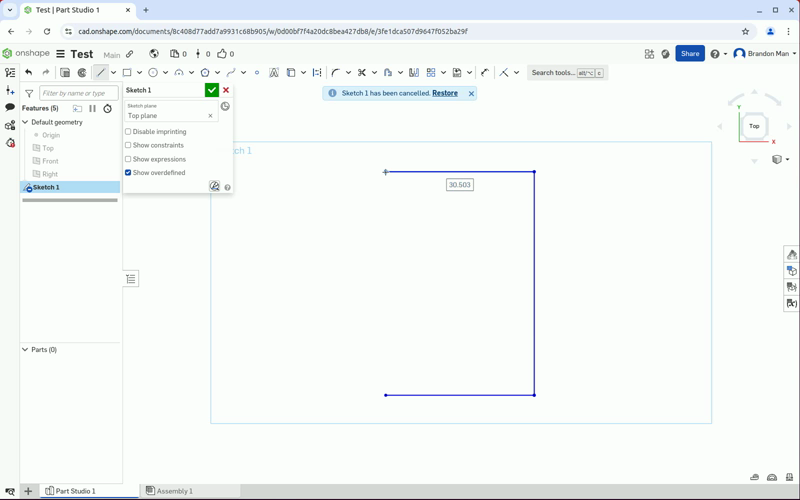
key_down(shift)
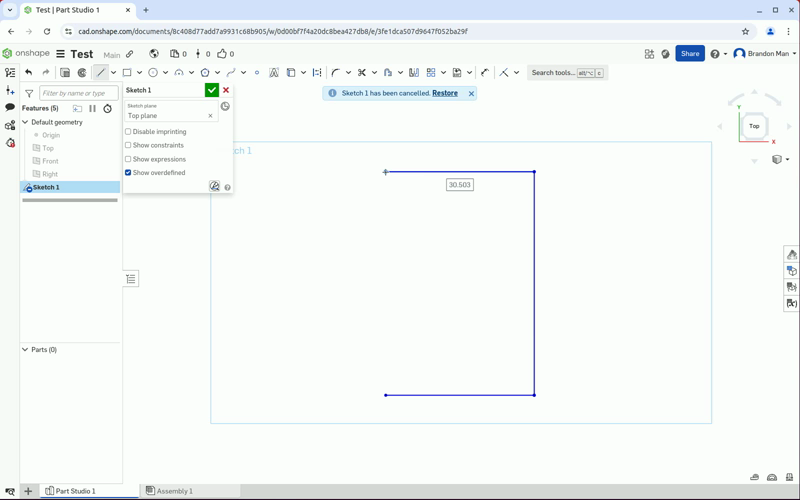
mouse_move(385, 395)
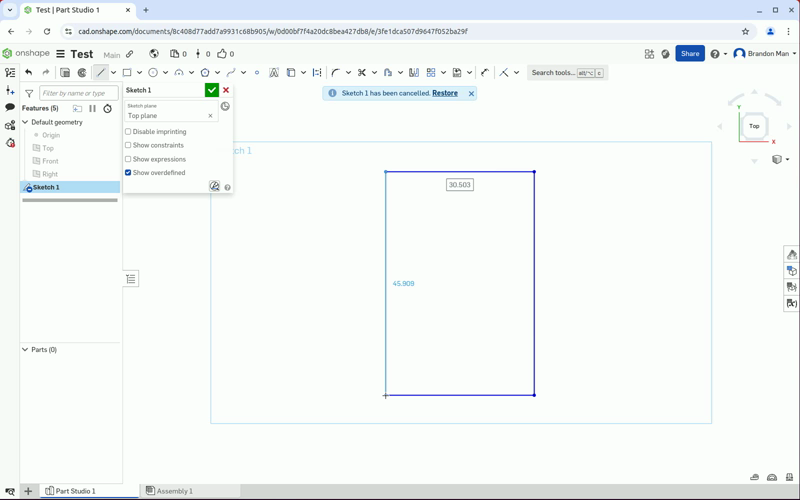
key_up(shift)
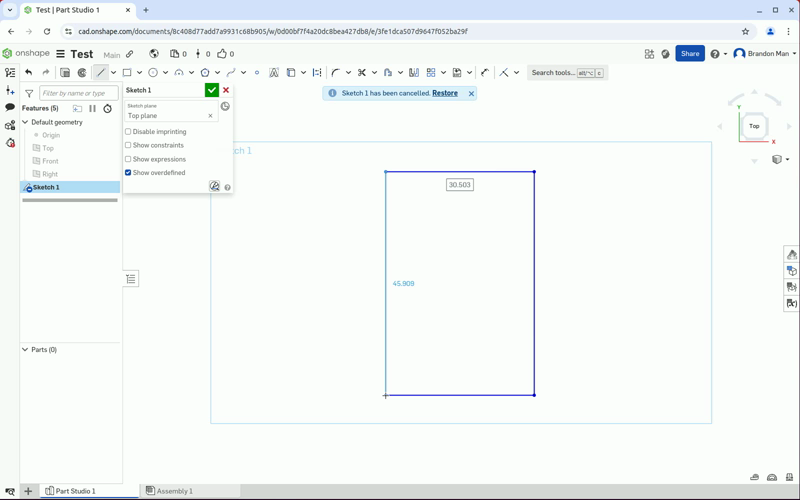
click(385, 395)
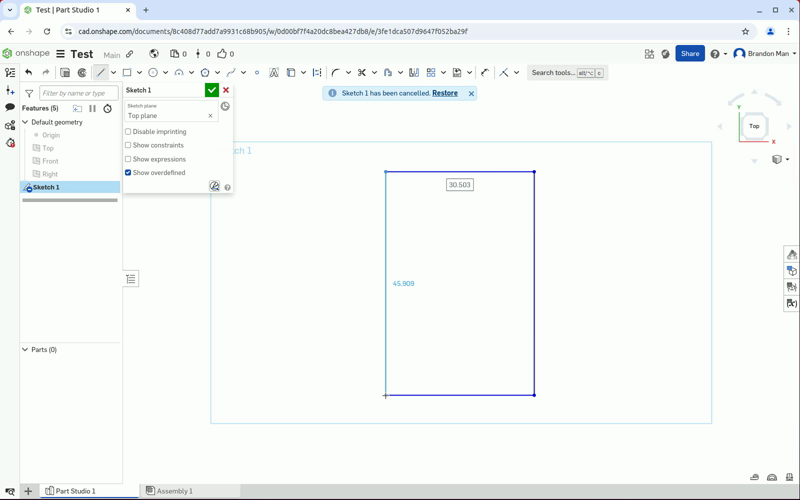
key(esc)
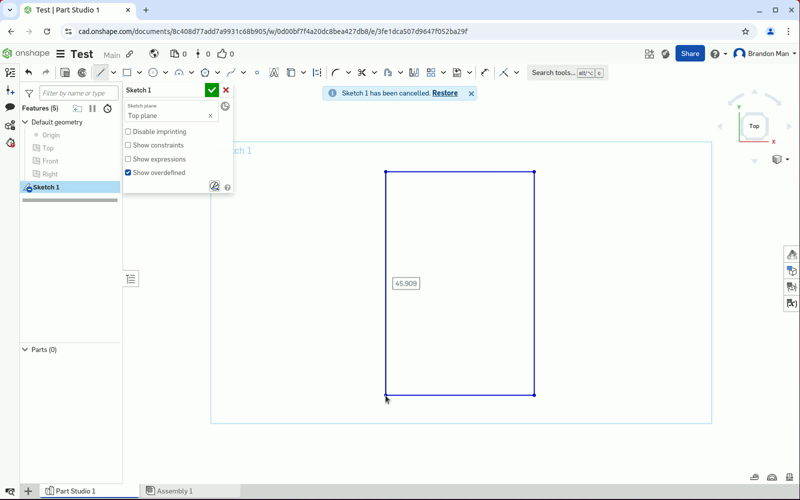
mouse_move(422, 207)
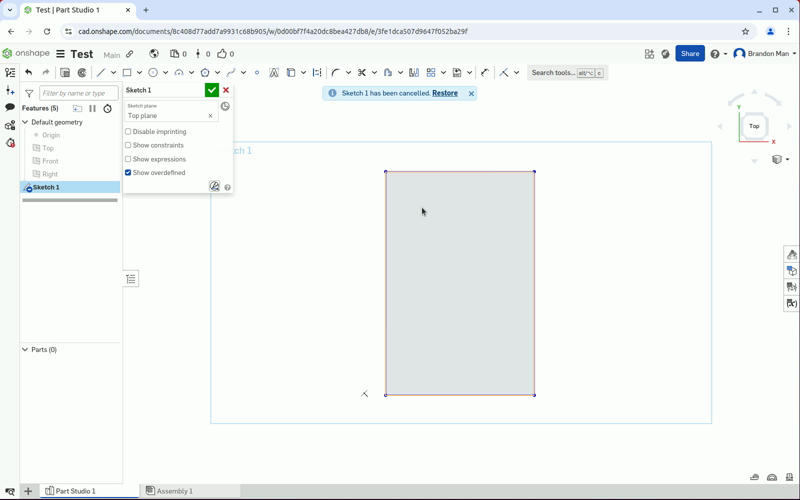
click(422, 207)
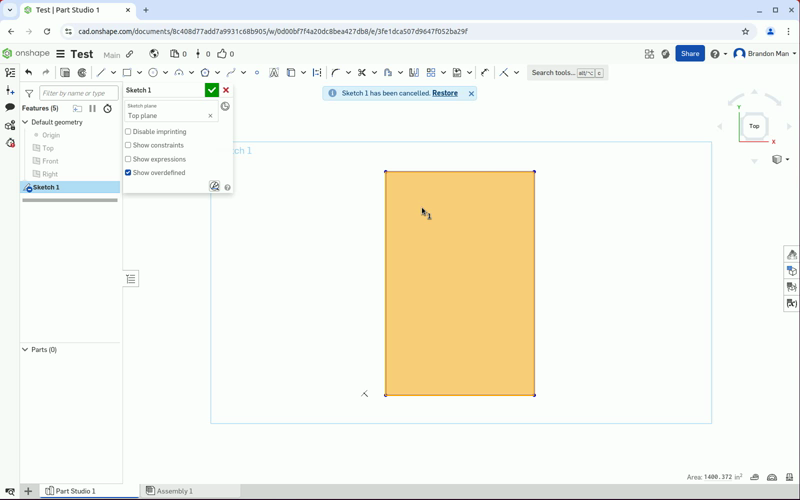
mouse_move(73, 352)
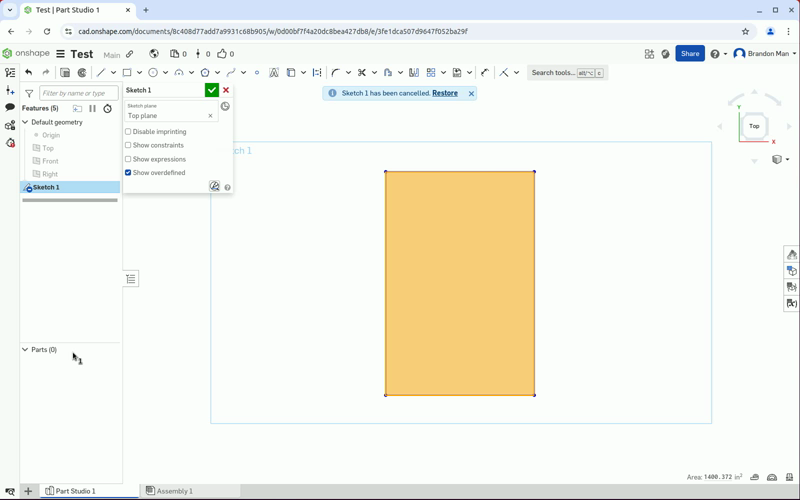
key(shift+y)
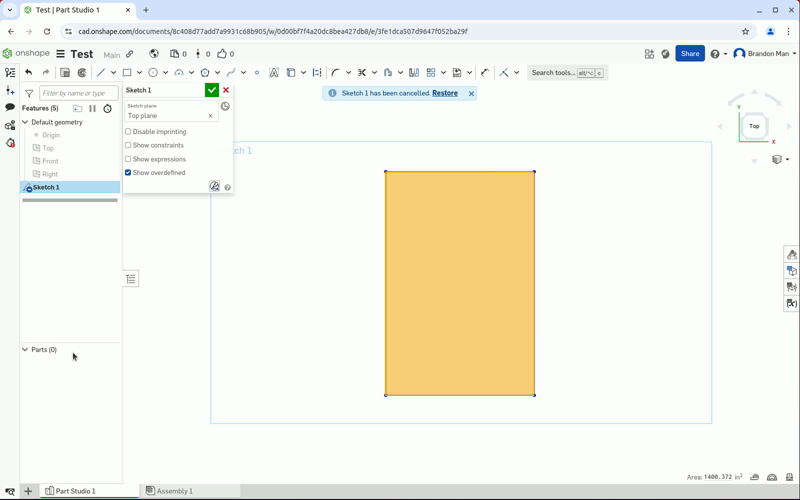
key(shift+e)
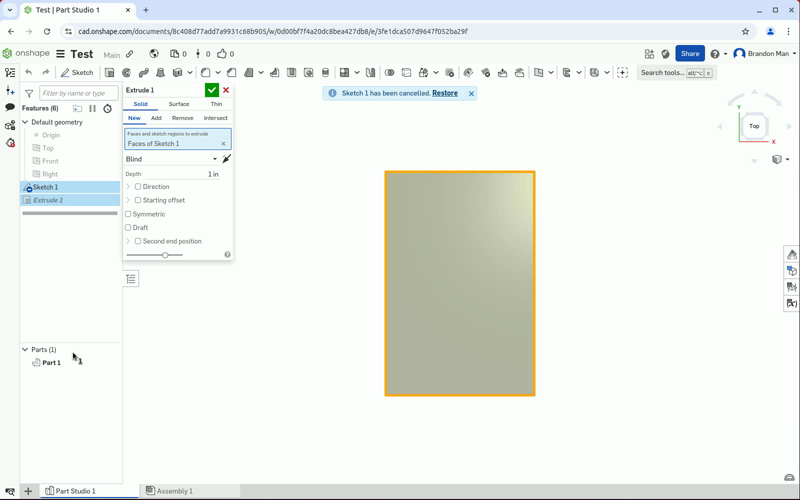
mouse_move(143, 106)
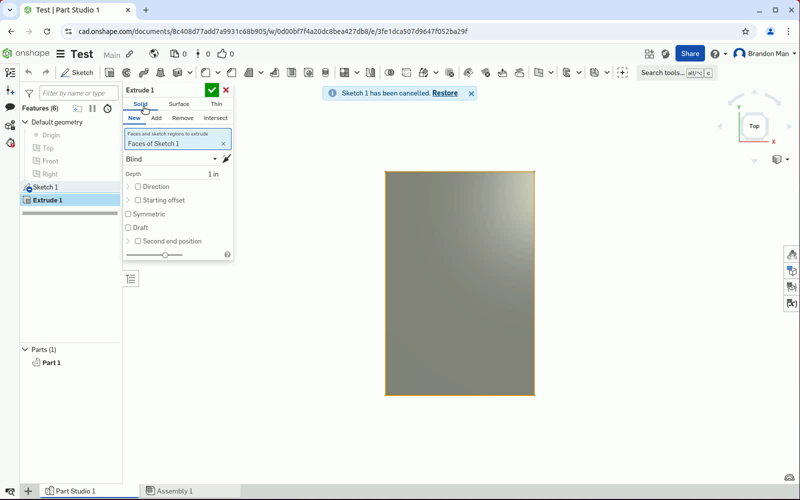
click(143, 106)
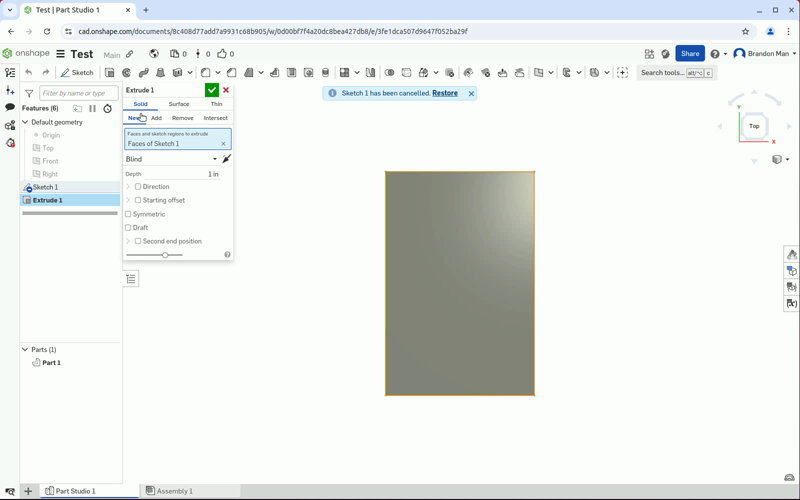
mouse_move(137, 120)
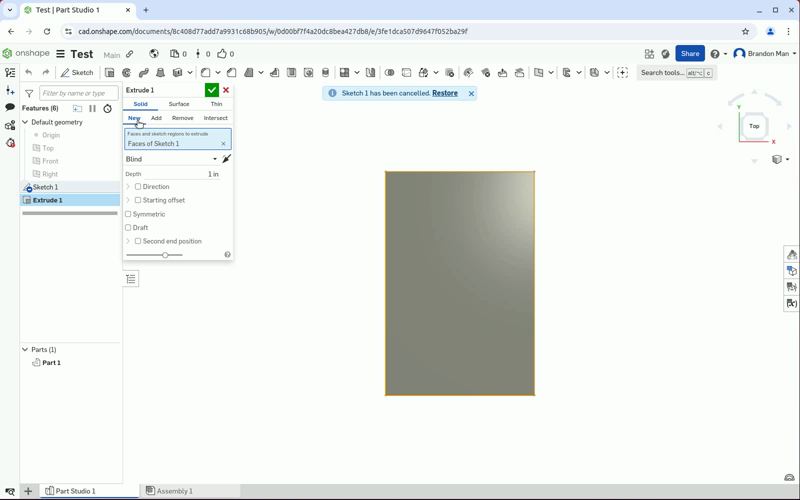
click(137, 120)
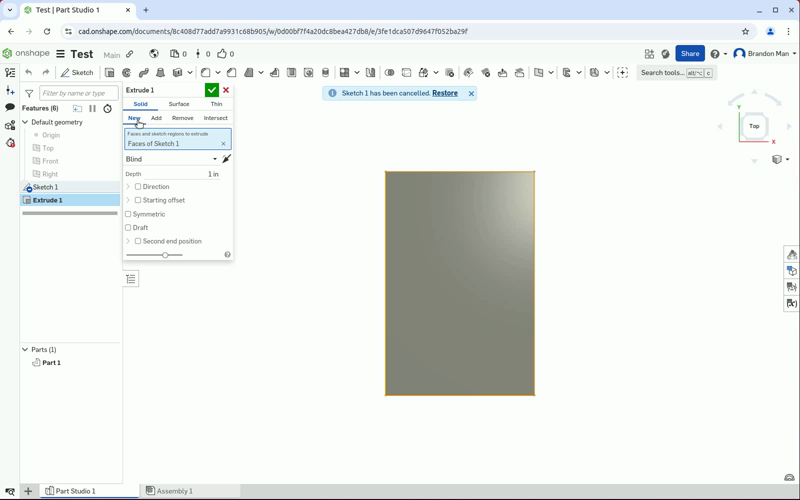
key(tab, 4)
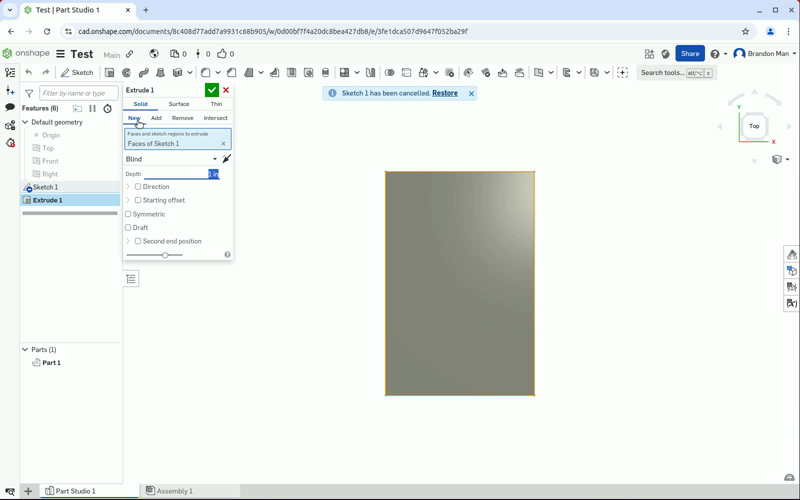
text(0.481)
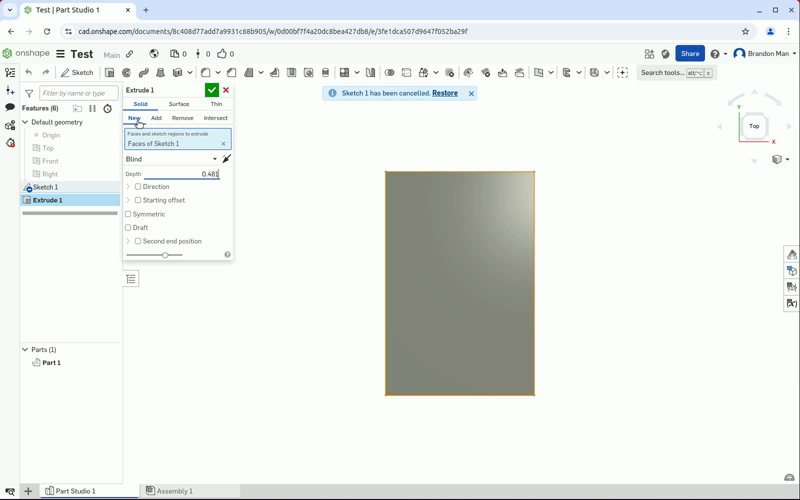
key(enter)
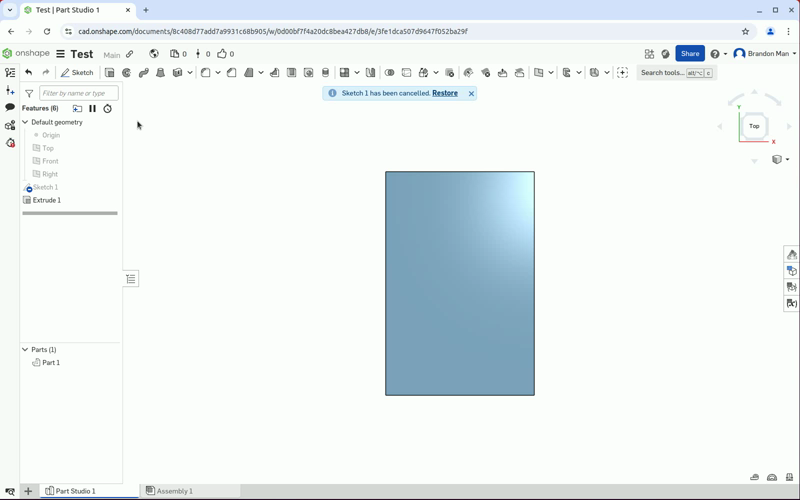
key(shift+h)
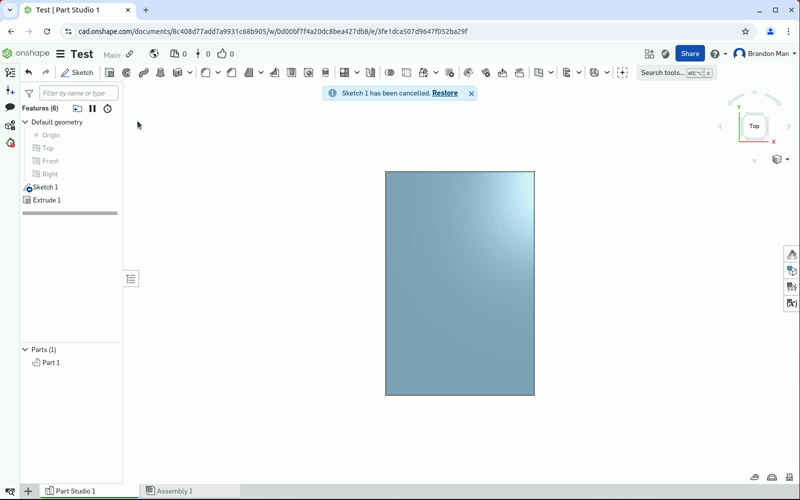
key(shift+h)
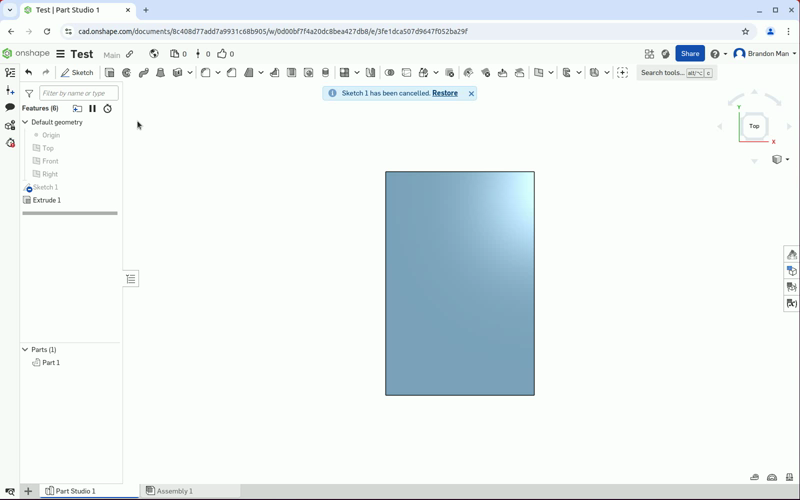
mouse_move(73, 189)
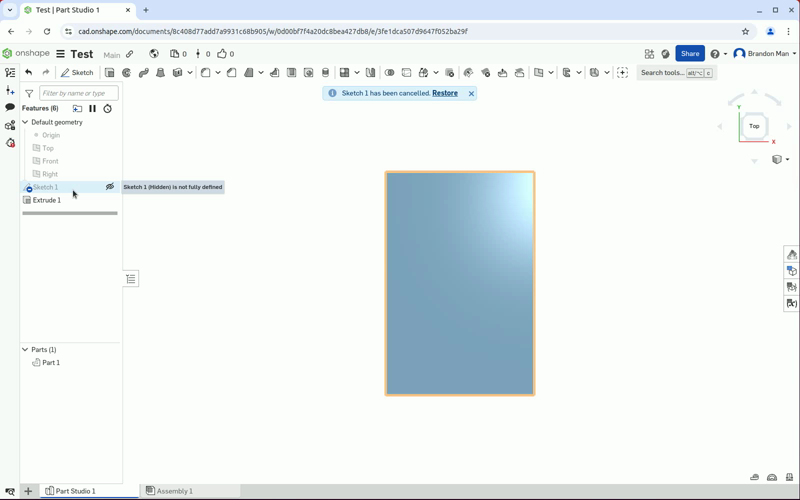
click(73, 189)
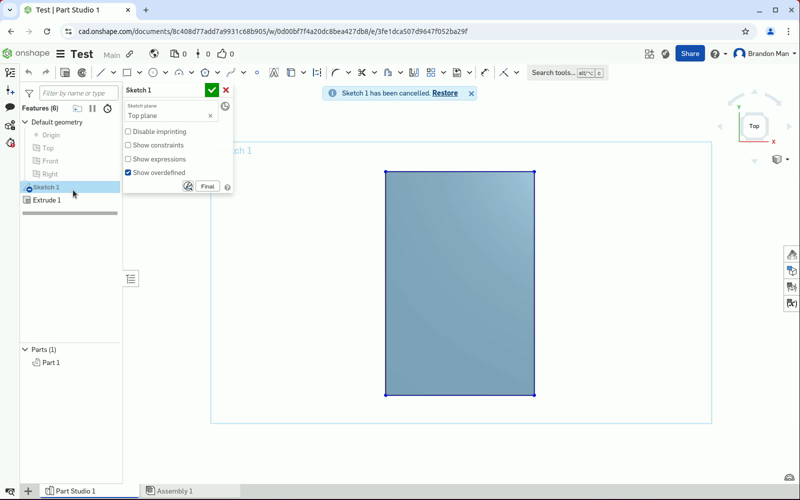
mouse_move(229, 92)
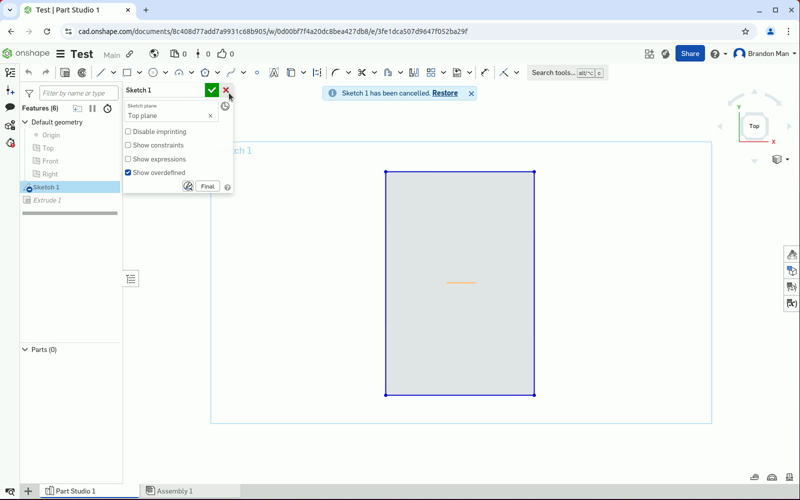
click(229, 92)
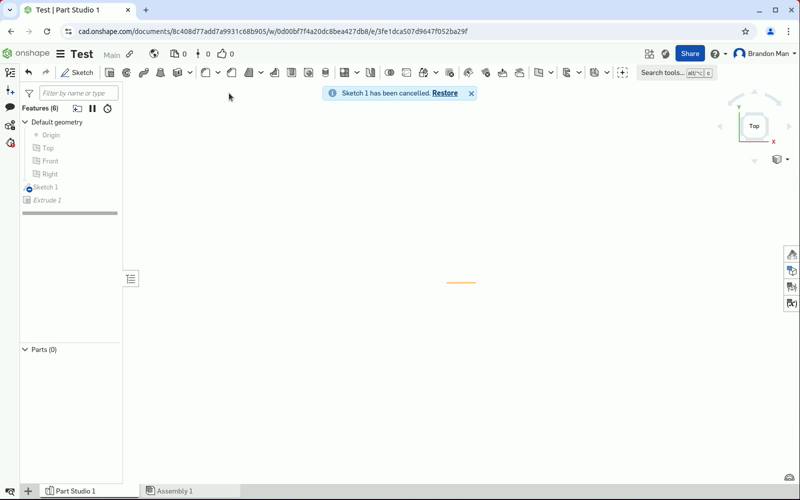
mouse_move(541, 75)
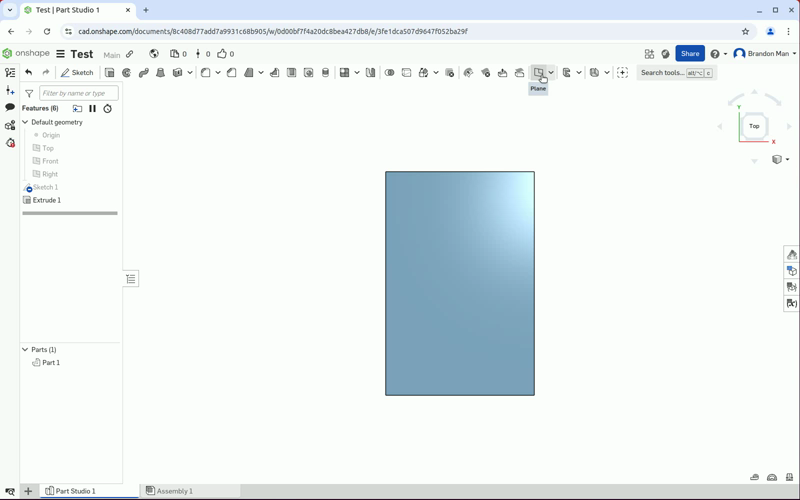
click(541, 75)
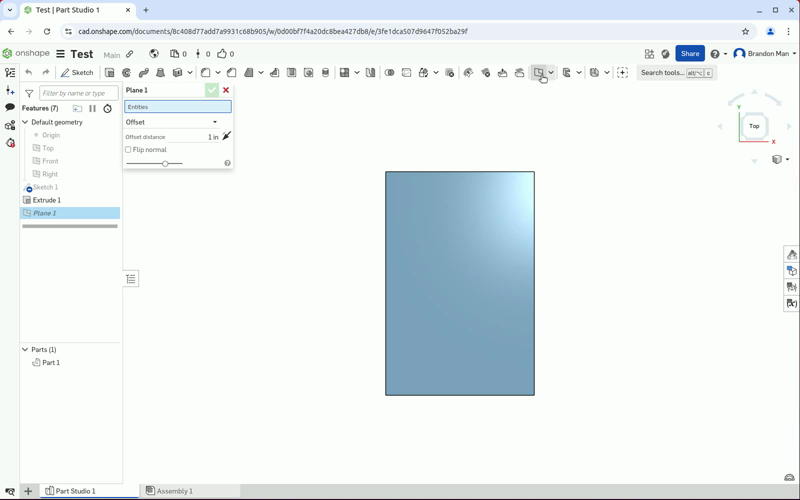
mouse_move(73, 150)
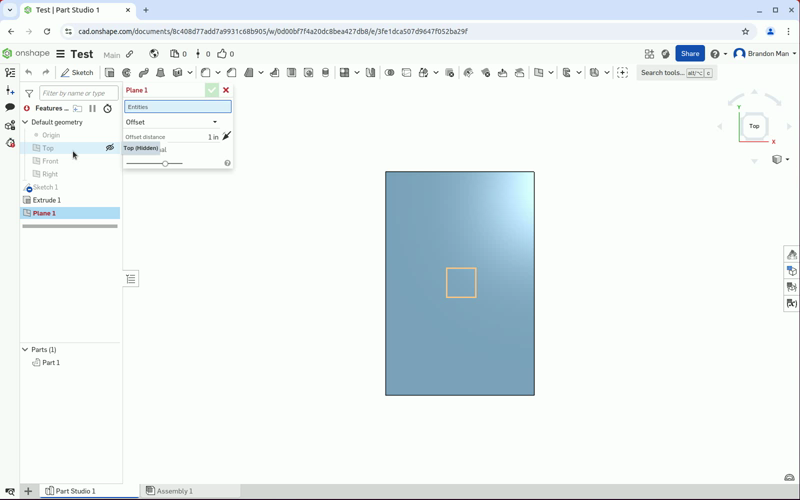
click(73, 150)
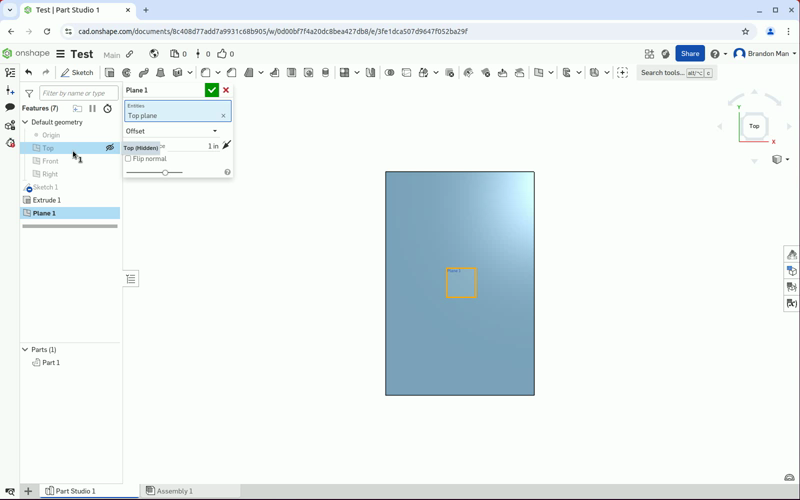
key(tab, 2)
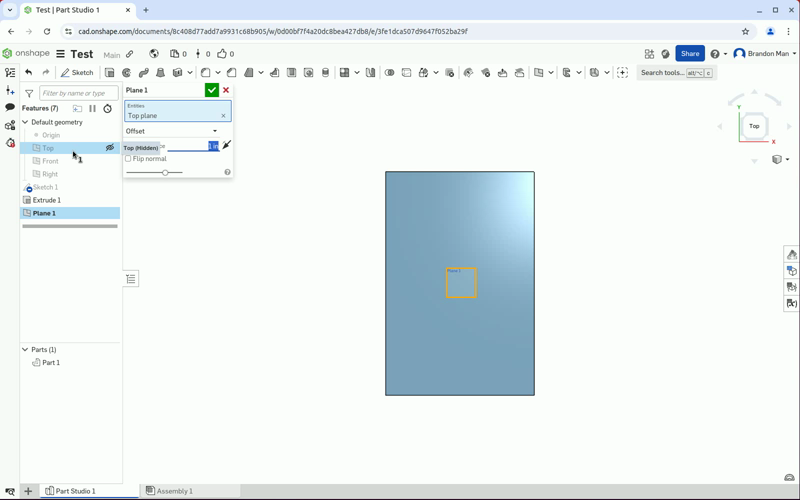
text(0.493)
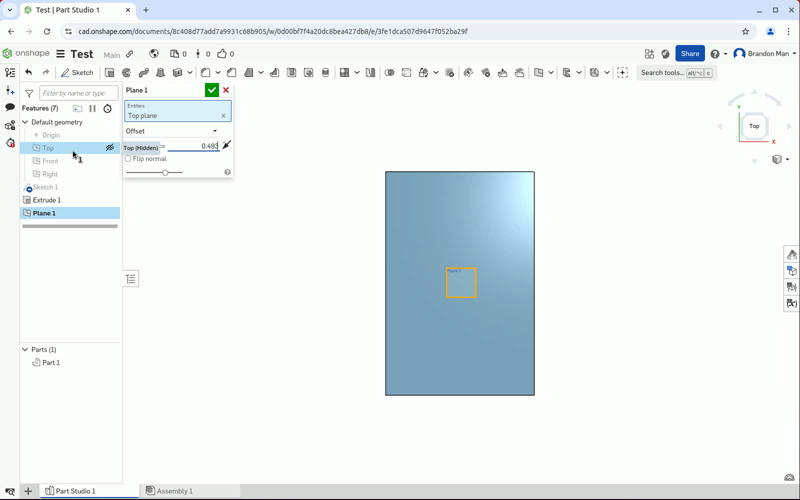
key(enter, 2)
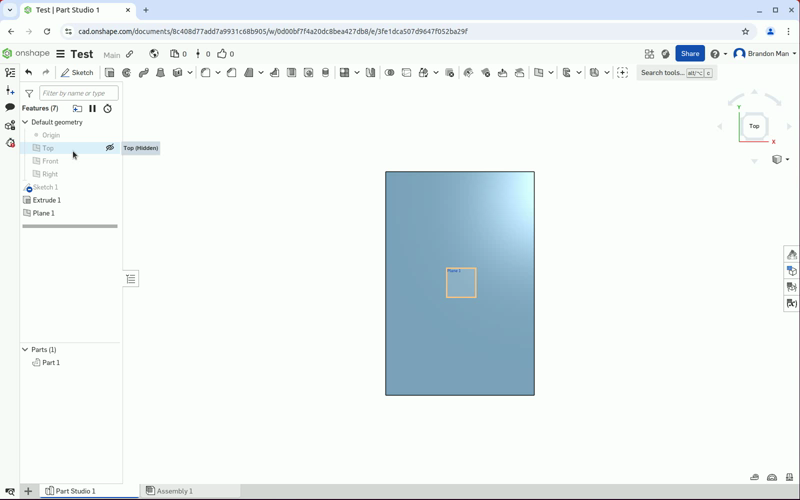
key(shift+s)
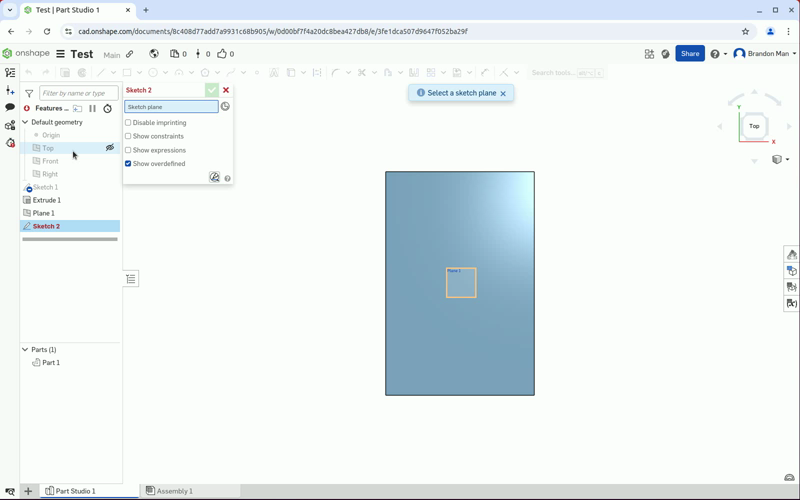
mouse_move(73, 215)
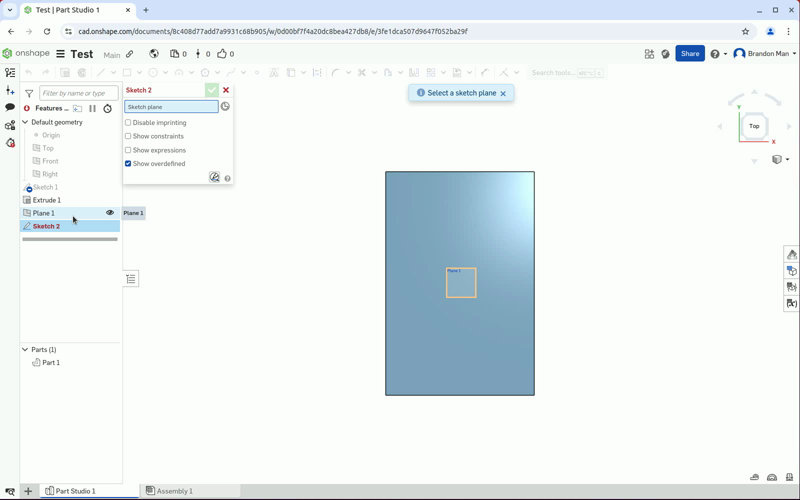
click(73, 215)
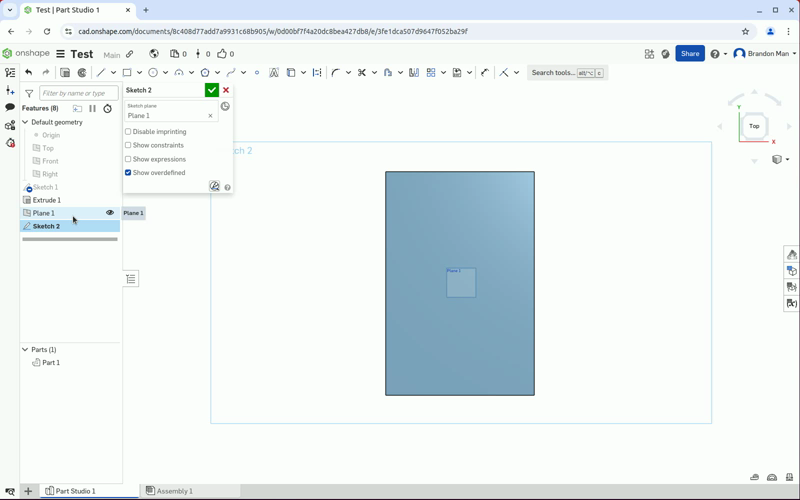
mouse_move(73, 352)
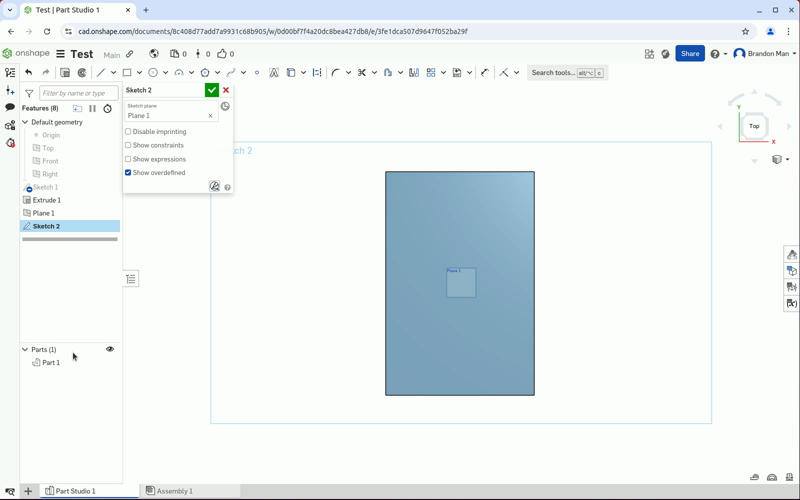
key(y)
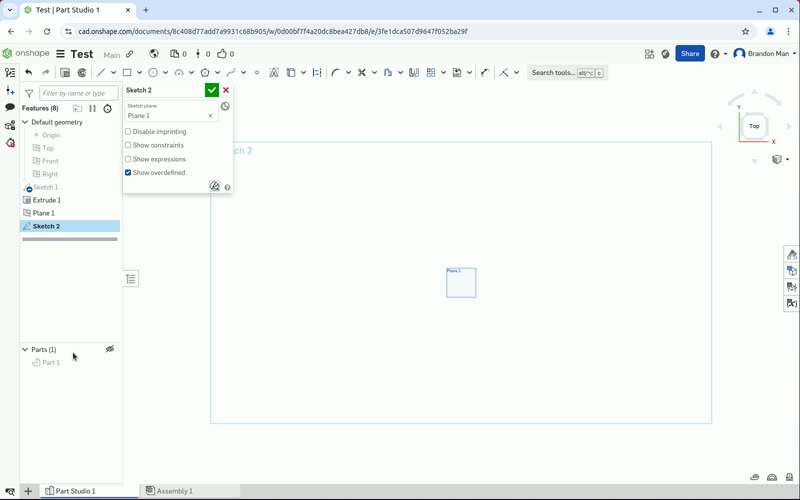
key(c)
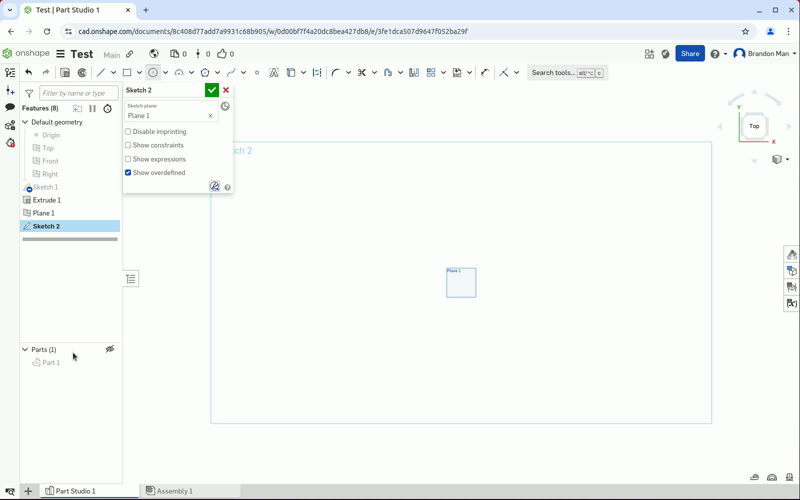
key_down(shift)
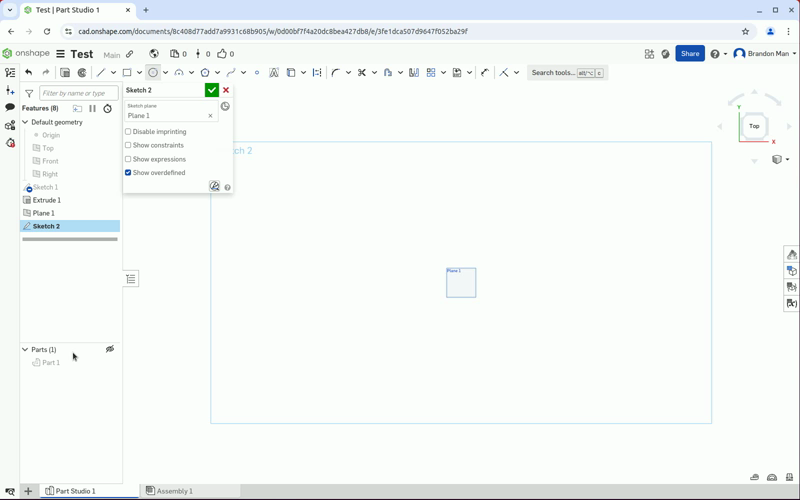
mouse_move(416, 260)
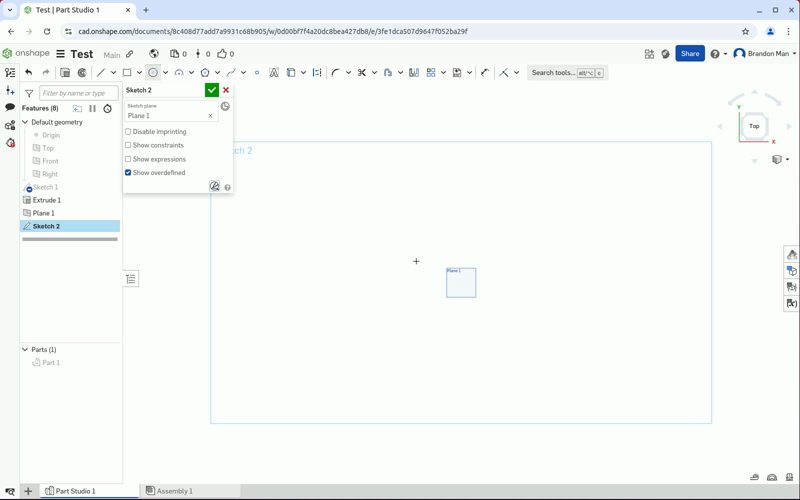
click(416, 260)
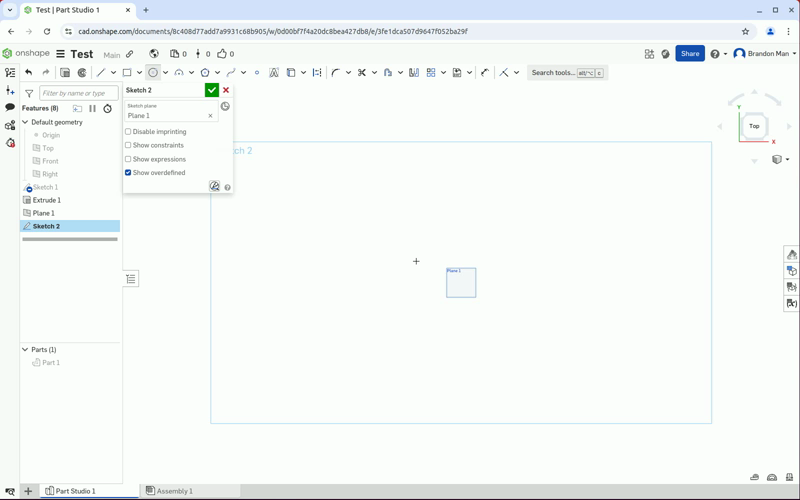
key_up(shift)
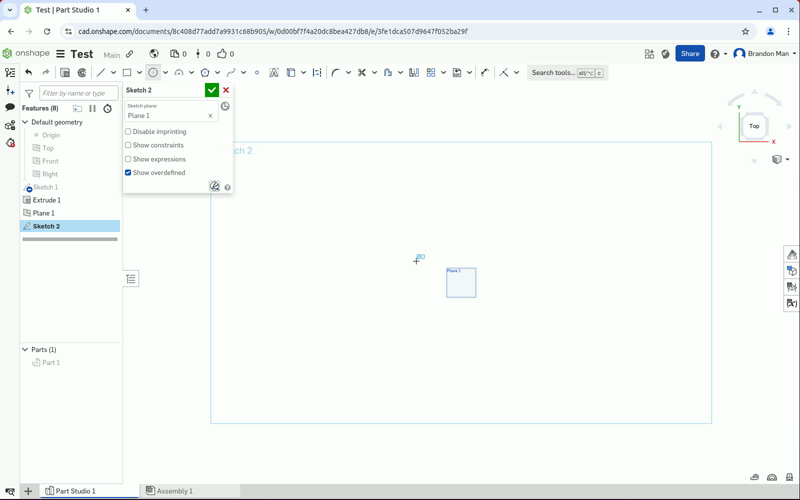
mouse_move(417, 260)
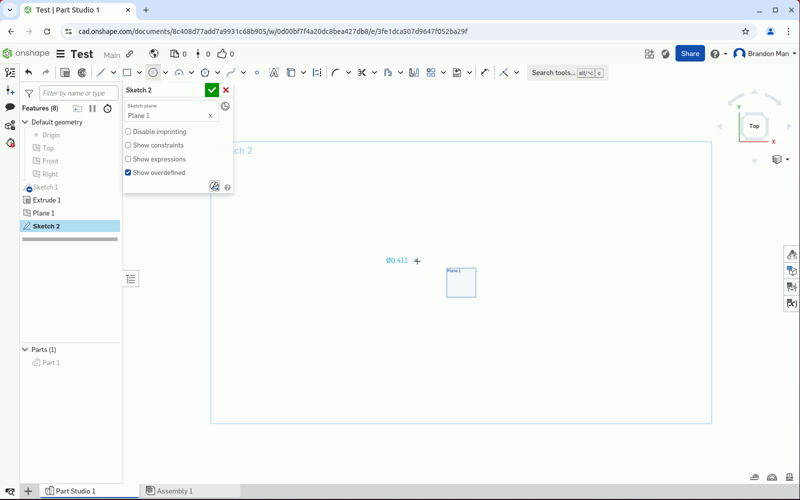
scroll(6)
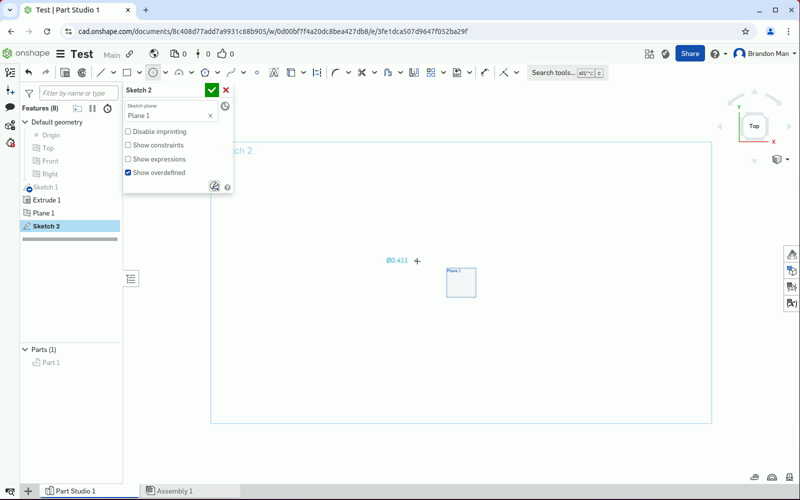
scroll(6)
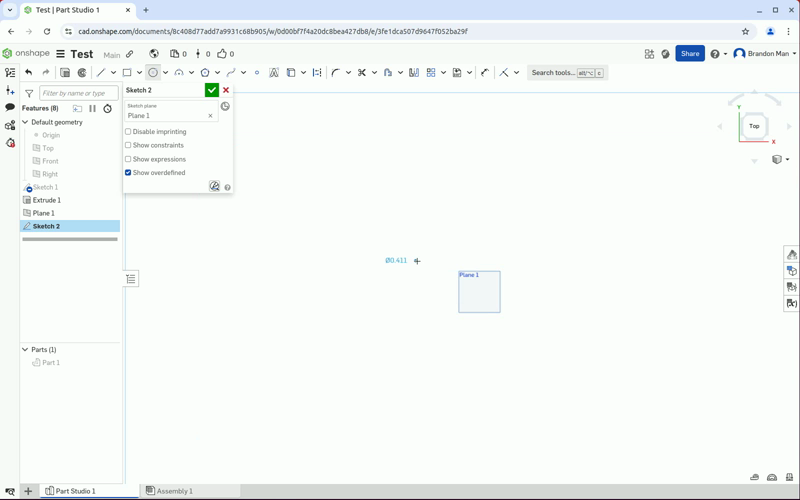
scroll(6)
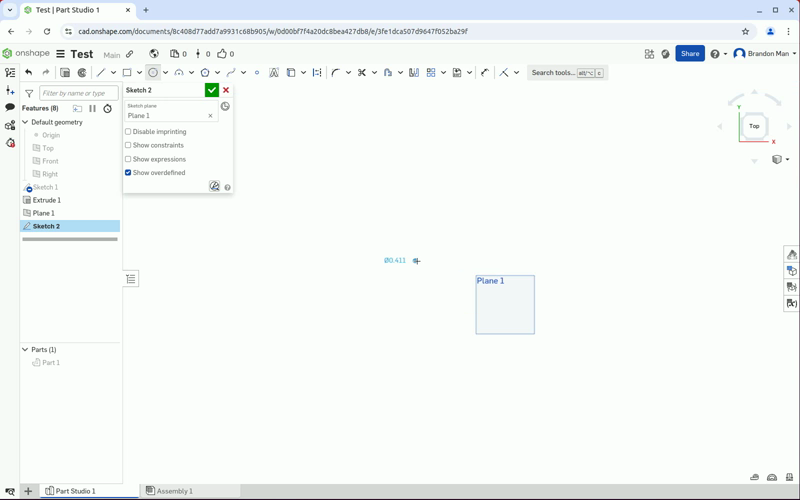
scroll(6)
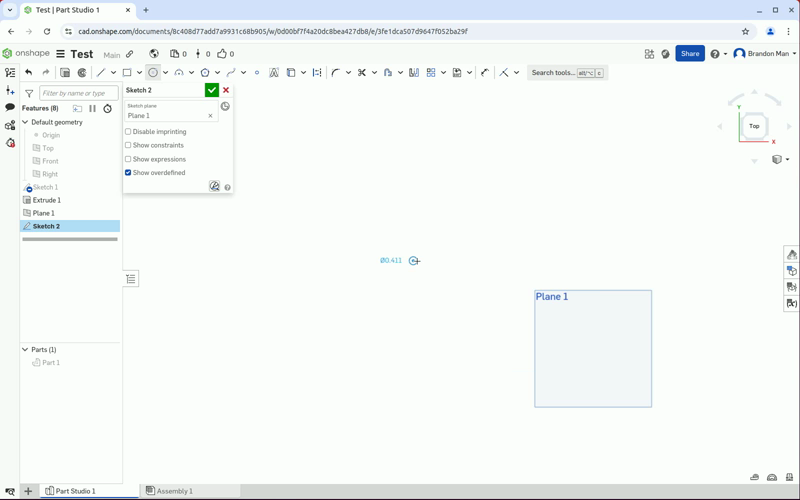
scroll(6)
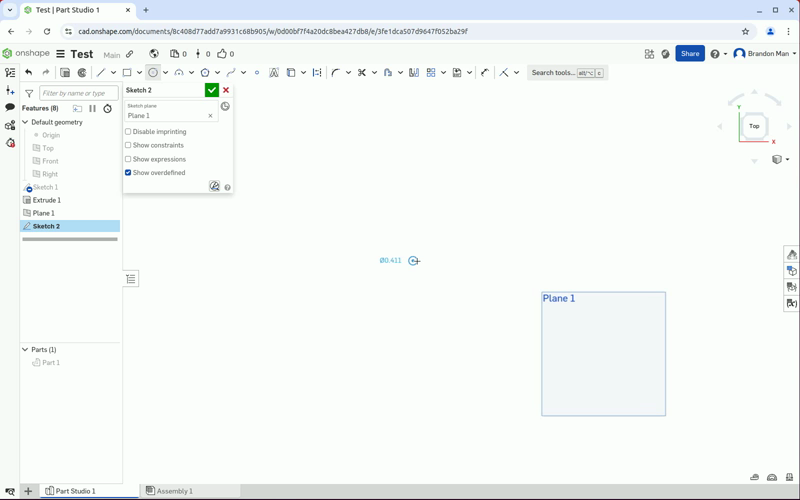
scroll(6)
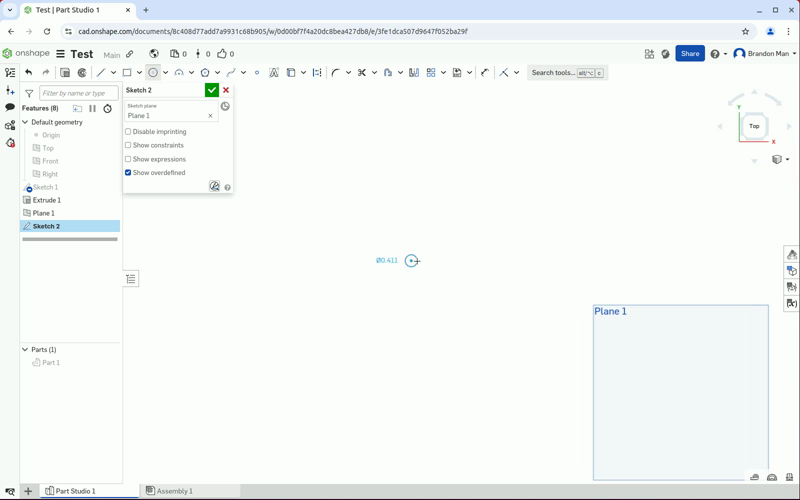
scroll(6)
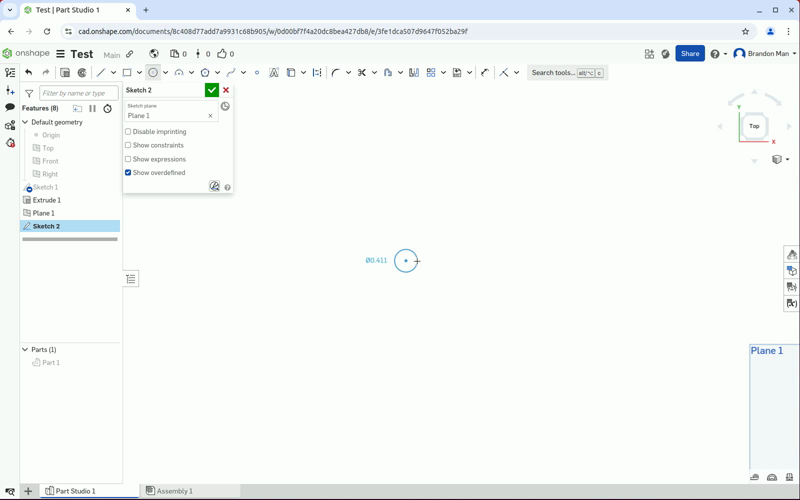
click(417, 260)
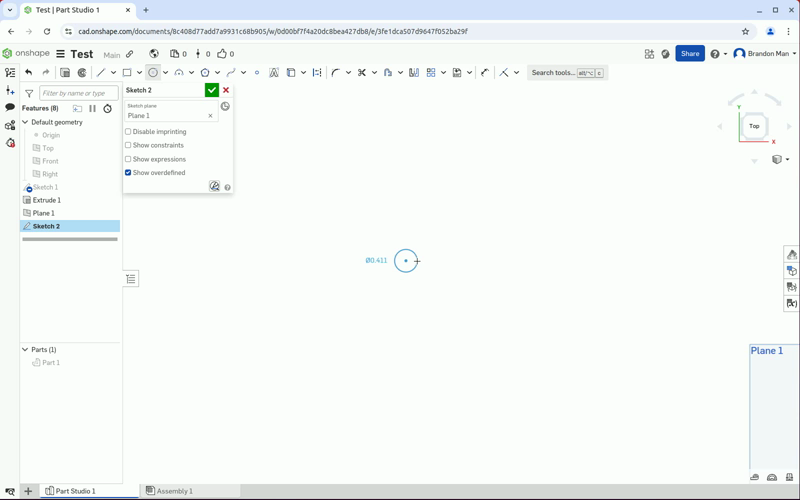
scroll(-6)
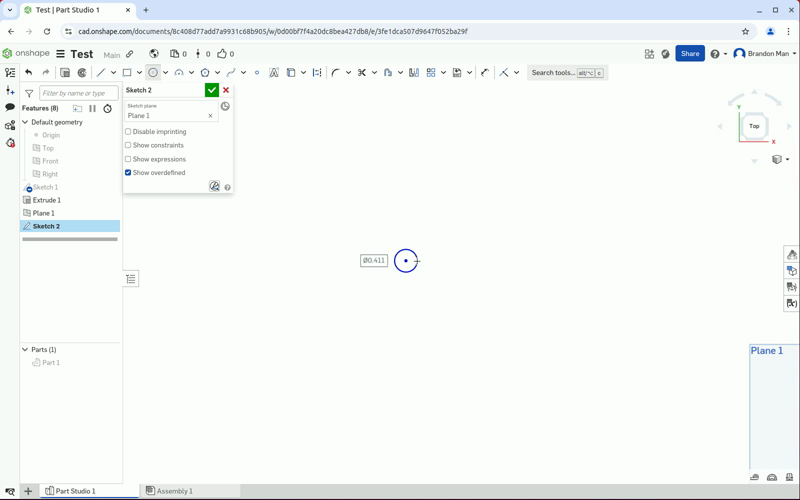
scroll(-6)
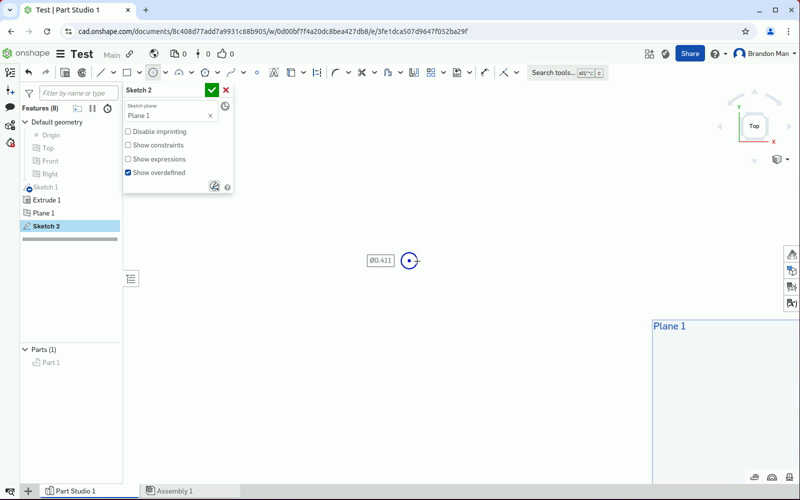
scroll(-6)
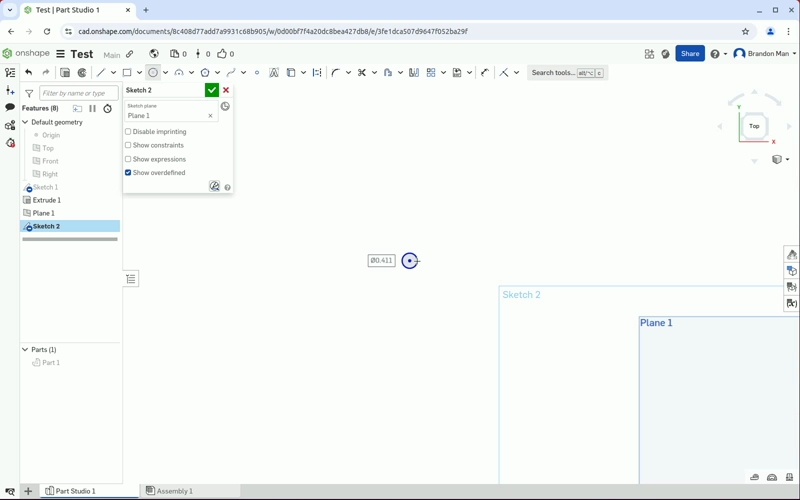
scroll(-6)
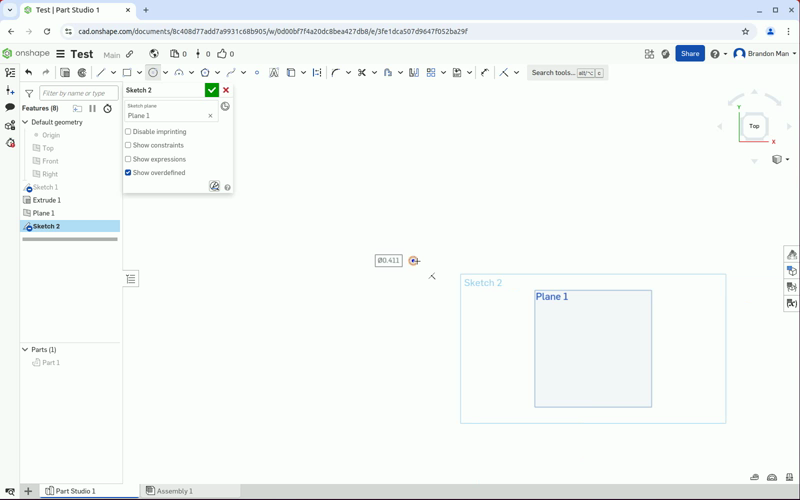
scroll(-6)
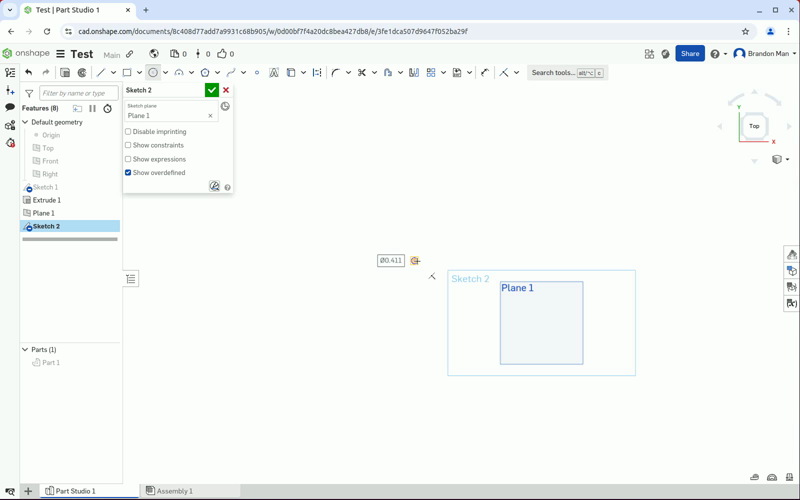
scroll(-6)
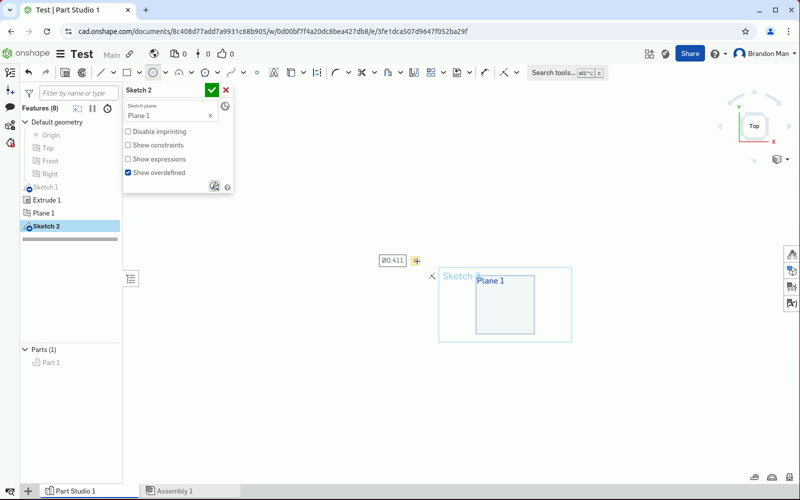
scroll(-6)
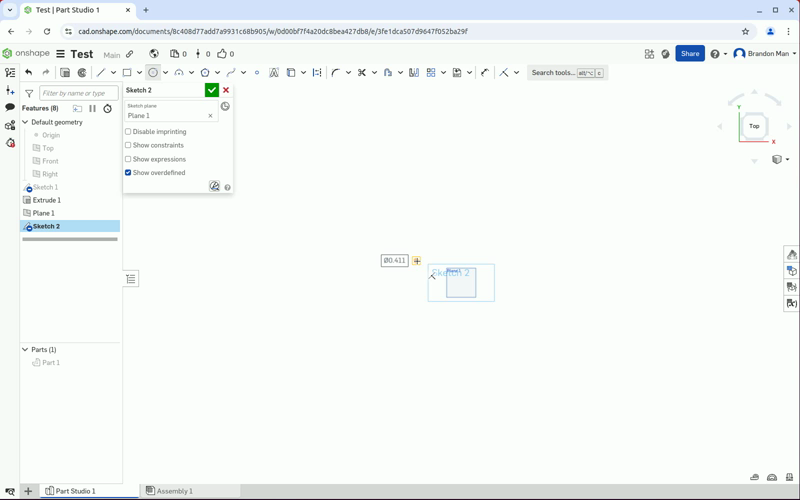
key(esc)
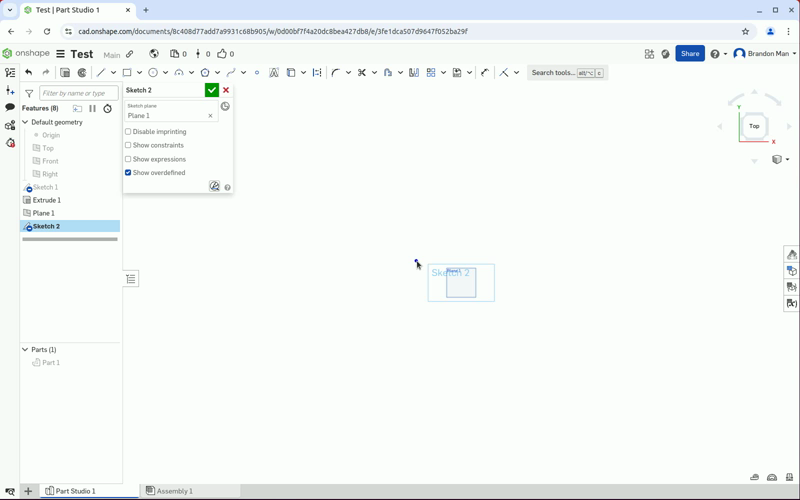
mouse_move(416, 259)
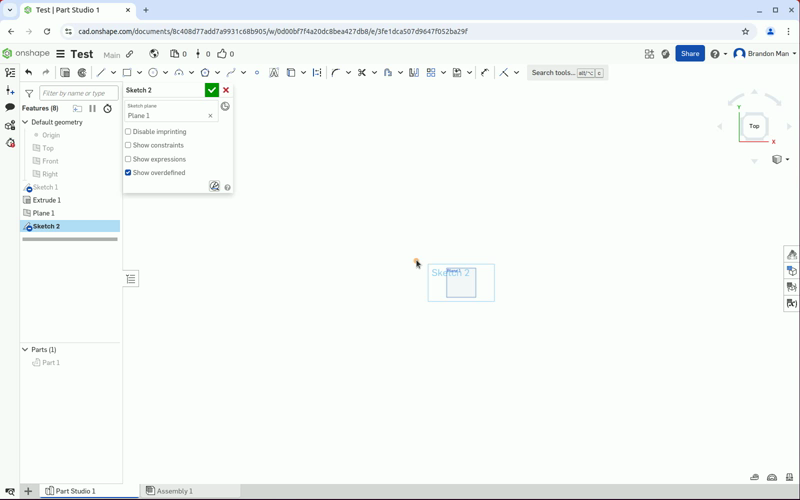
scroll(6)
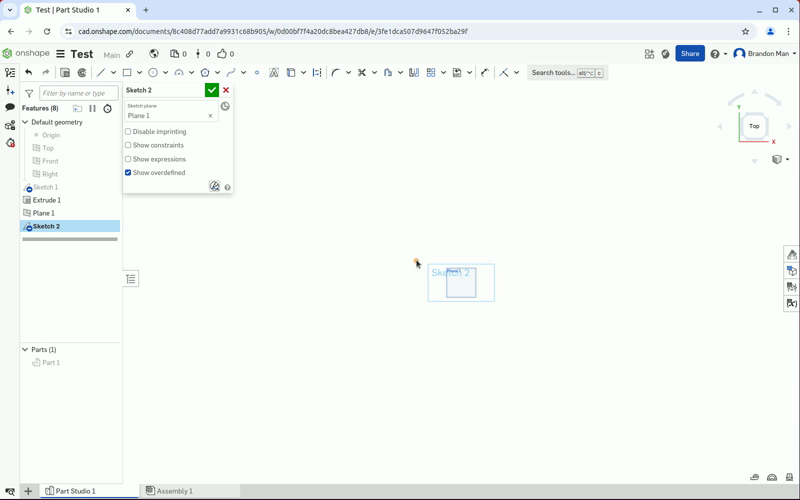
scroll(6)
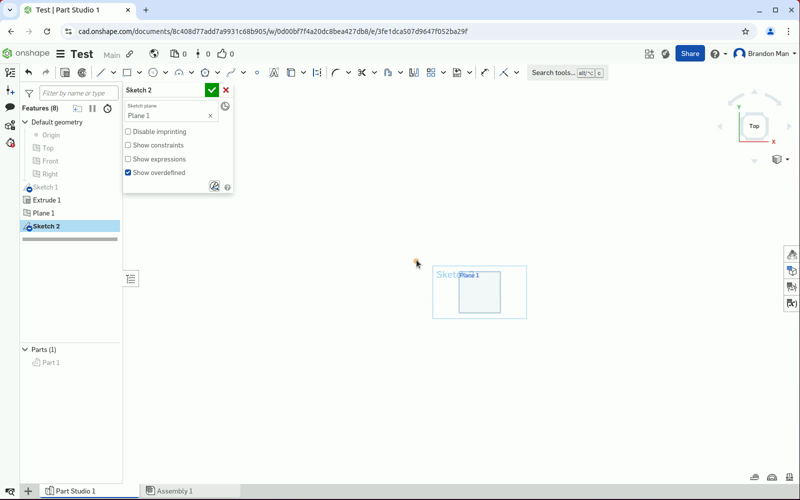
scroll(6)
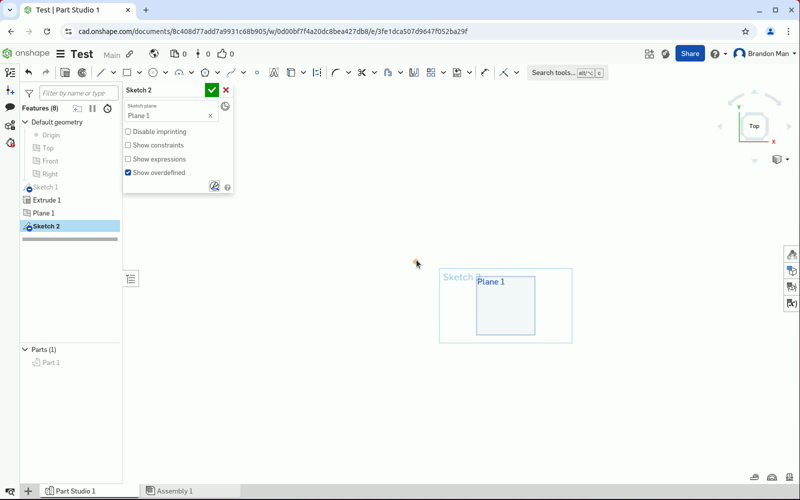
scroll(6)
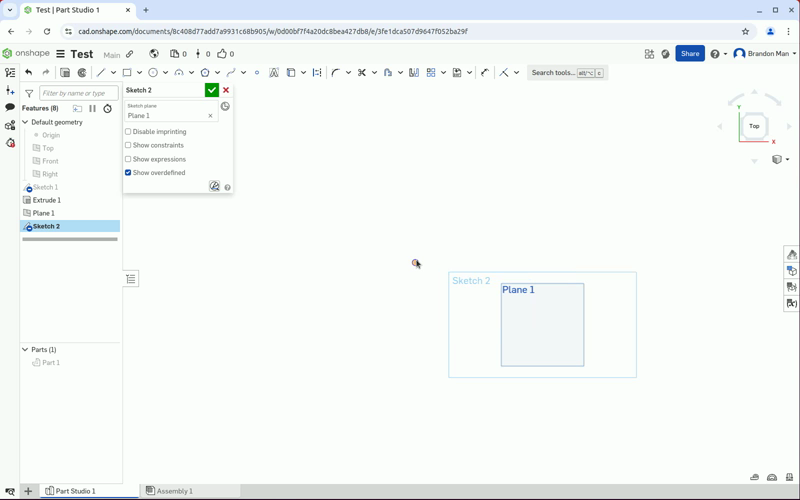
scroll(6)
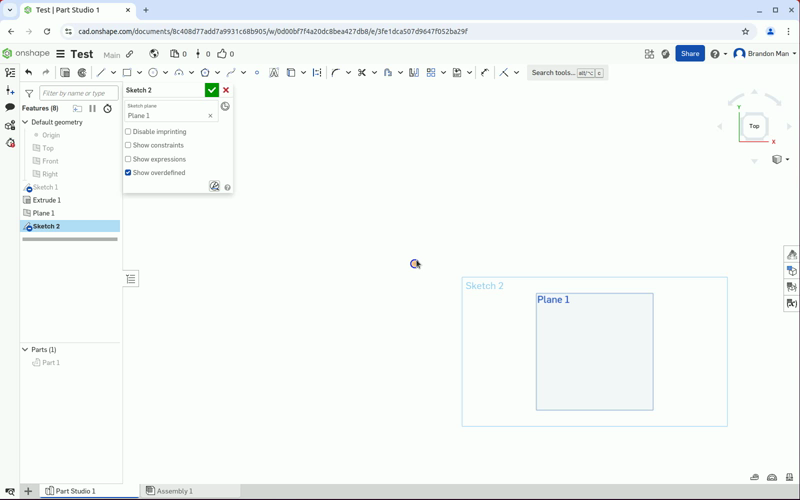
scroll(6)
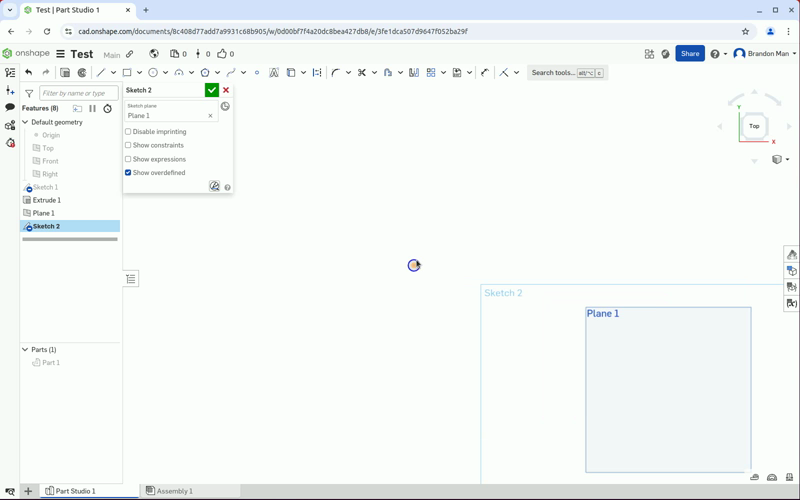
scroll(6)
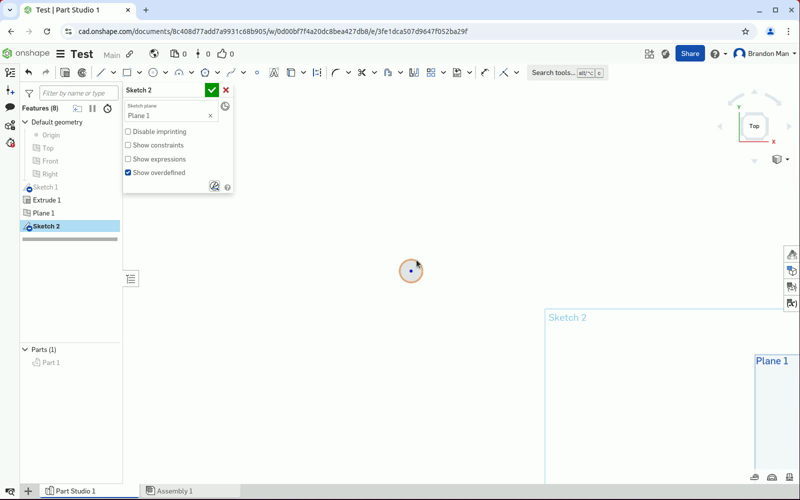
click(416, 259)
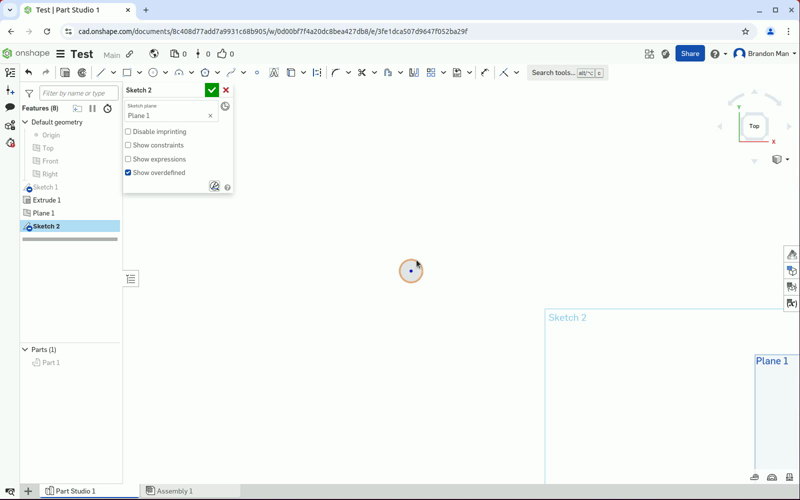
scroll(-6)
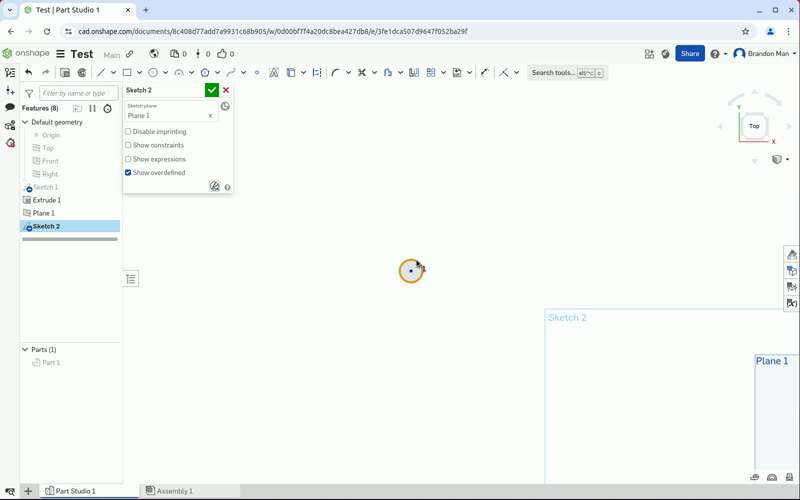
scroll(-6)
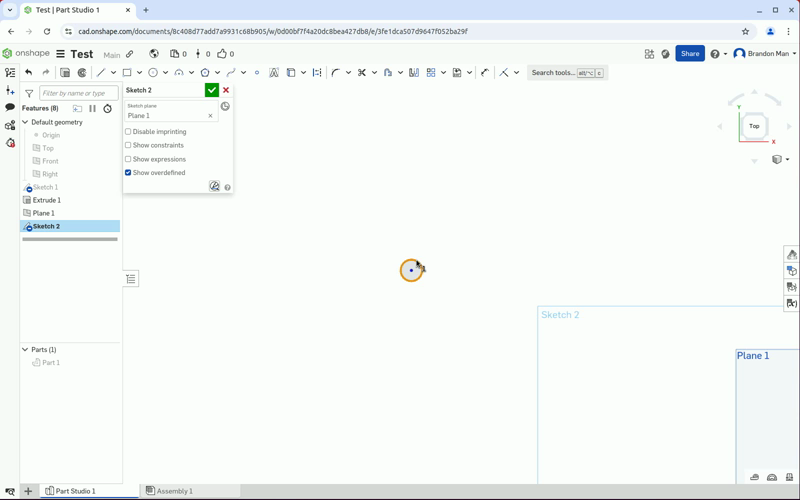
scroll(-6)
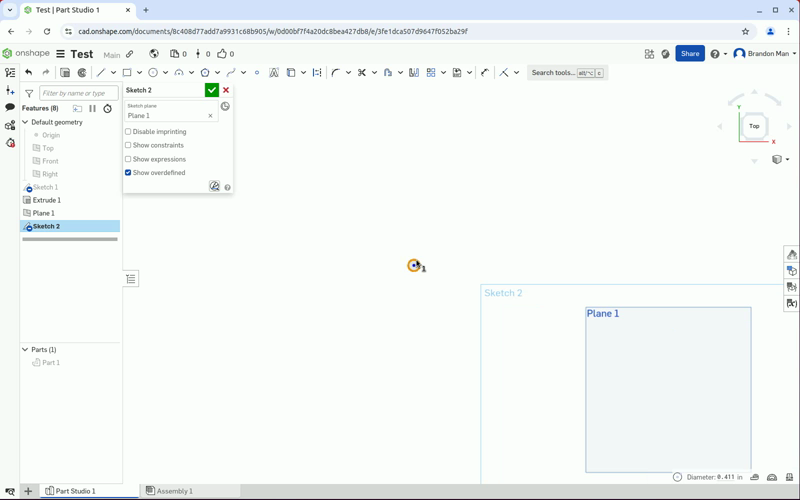
scroll(-6)
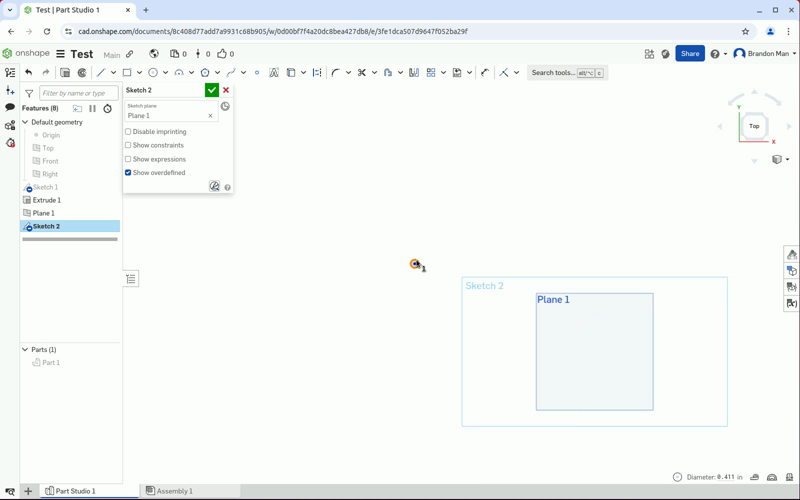
scroll(-6)
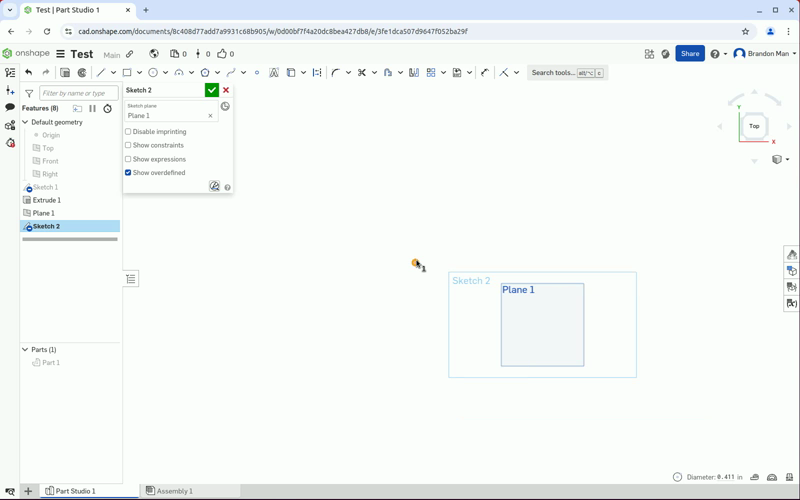
scroll(-6)
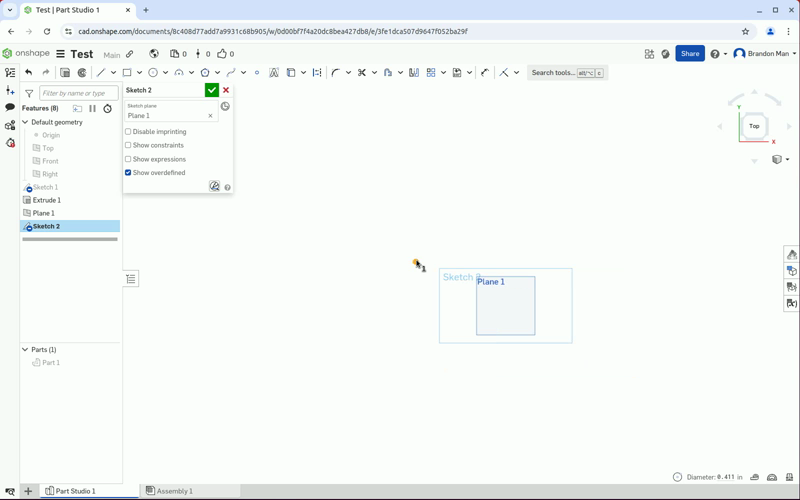
scroll(-6)
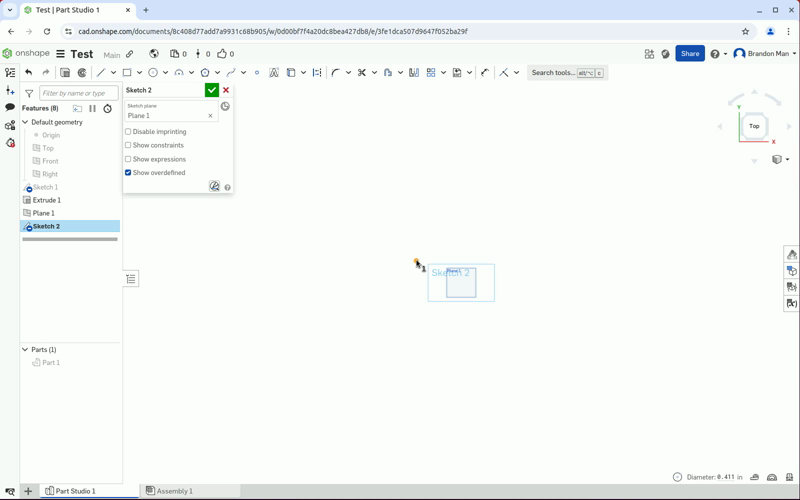
mouse_move(73, 352)
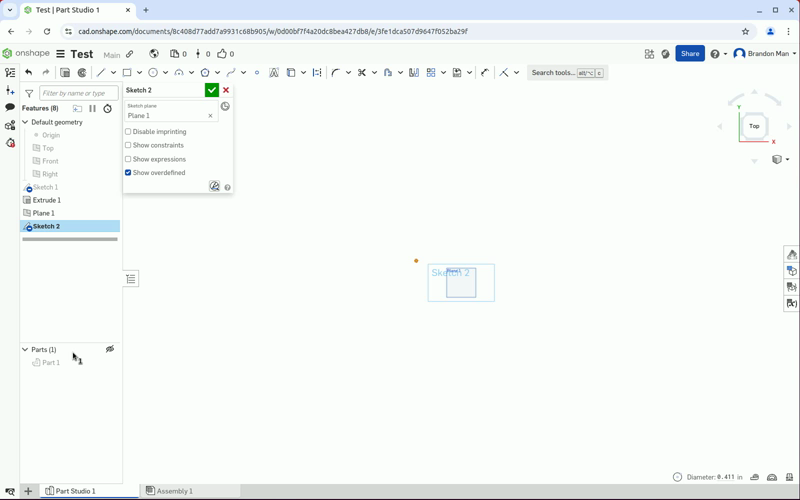
key(shift+y)
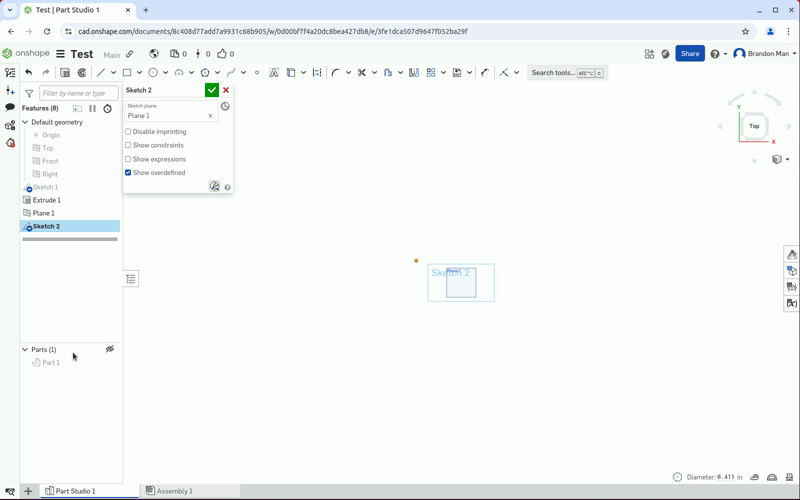
key(shift+e)
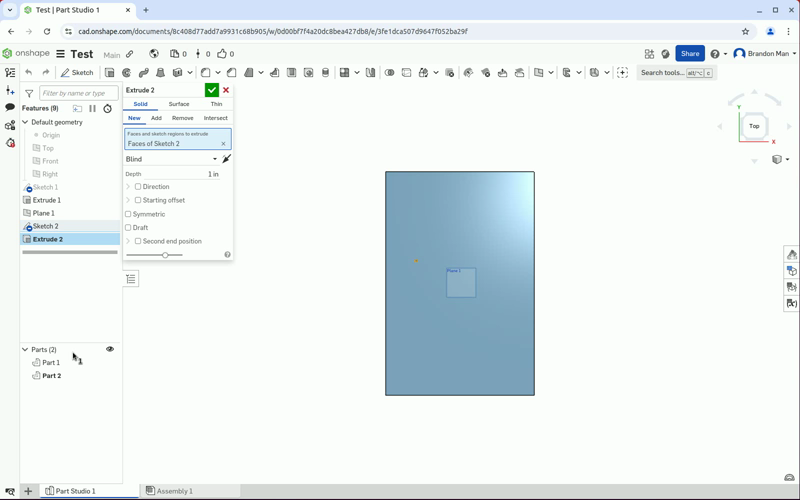
mouse_move(143, 106)
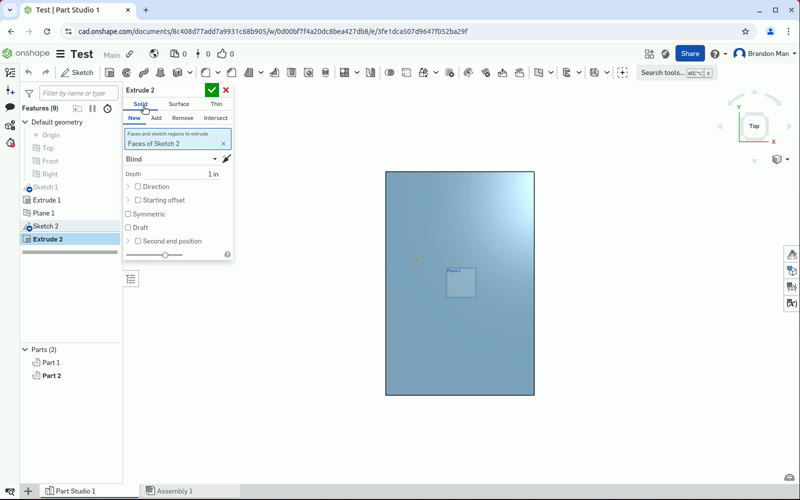
click(143, 106)
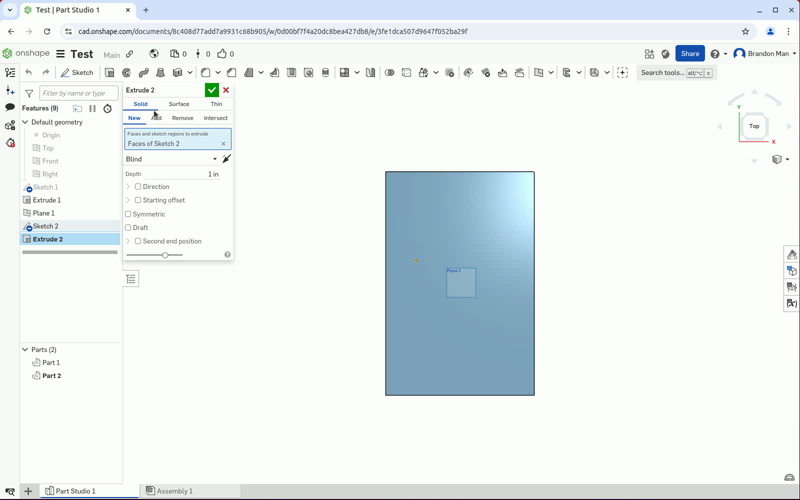
mouse_move(186, 120)
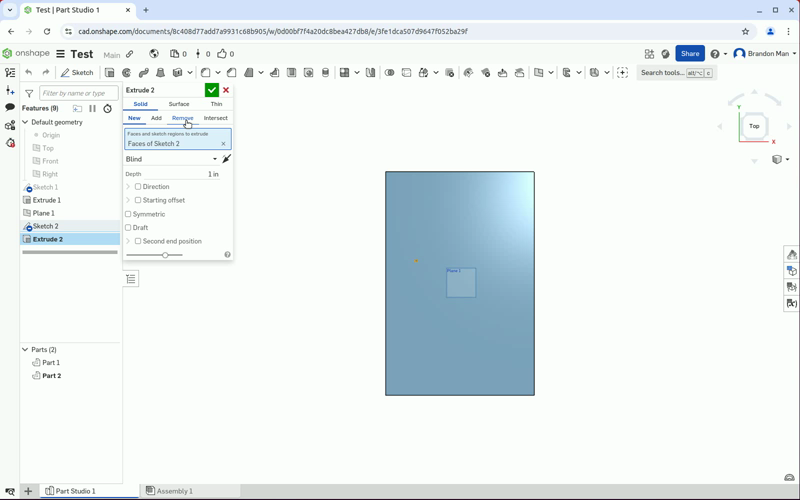
click(186, 120)
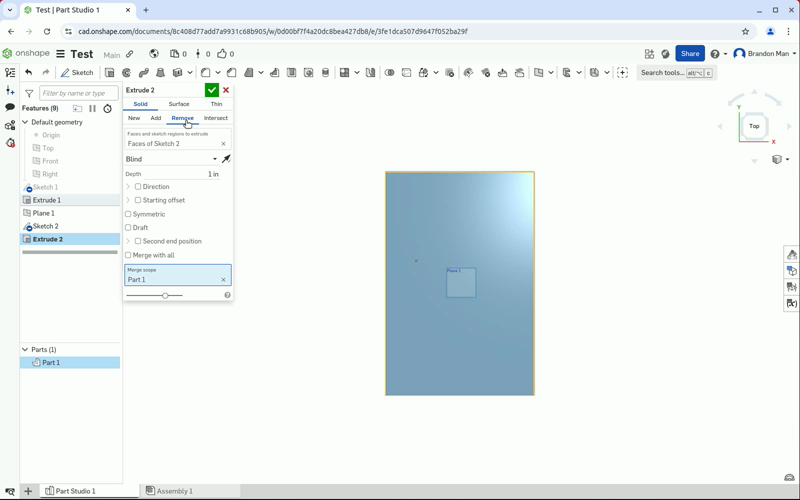
key(tab, 4)
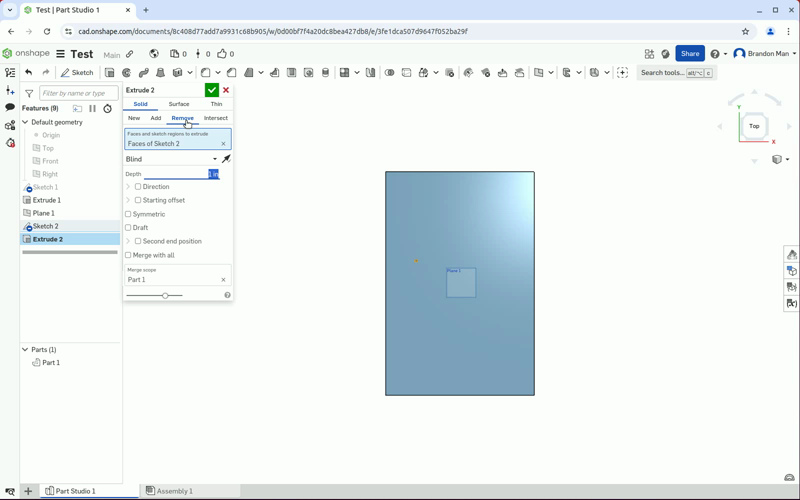
text(2.648)
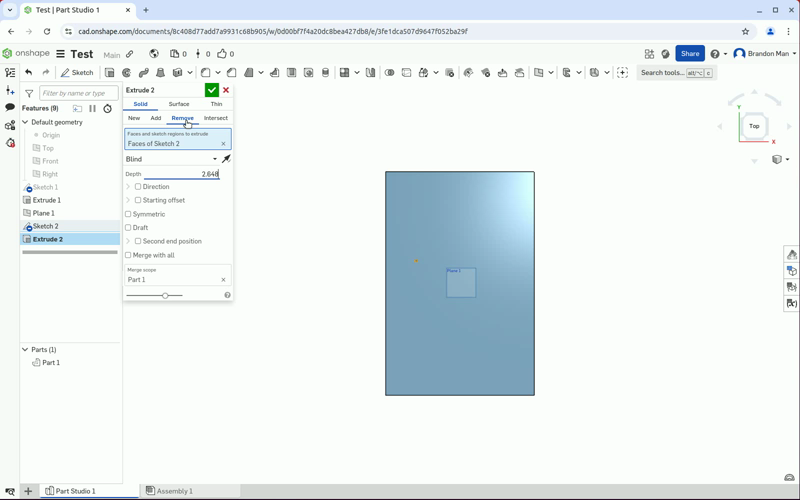
key(tab, 6)
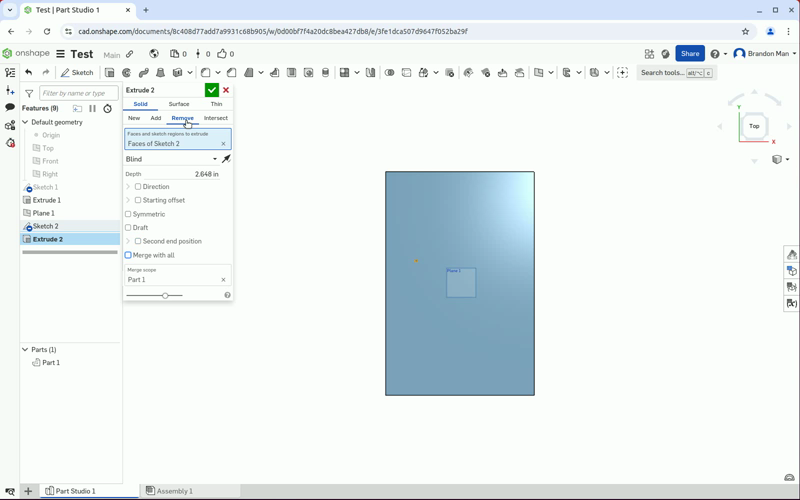
key(space)
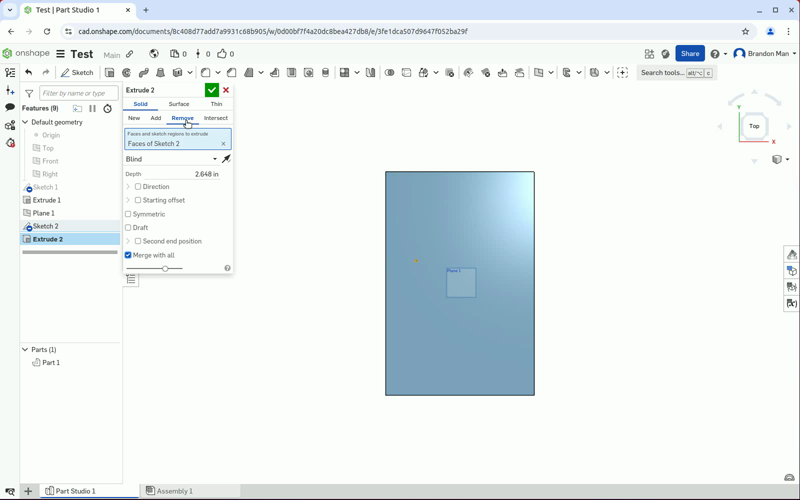
key(enter)
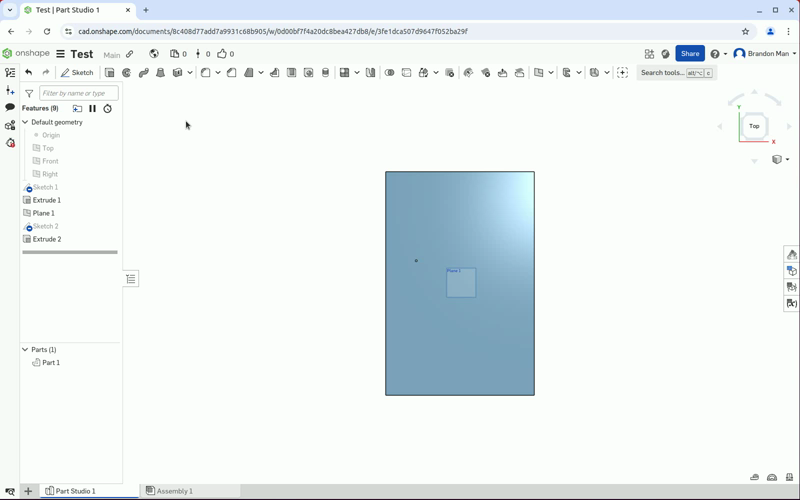
key(shift+h)
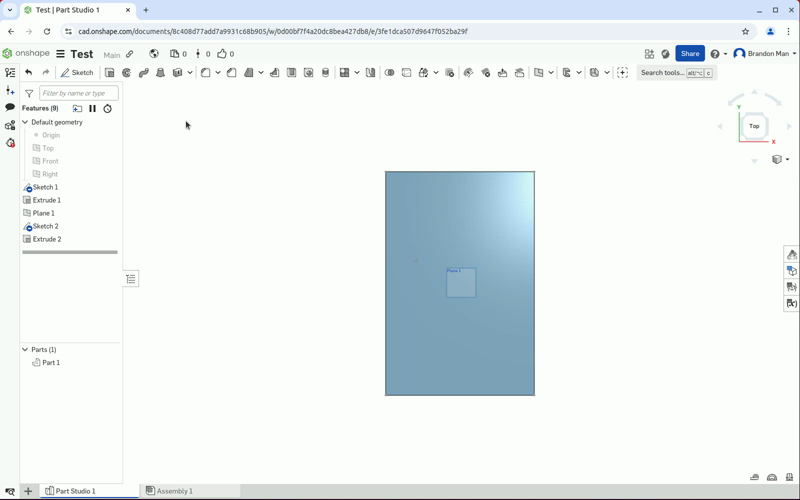
key(shift+h)
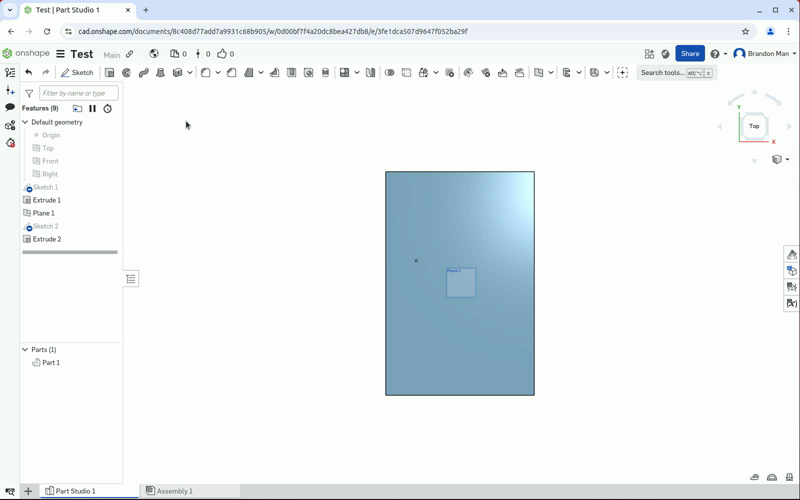
mouse_move(73, 189)
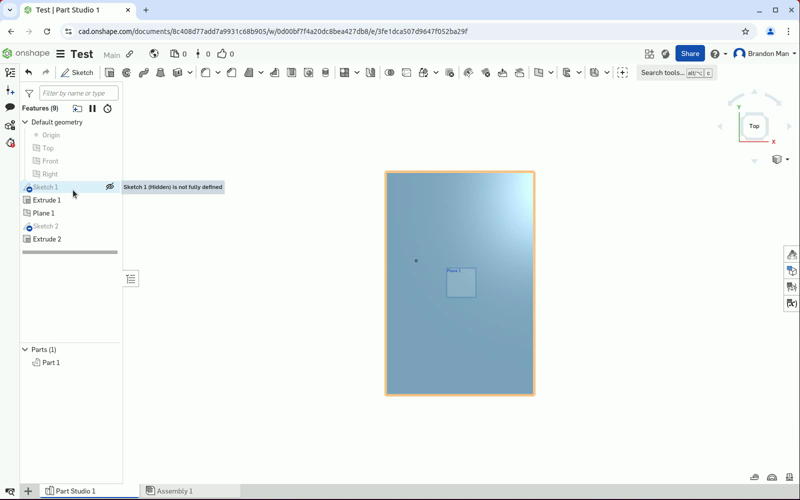
click(73, 189)
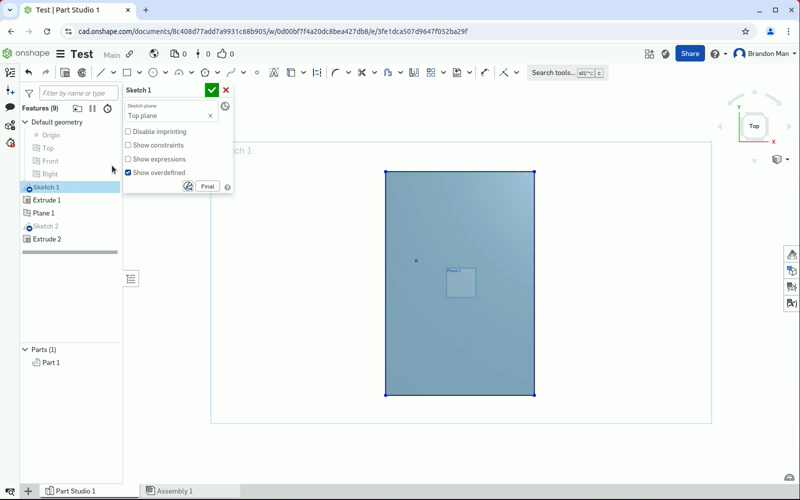
mouse_move(229, 92)
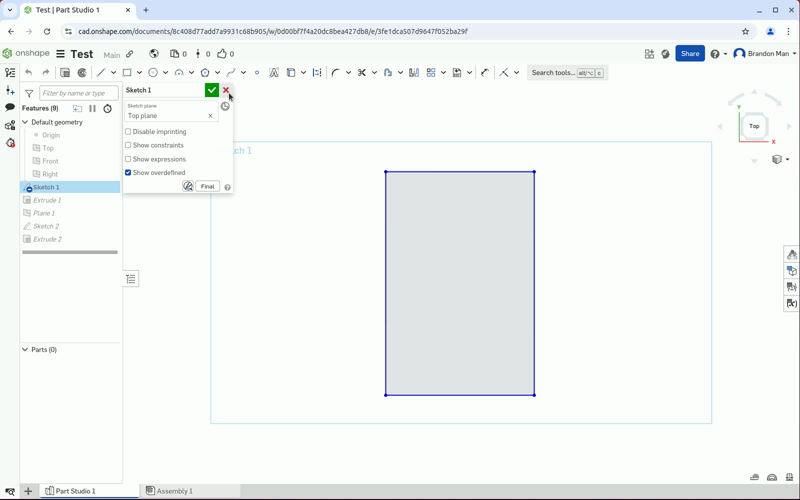
click(229, 92)
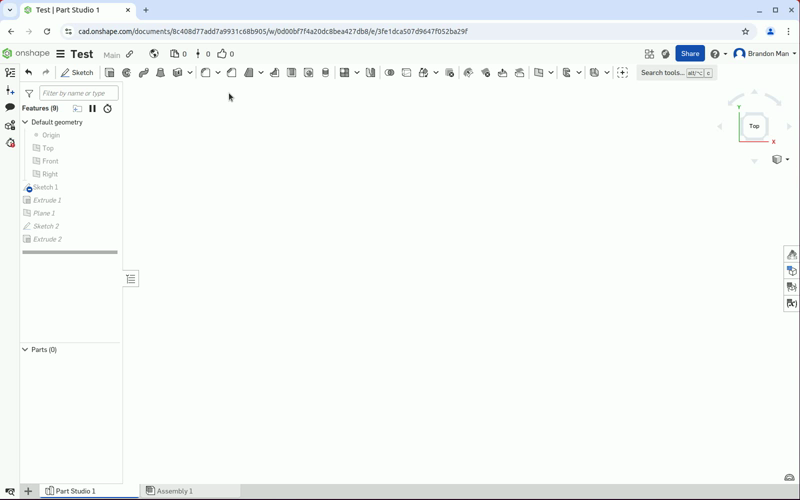
key(shift+s)
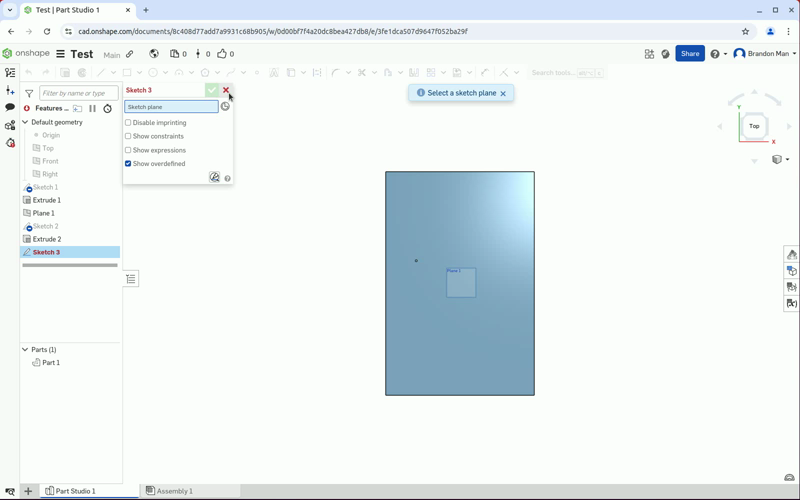
mouse_move(73, 215)
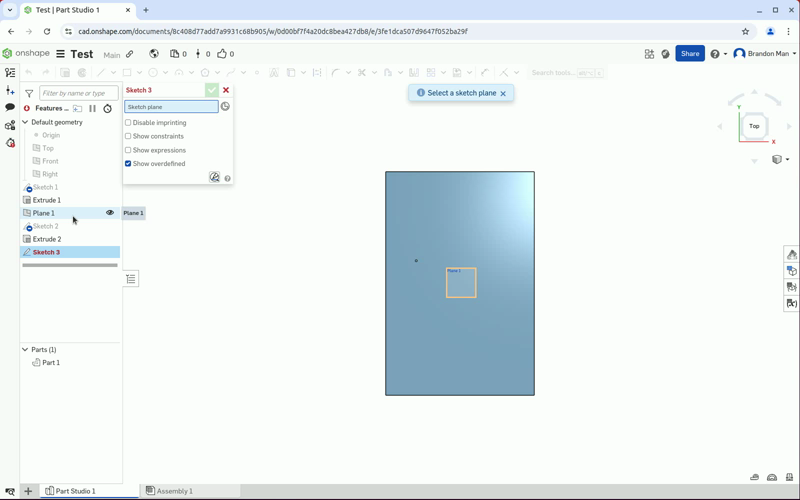
click(73, 215)
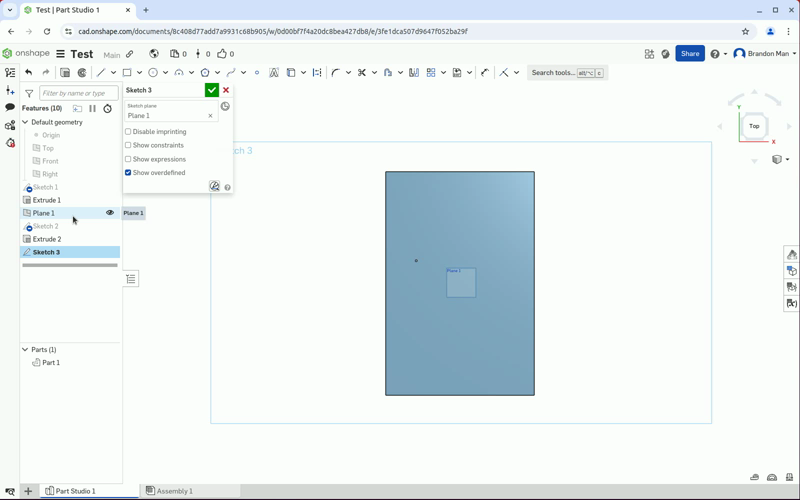
mouse_move(73, 352)
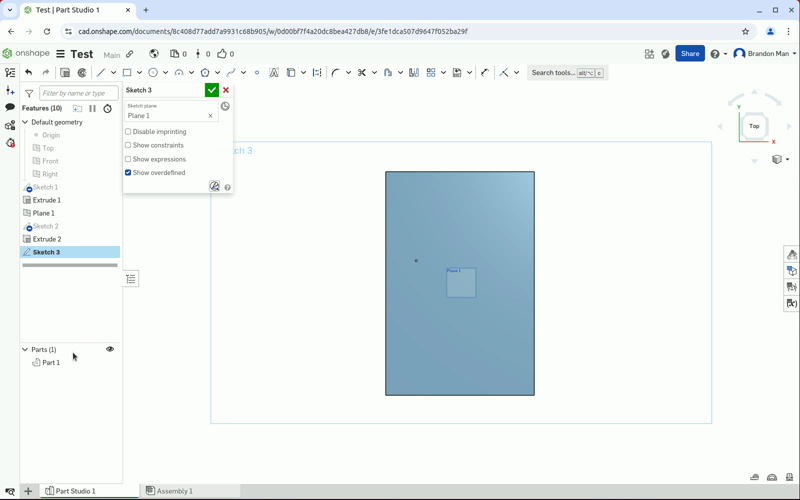
key(y)
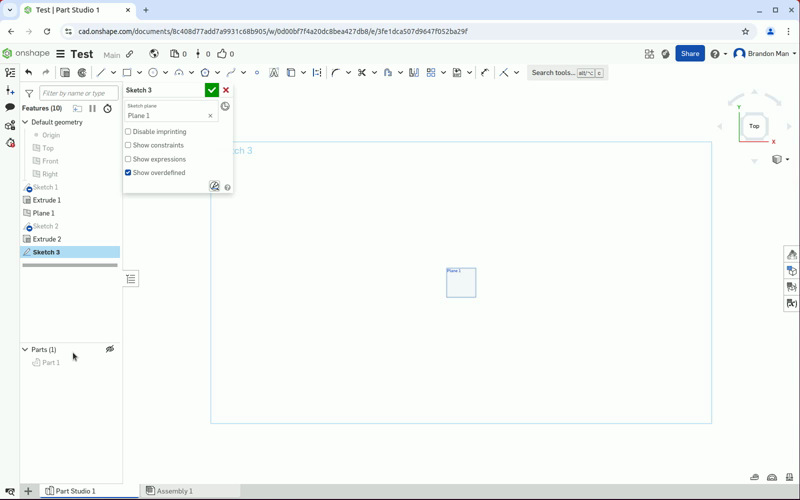
key(c)
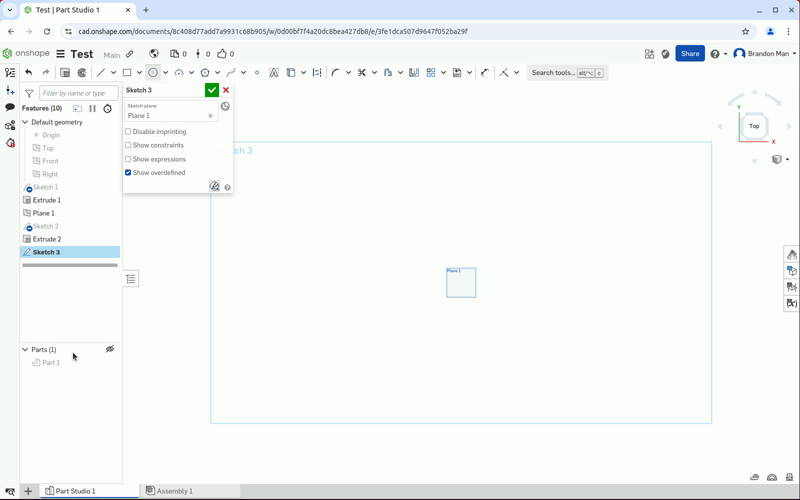
key_down(shift)
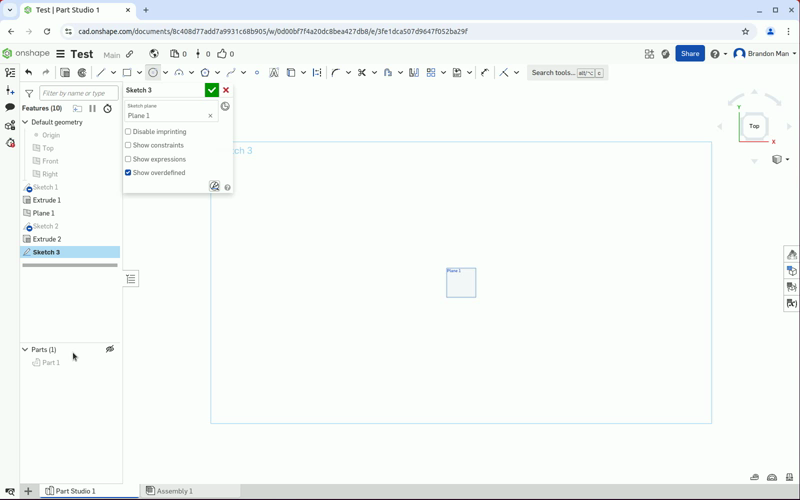
mouse_move(412, 293)
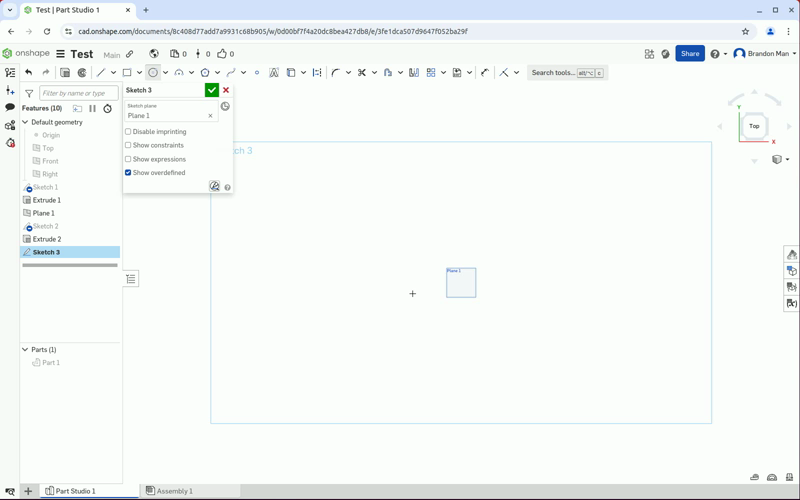
click(412, 293)
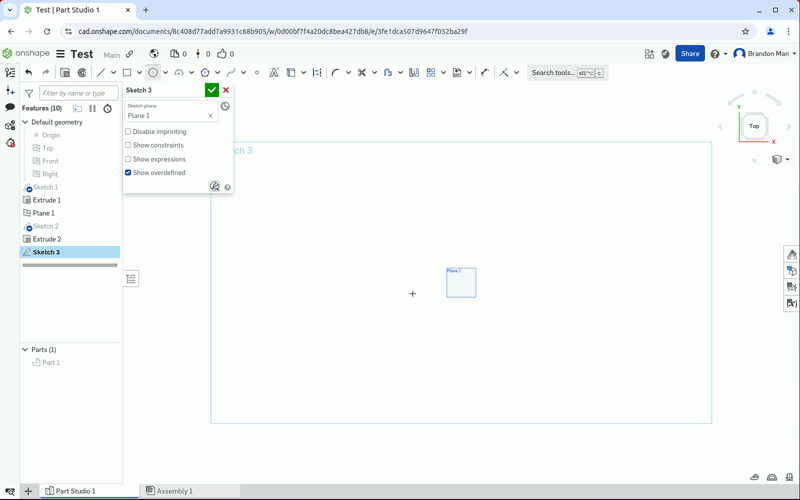
key_up(shift)
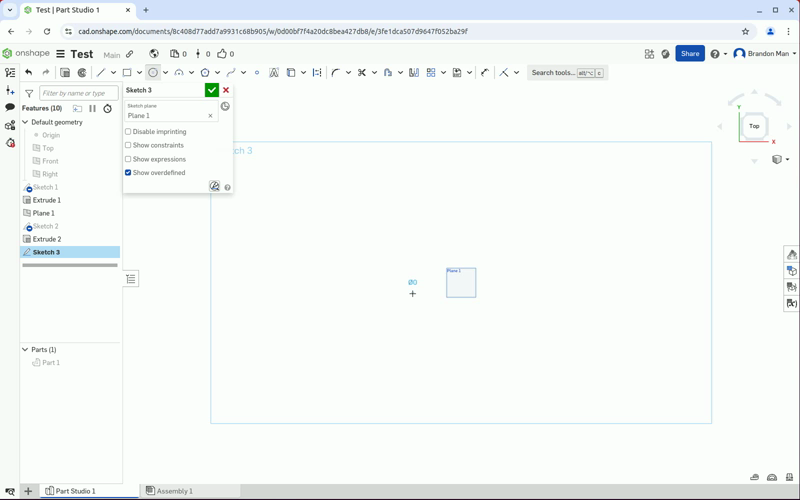
mouse_move(413, 293)
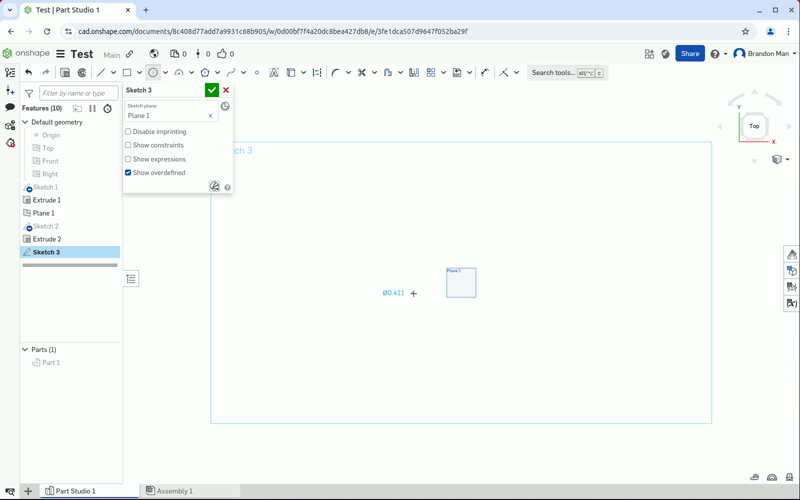
scroll(6)
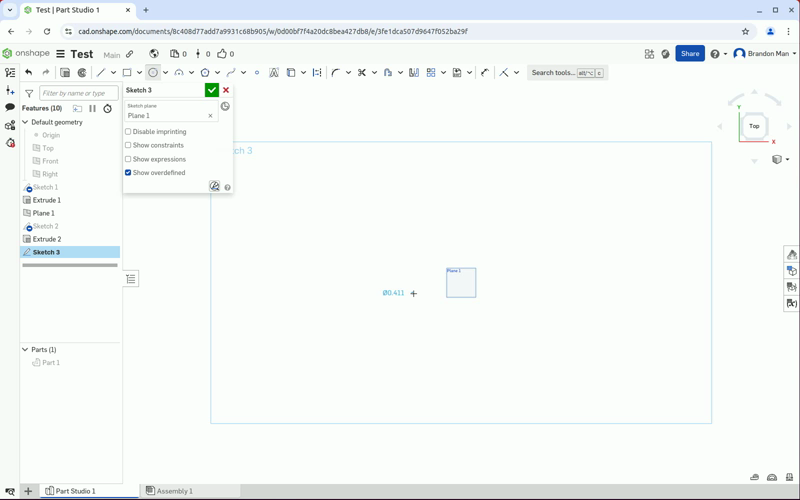
scroll(6)
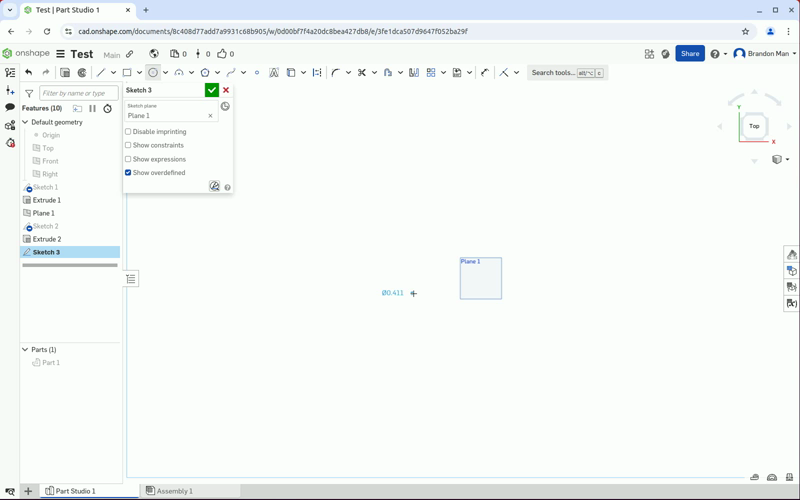
scroll(6)
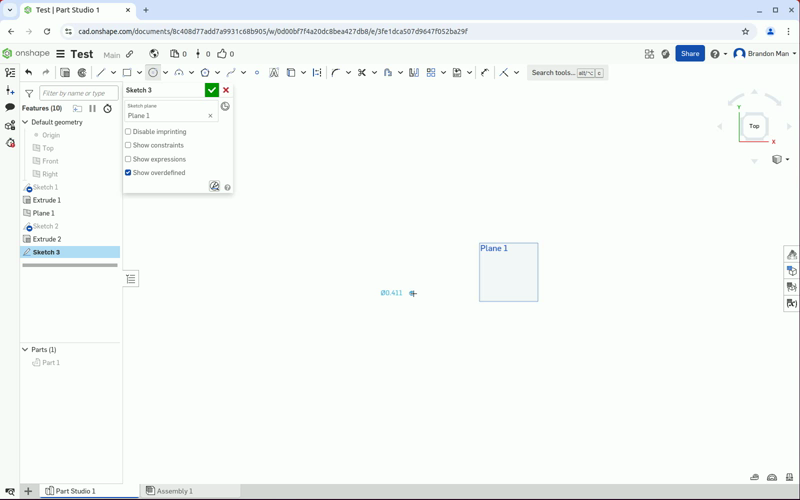
scroll(6)
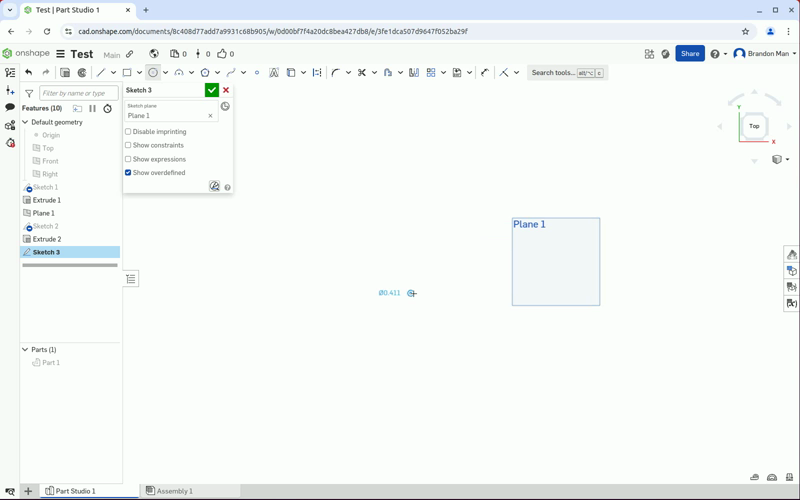
scroll(6)
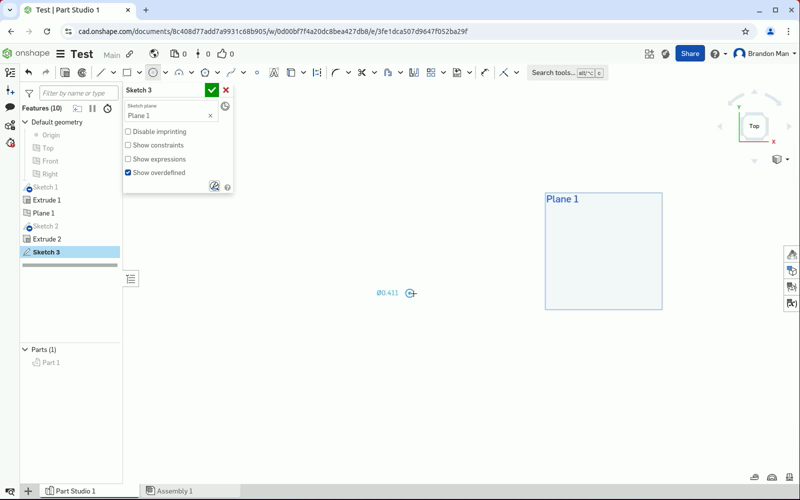
scroll(6)
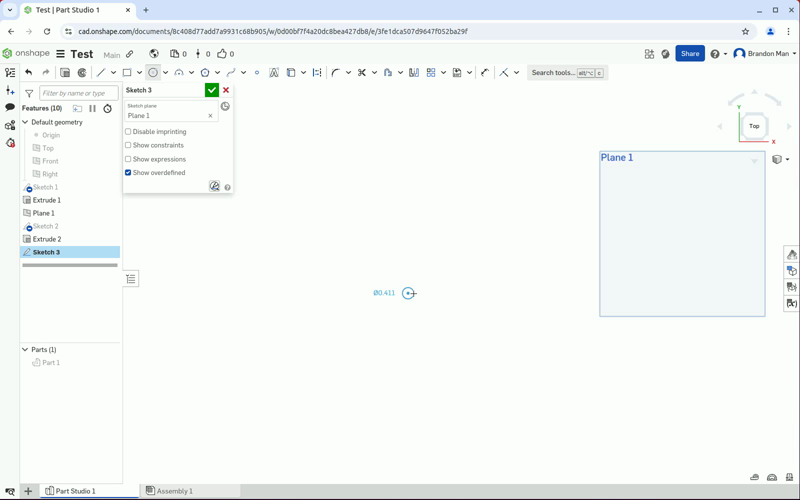
scroll(6)
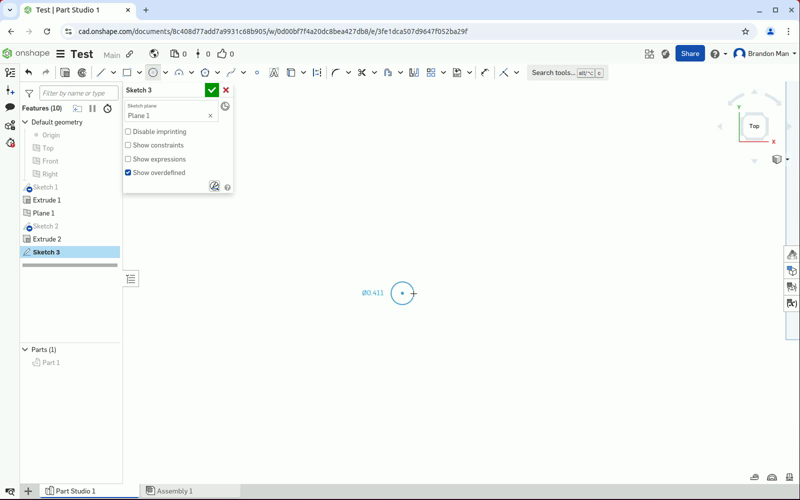
click(413, 293)
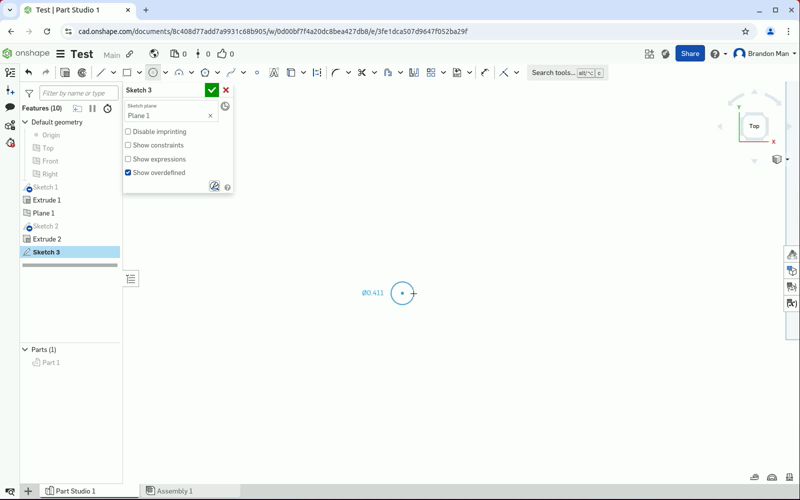
scroll(-6)
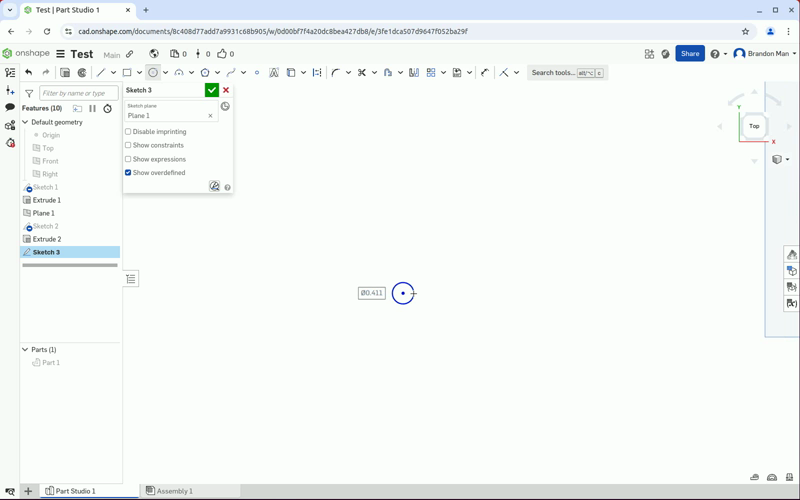
scroll(-6)
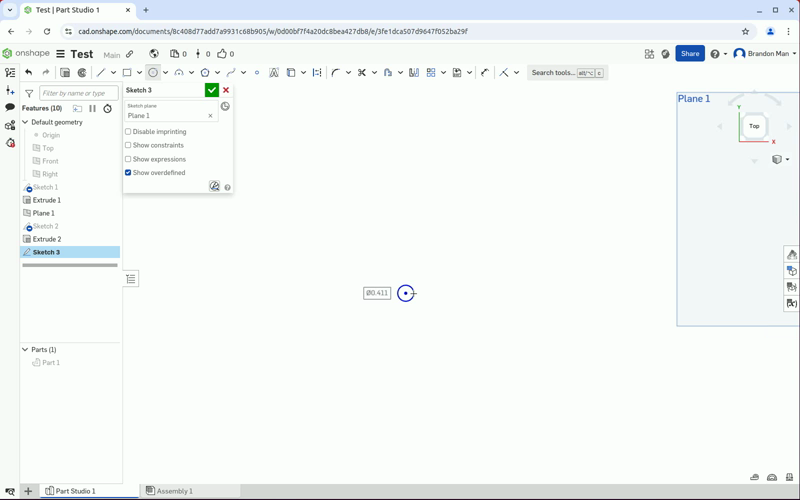
scroll(-6)
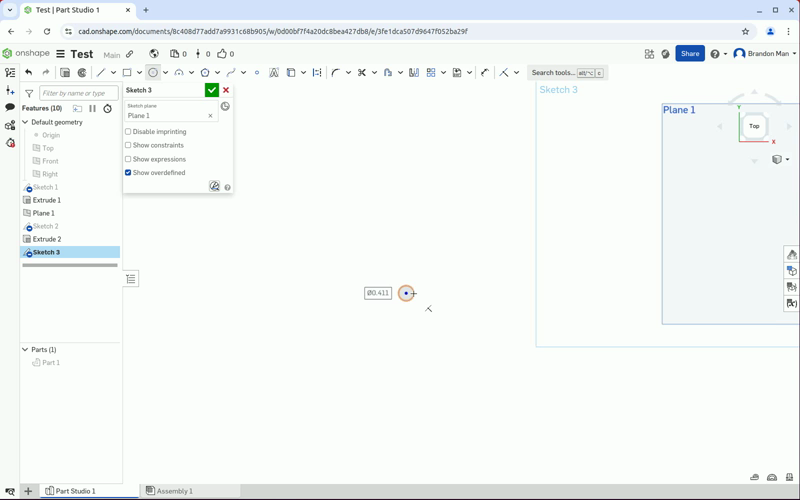
scroll(-6)
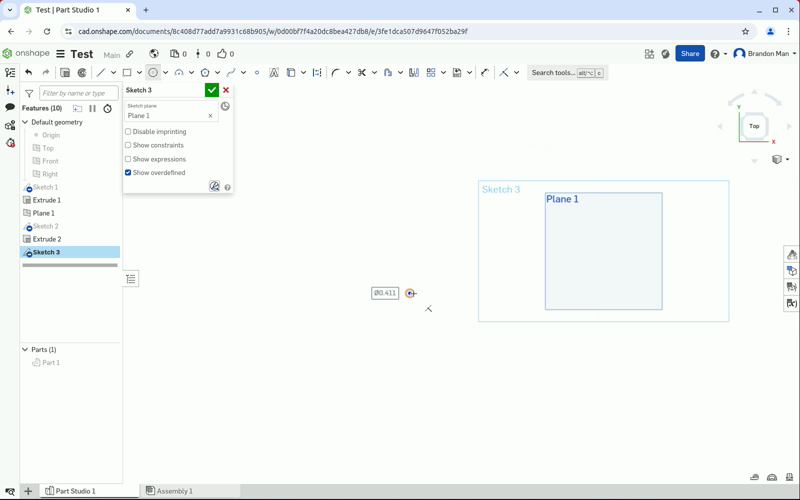
scroll(-6)
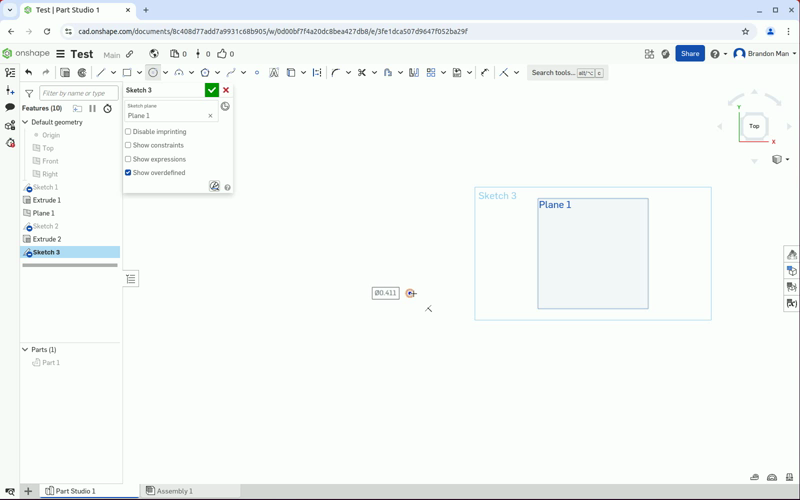
scroll(-6)
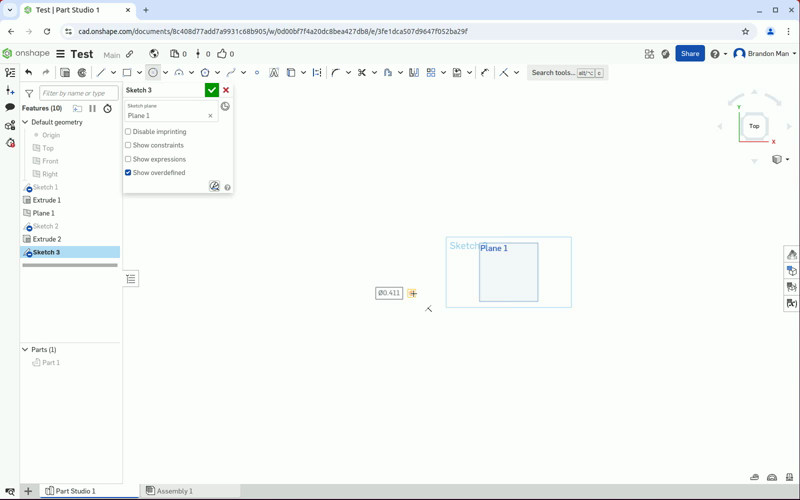
scroll(-6)
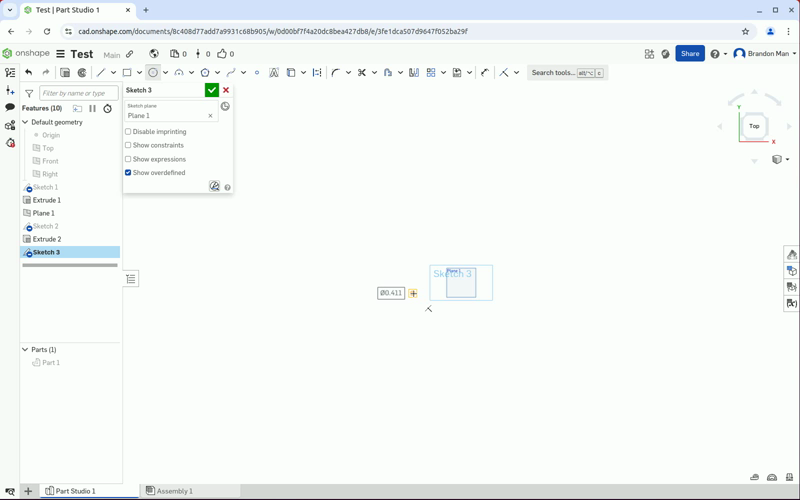
key(esc)
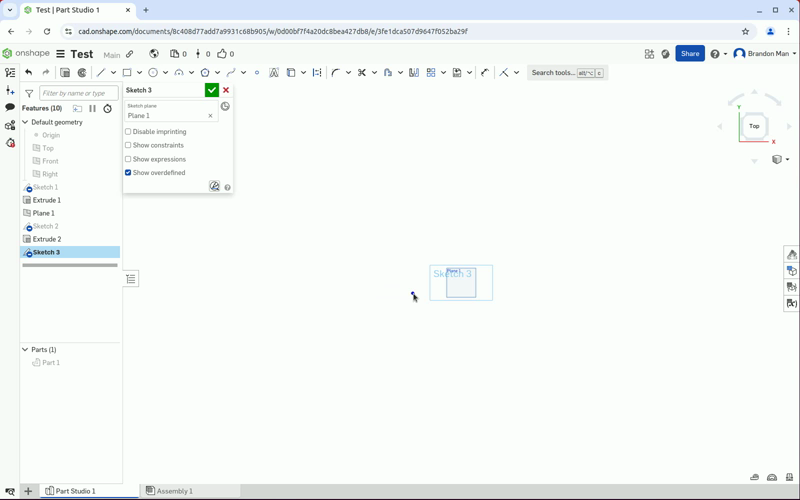
mouse_move(411, 293)
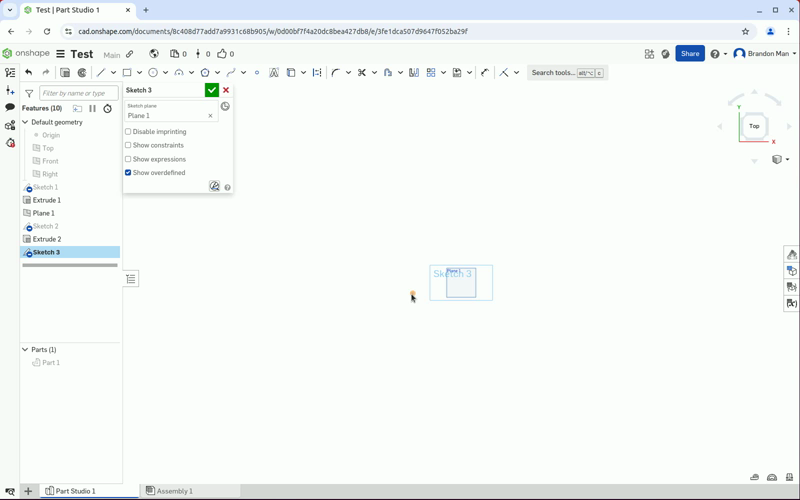
scroll(6)
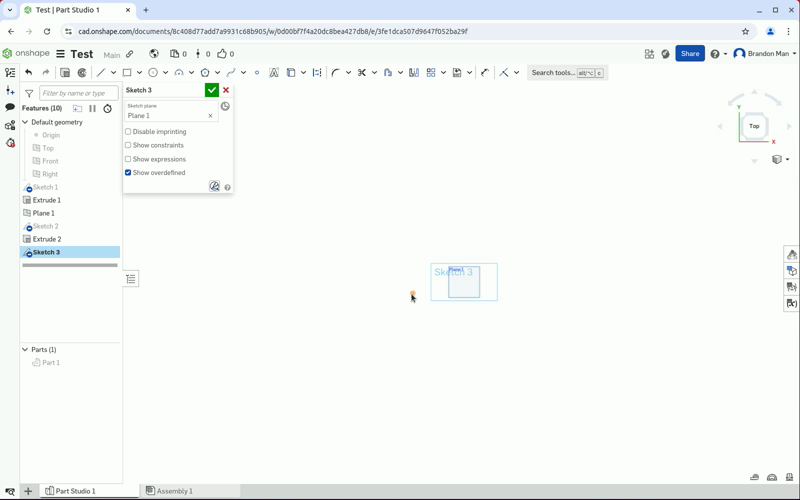
scroll(6)
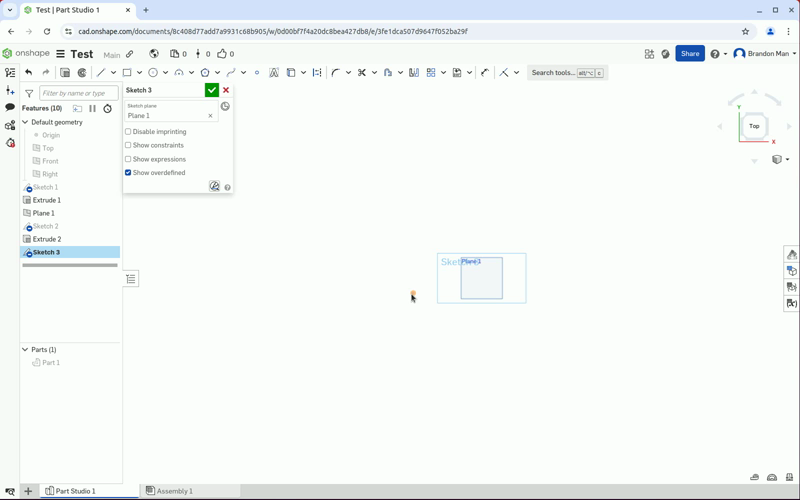
scroll(6)
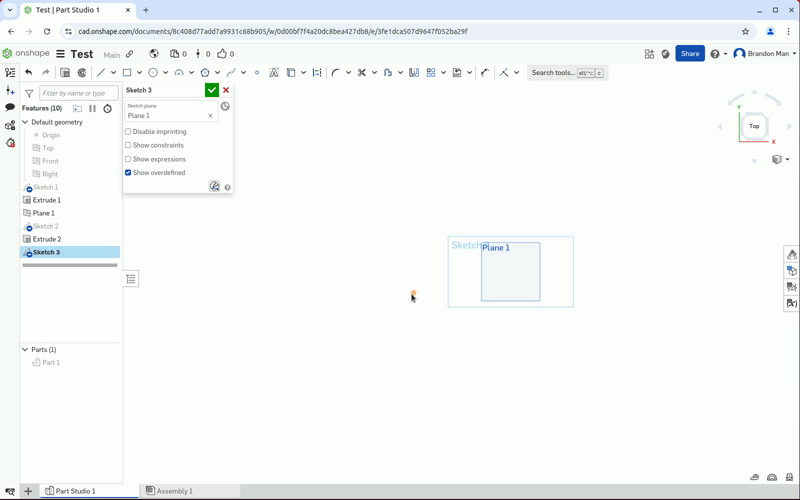
scroll(6)
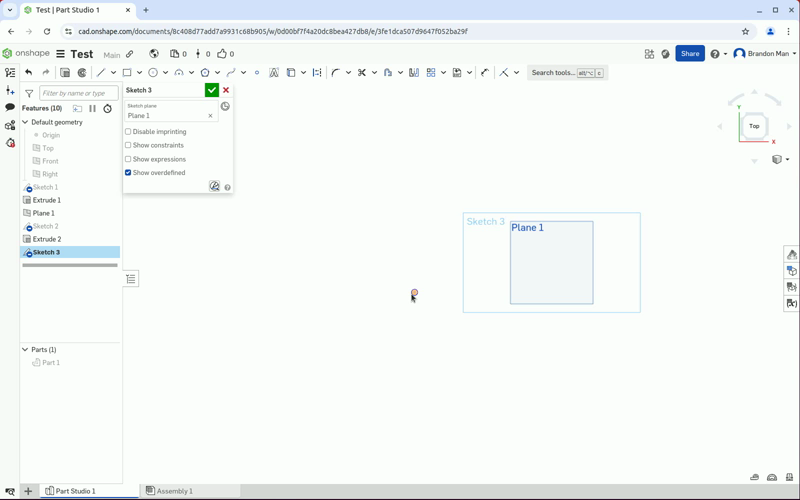
scroll(6)
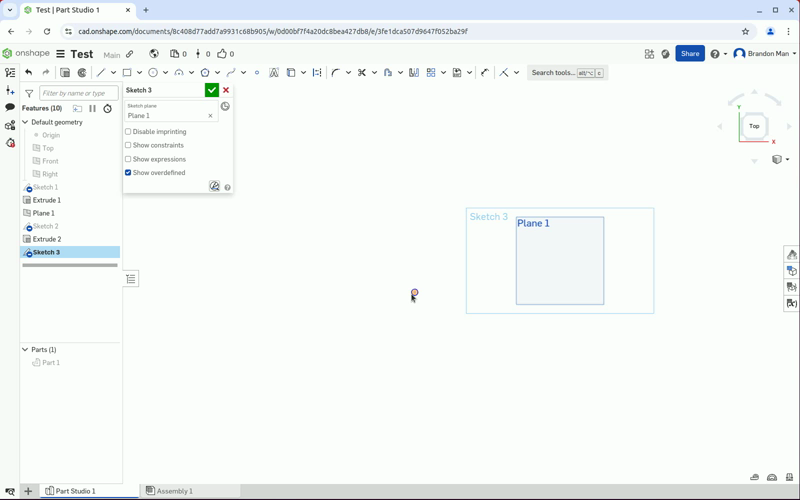
scroll(6)
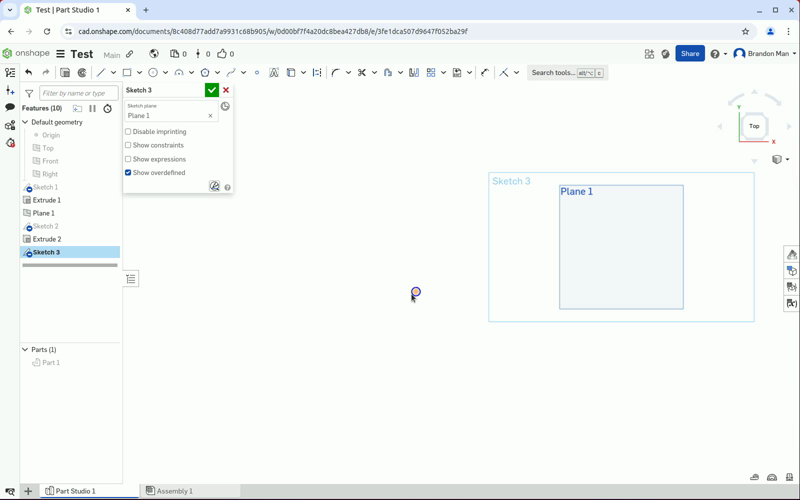
scroll(6)
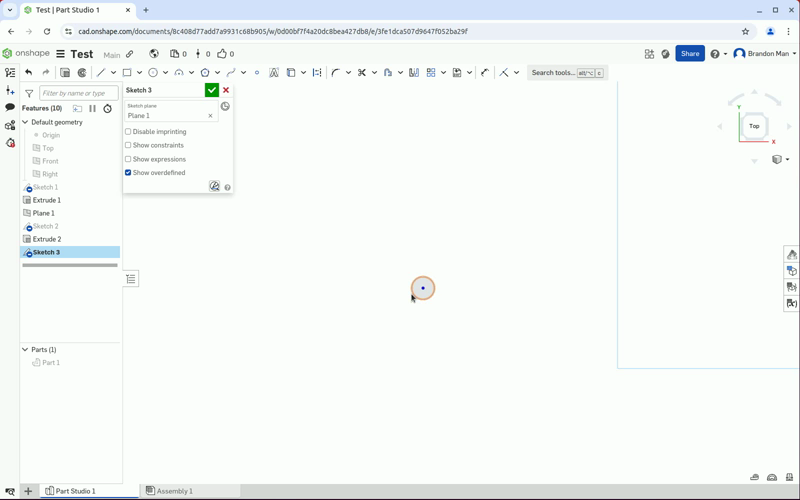
click(411, 293)
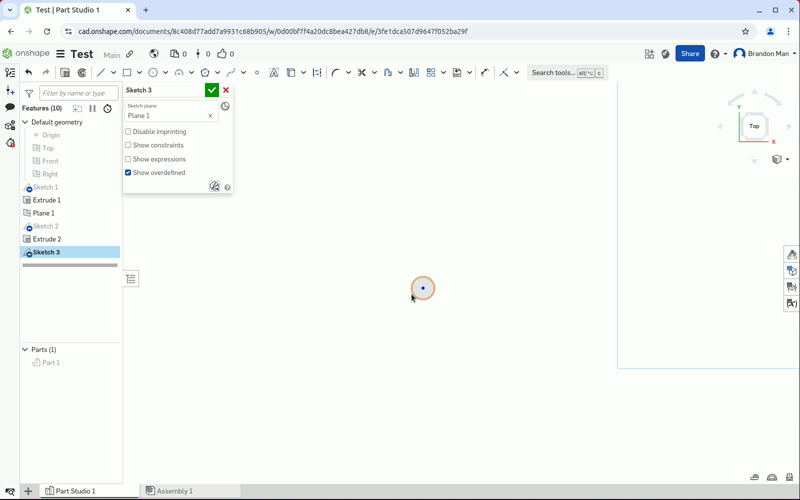
scroll(-6)
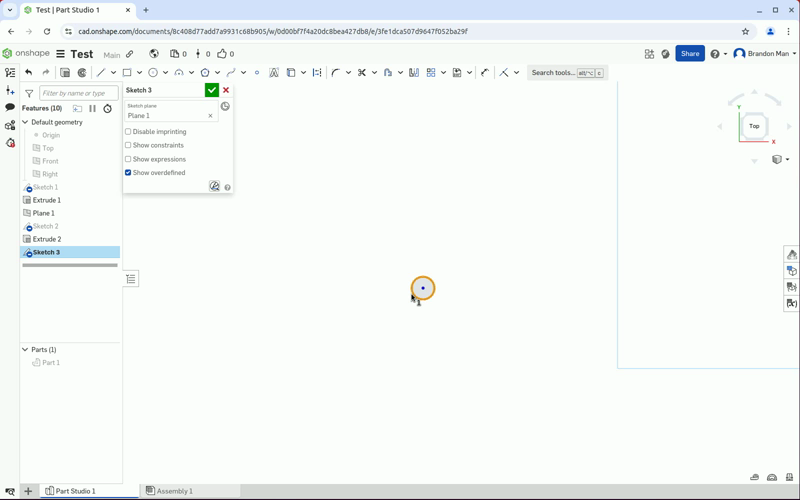
scroll(-6)
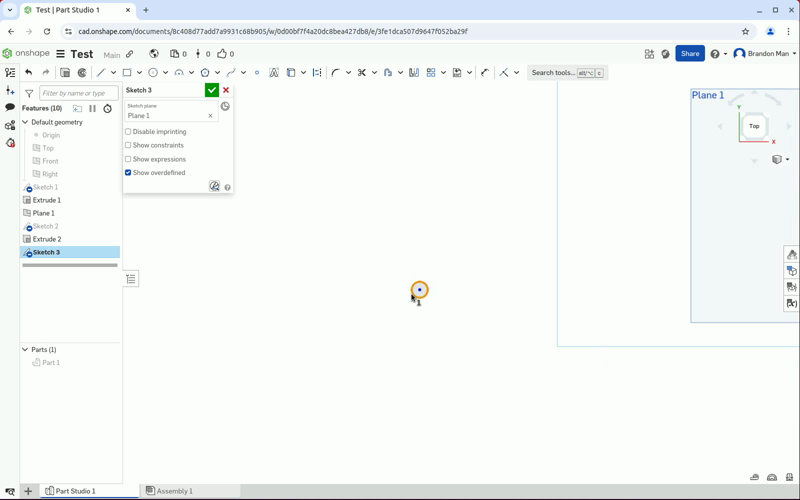
scroll(-6)
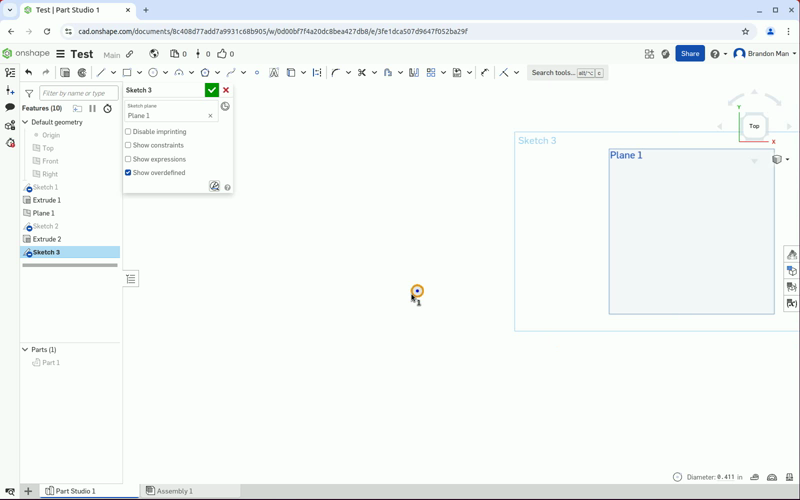
scroll(-6)
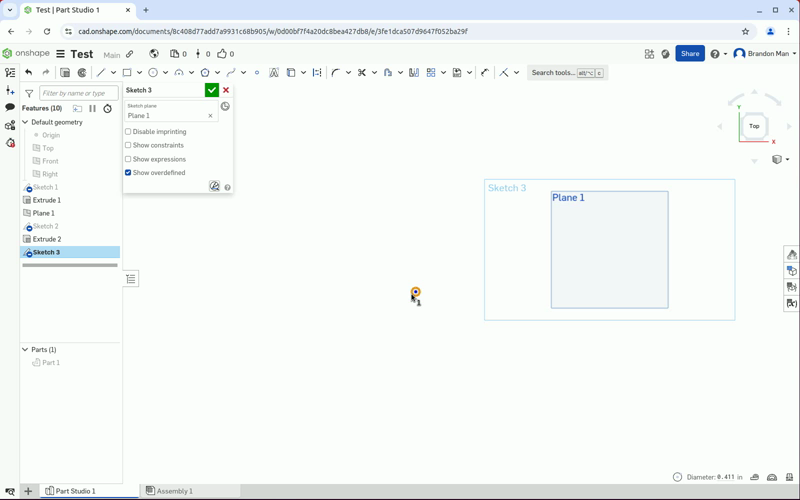
scroll(-6)
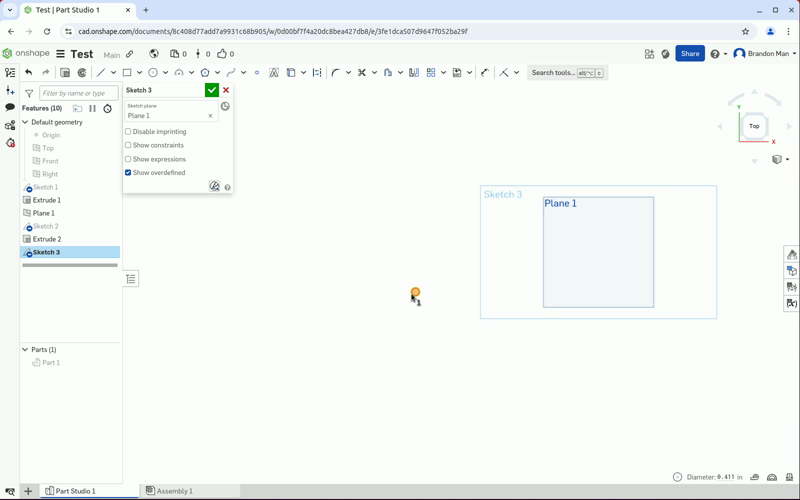
scroll(-6)
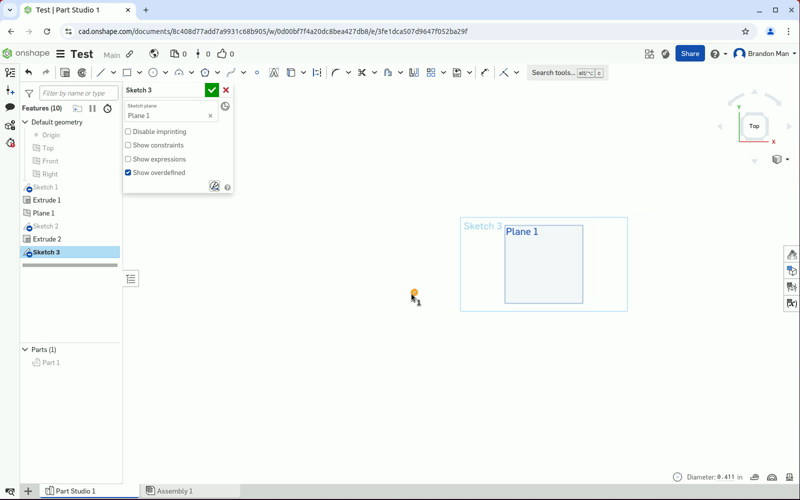
scroll(-6)
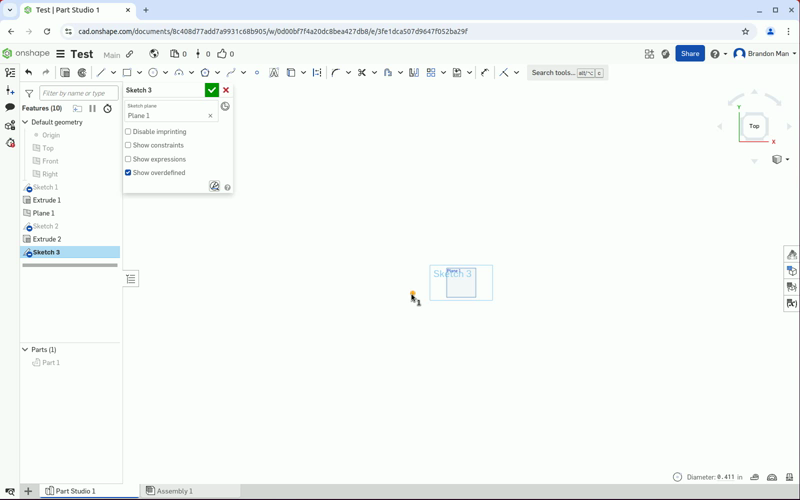
mouse_move(73, 352)
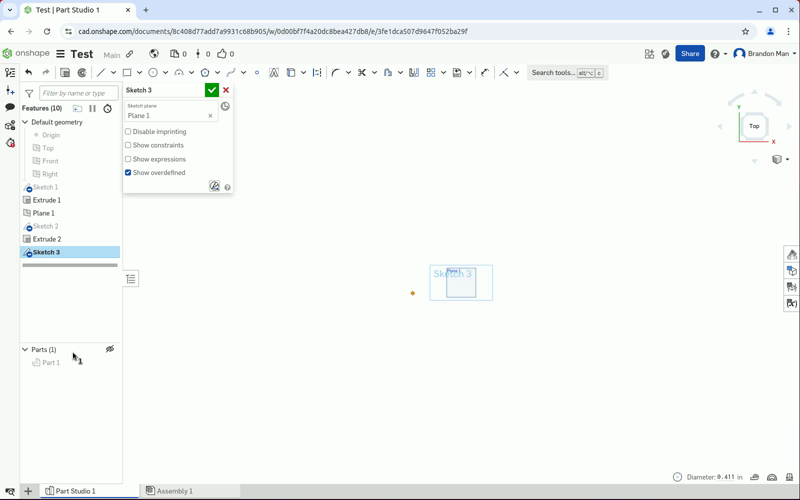
key(shift+y)
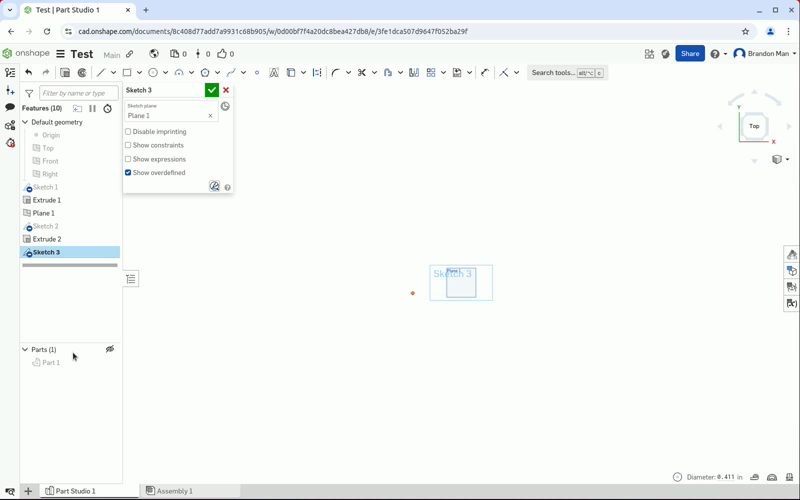
key(shift+e)
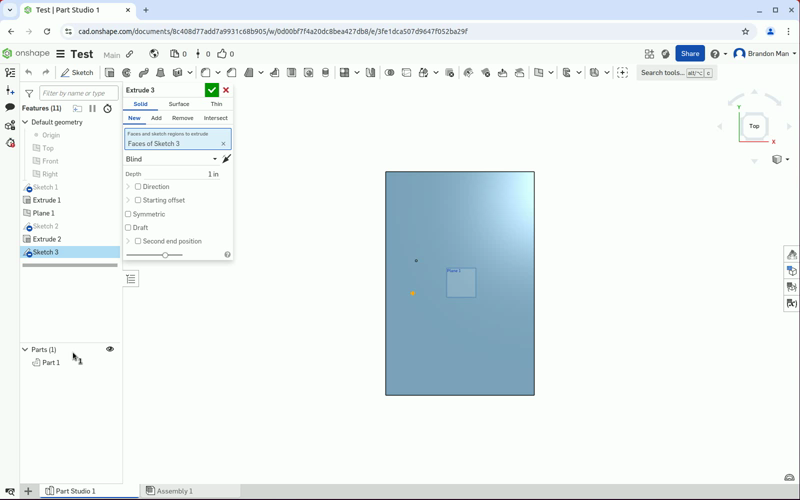
mouse_move(143, 106)
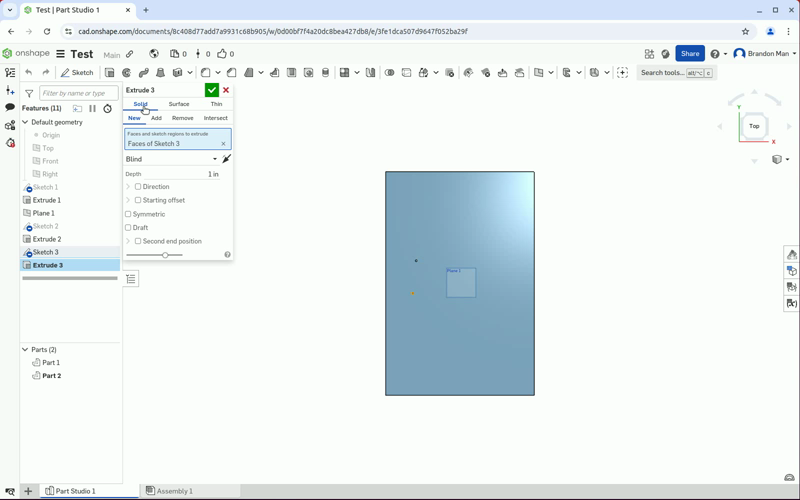
click(143, 106)
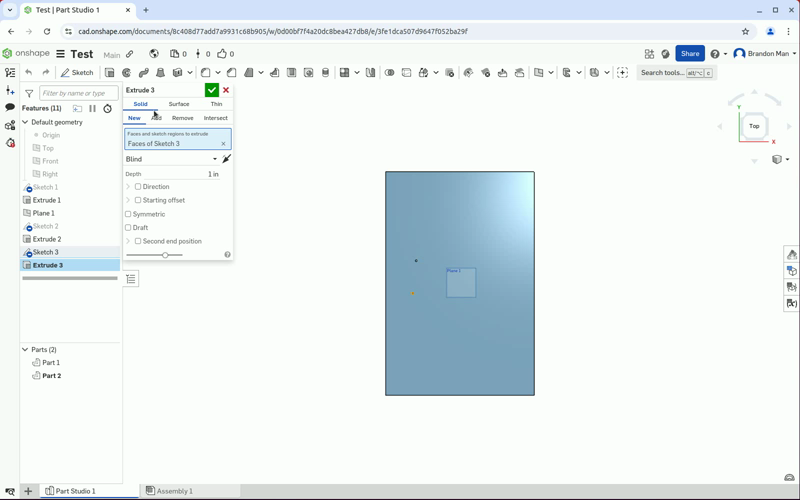
mouse_move(186, 120)
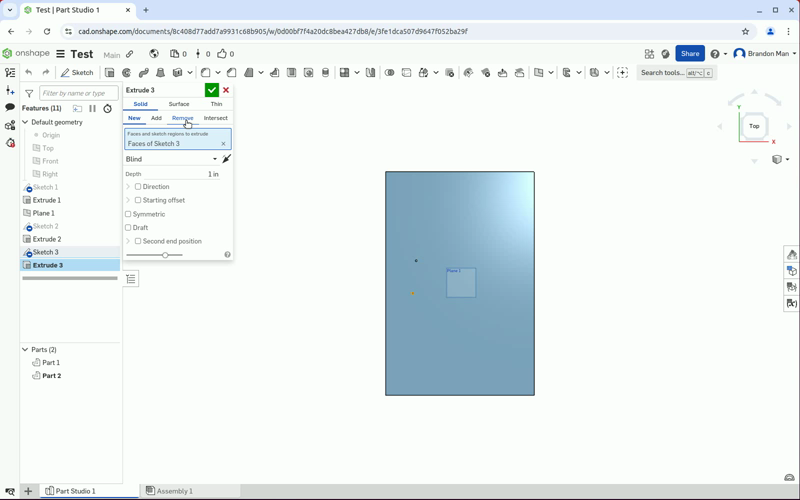
click(186, 120)
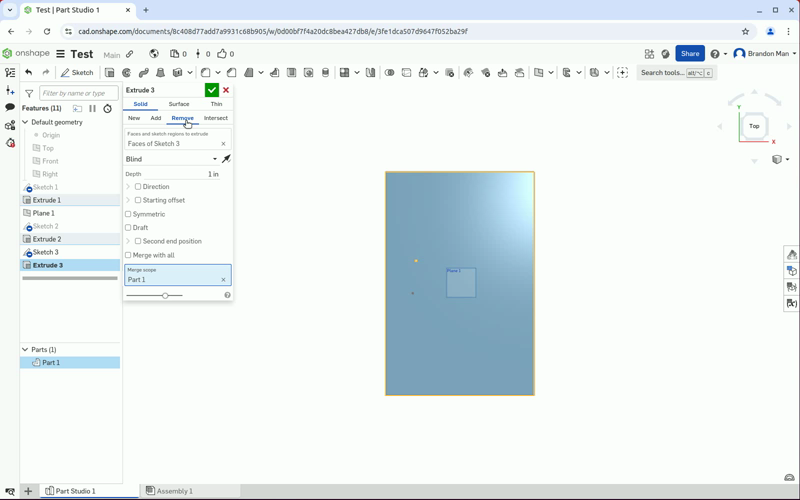
key(tab, 4)
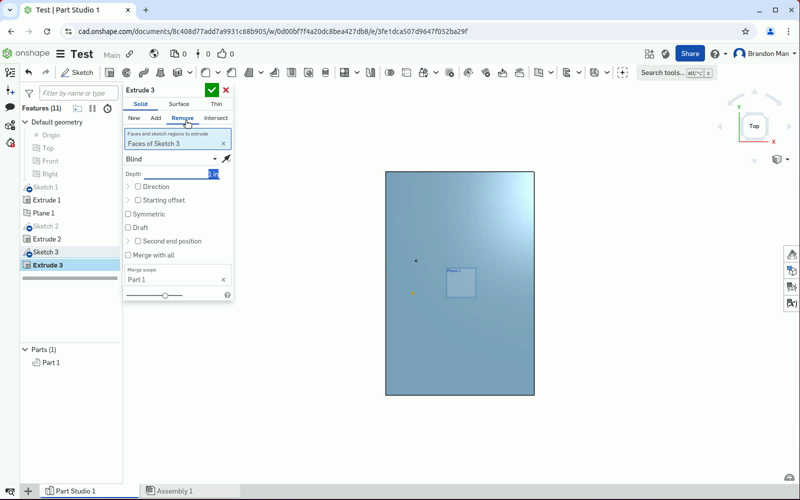
text(2.648)
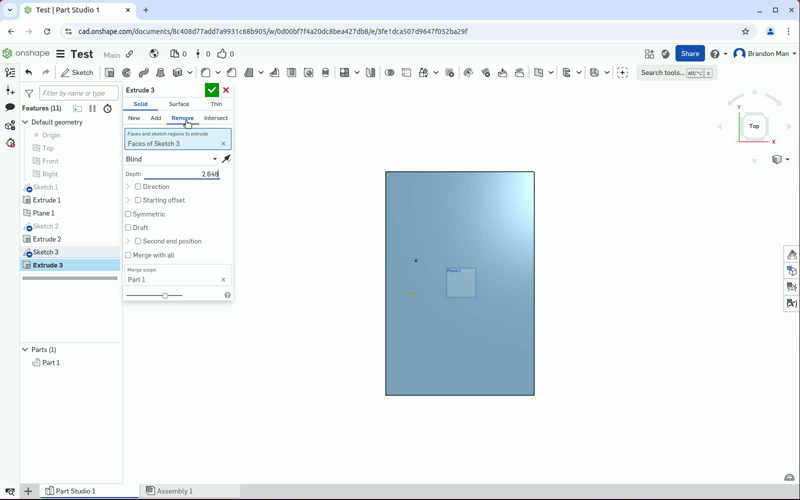
key(tab, 6)
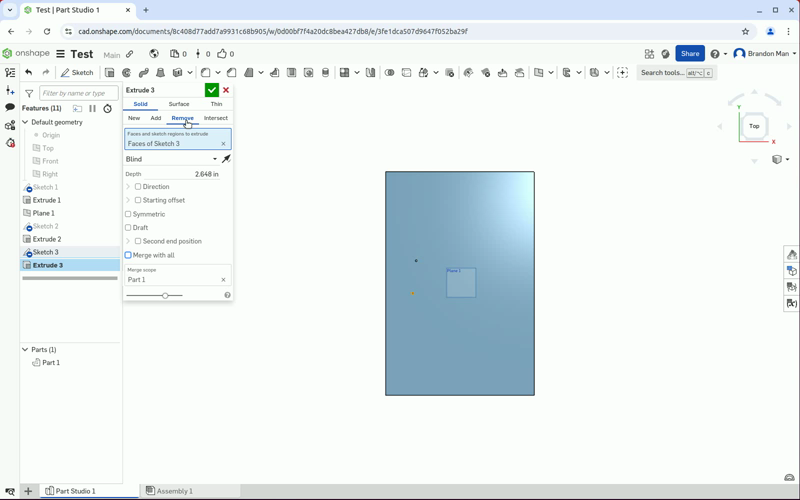
key(space)
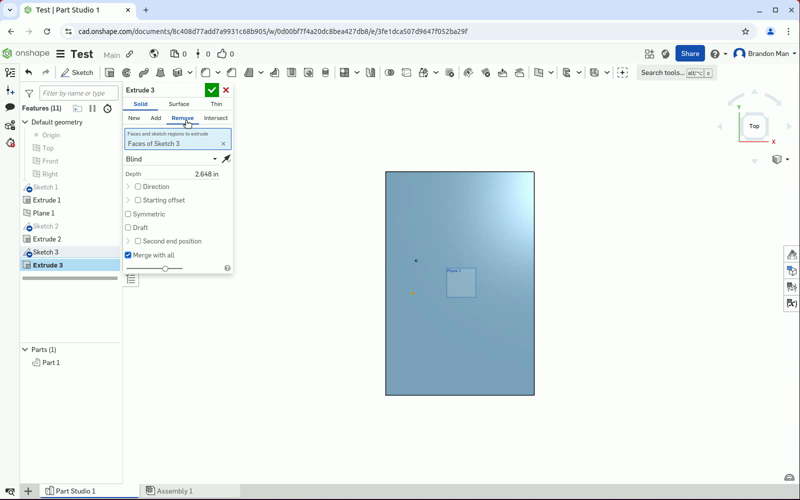
key(enter)
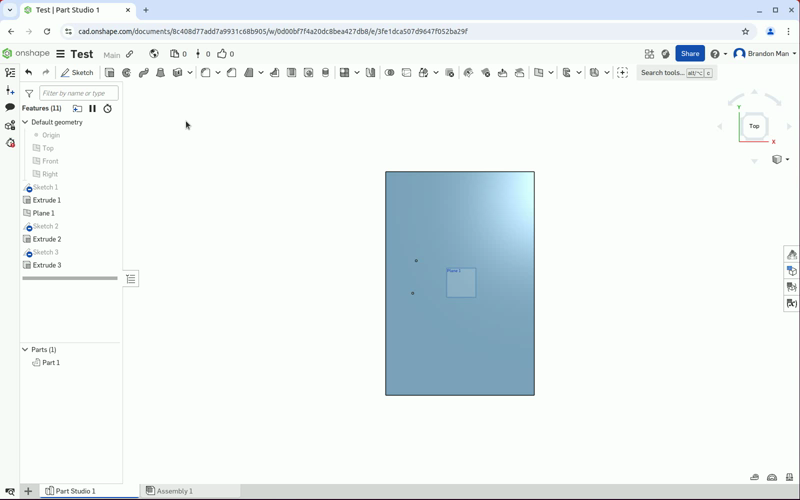
key(shift+h)
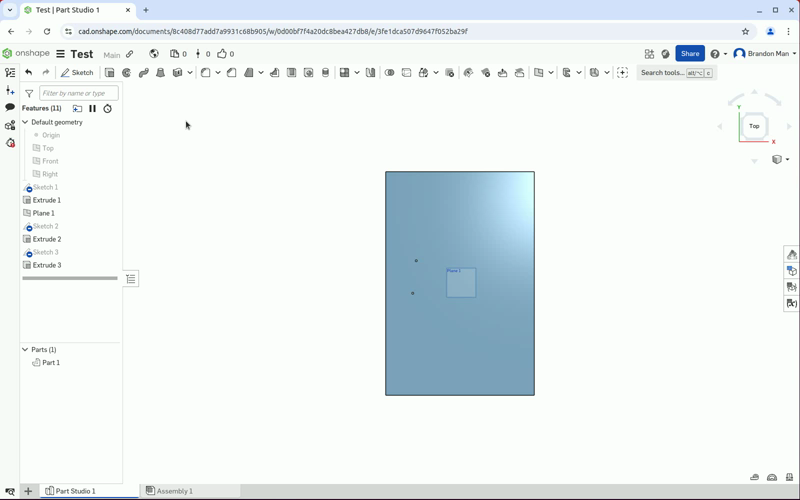
key(shift+h)
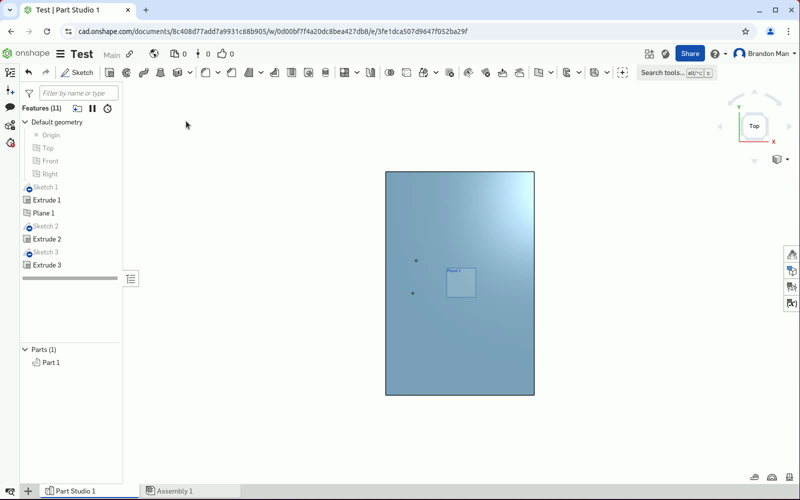
mouse_move(73, 189)
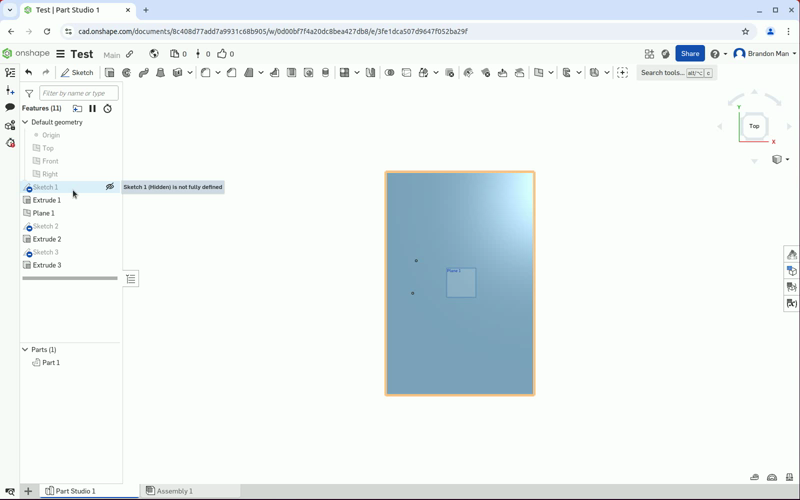
click(73, 189)
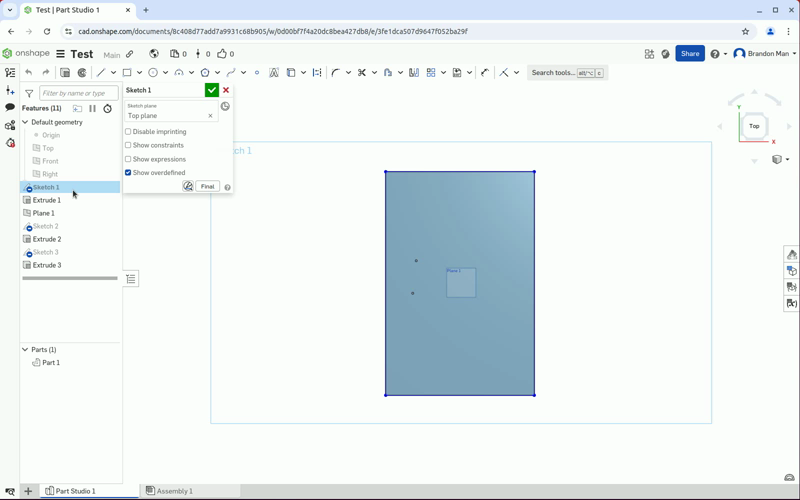
mouse_move(229, 92)
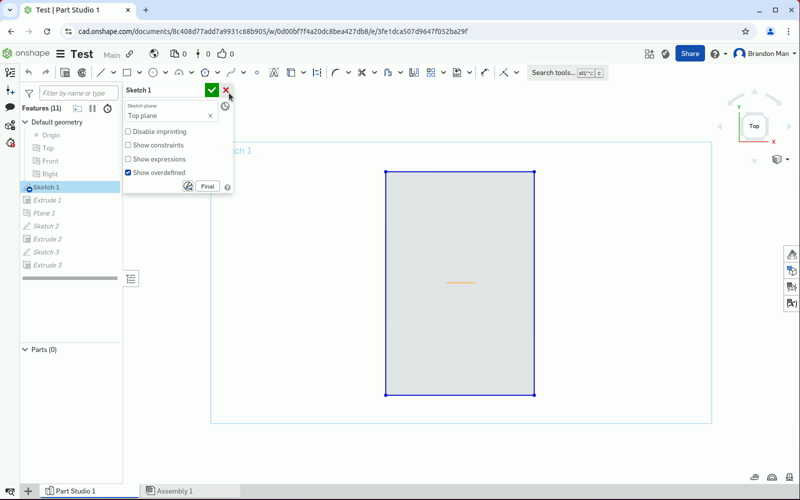
click(229, 92)
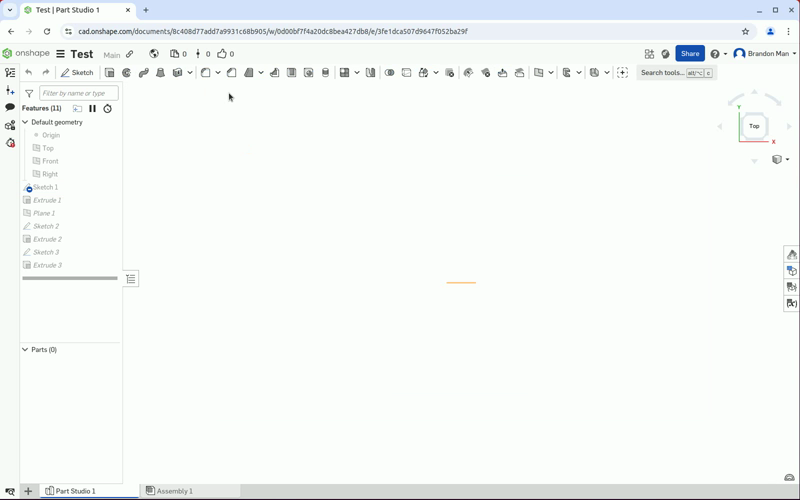
key(shift+s)
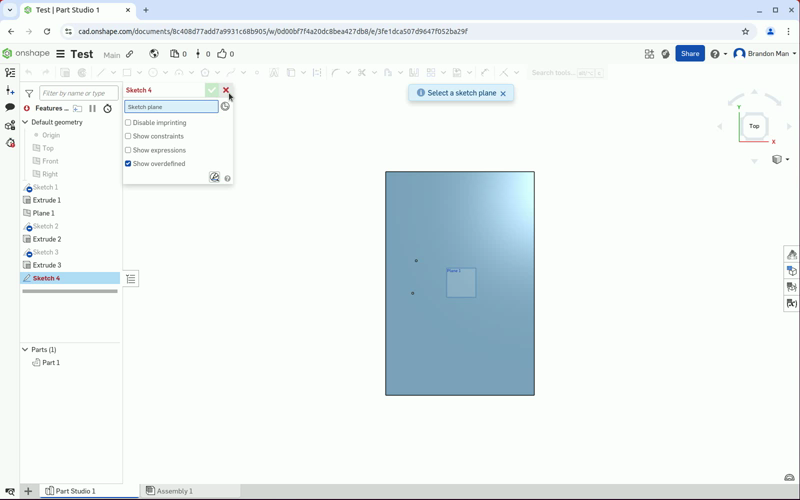
mouse_move(73, 215)
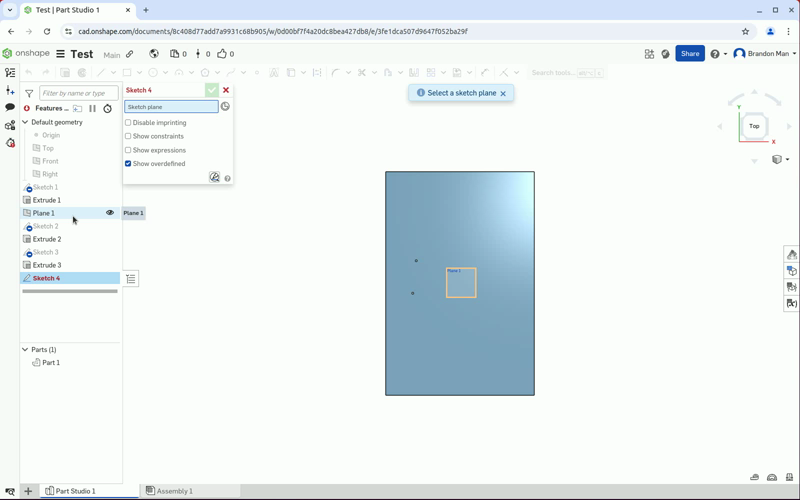
click(73, 215)
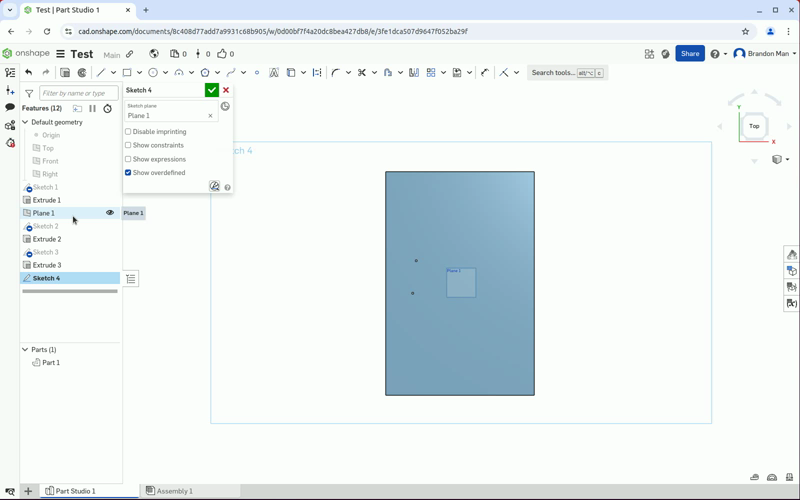
mouse_move(73, 352)
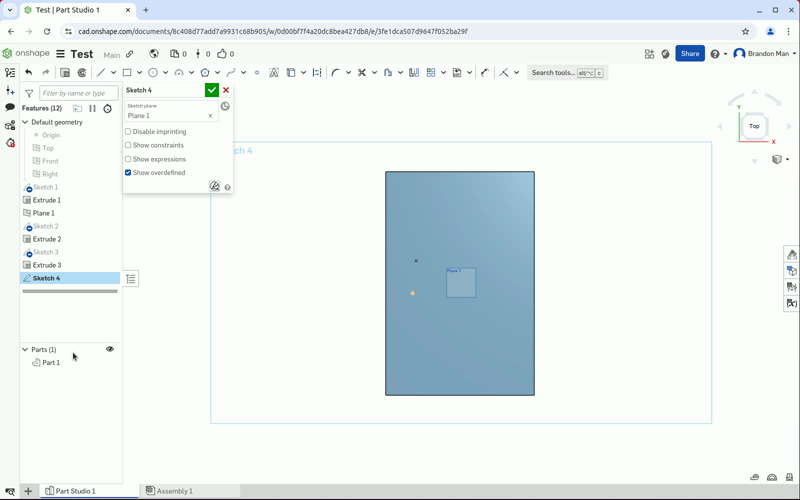
key(y)
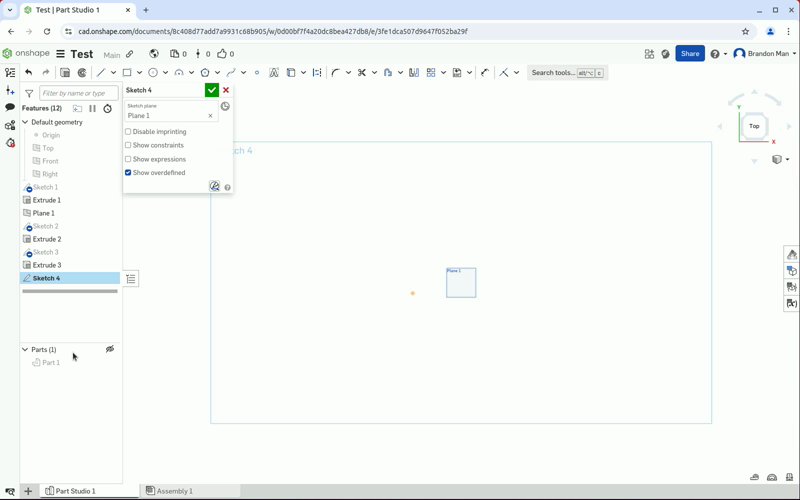
key(c)
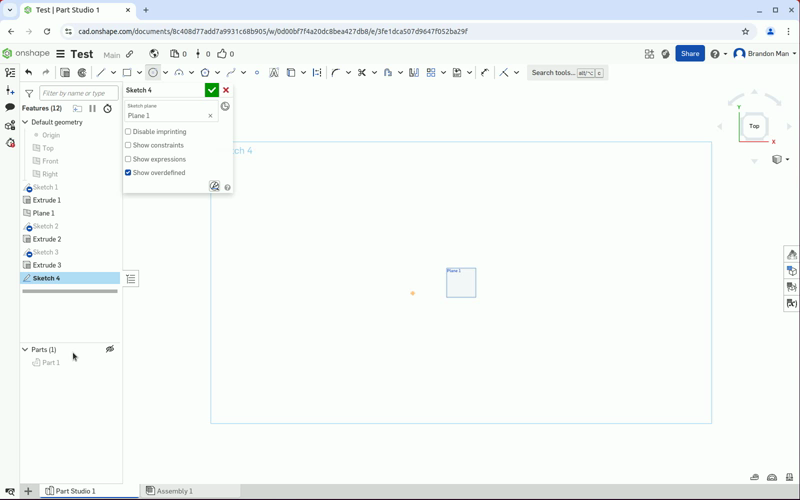
key_down(shift)
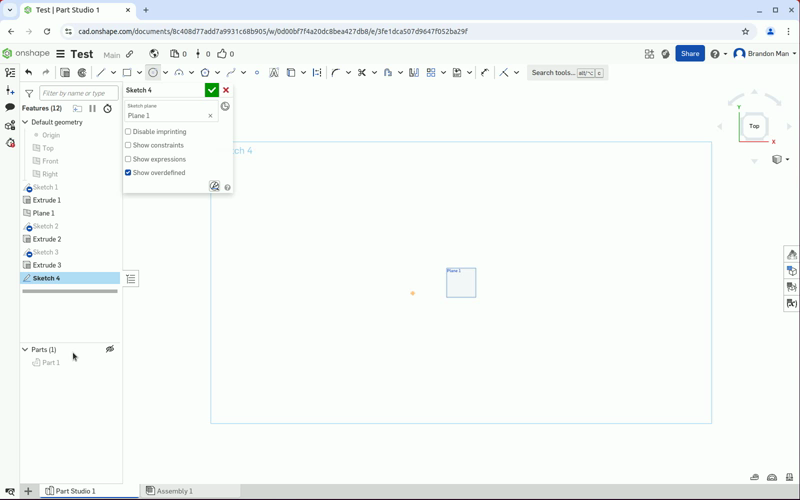
mouse_move(443, 265)
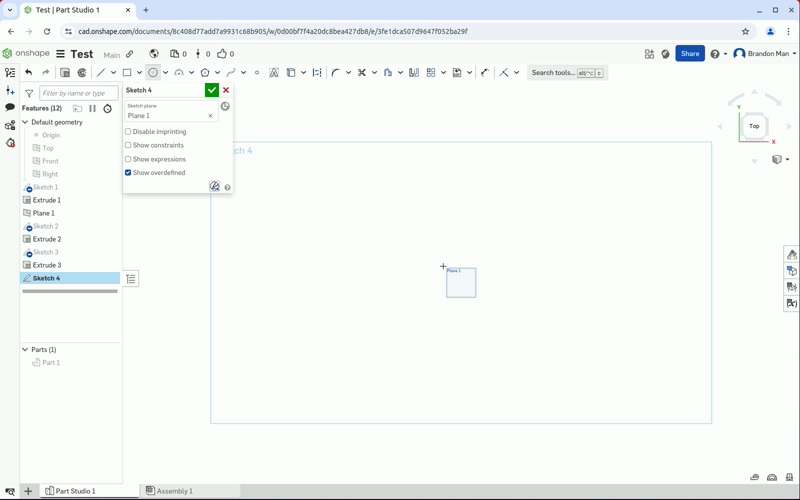
click(443, 265)
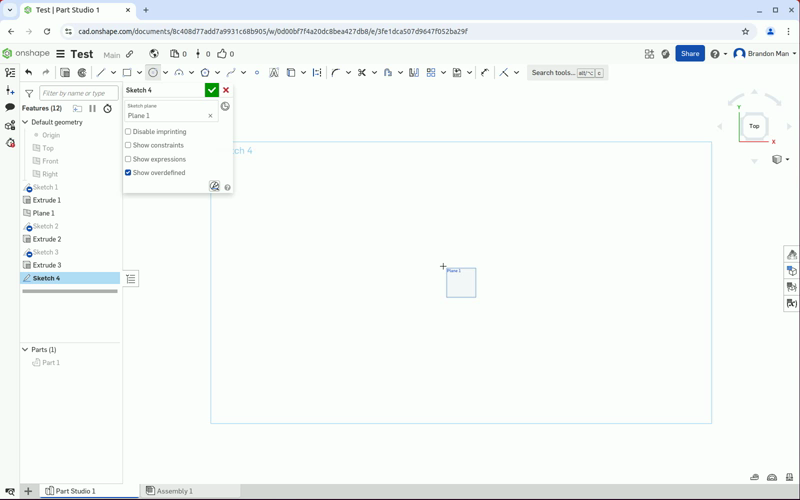
key_up(shift)
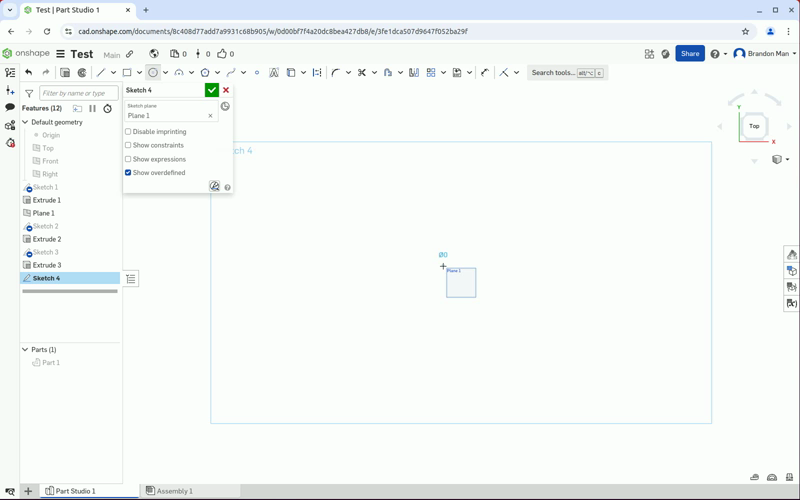
mouse_move(444, 265)
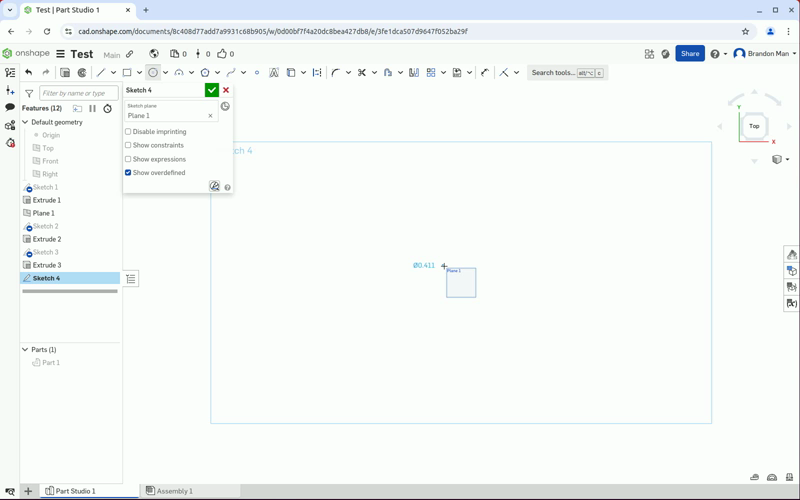
scroll(6)
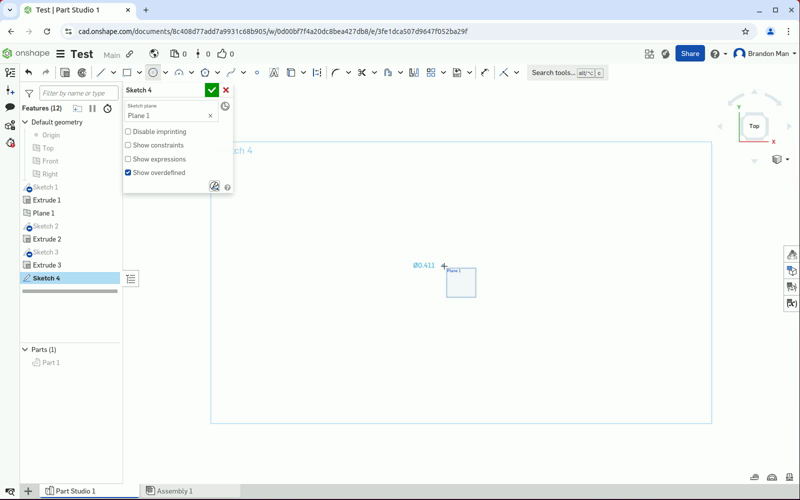
scroll(6)
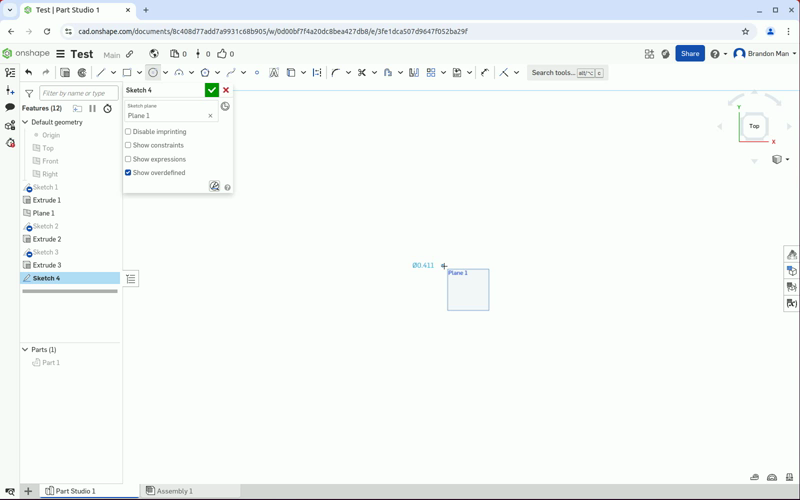
scroll(6)
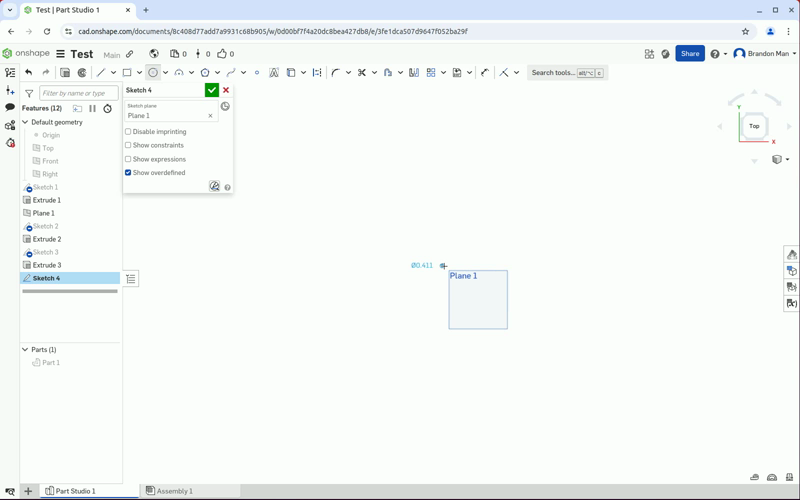
scroll(6)
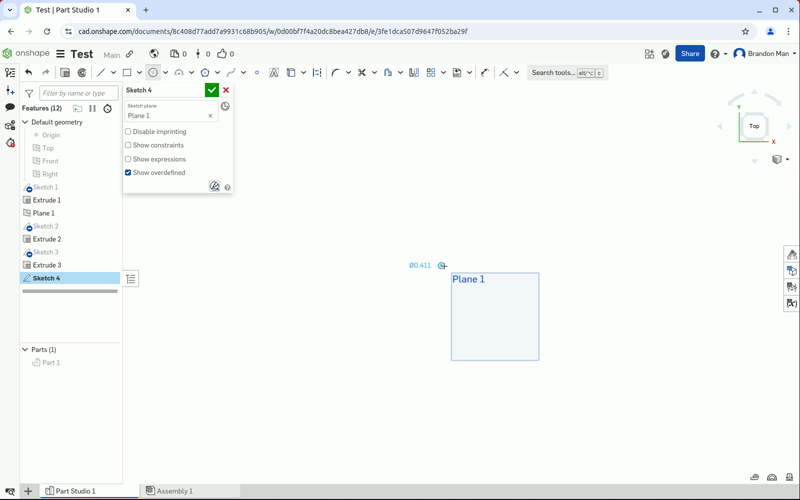
scroll(6)
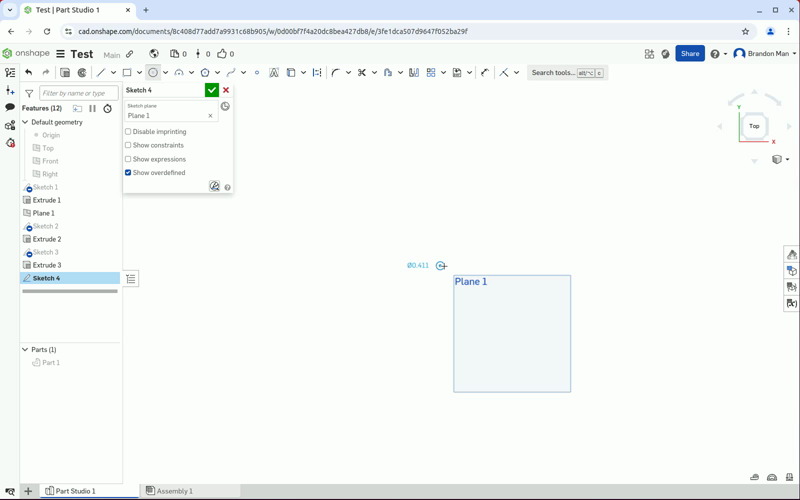
scroll(6)
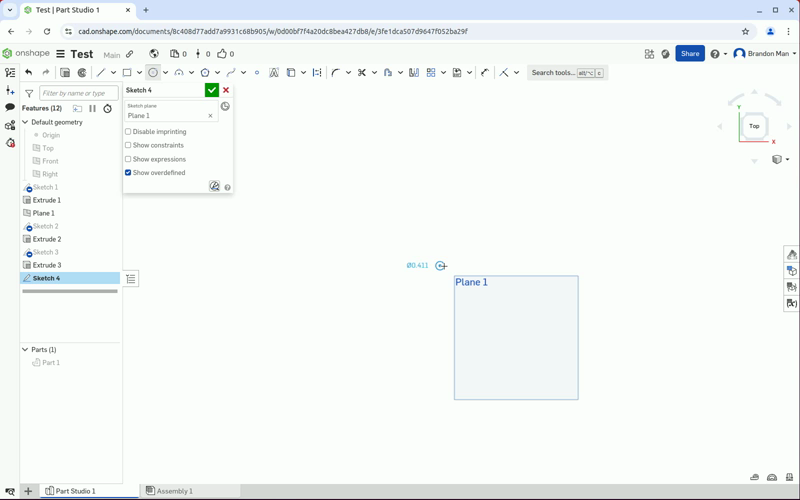
scroll(6)
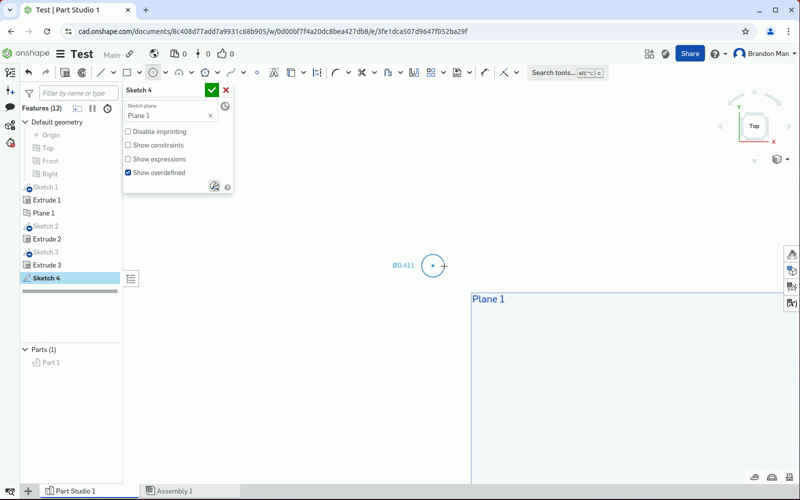
click(444, 265)
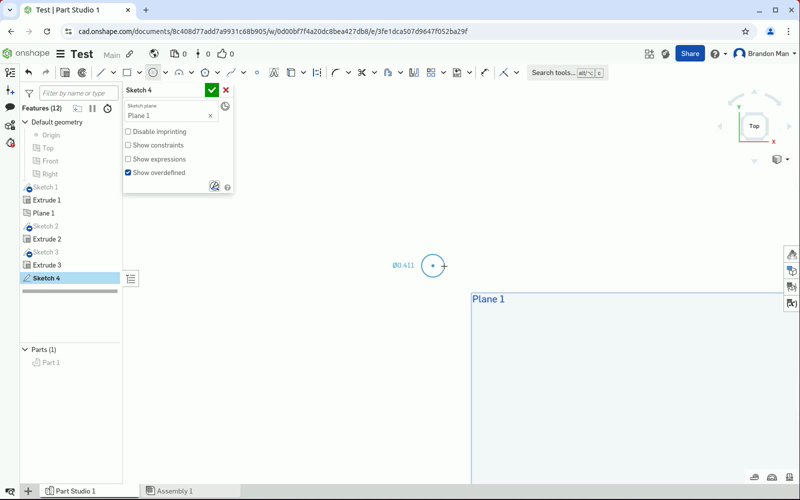
scroll(-6)
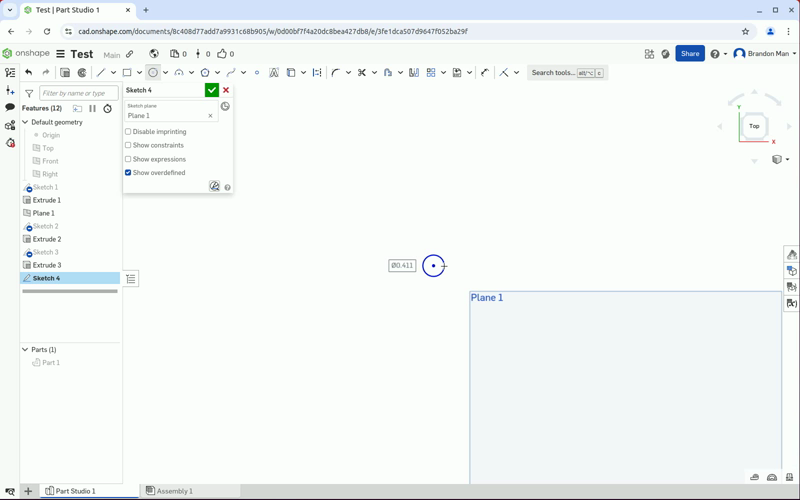
scroll(-6)
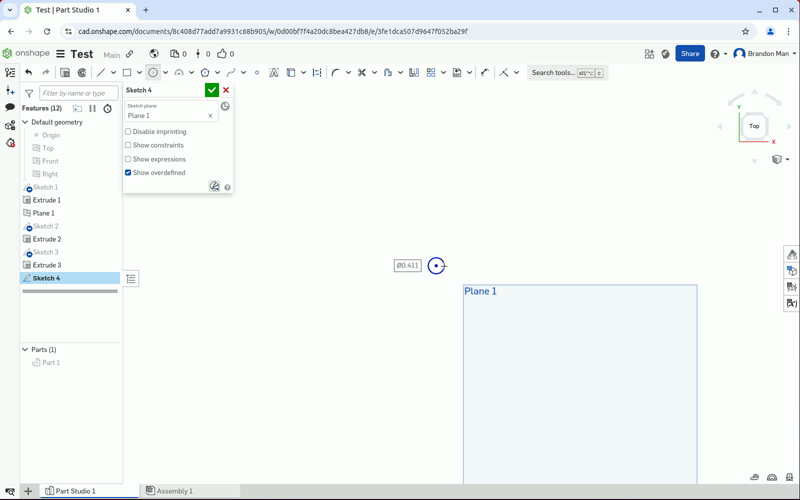
scroll(-6)
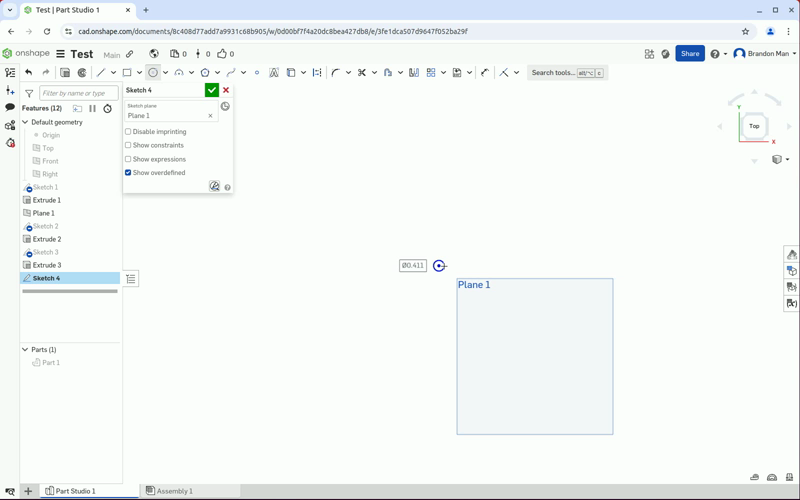
scroll(-6)
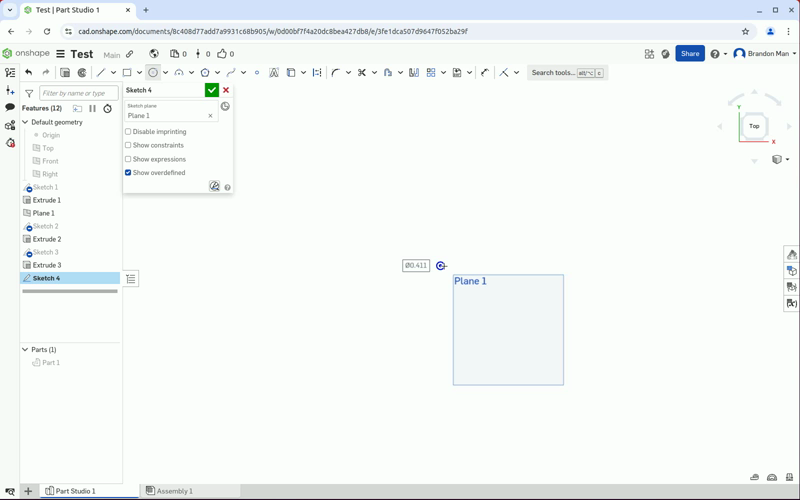
scroll(-6)
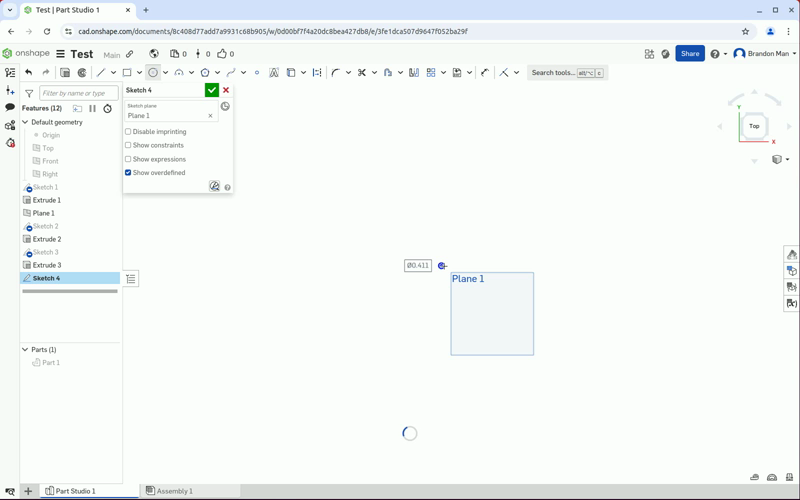
scroll(-6)
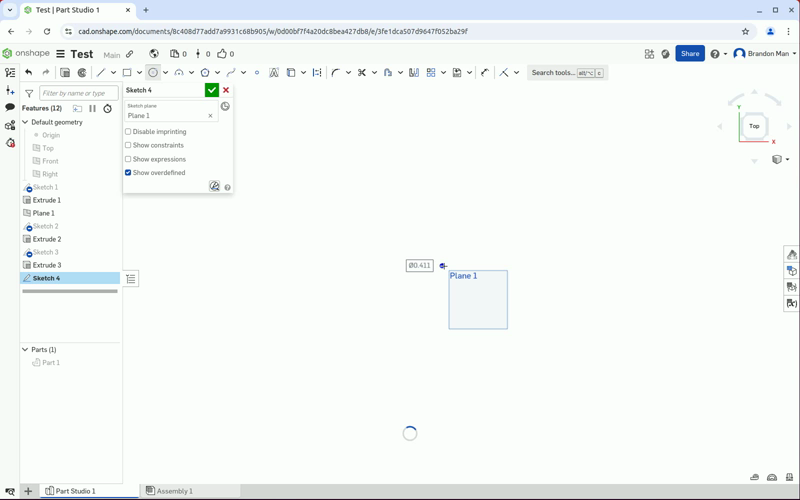
scroll(-6)
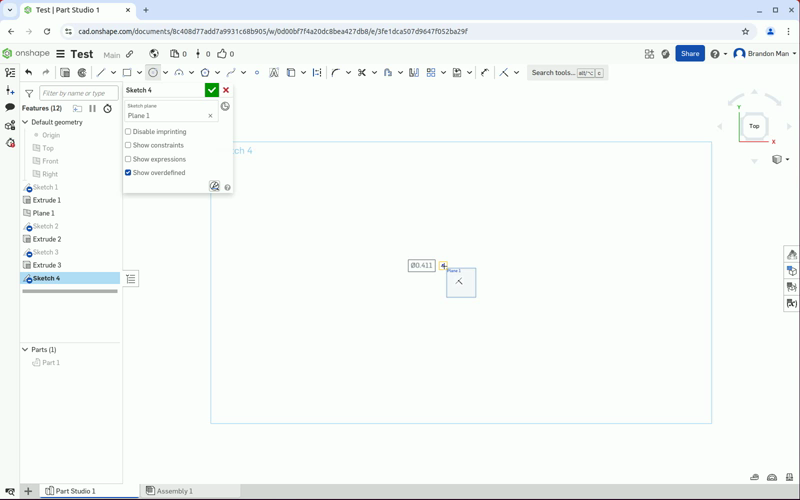
key(esc)
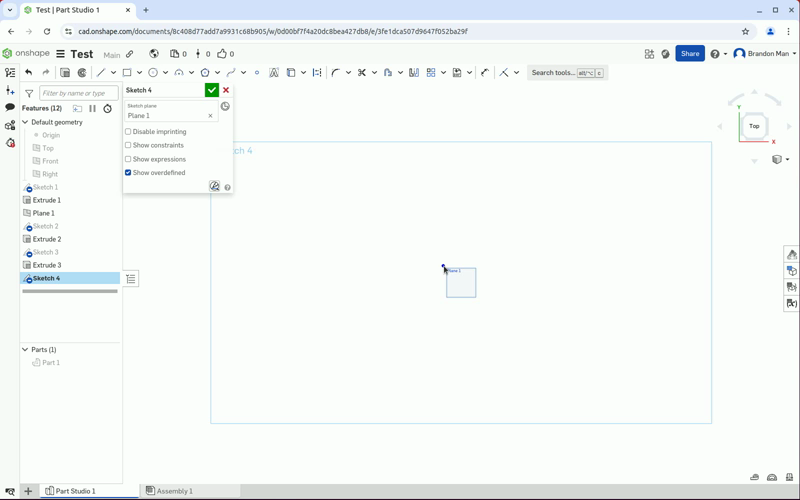
mouse_move(443, 265)
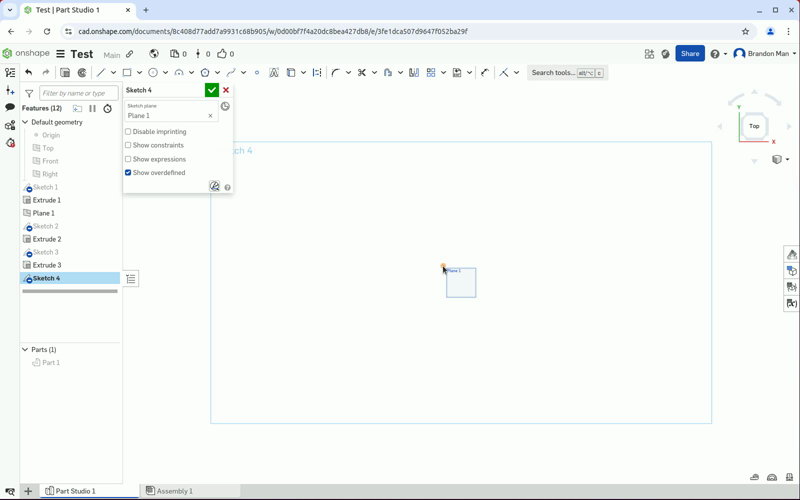
scroll(6)
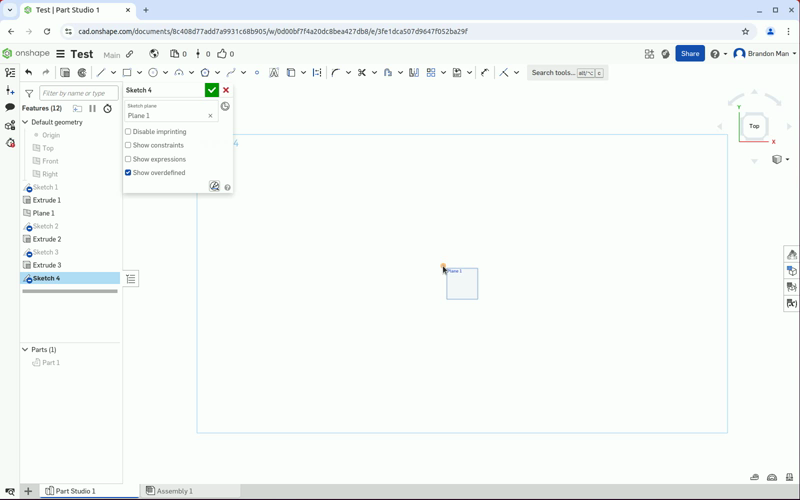
scroll(6)
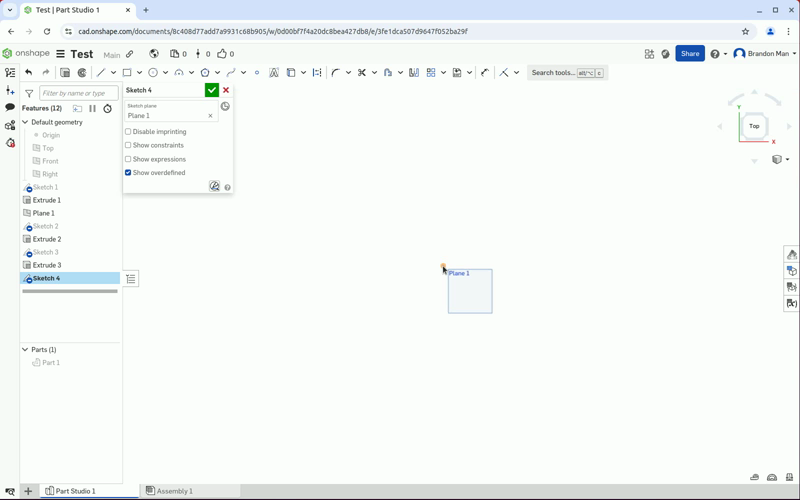
scroll(6)
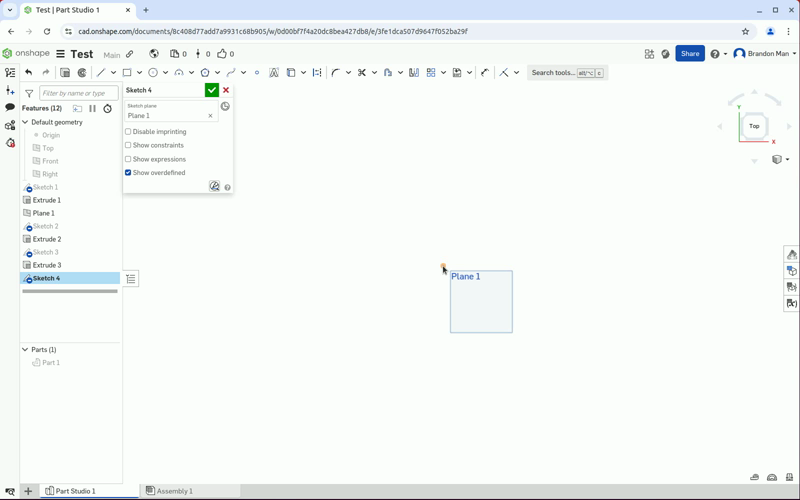
scroll(6)
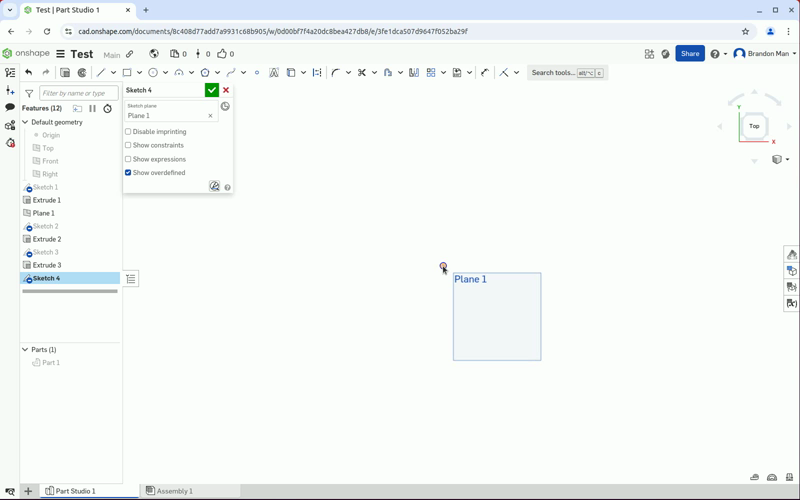
scroll(6)
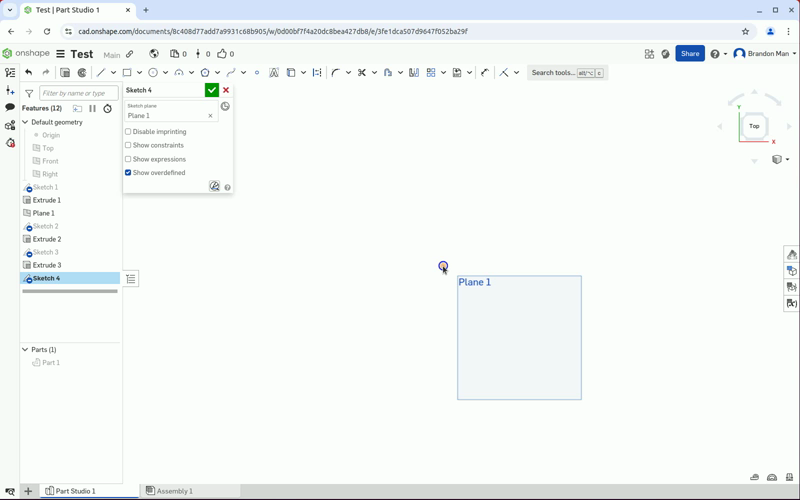
scroll(6)
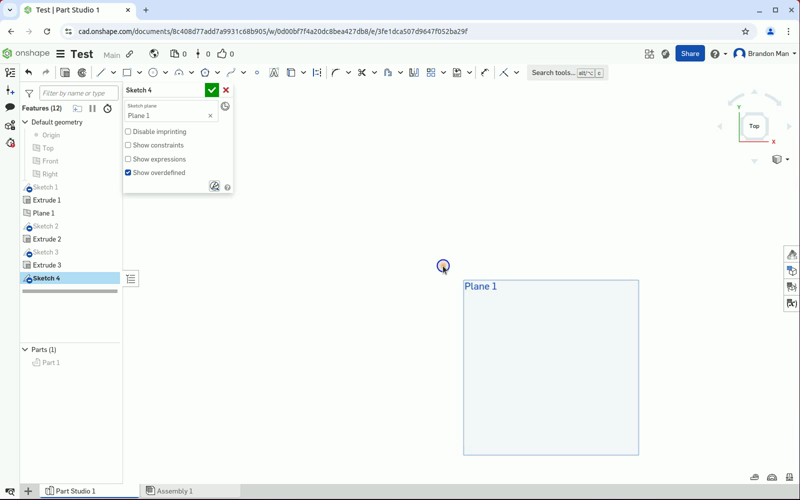
scroll(6)
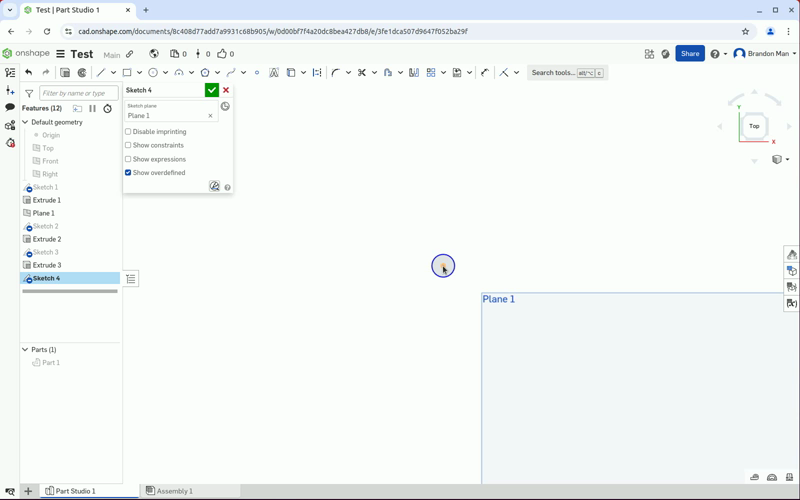
click(443, 265)
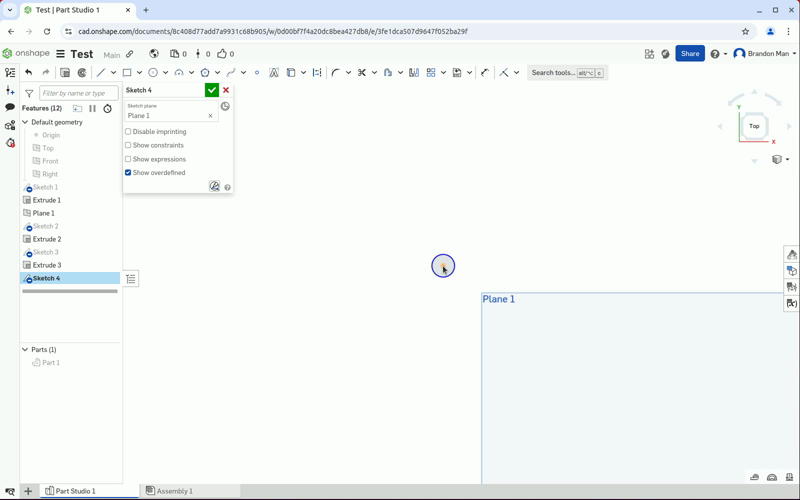
scroll(-6)
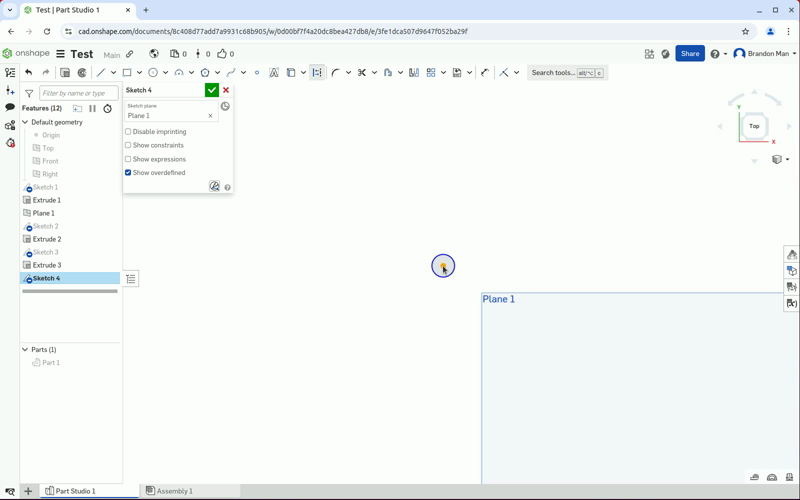
scroll(-6)
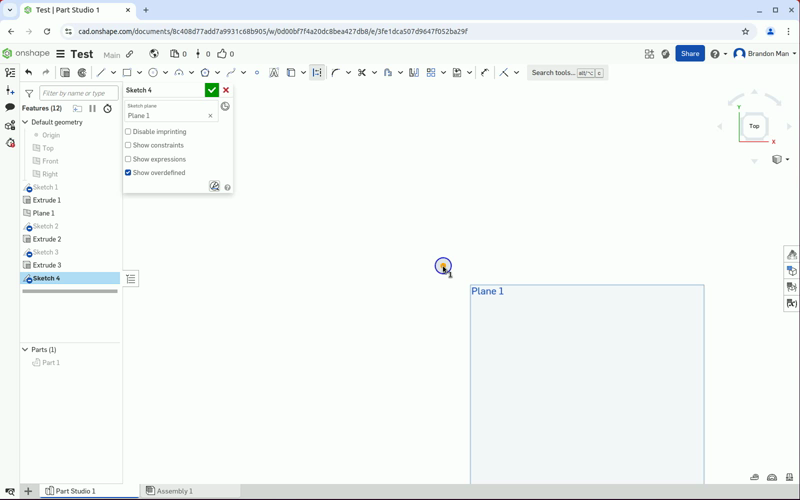
scroll(-6)
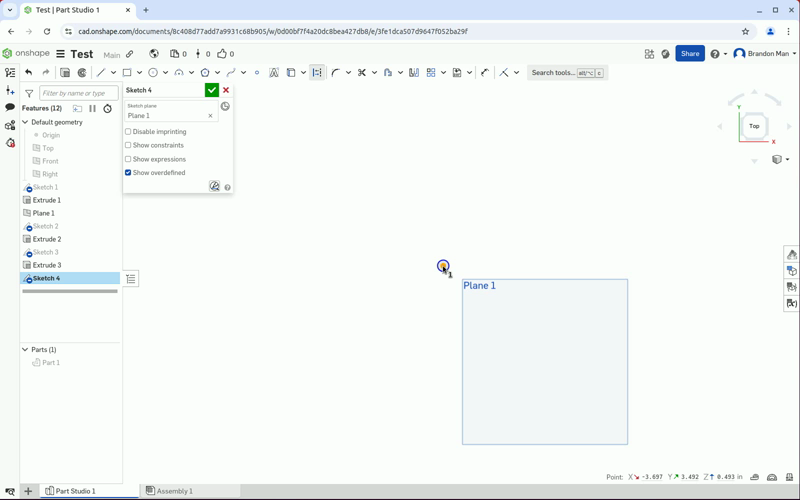
scroll(-6)
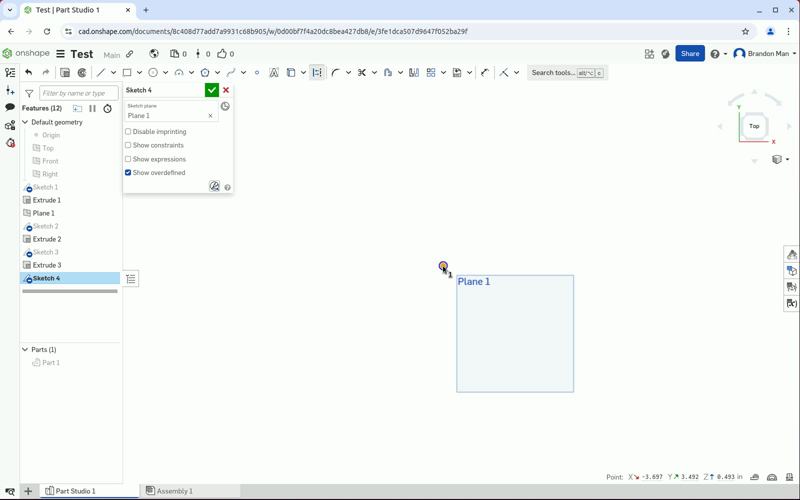
scroll(-6)
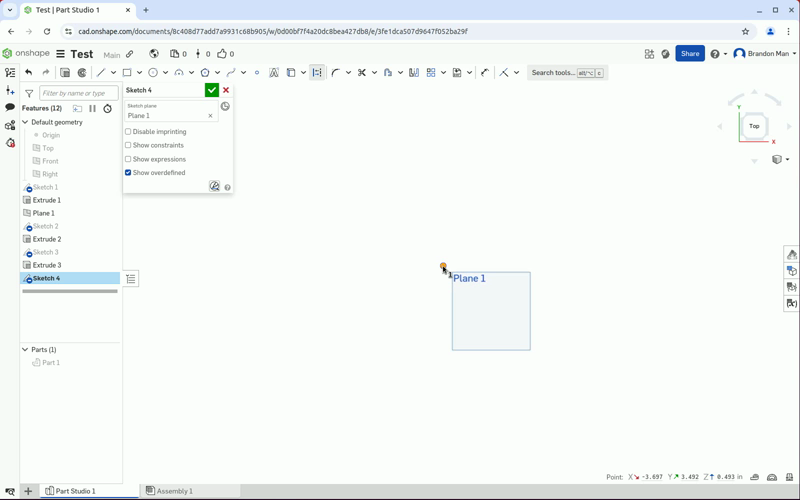
scroll(-6)
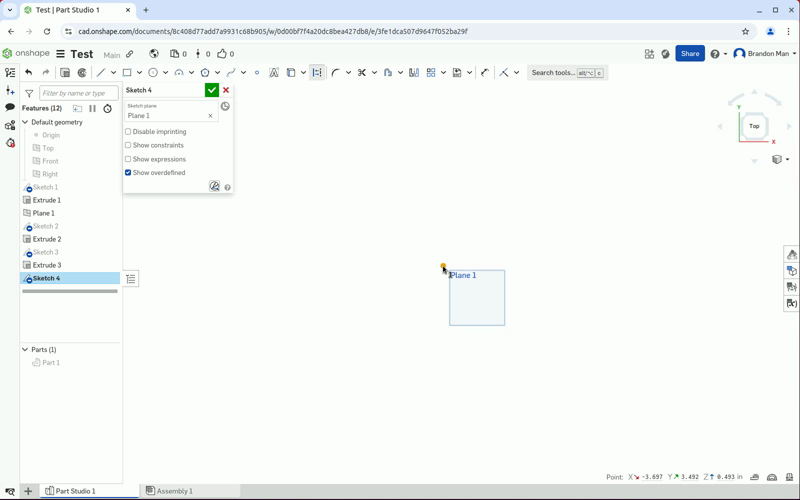
scroll(-6)
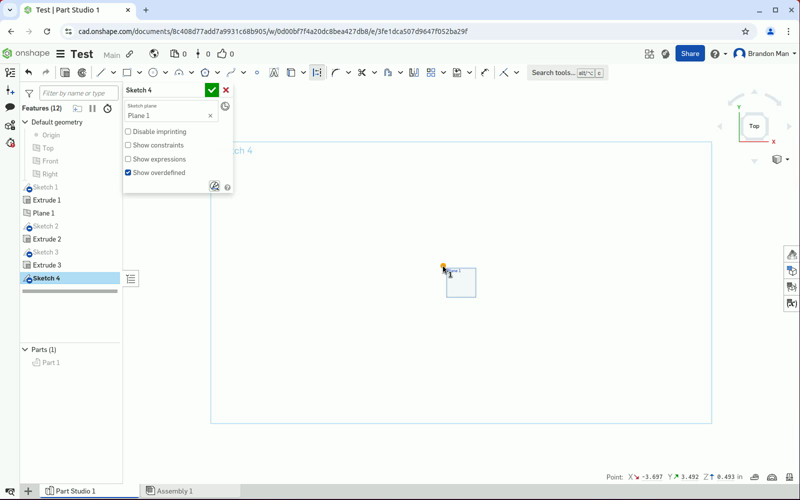
mouse_move(73, 352)
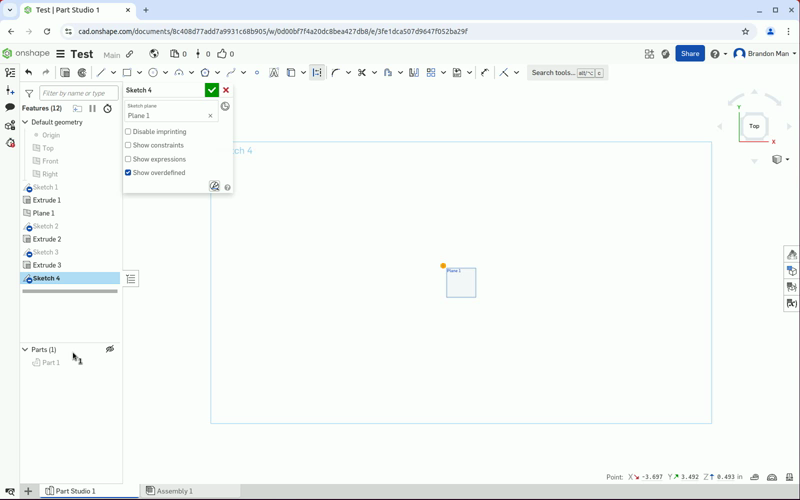
key(shift+y)
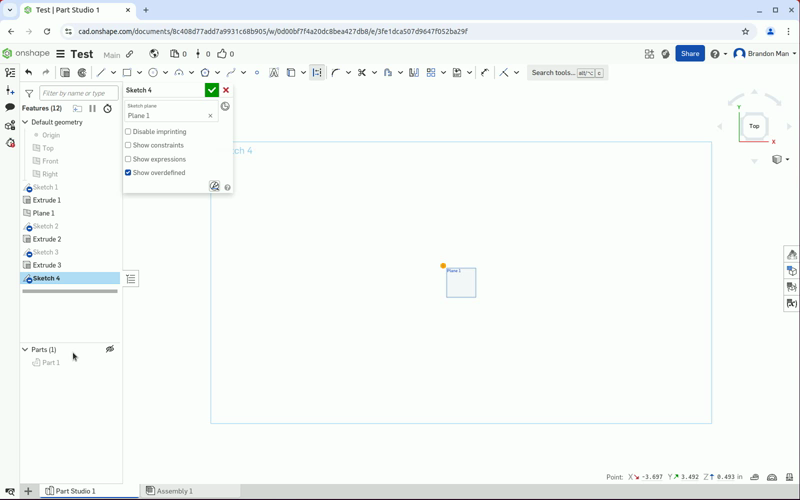
key(shift+e)
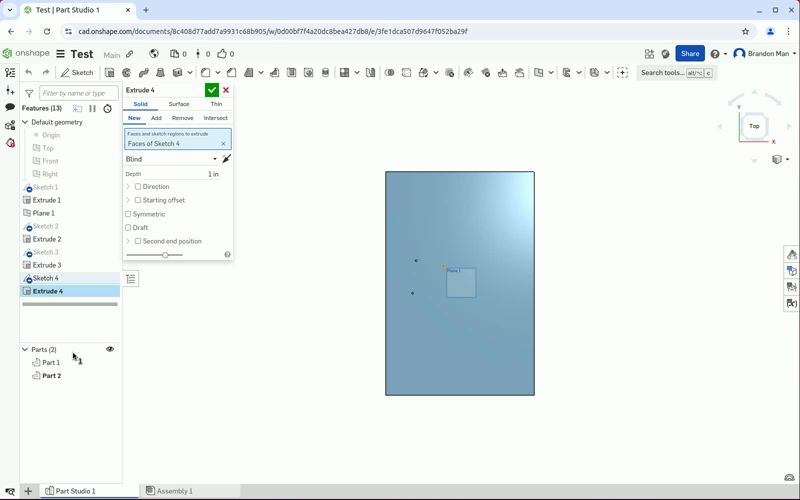
mouse_move(143, 106)
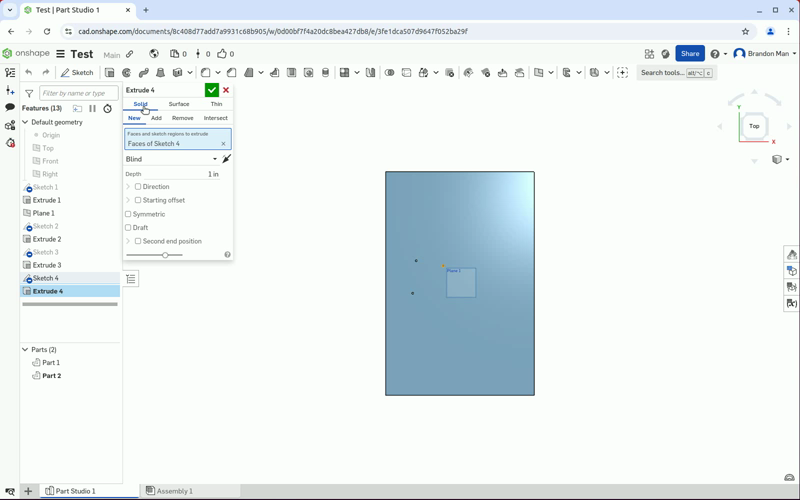
click(143, 106)
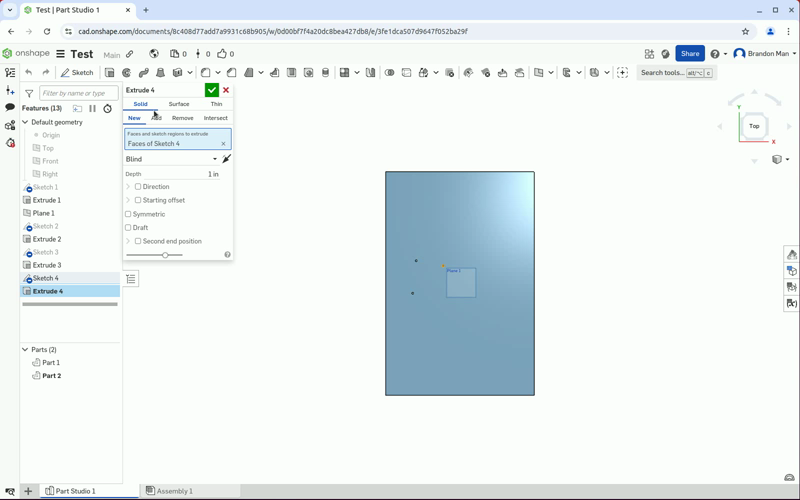
mouse_move(186, 120)
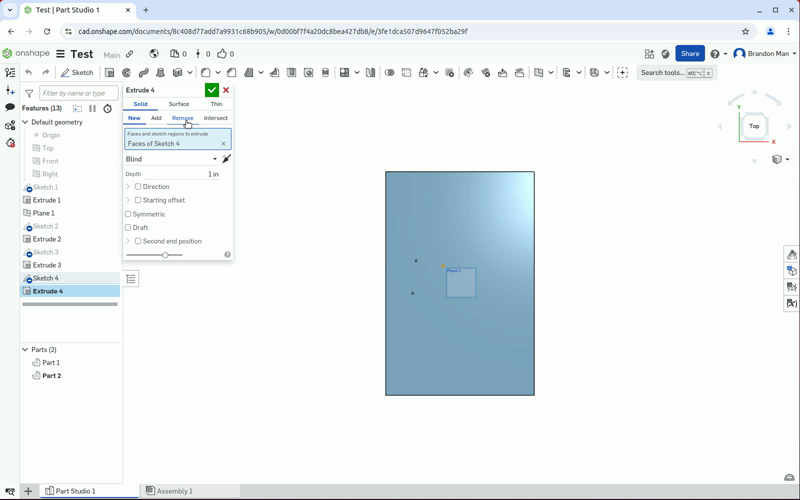
click(186, 120)
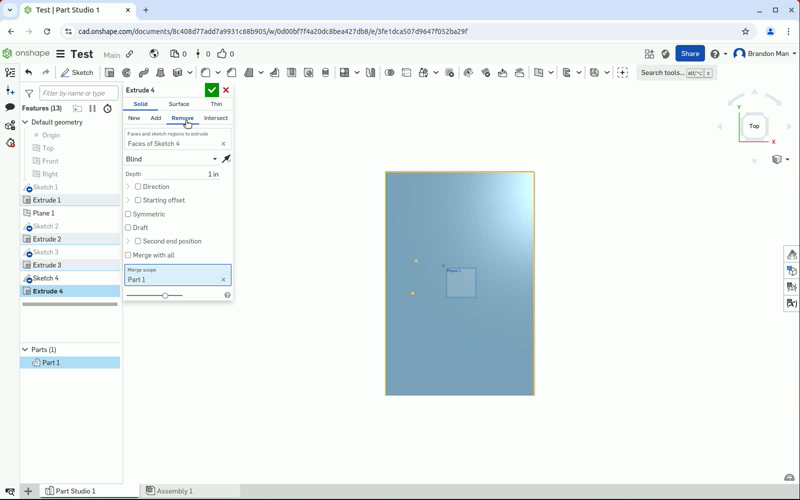
key(tab, 4)
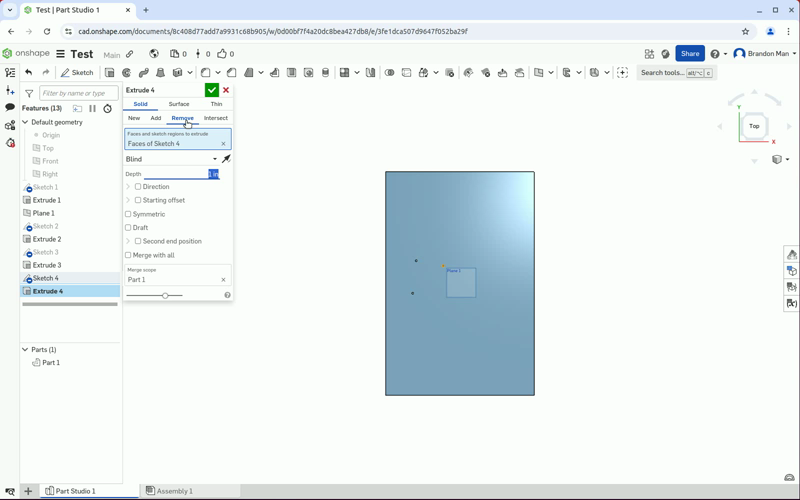
text(2.648)
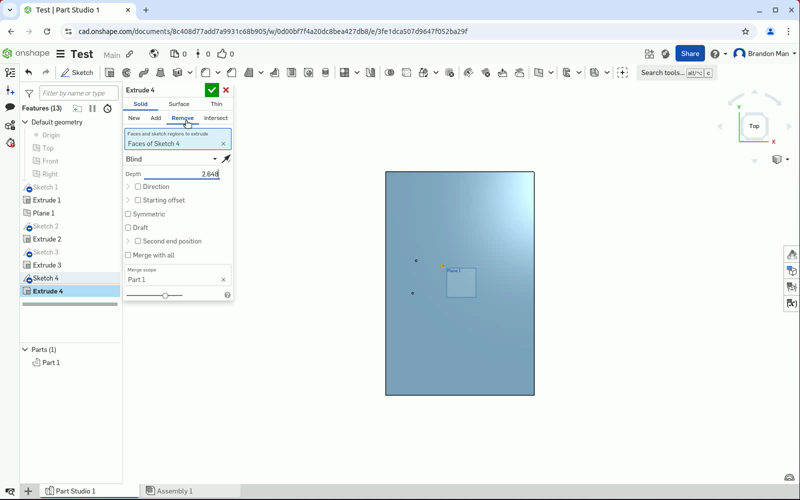
key(tab, 6)
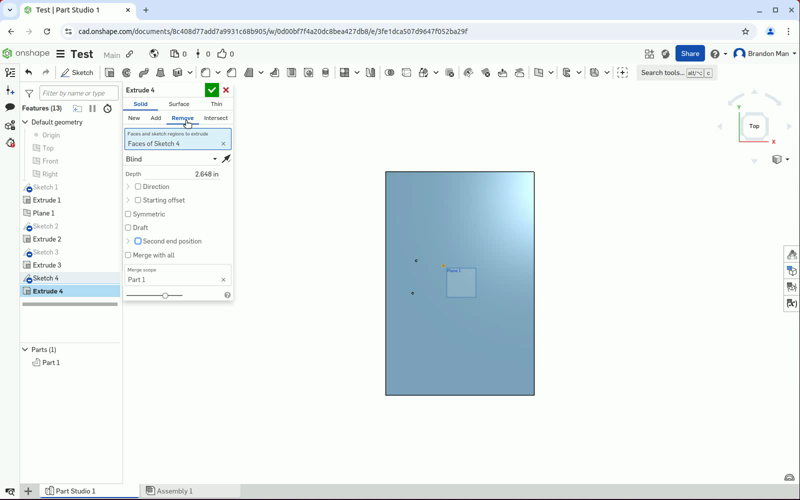
key(space)
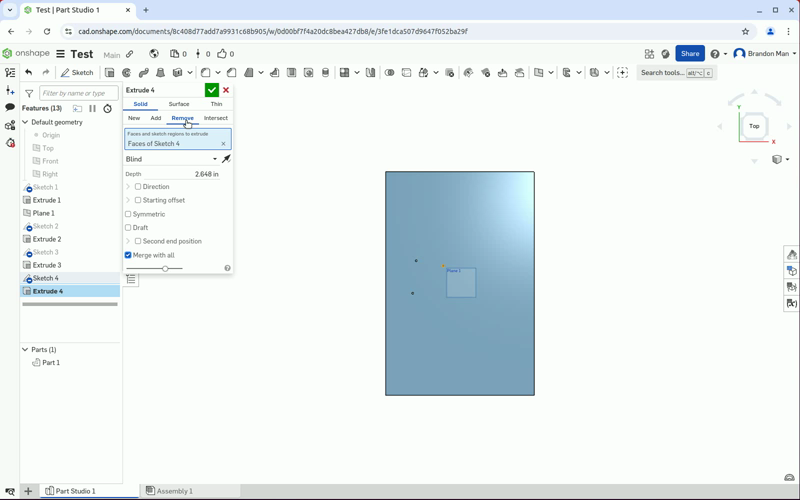
key(enter)
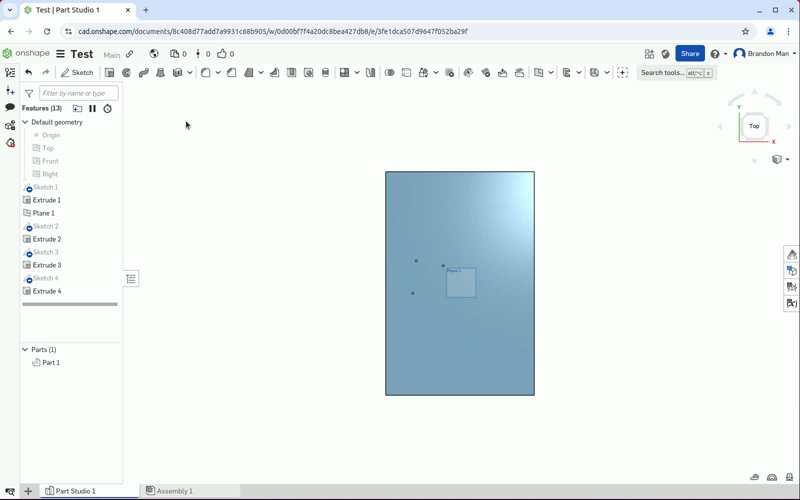
key(shift+h)
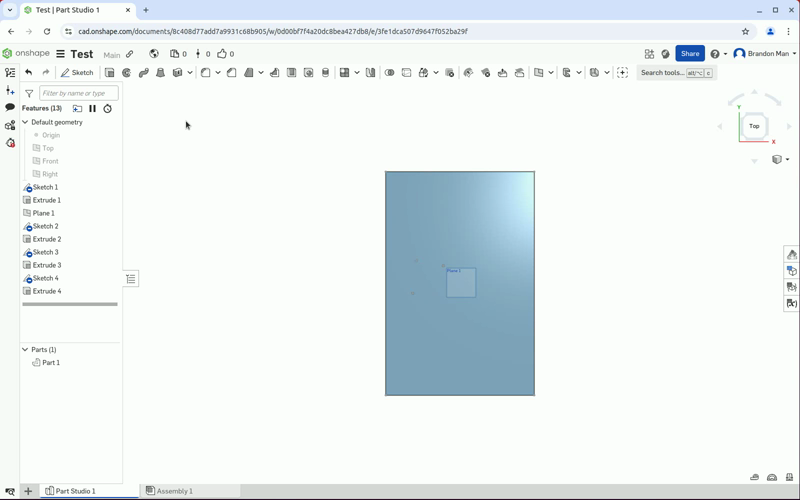
key(shift+h)
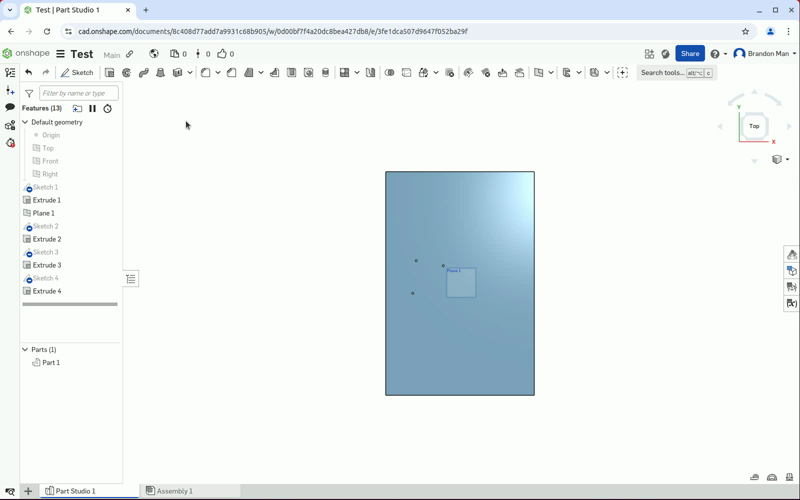
mouse_move(73, 189)
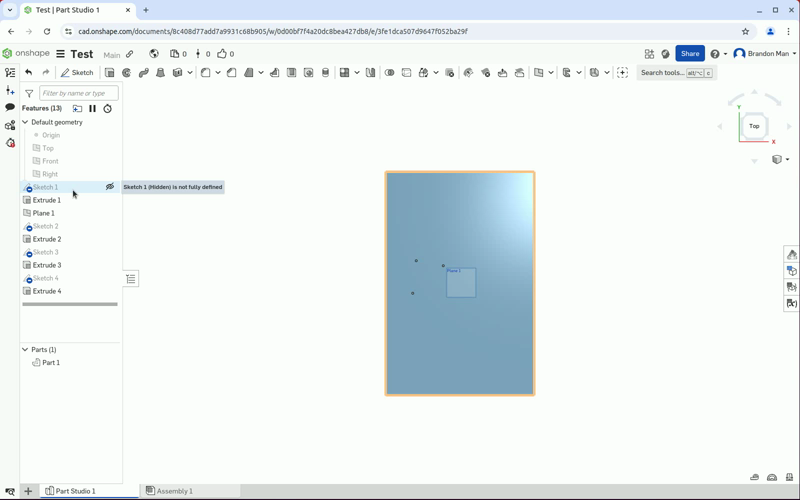
click(73, 189)
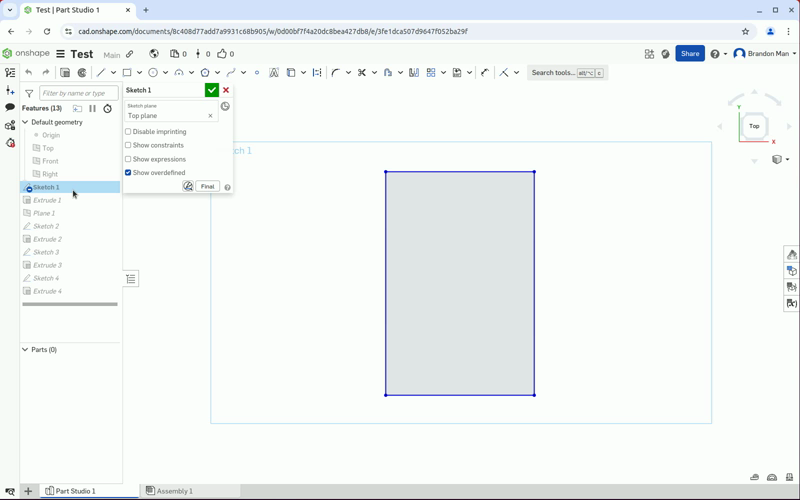
mouse_move(229, 92)
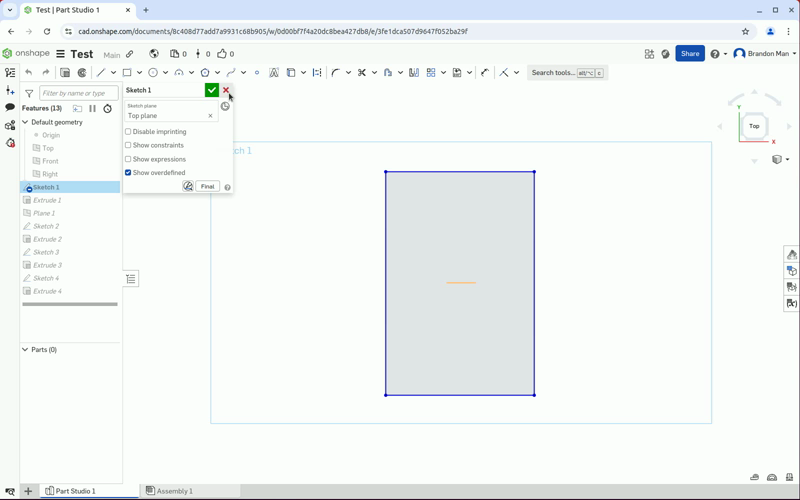
click(229, 92)
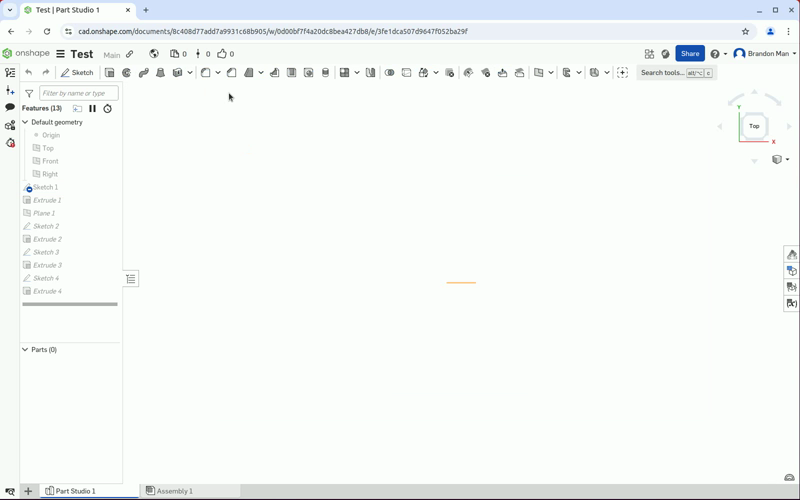
key(shift+s)
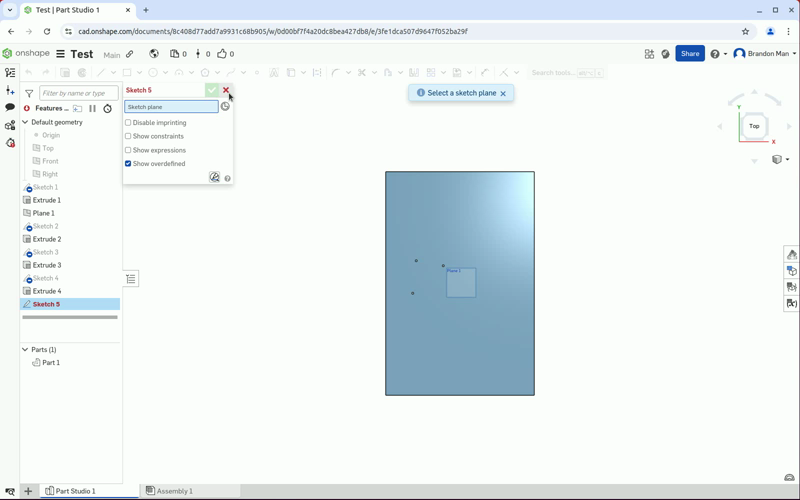
mouse_move(73, 215)
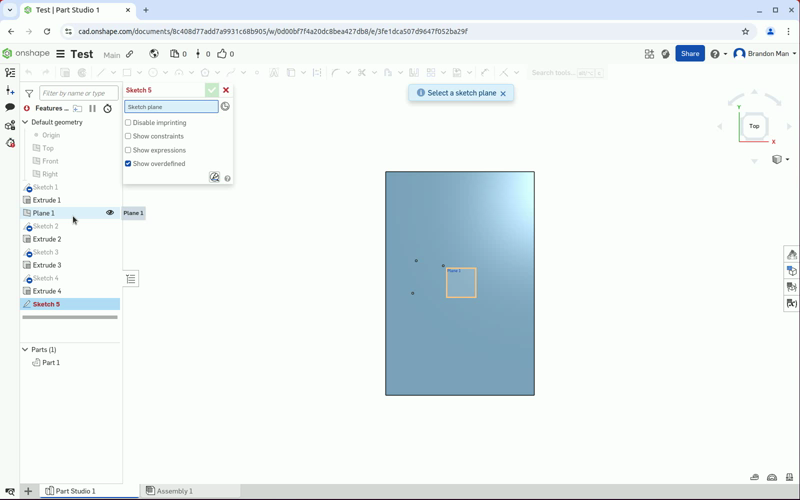
click(73, 215)
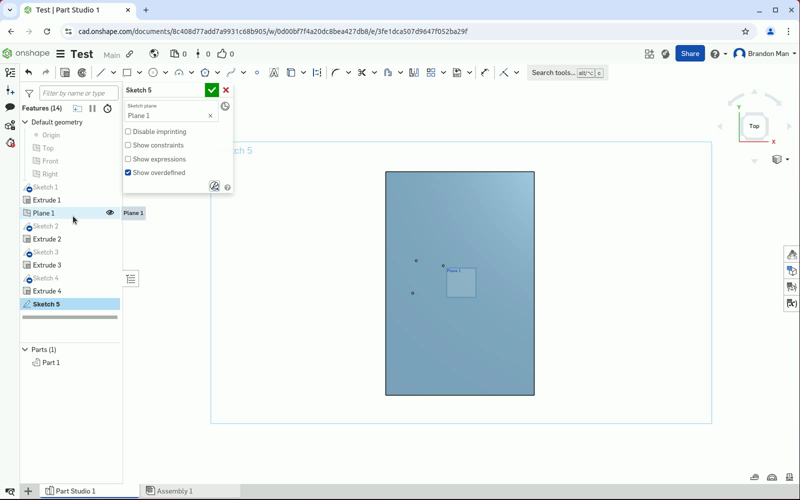
mouse_move(73, 352)
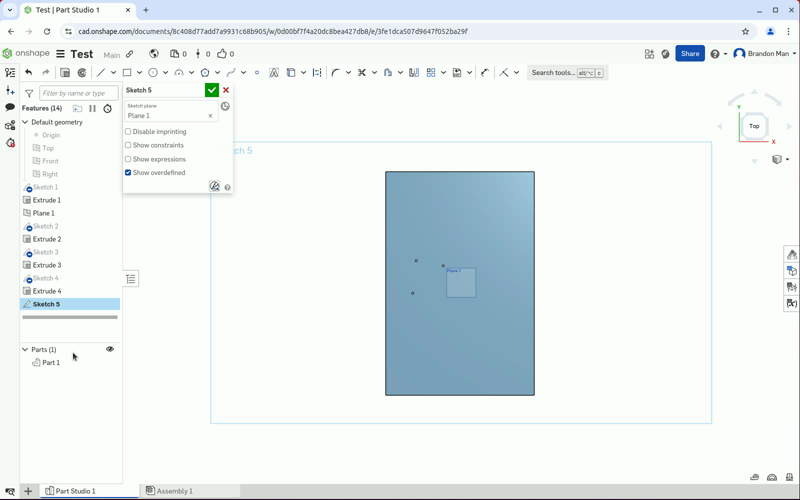
key(y)
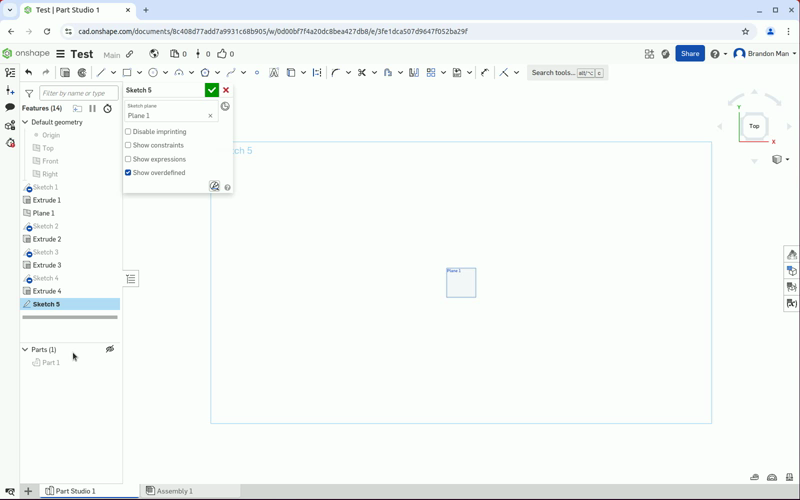
key(c)
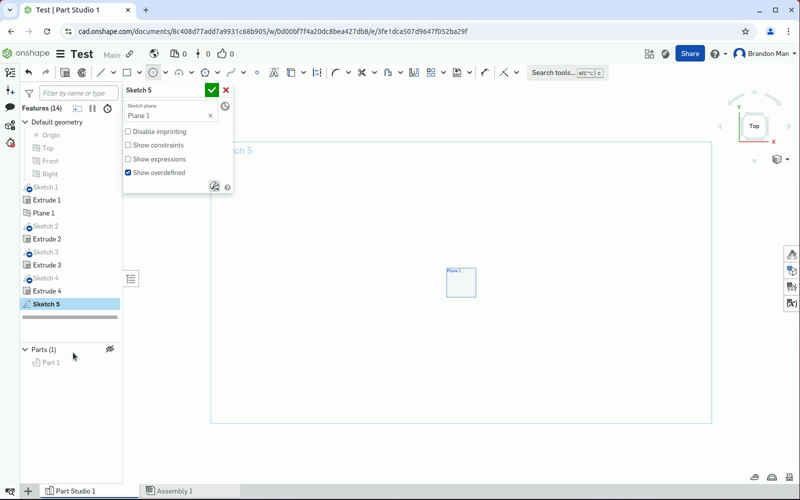
key_down(shift)
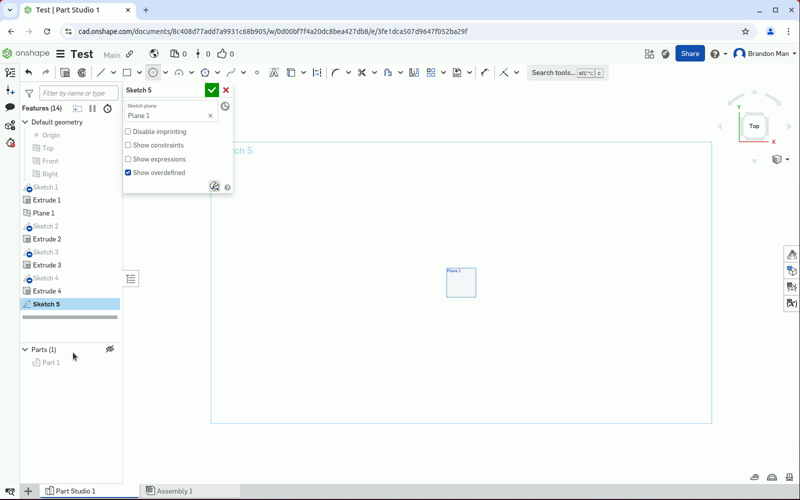
mouse_move(460, 265)
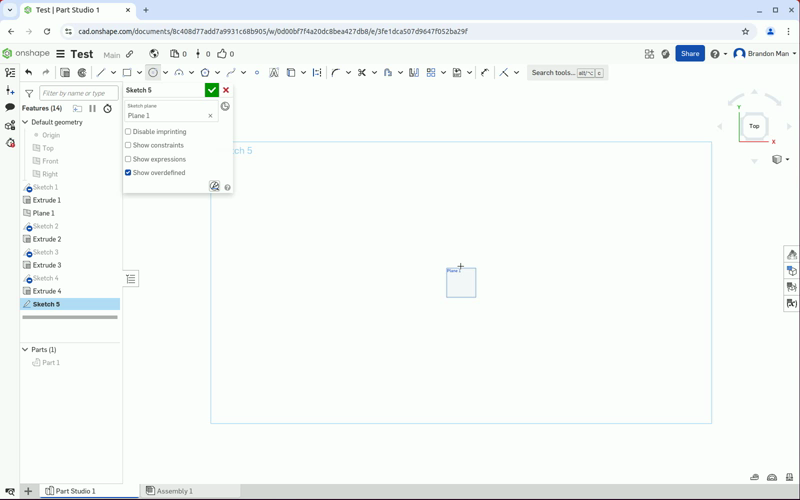
click(460, 265)
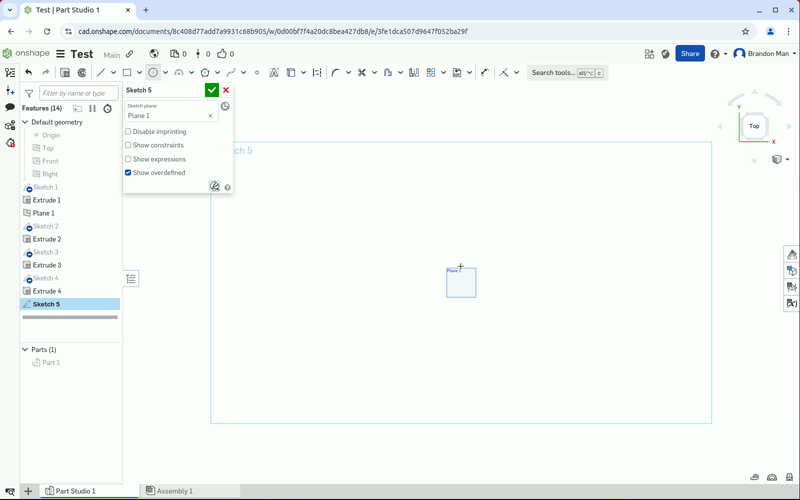
key_up(shift)
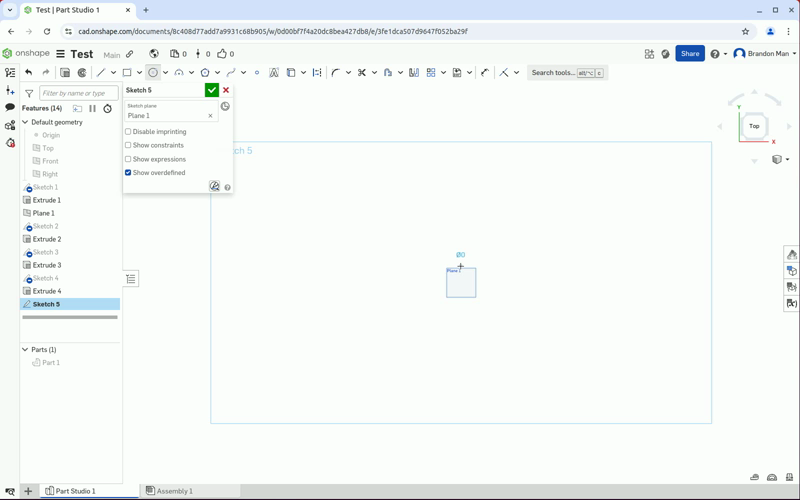
mouse_move(461, 265)
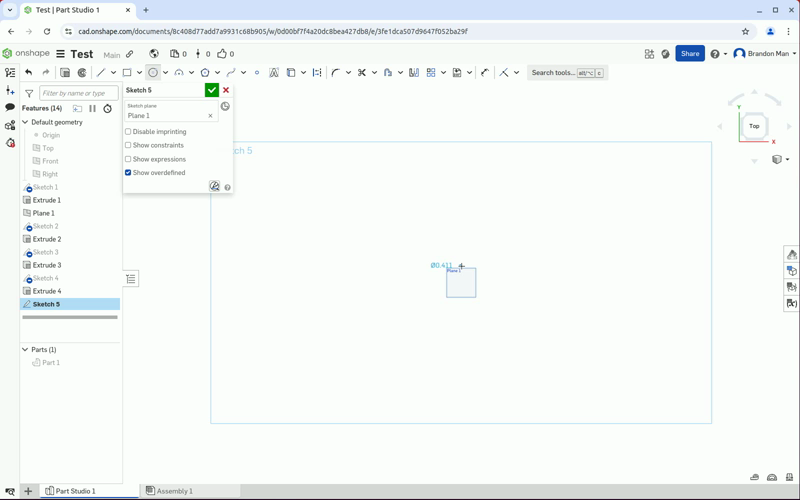
scroll(6)
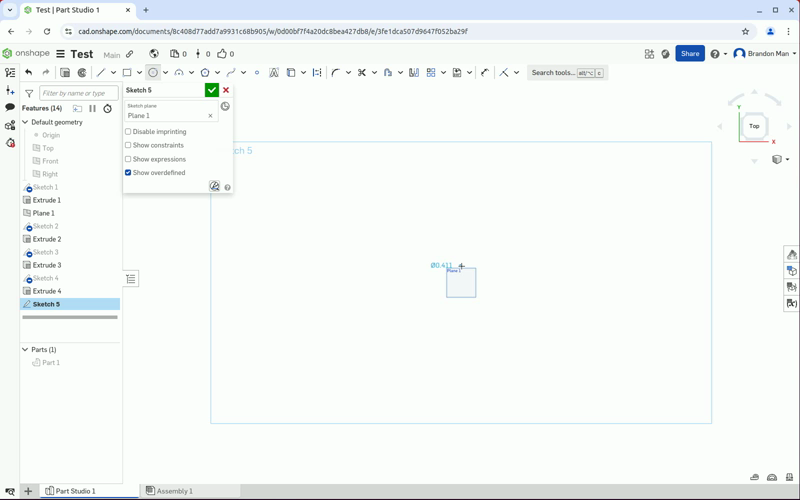
scroll(6)
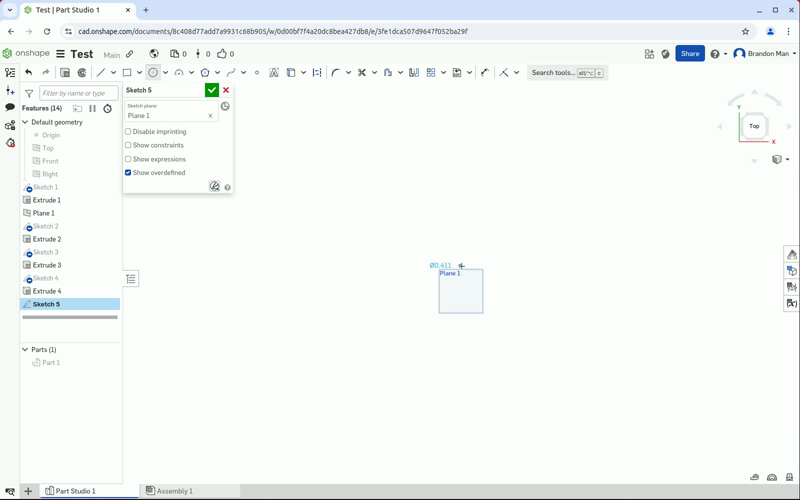
scroll(6)
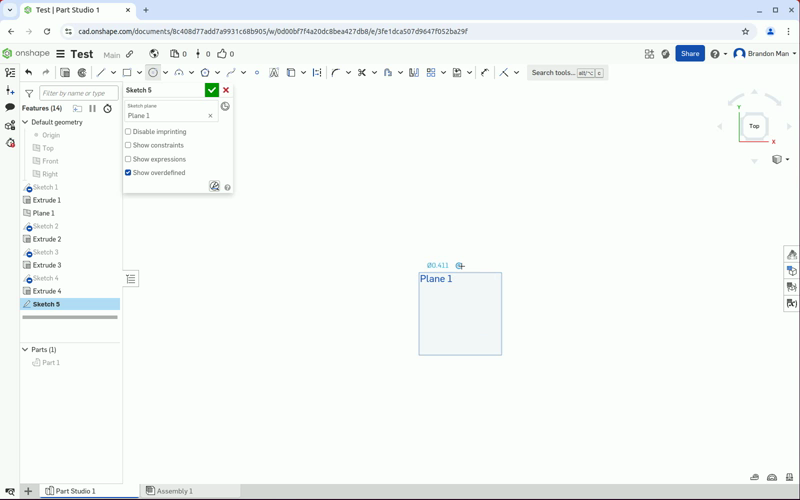
scroll(6)
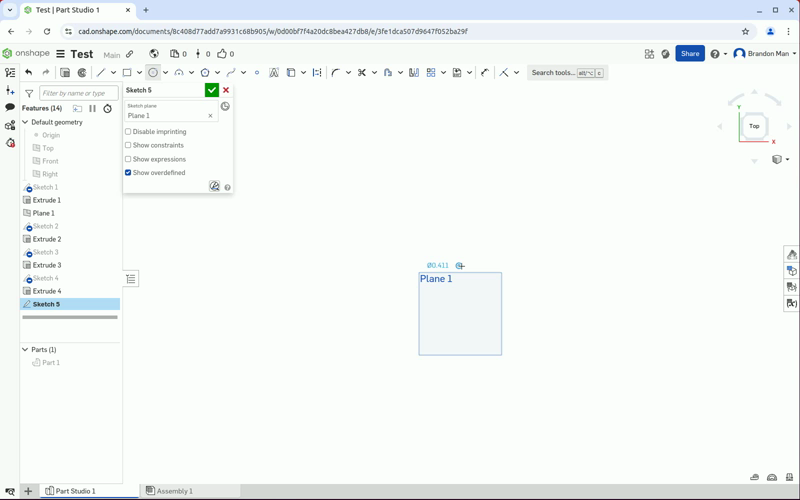
scroll(6)
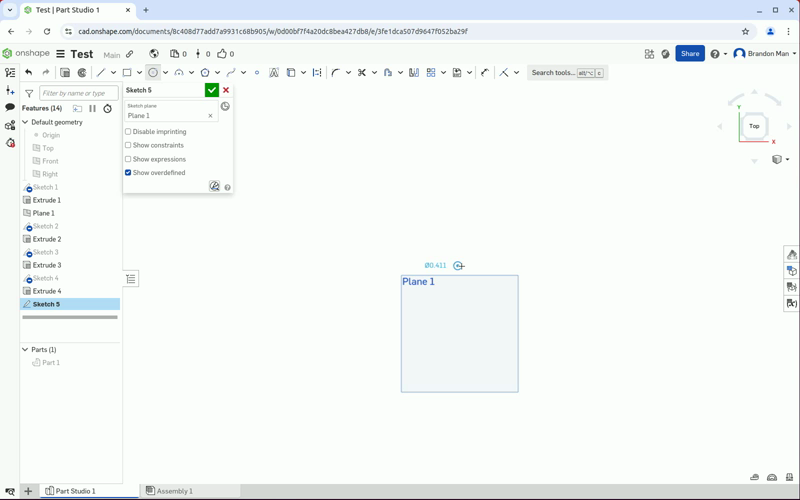
scroll(6)
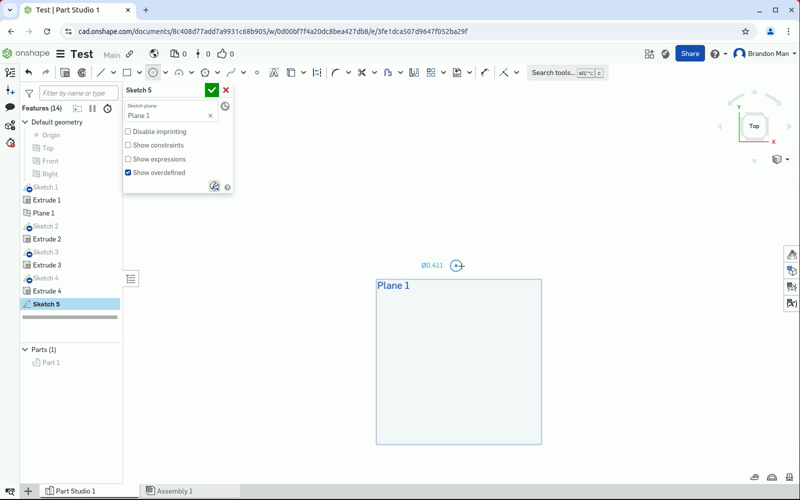
scroll(6)
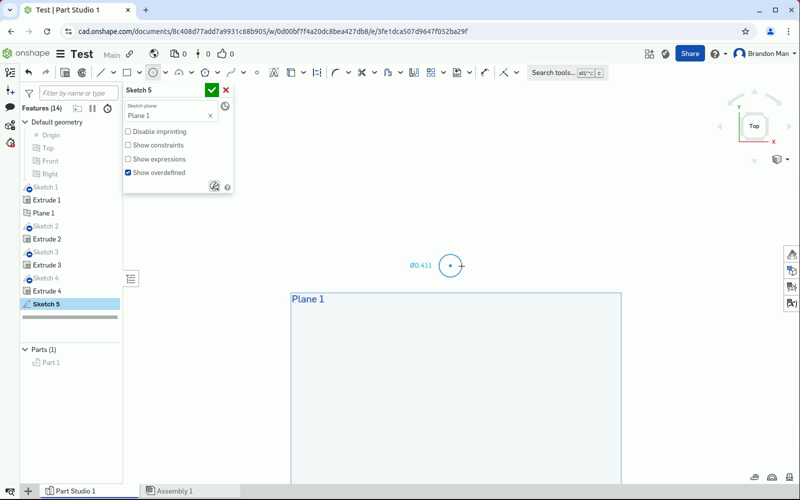
click(461, 265)
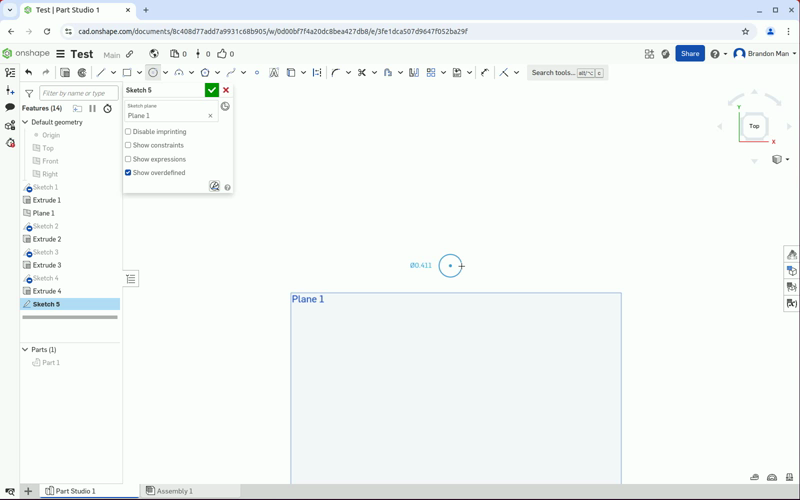
scroll(-6)
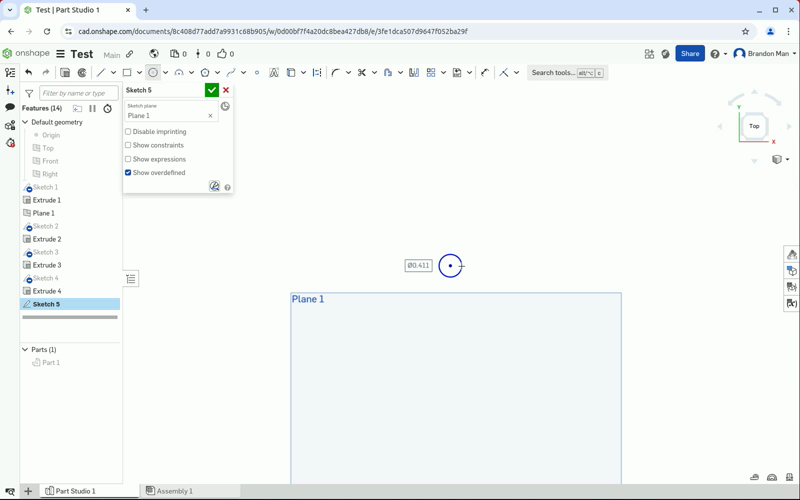
scroll(-6)
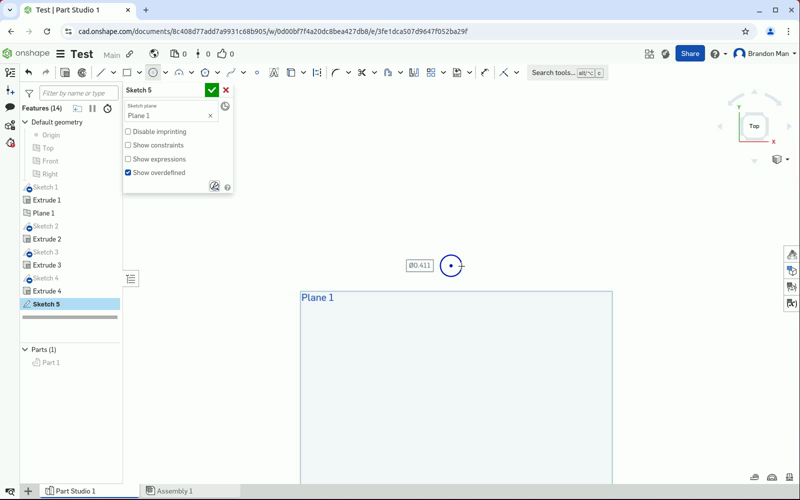
scroll(-6)
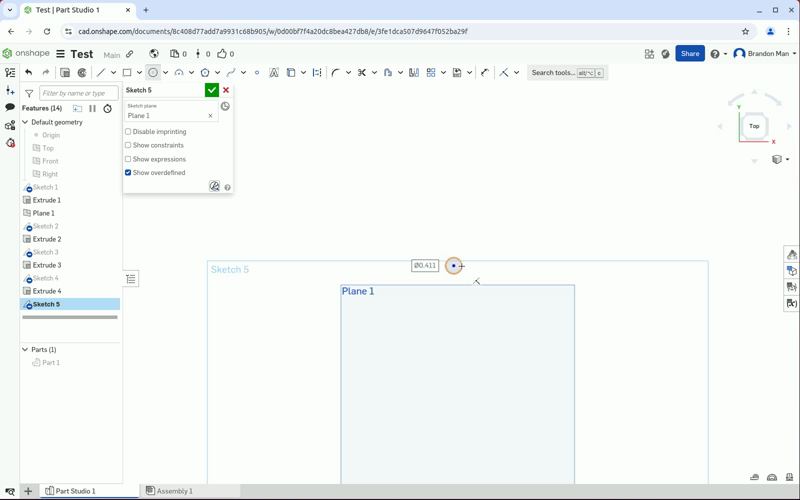
scroll(-6)
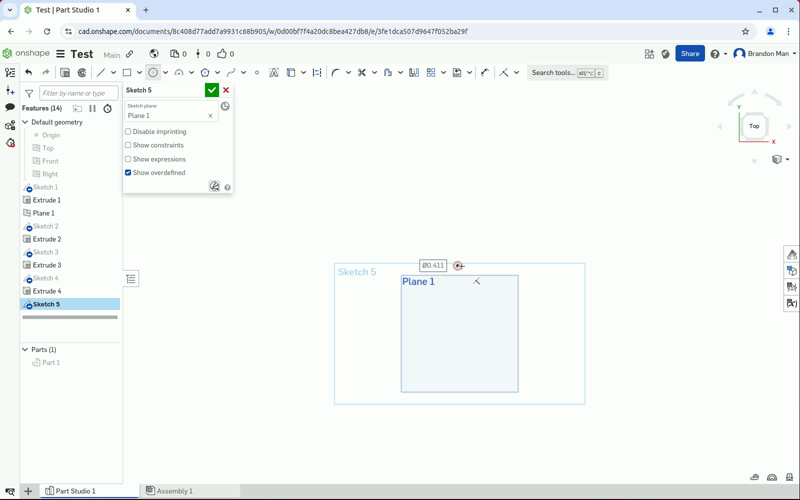
scroll(-6)
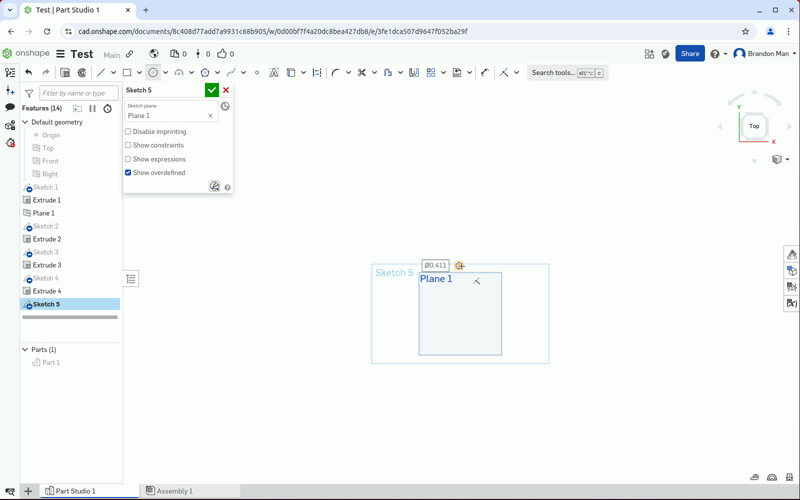
scroll(-6)
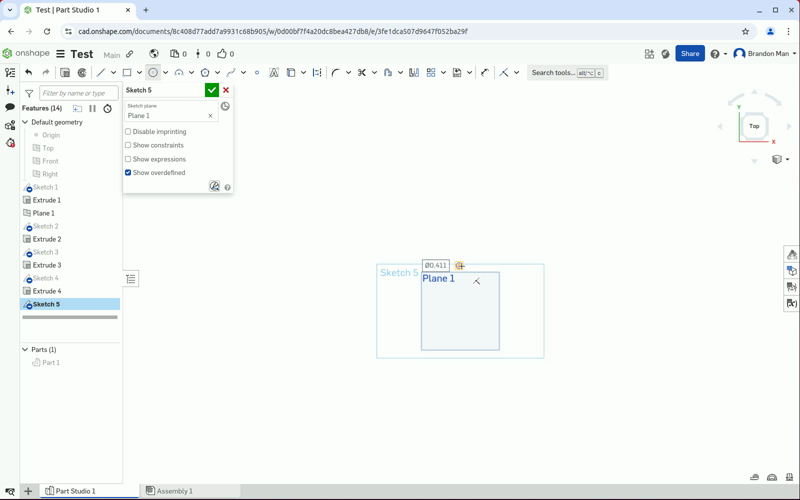
scroll(-6)
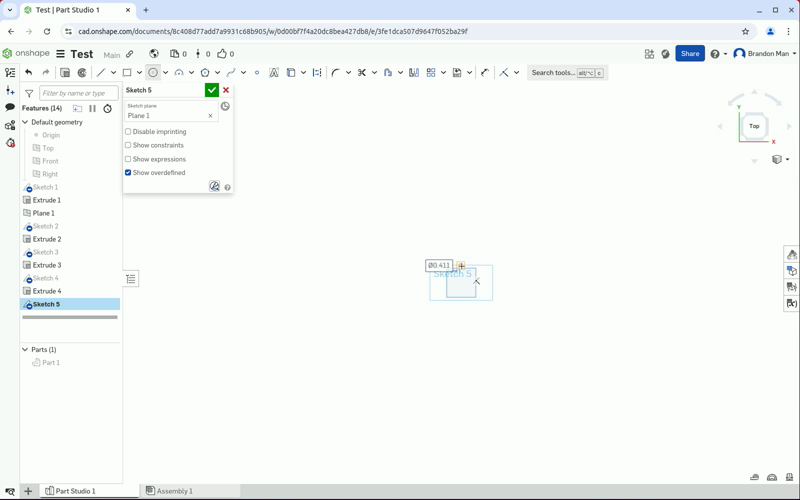
key(esc)
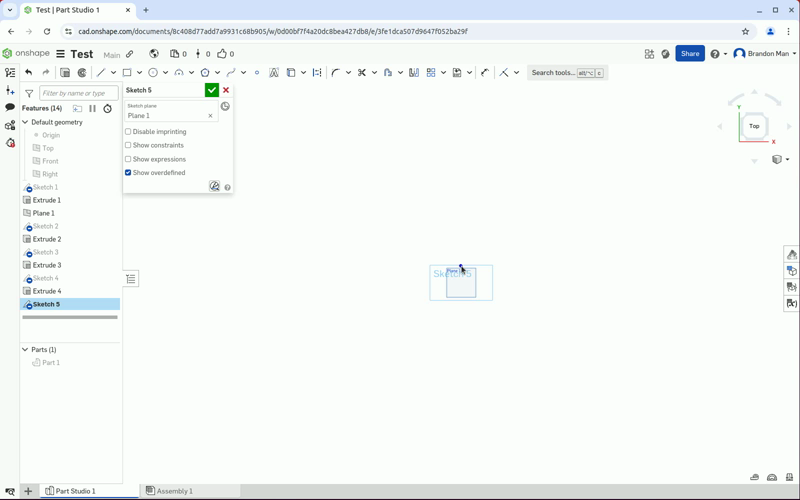
mouse_move(460, 265)
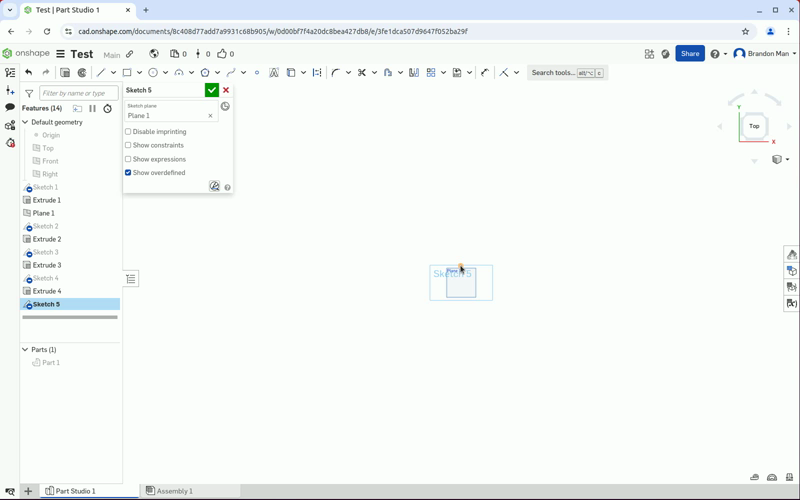
scroll(6)
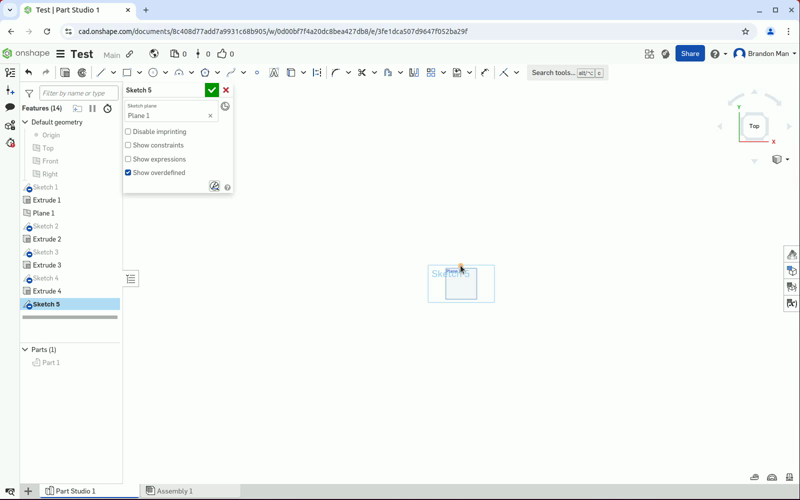
scroll(6)
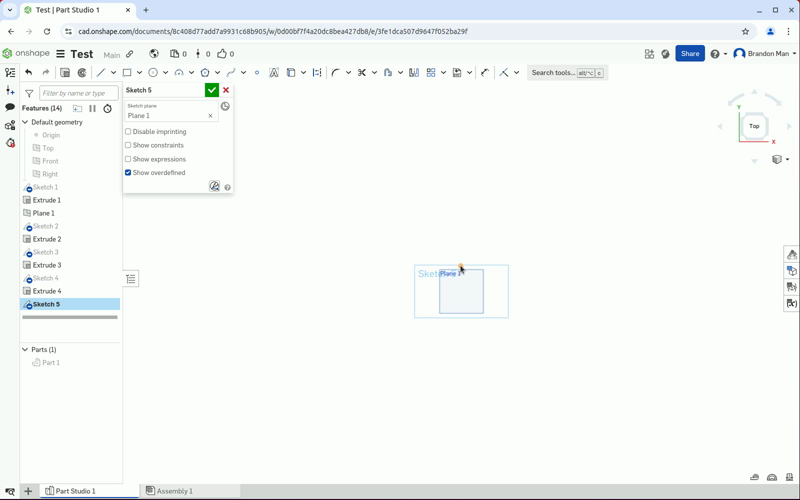
scroll(6)
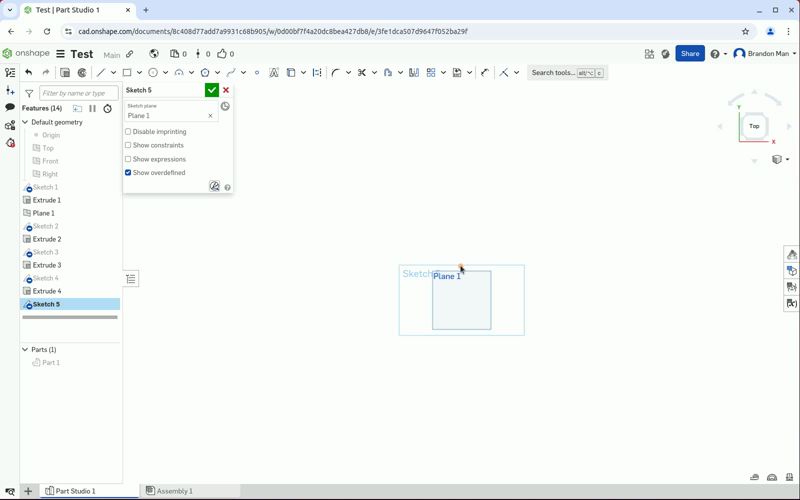
scroll(6)
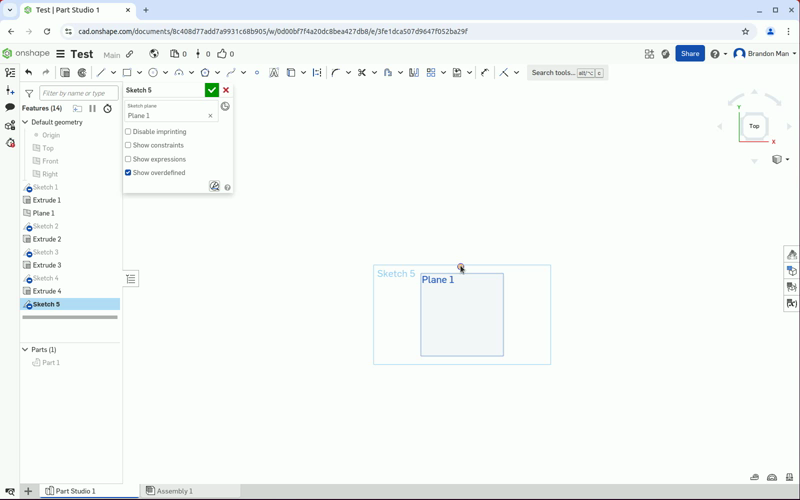
scroll(6)
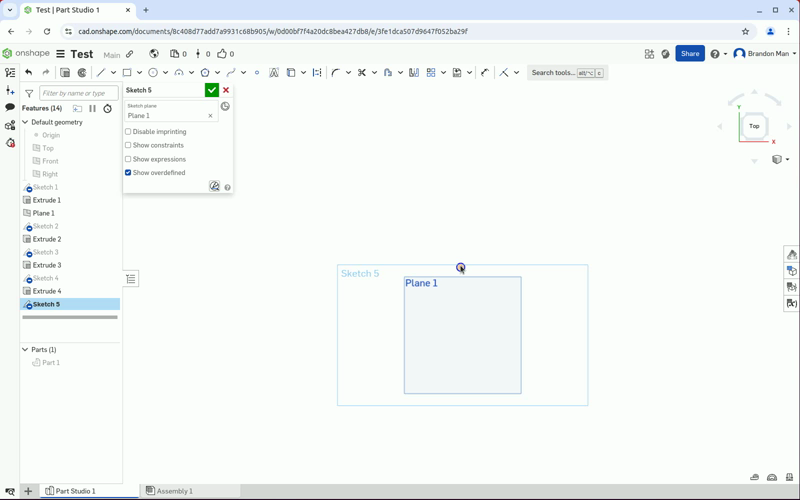
scroll(6)
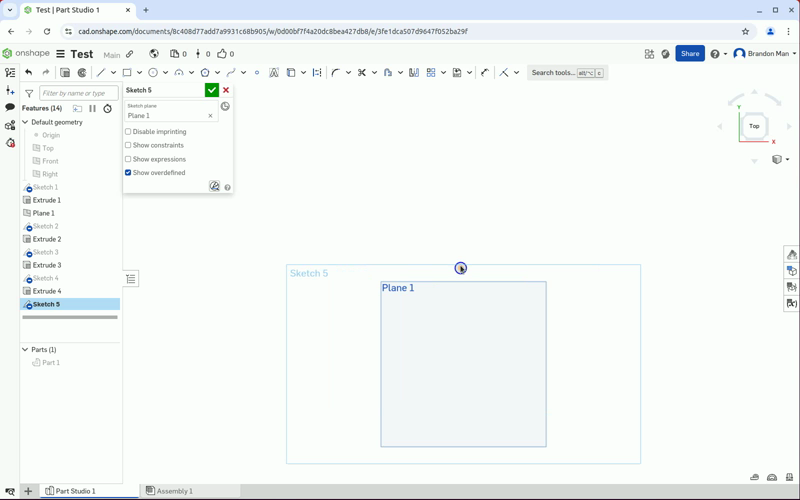
scroll(6)
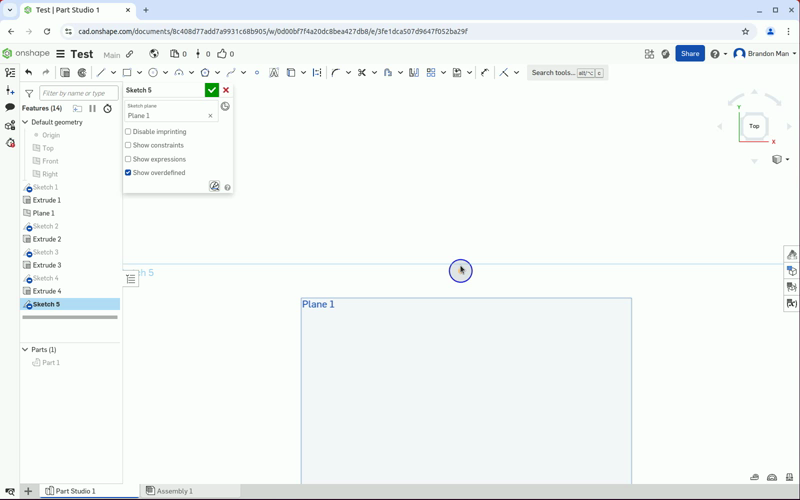
click(460, 265)
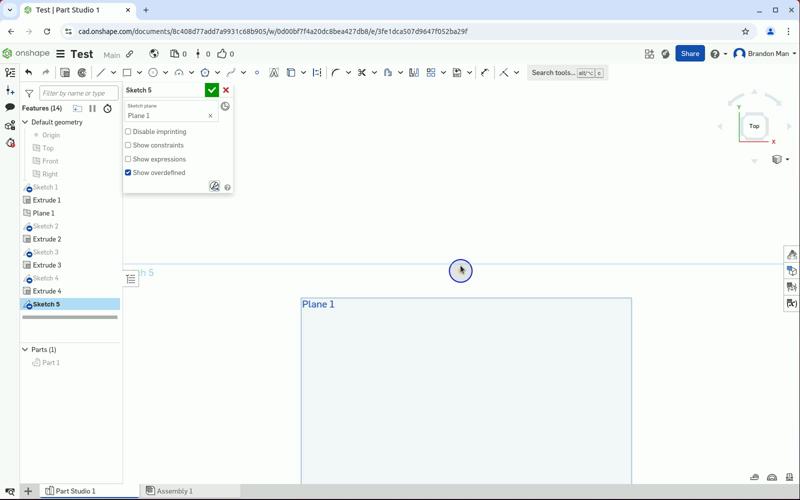
scroll(-6)
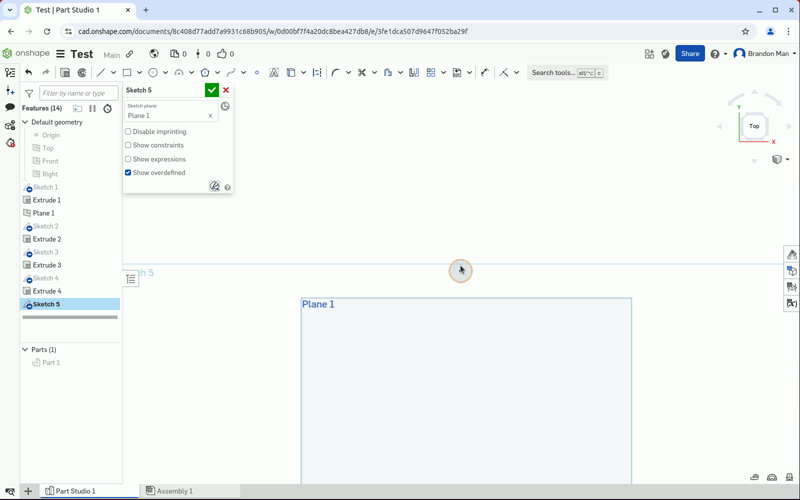
scroll(-6)
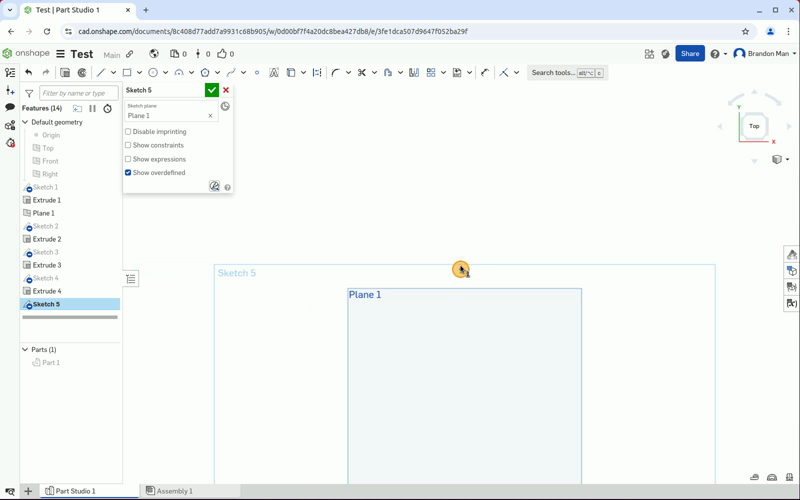
scroll(-6)
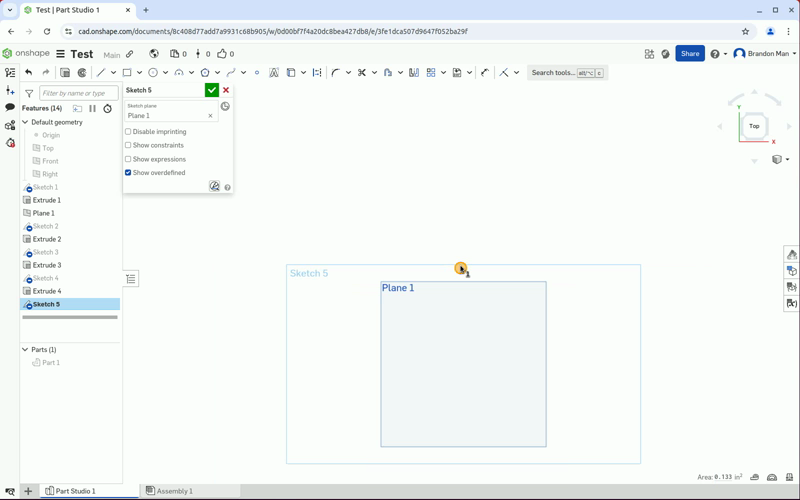
scroll(-6)
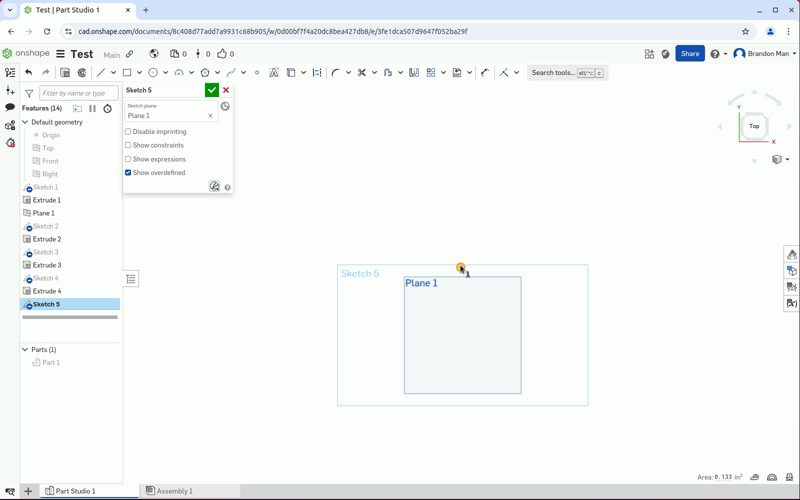
scroll(-6)
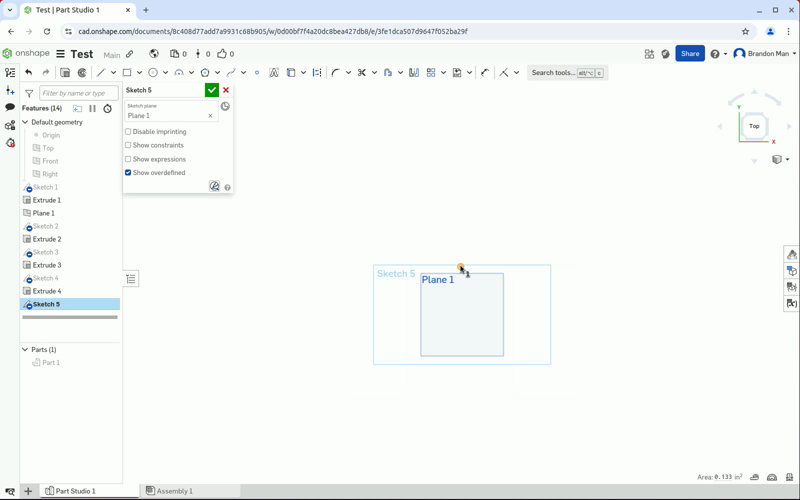
scroll(-6)
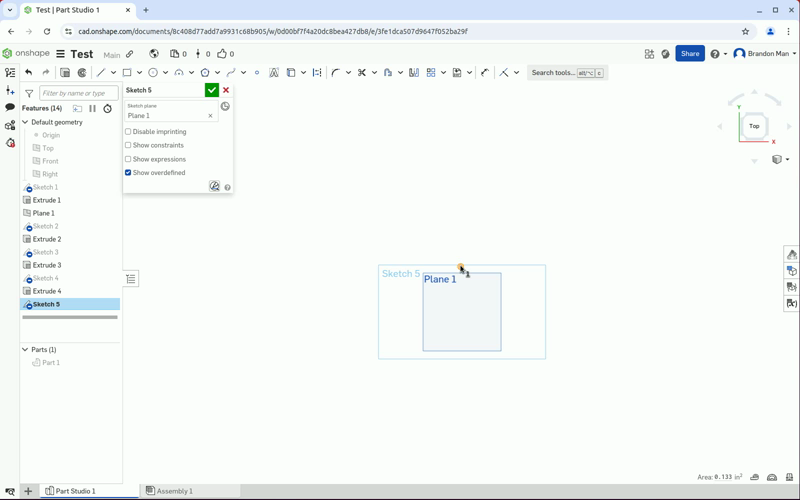
scroll(-6)
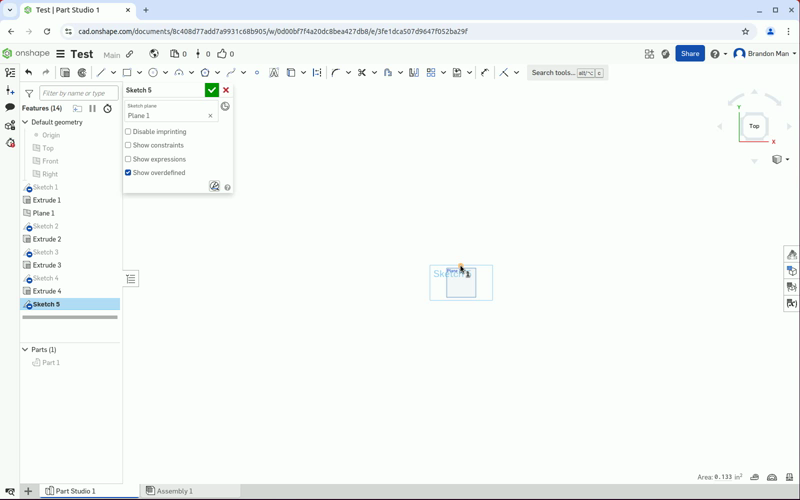
mouse_move(73, 352)
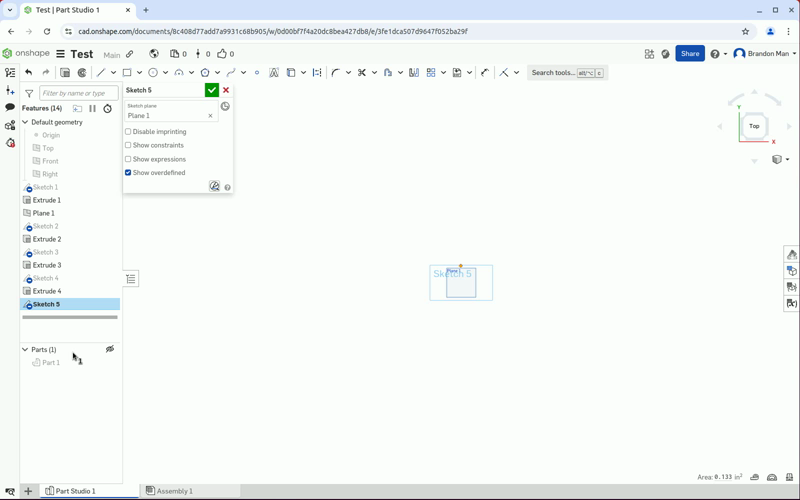
key(shift+y)
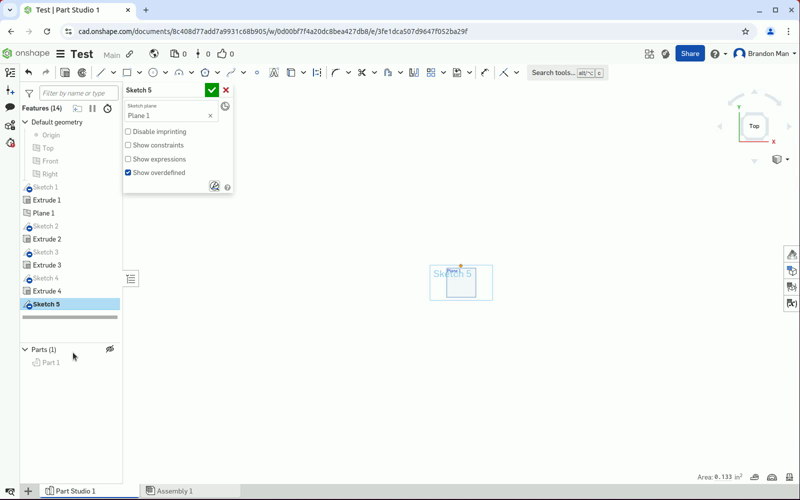
key(shift+e)
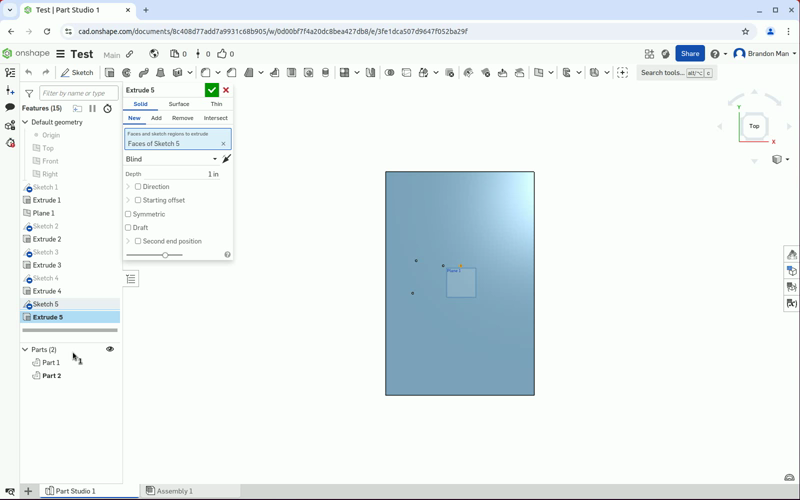
mouse_move(143, 106)
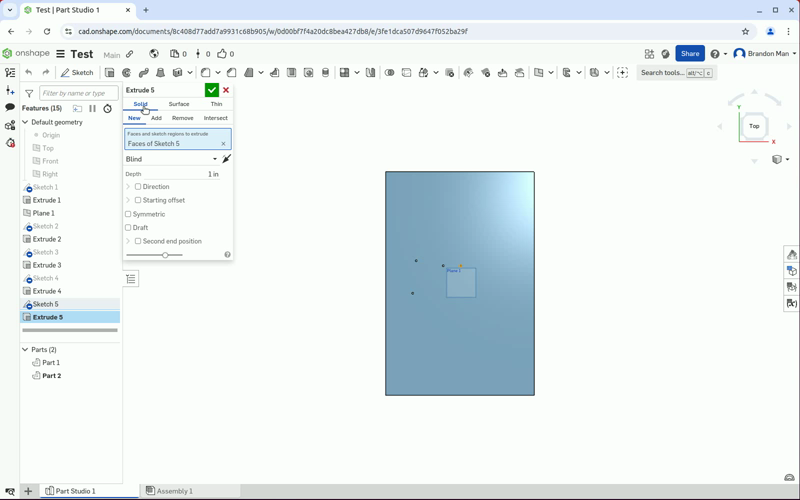
click(143, 106)
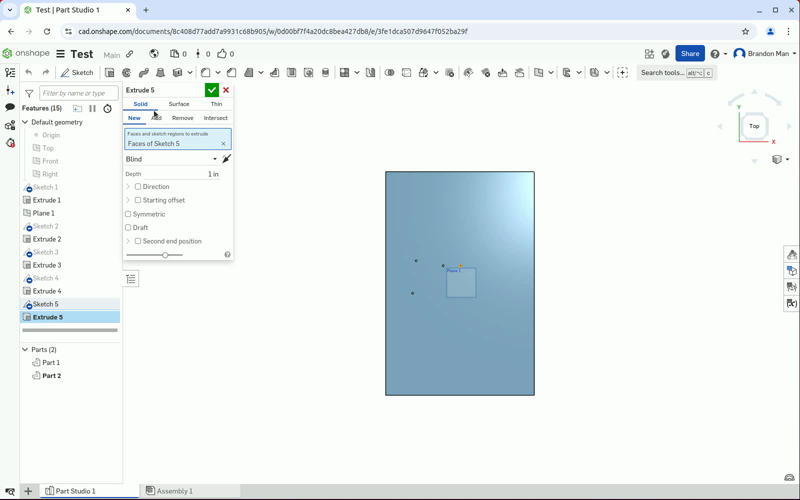
mouse_move(186, 120)
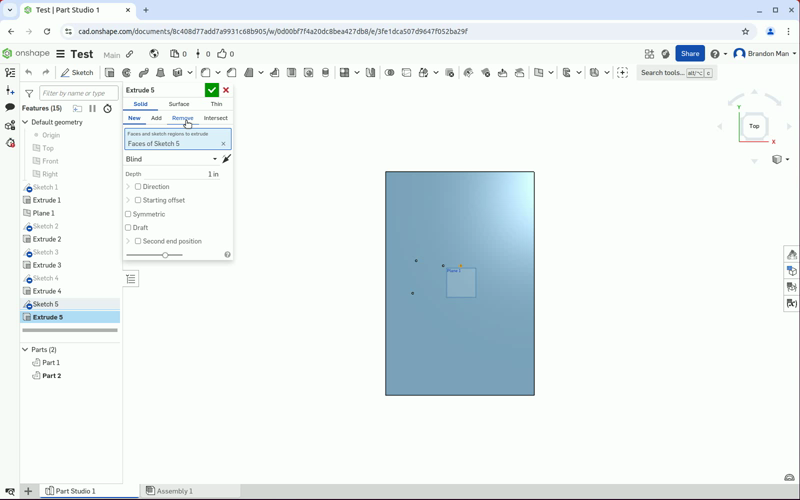
click(186, 120)
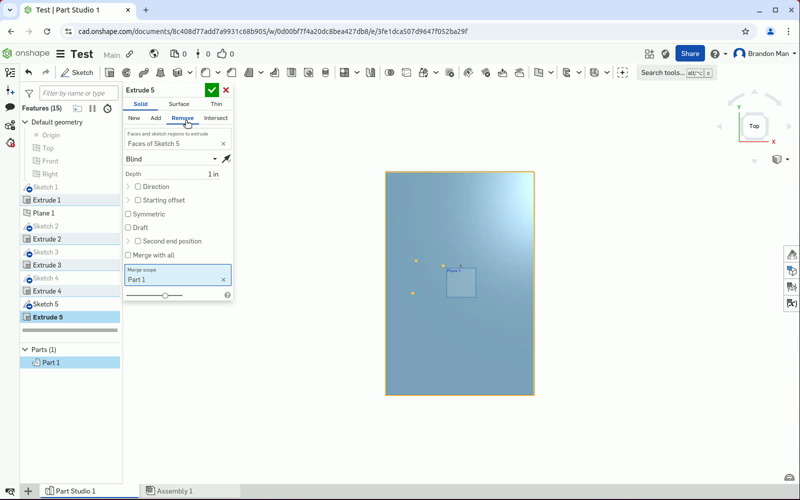
key(tab, 4)
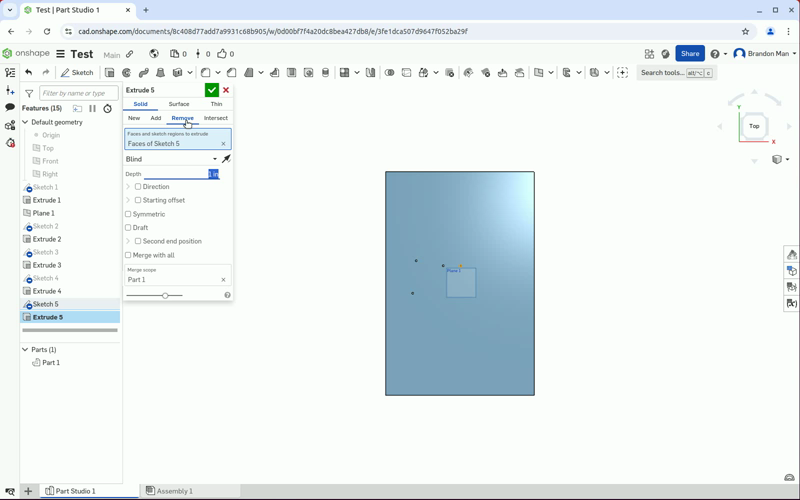
text(2.648)
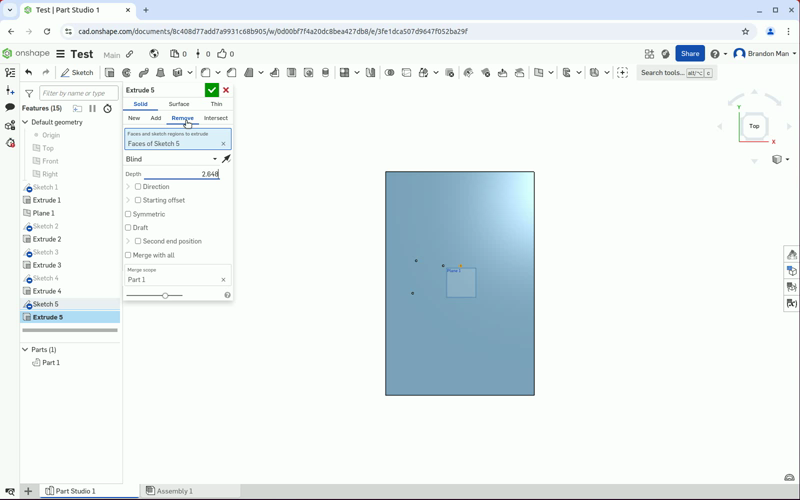
key(tab, 6)
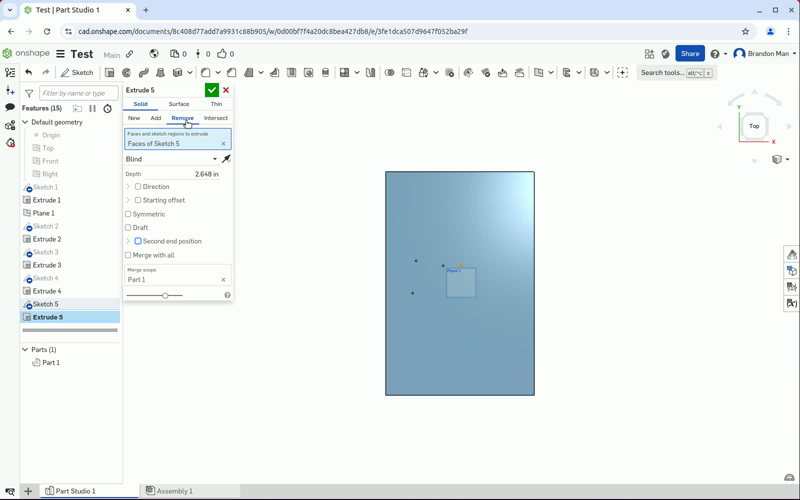
key(space)
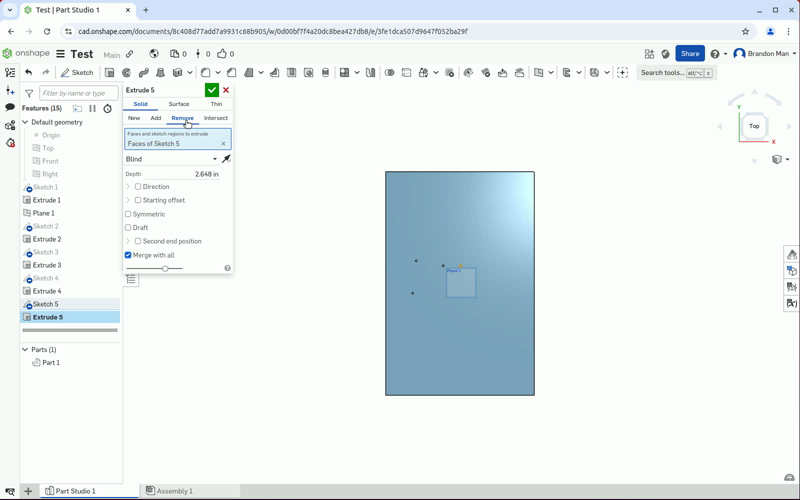
key(enter)
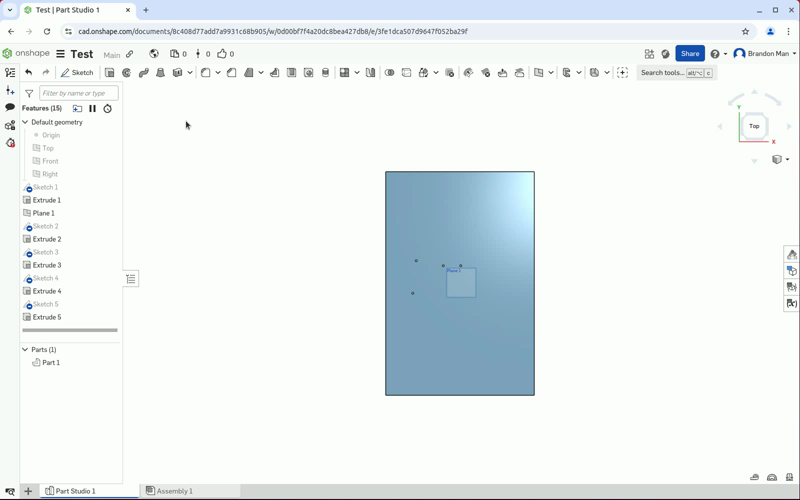
key(shift+h)
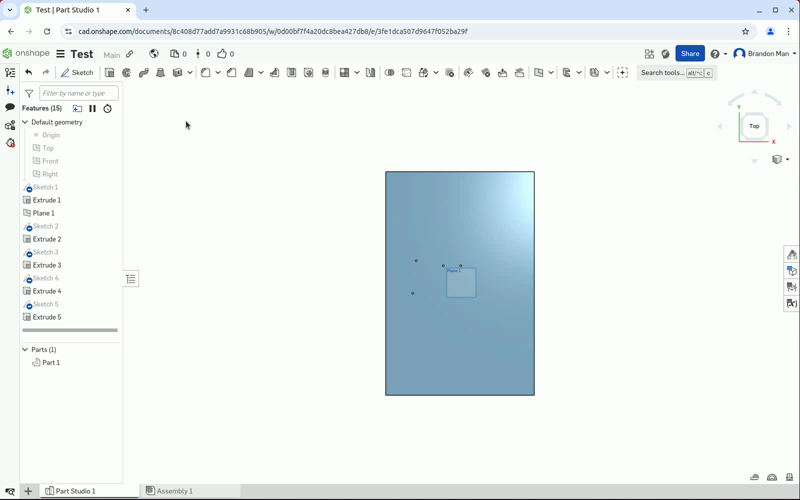
key(shift+h)
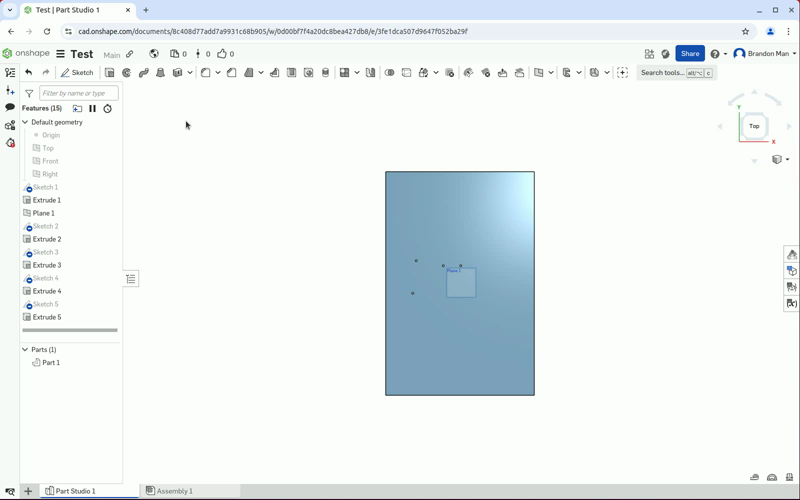
mouse_move(73, 189)
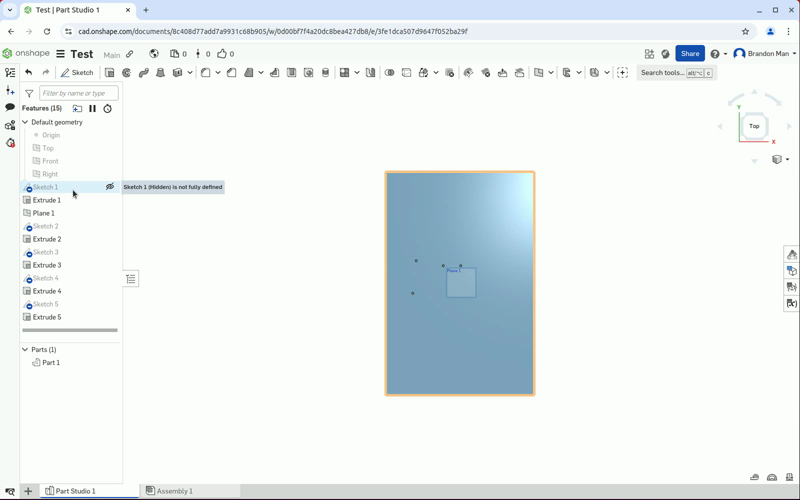
click(73, 189)
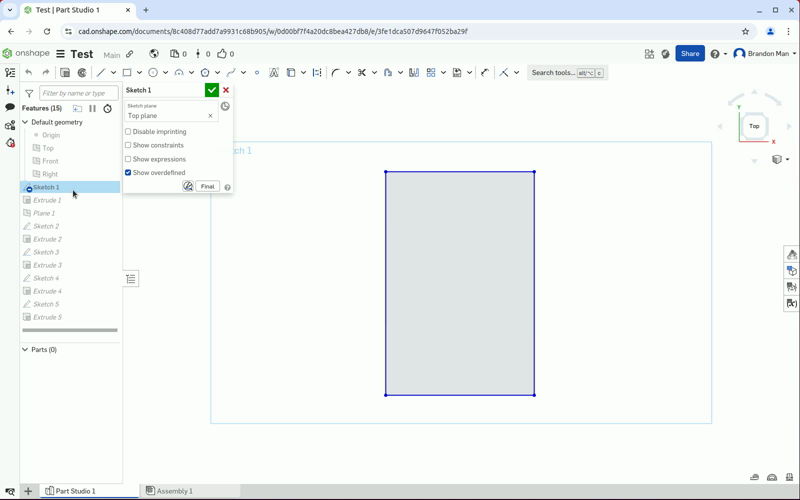
mouse_move(229, 92)
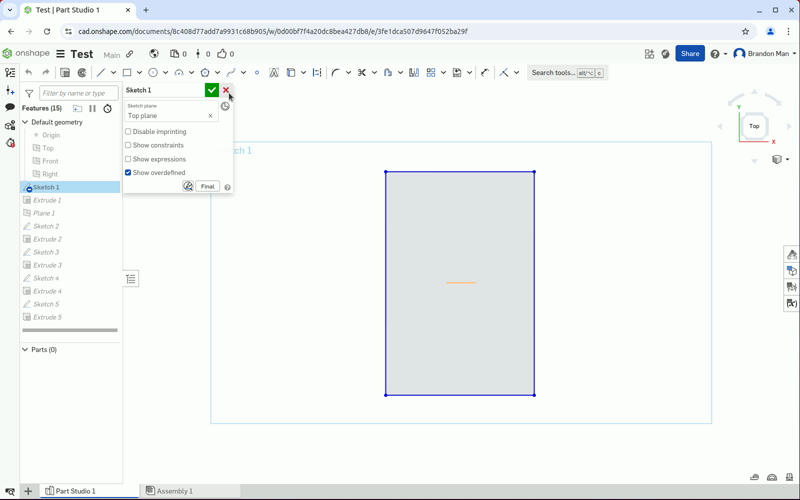
click(229, 92)
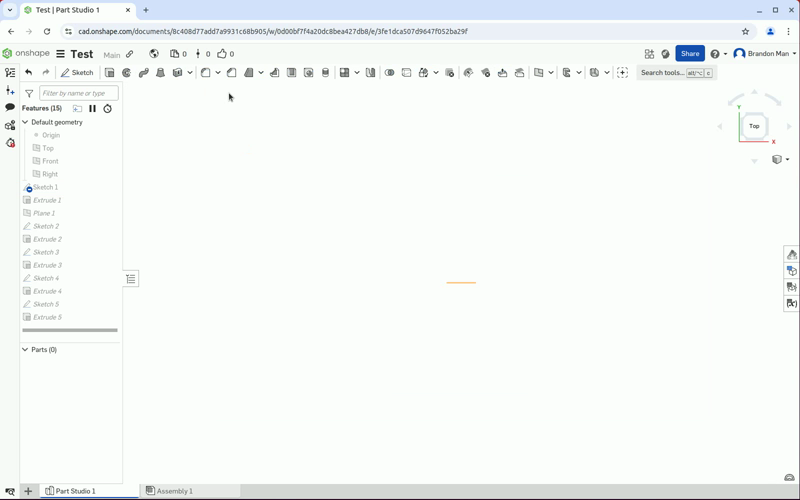
key(shift+s)
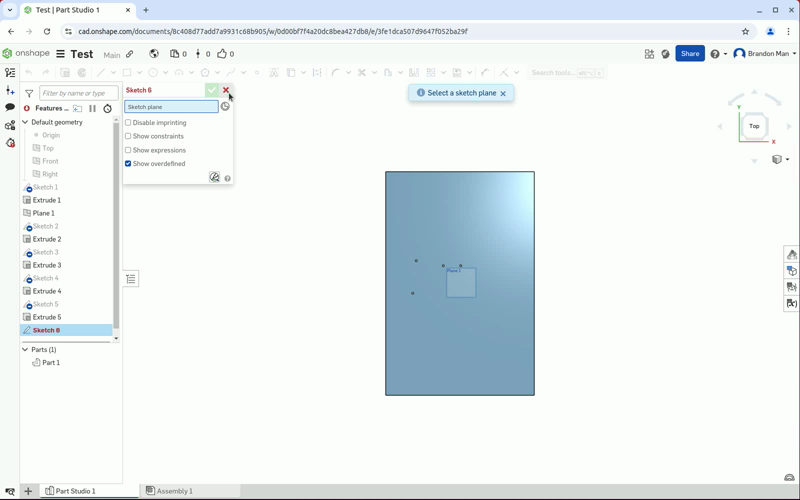
mouse_move(69, 215)
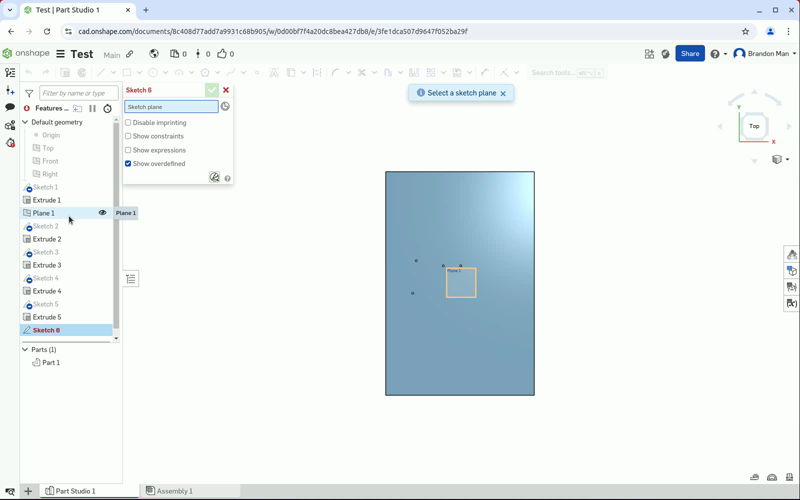
click(69, 215)
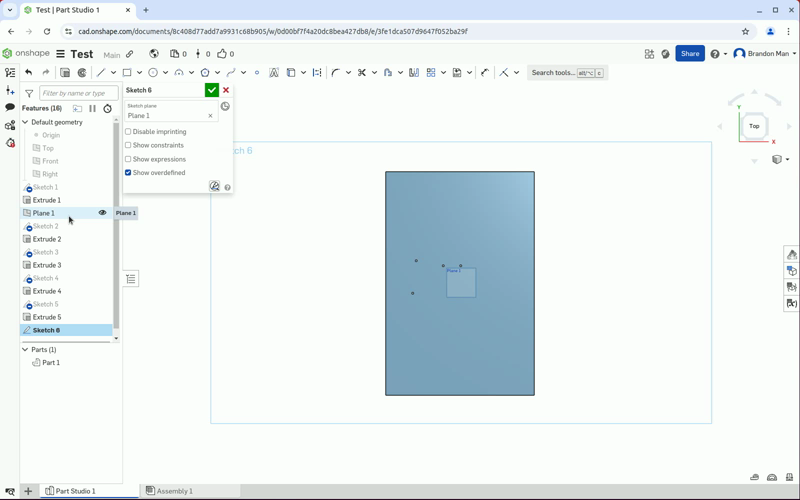
mouse_move(73, 352)
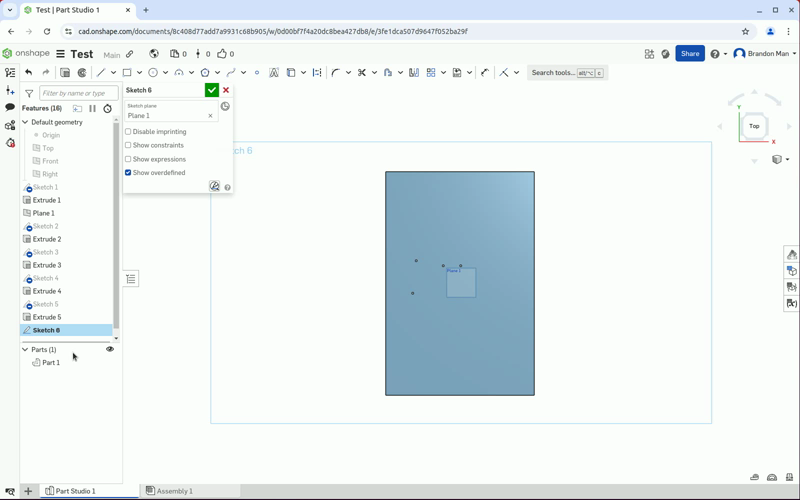
key(y)
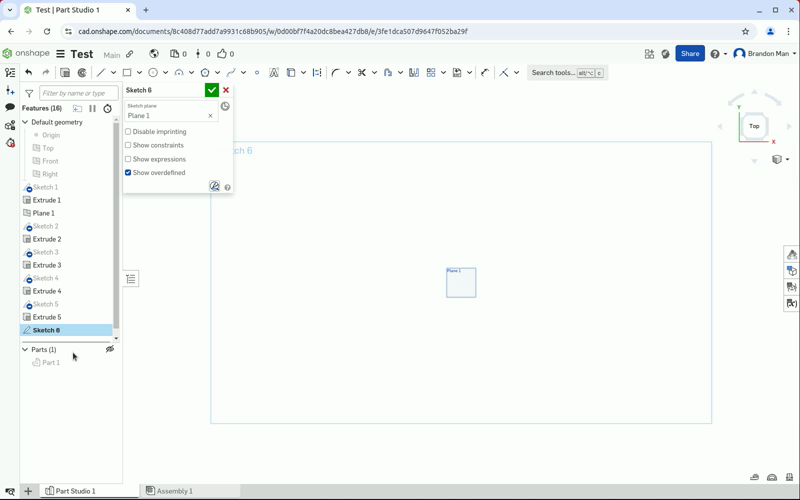
key(c)
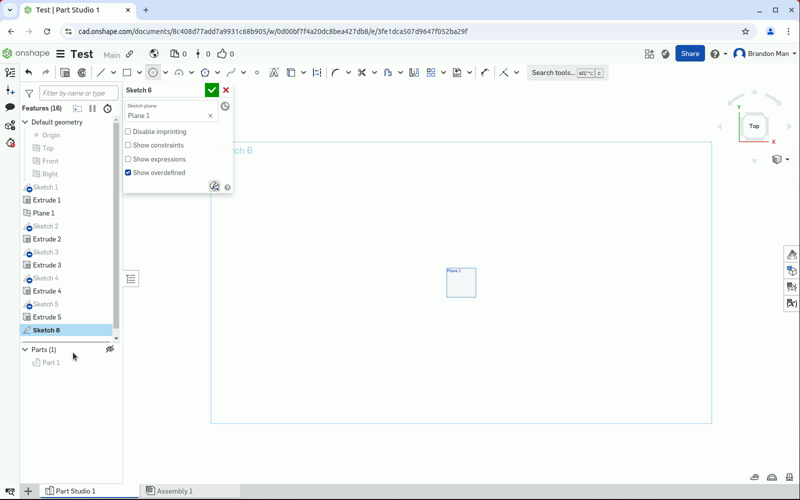
key_down(shift)
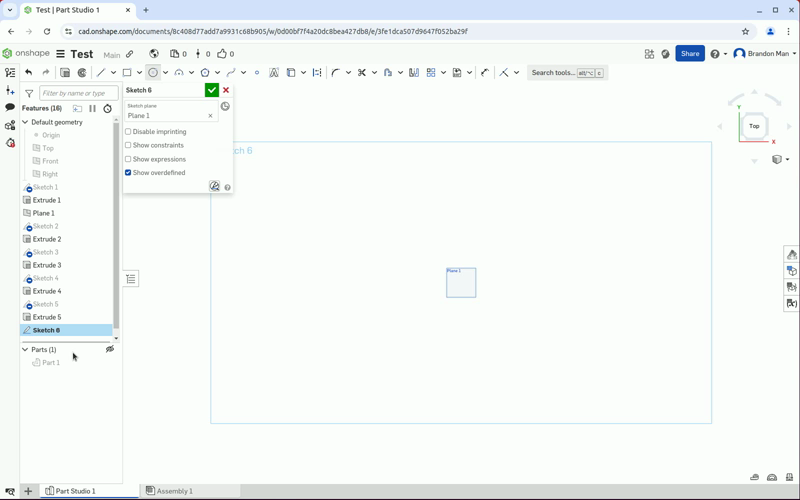
mouse_move(446, 316)
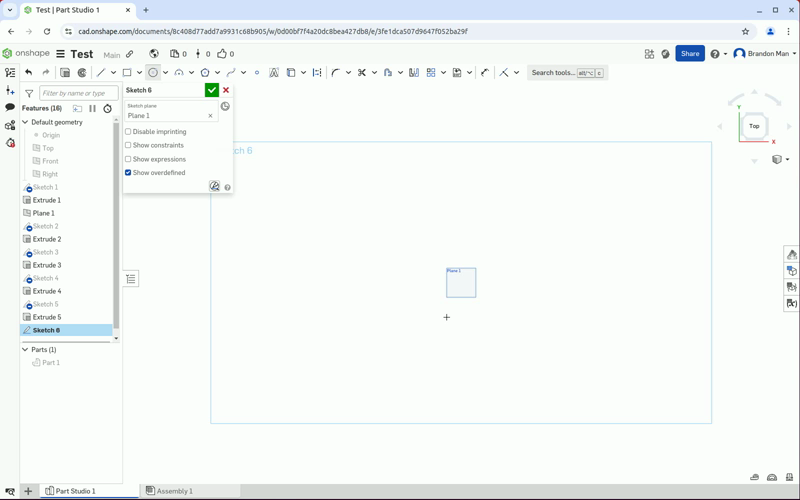
click(446, 316)
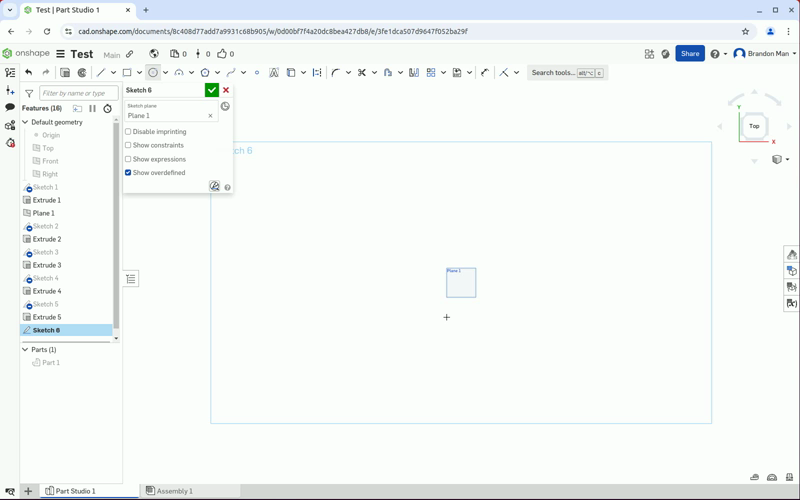
key_up(shift)
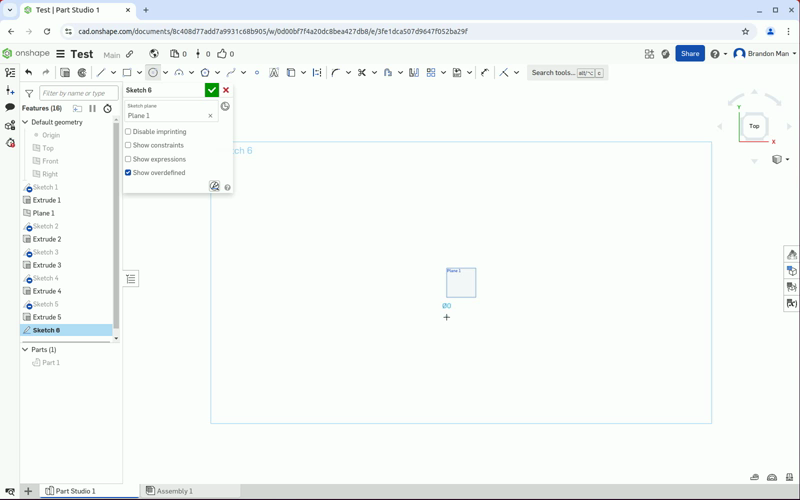
mouse_move(447, 316)
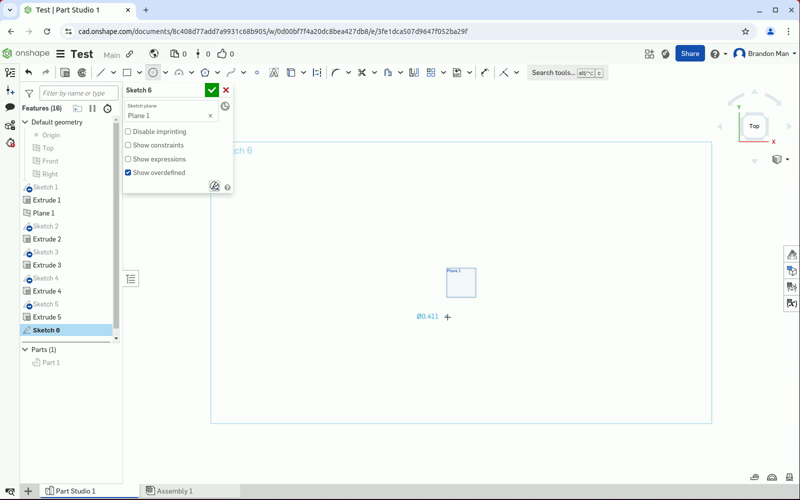
scroll(6)
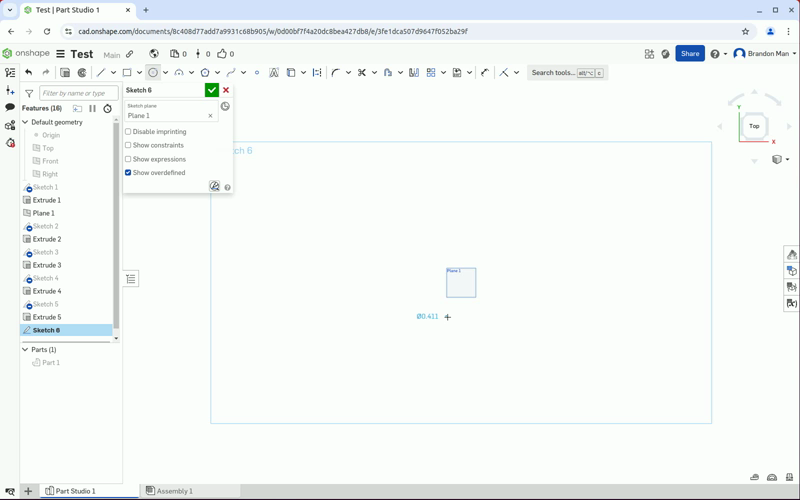
scroll(6)
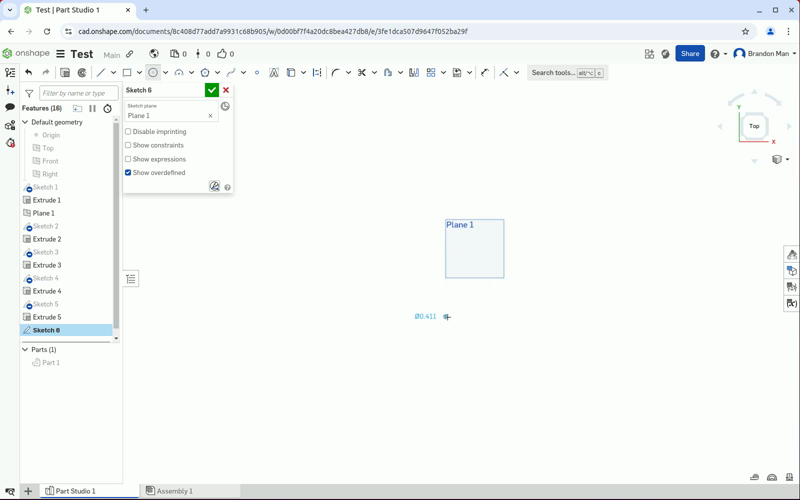
scroll(6)
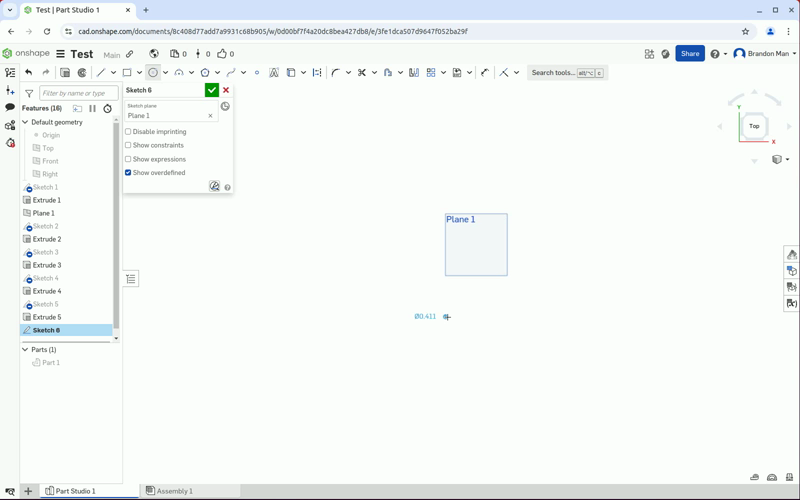
scroll(6)
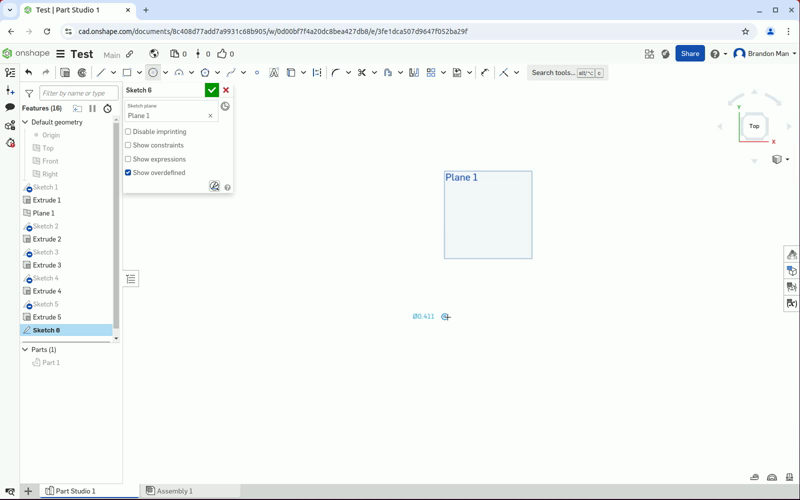
scroll(6)
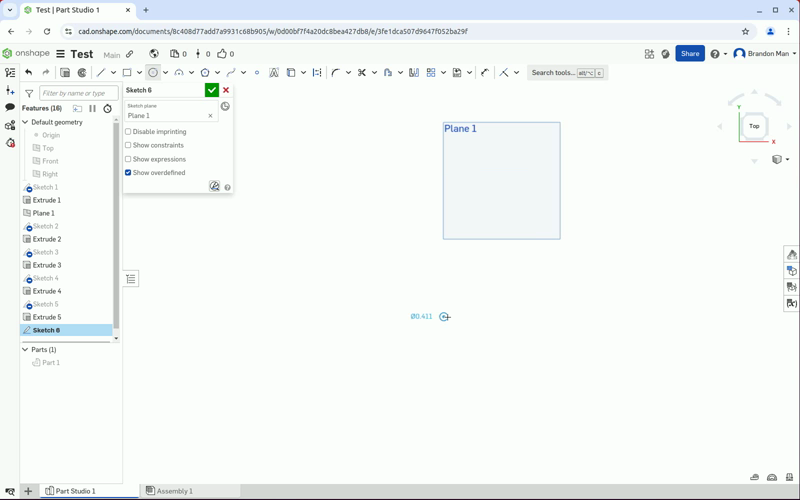
scroll(6)
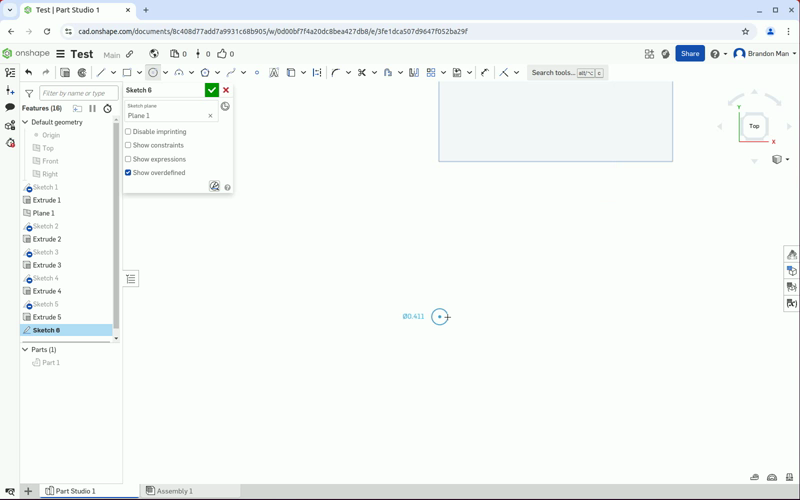
scroll(6)
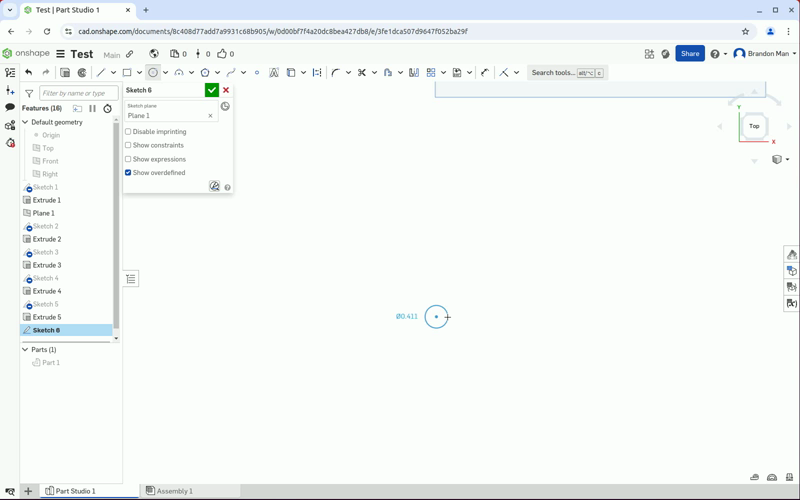
click(447, 316)
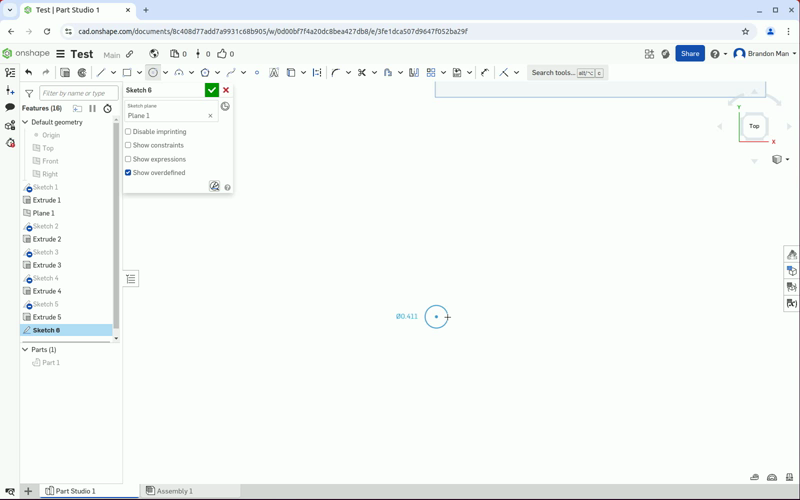
scroll(-6)
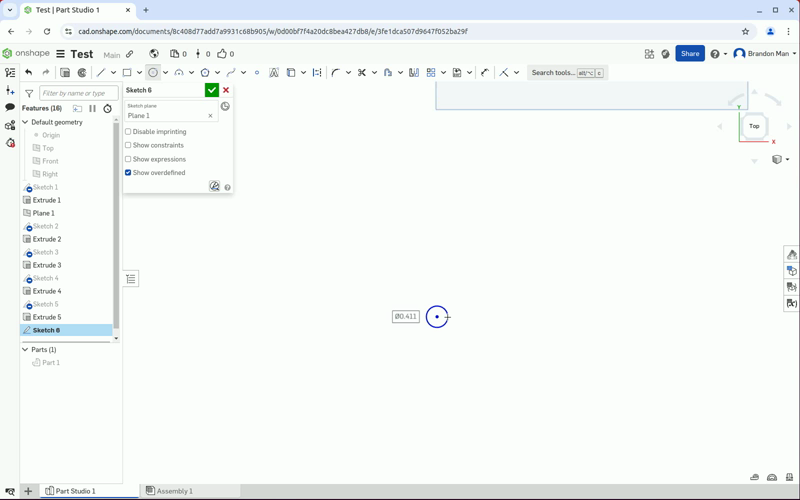
scroll(-6)
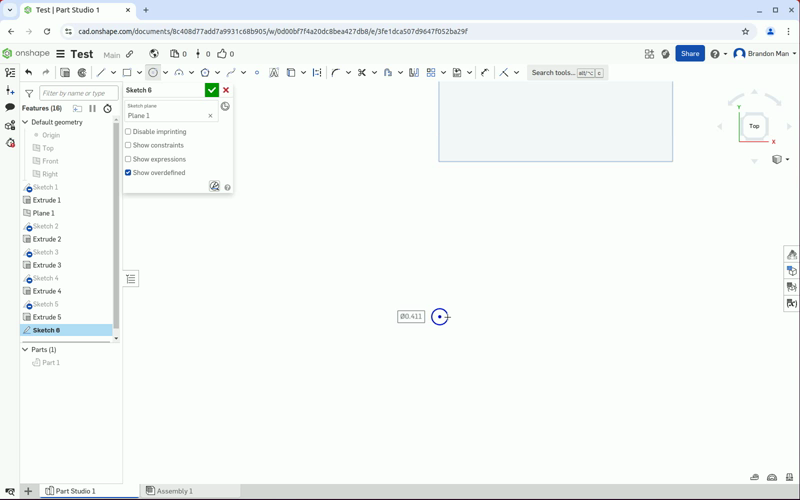
scroll(-6)
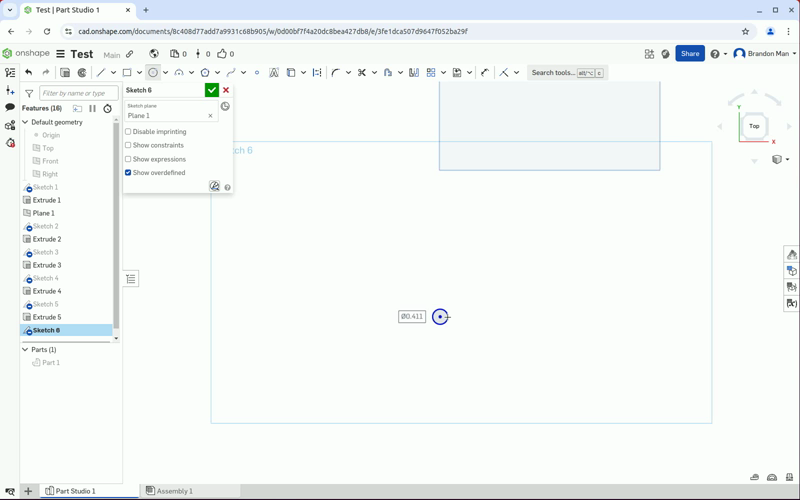
scroll(-6)
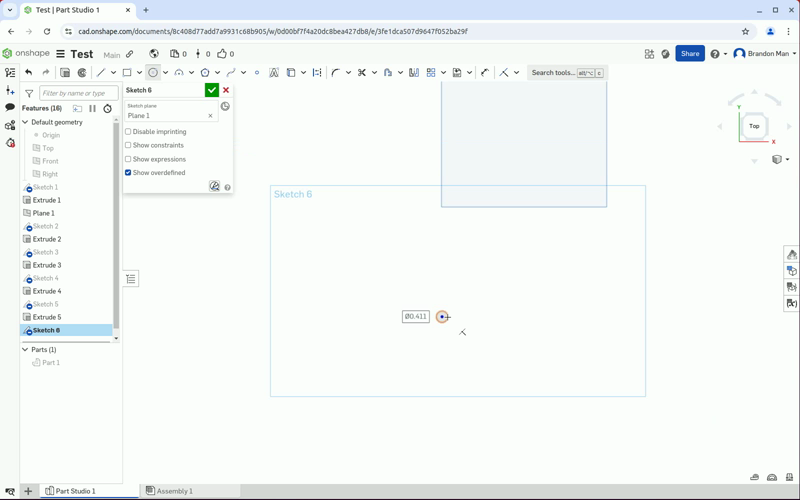
scroll(-6)
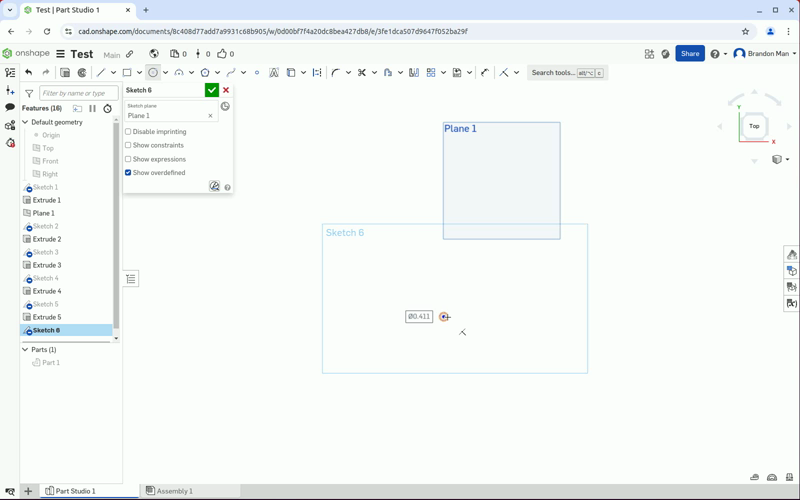
scroll(-6)
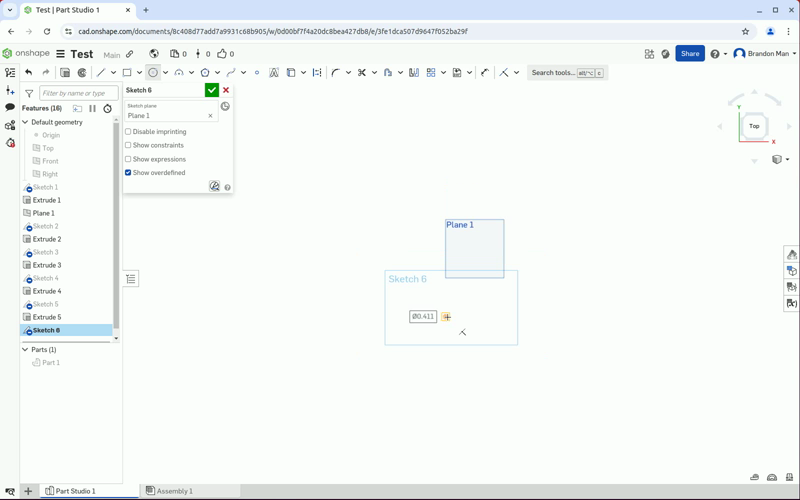
scroll(-6)
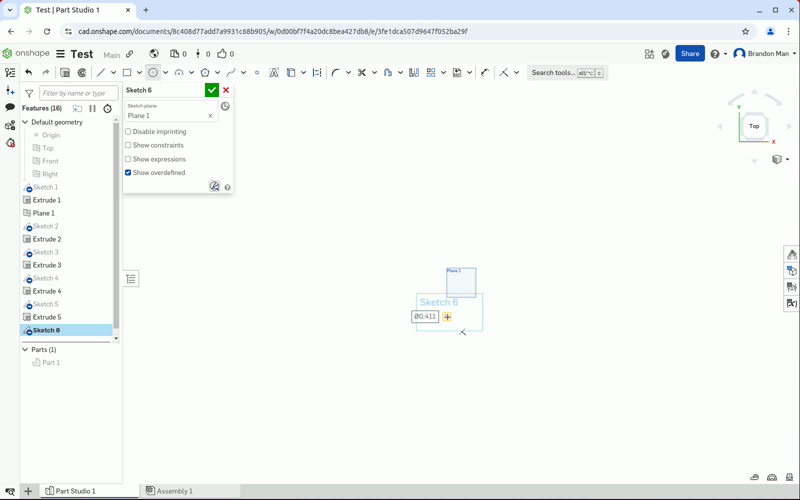
key(esc)
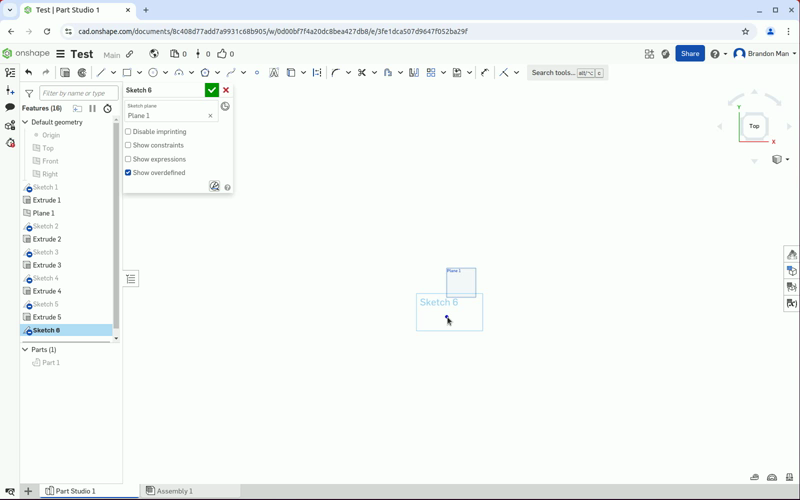
mouse_move(446, 316)
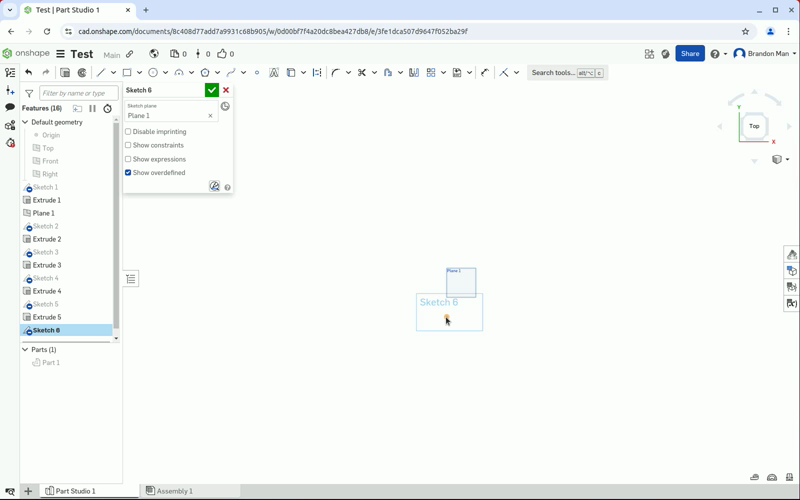
scroll(6)
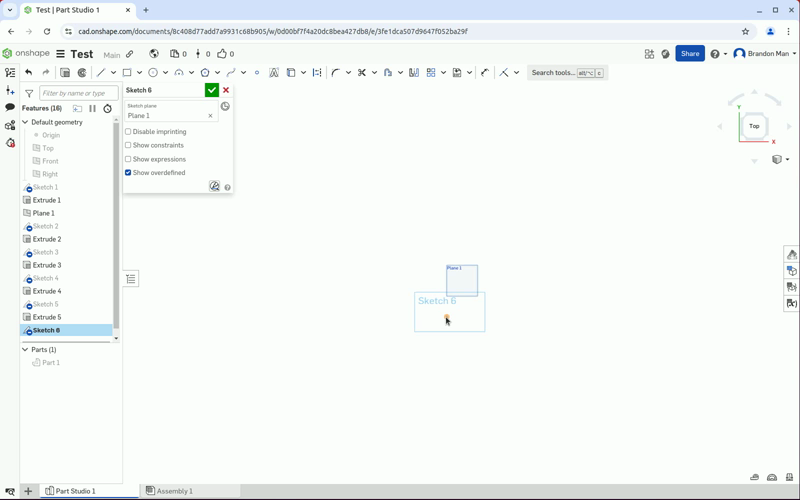
scroll(6)
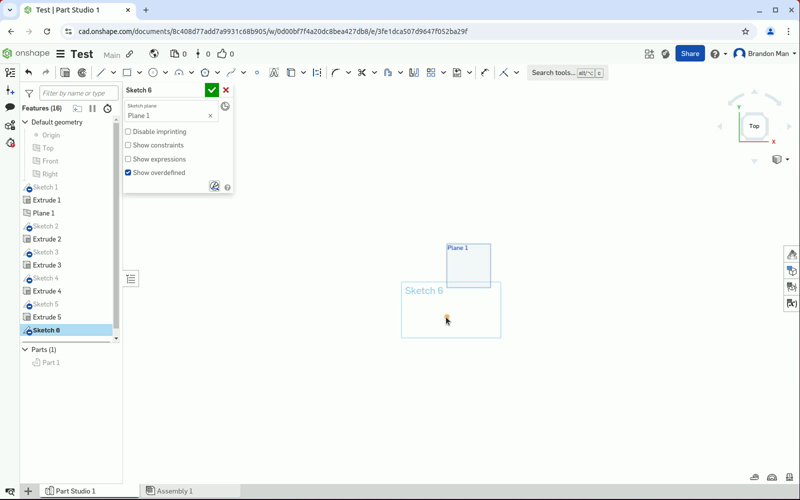
scroll(6)
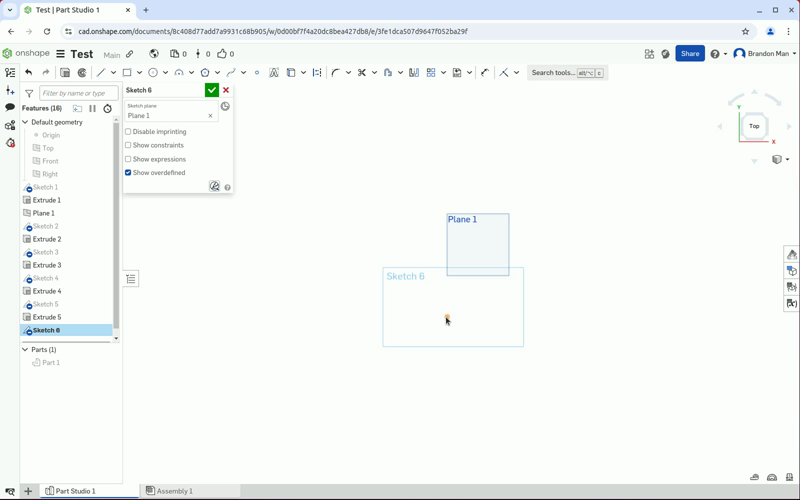
scroll(6)
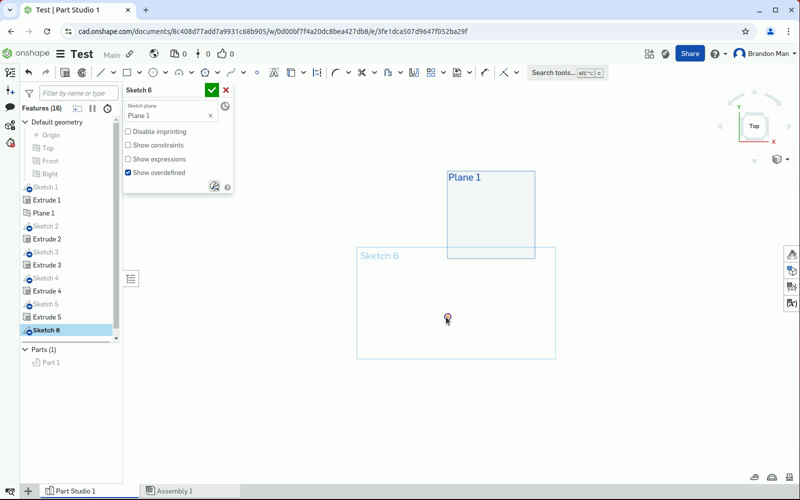
scroll(6)
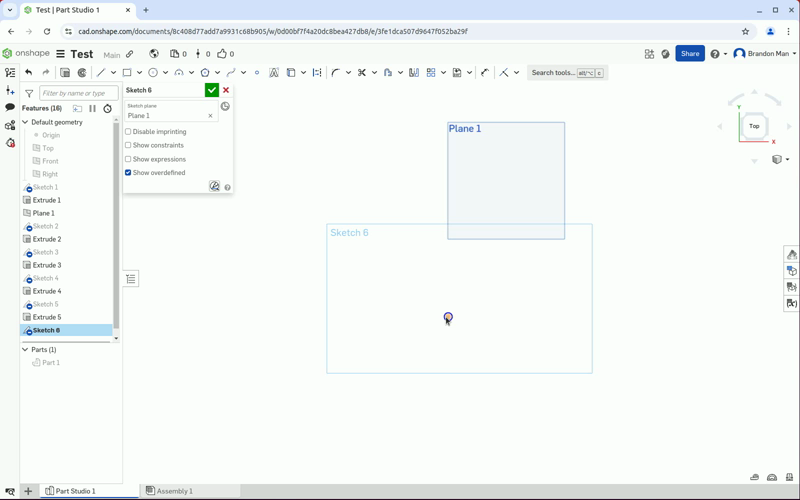
scroll(6)
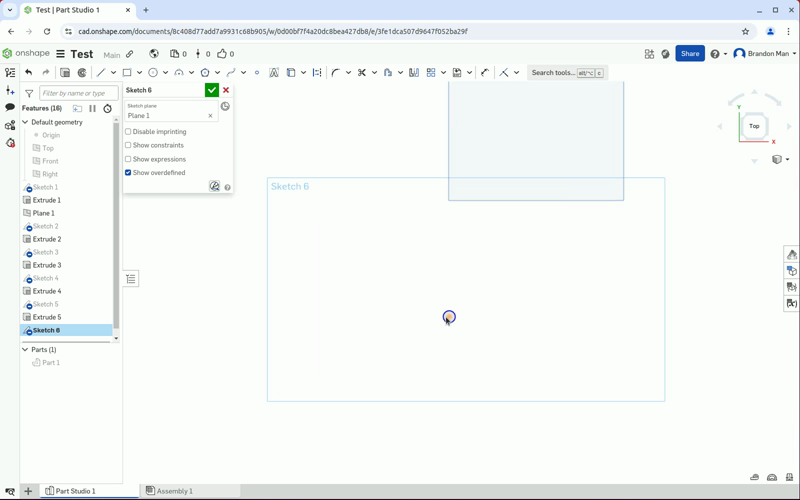
scroll(6)
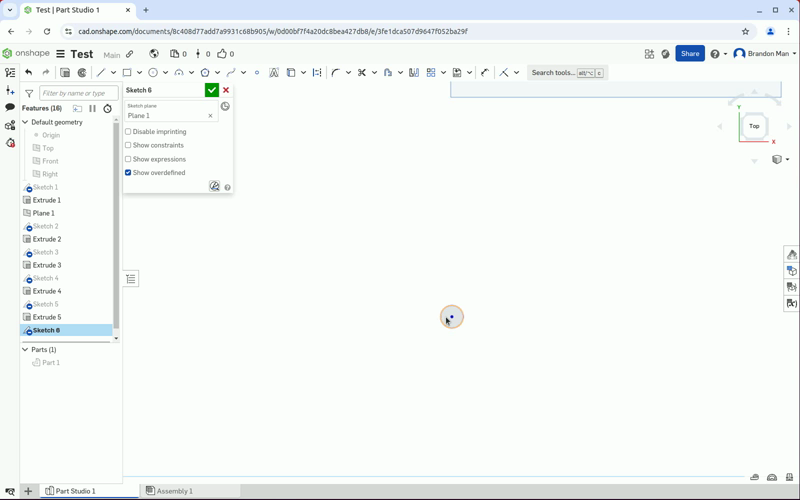
click(446, 316)
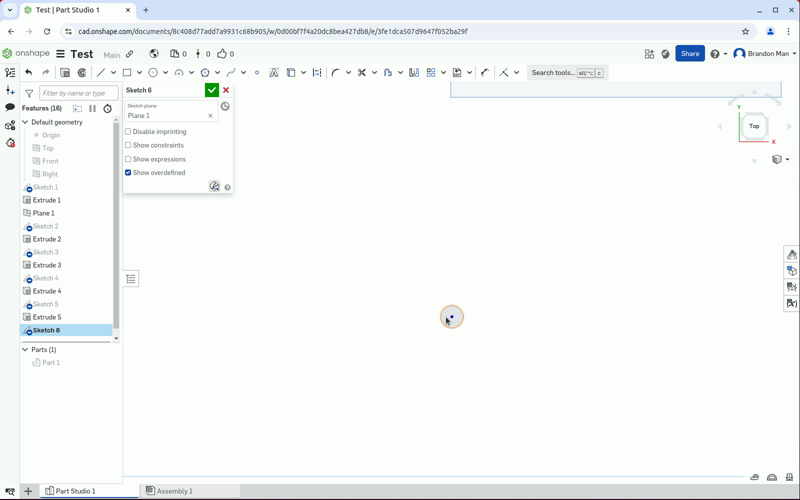
scroll(-6)
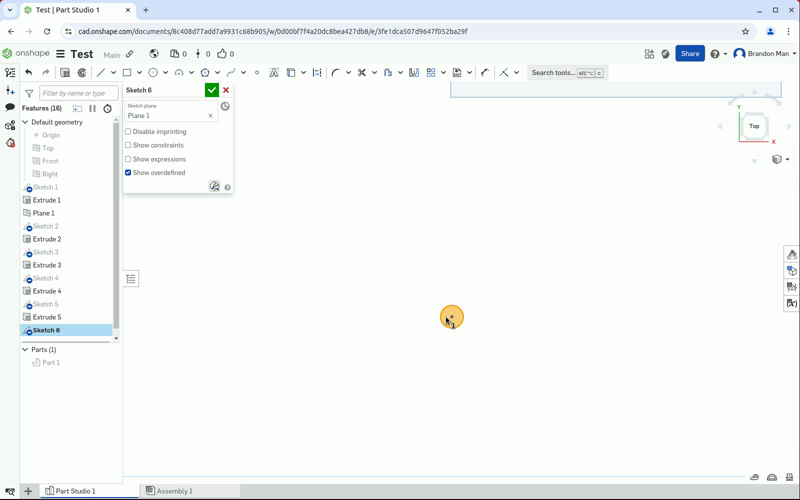
scroll(-6)
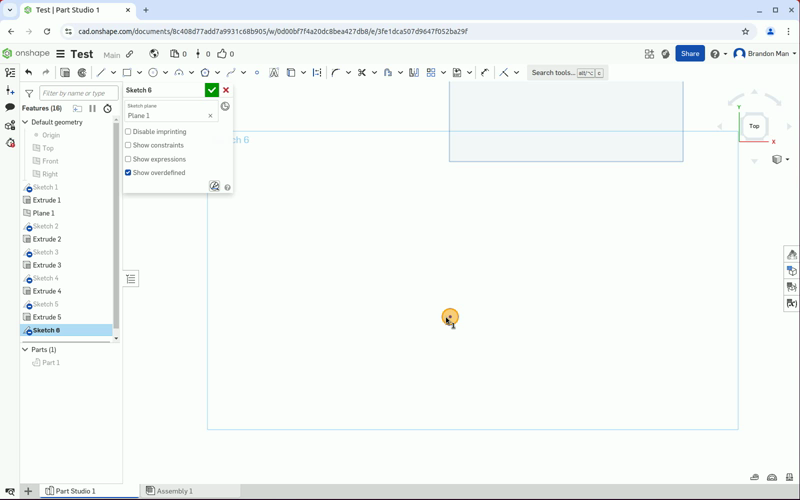
scroll(-6)
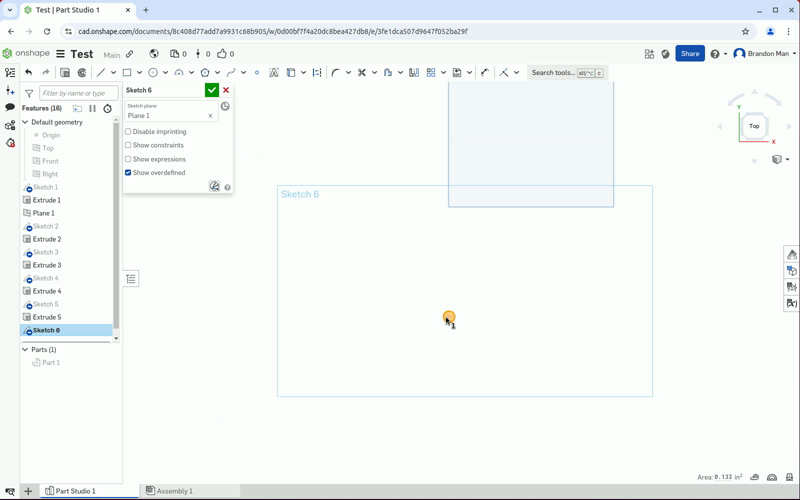
scroll(-6)
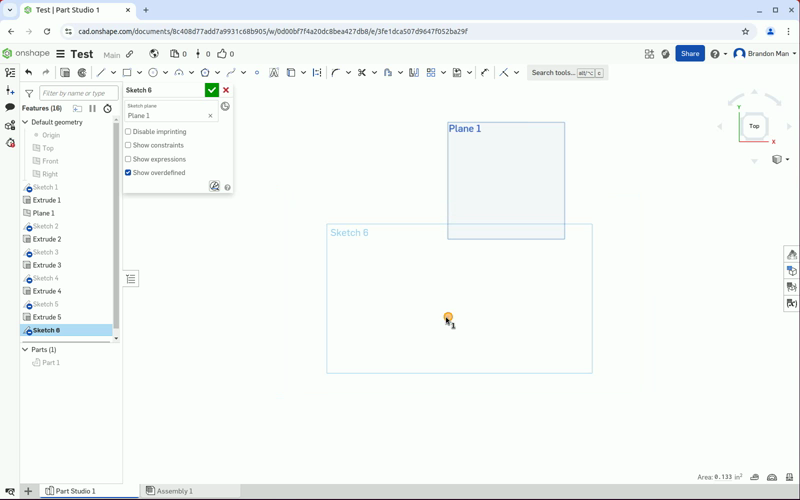
scroll(-6)
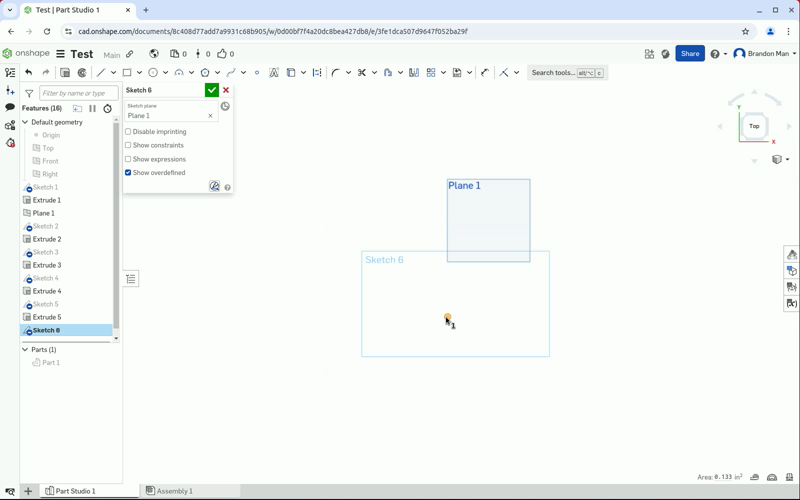
scroll(-6)
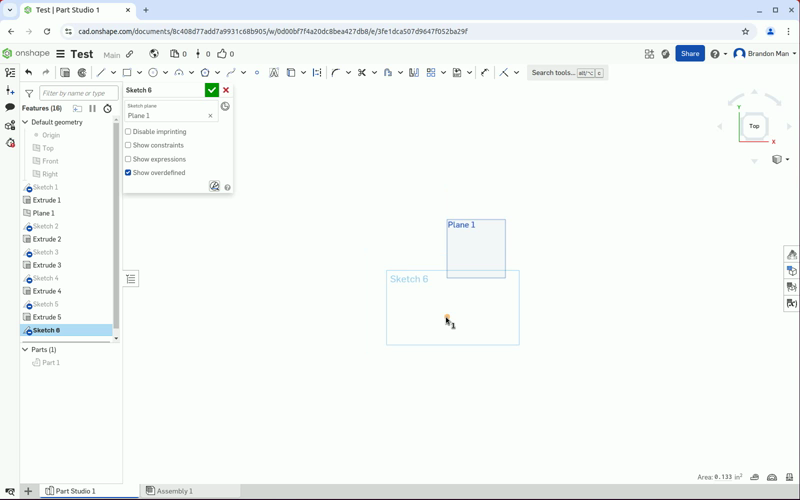
scroll(-6)
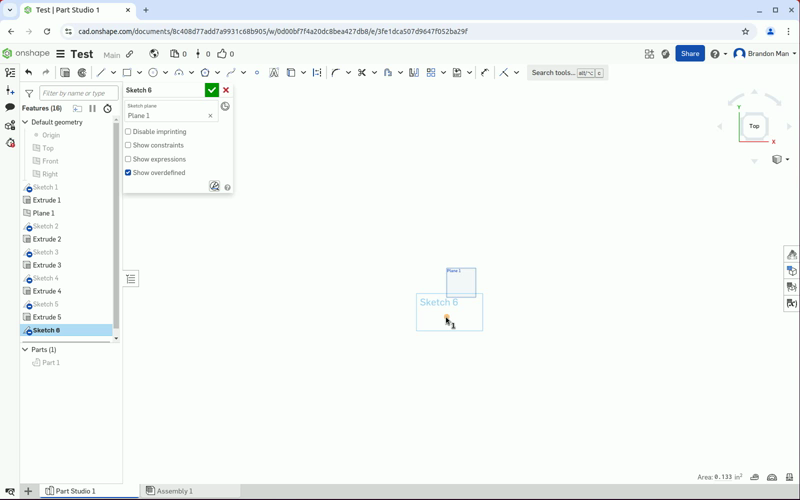
mouse_move(73, 352)
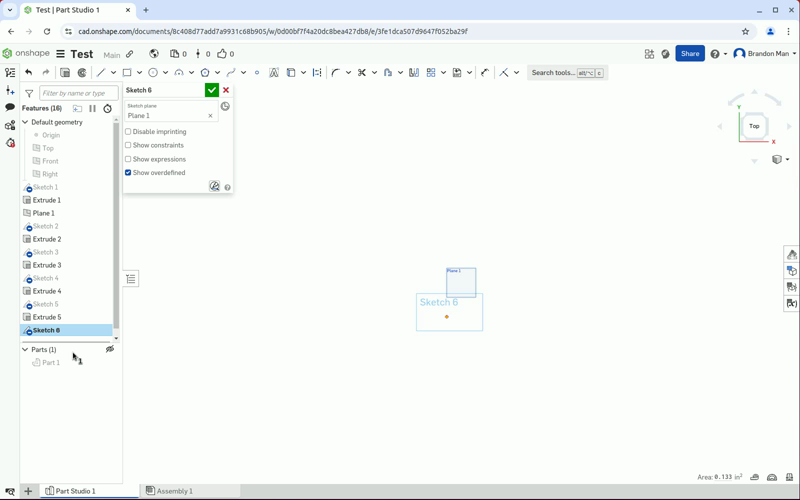
key(shift+y)
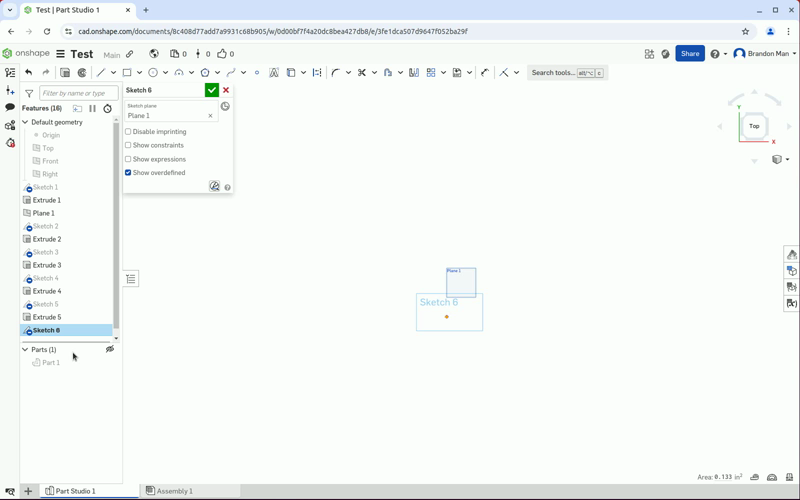
key(shift+e)
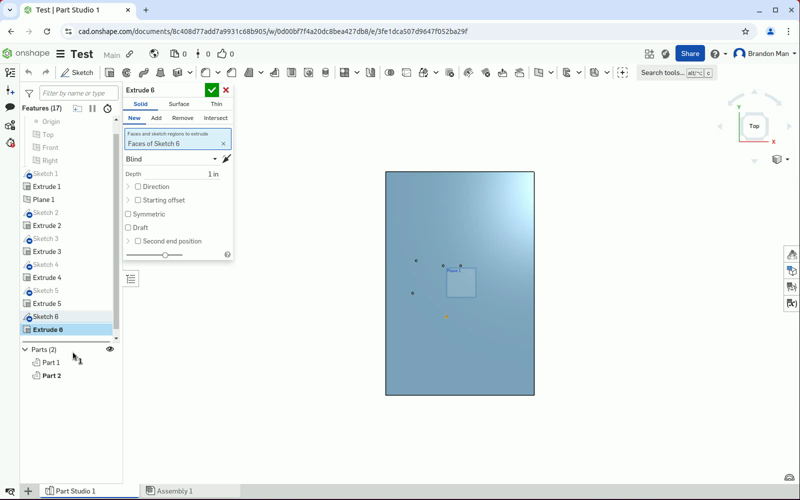
mouse_move(143, 106)
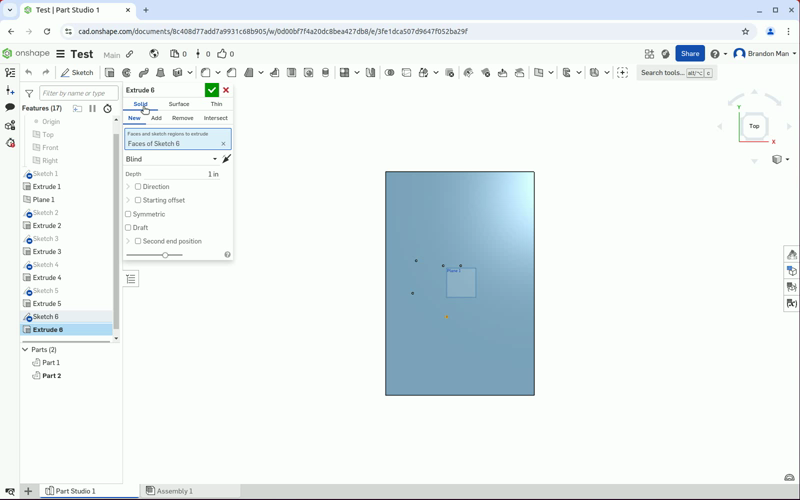
click(143, 106)
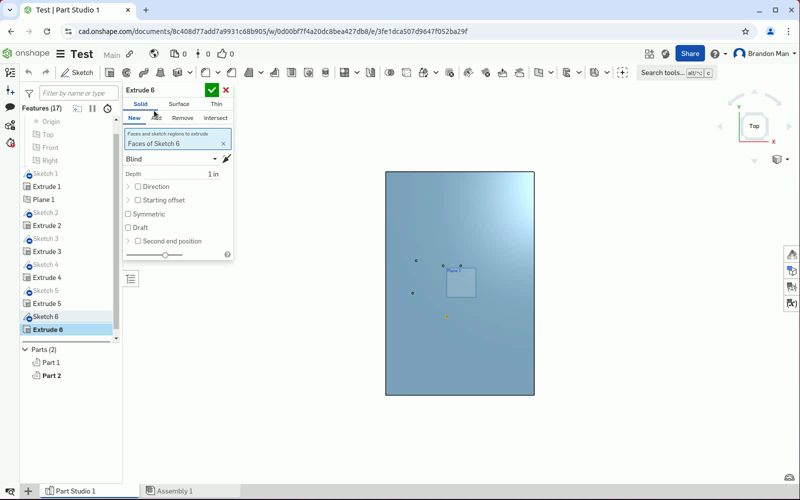
mouse_move(186, 120)
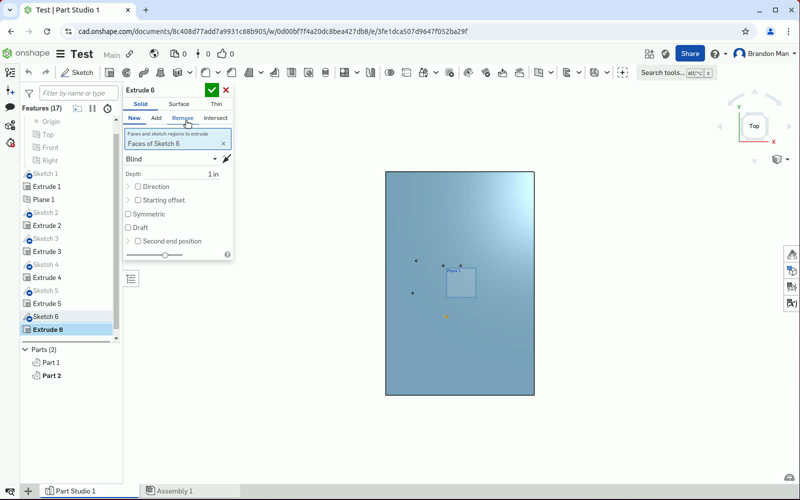
click(186, 120)
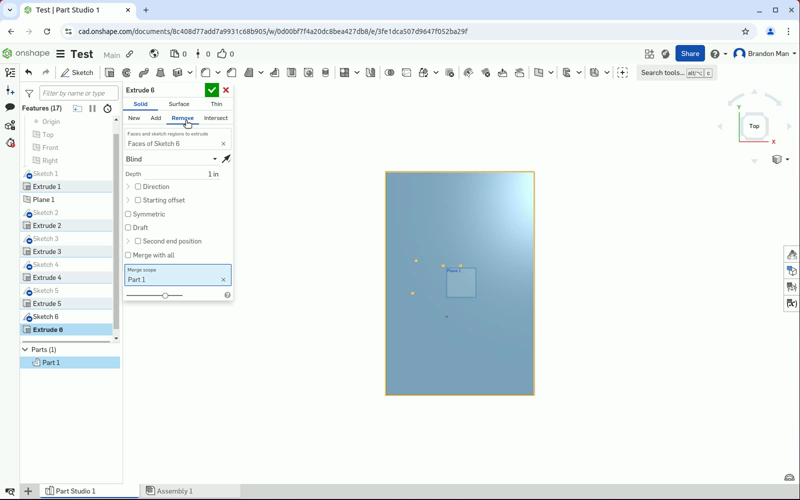
key(tab, 4)
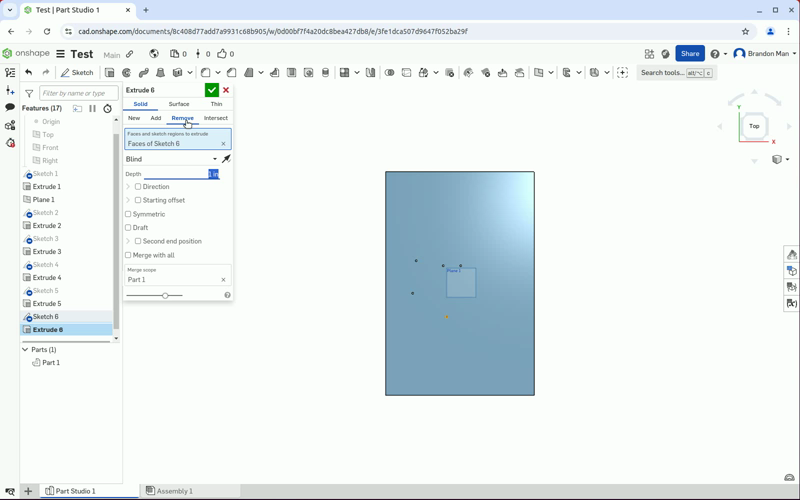
text(2.648)
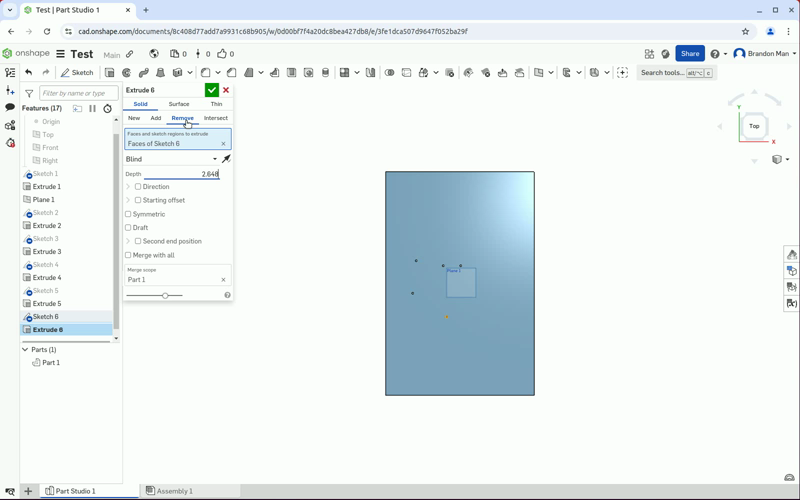
key(tab, 6)
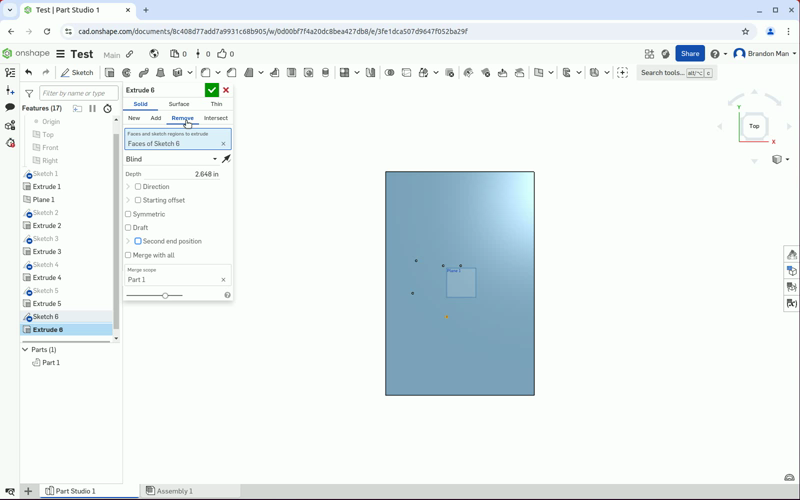
key(space)
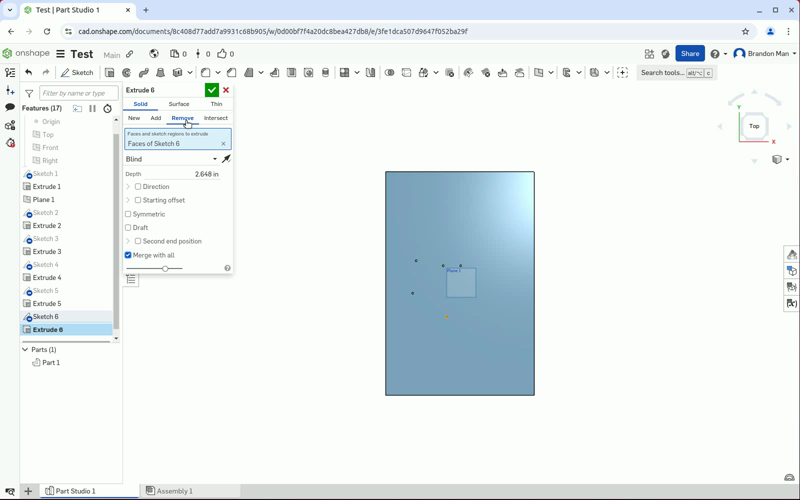
key(enter)
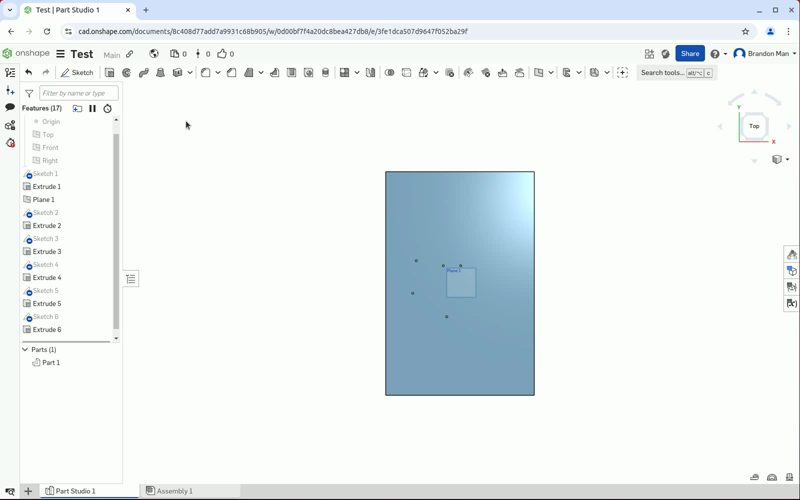
key(shift+h)
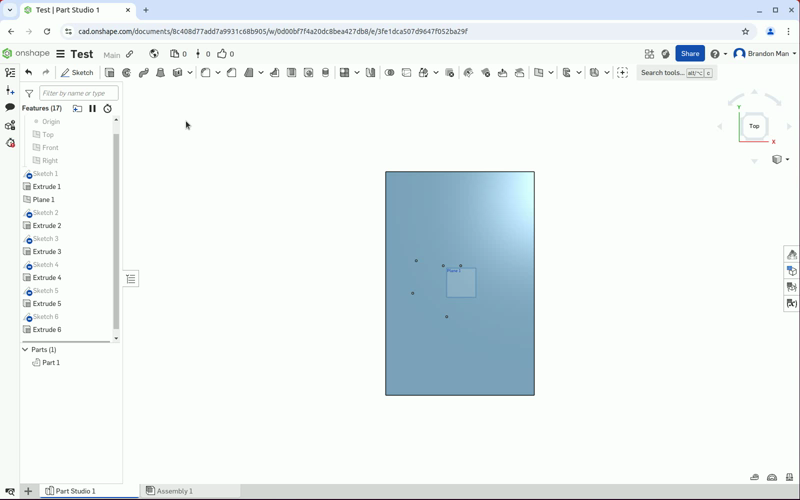
key(shift+h)
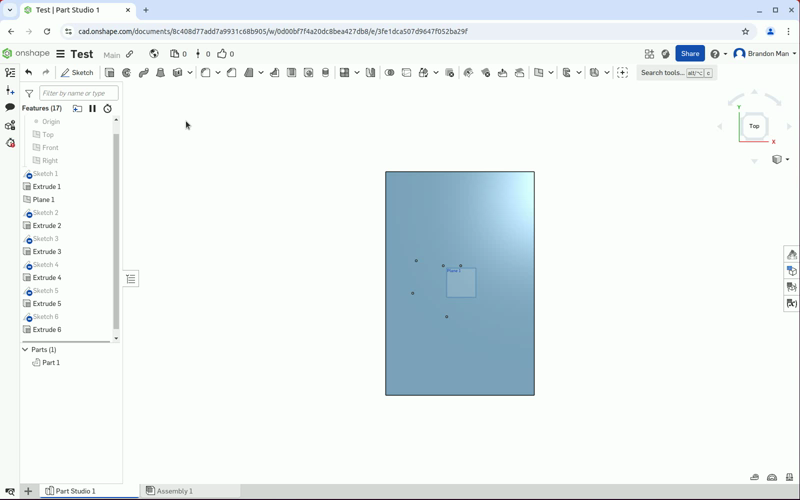
mouse_move(69, 176)
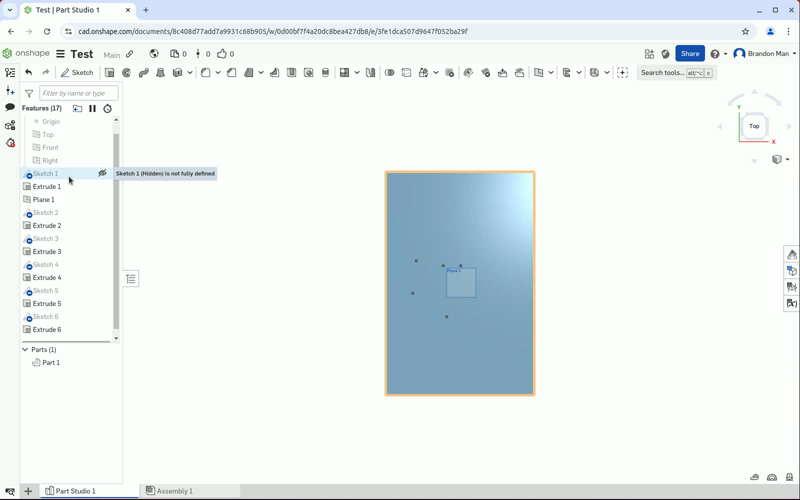
click(69, 176)
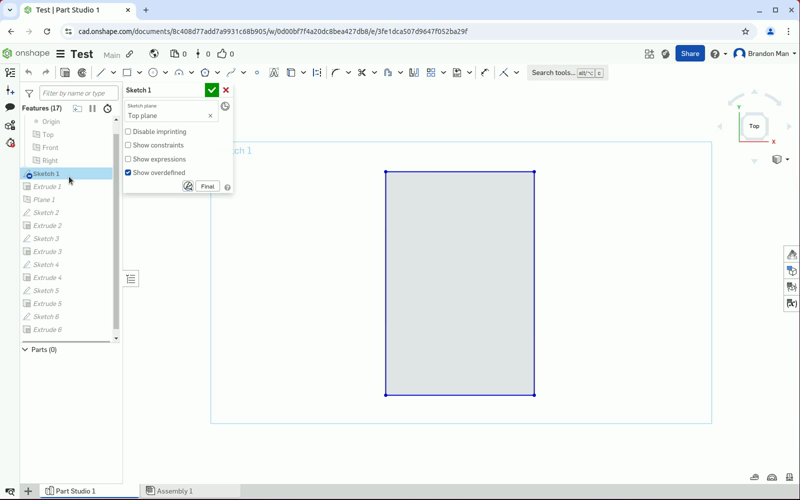
mouse_move(229, 92)
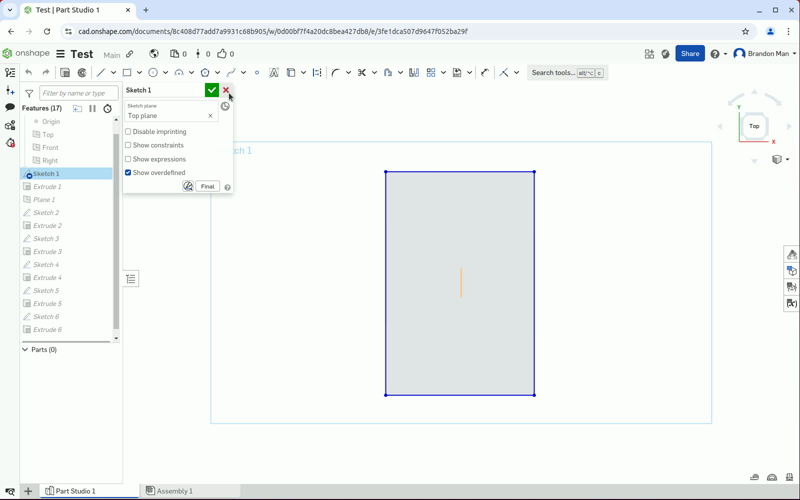
click(229, 92)
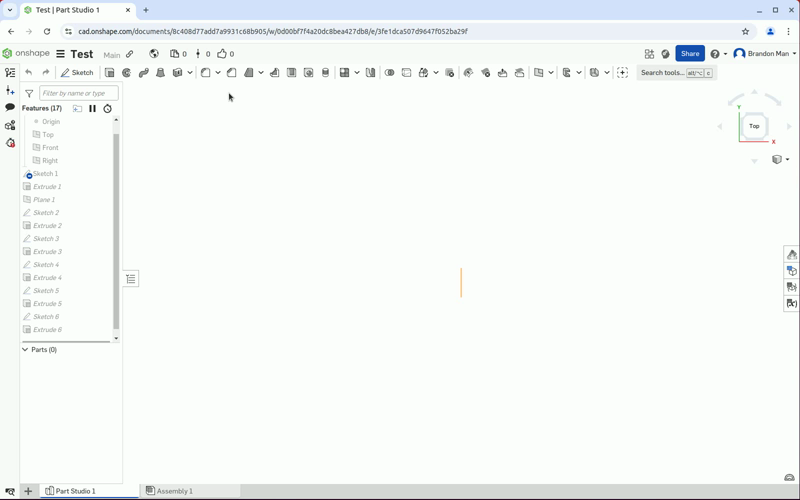
key(shift+s)
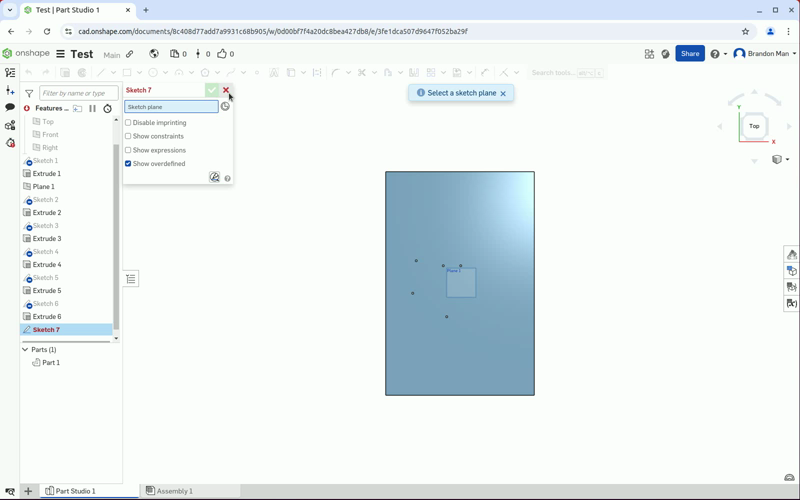
mouse_move(69, 189)
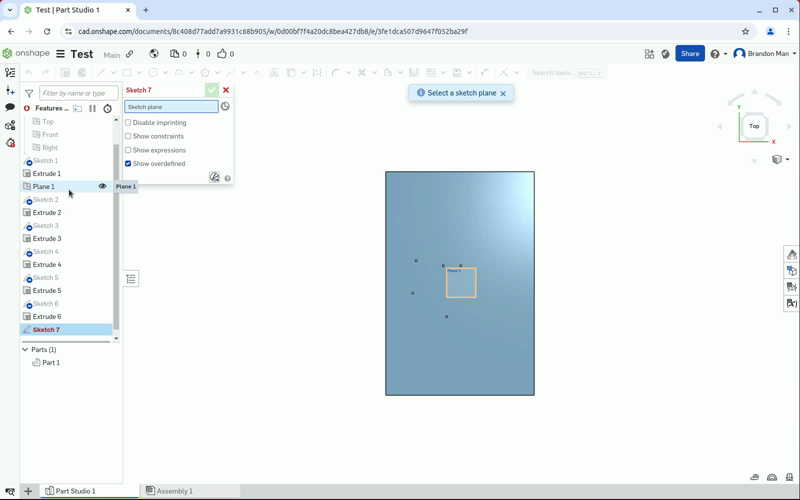
click(69, 189)
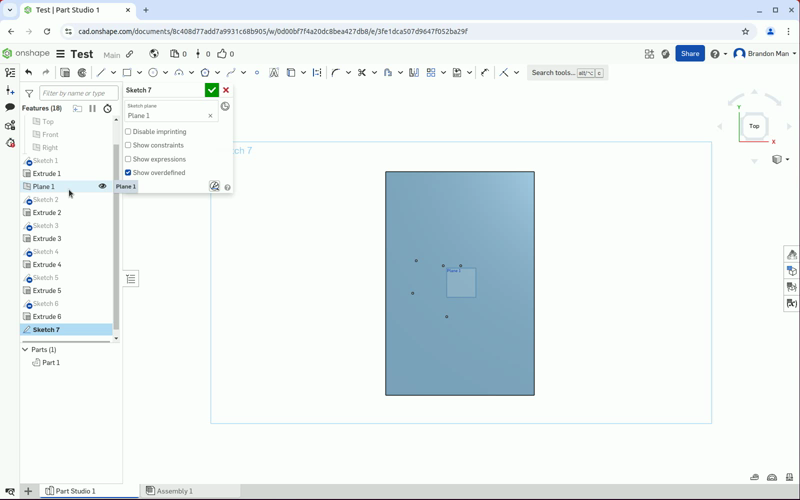
mouse_move(73, 352)
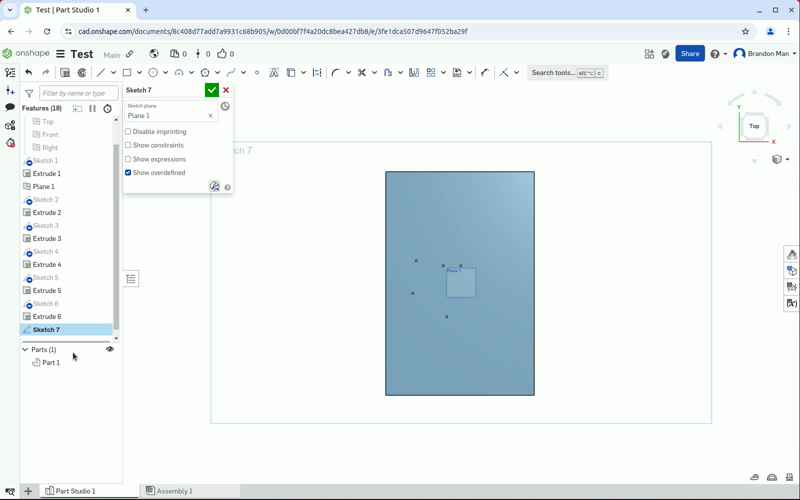
key(y)
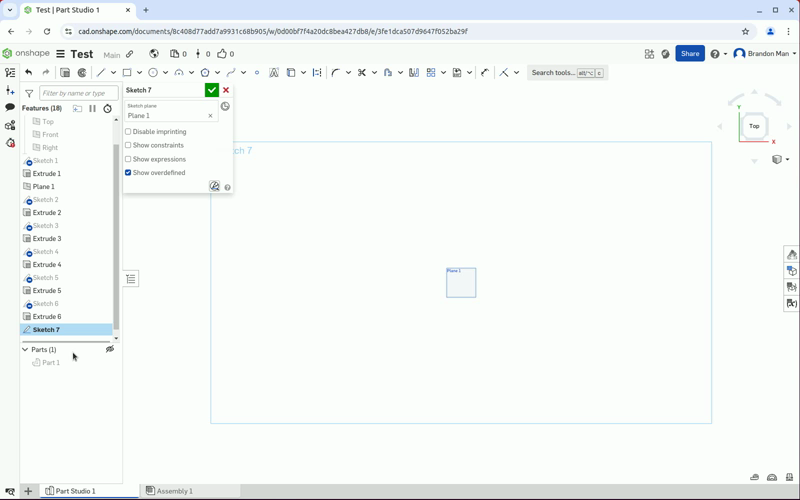
key(c)
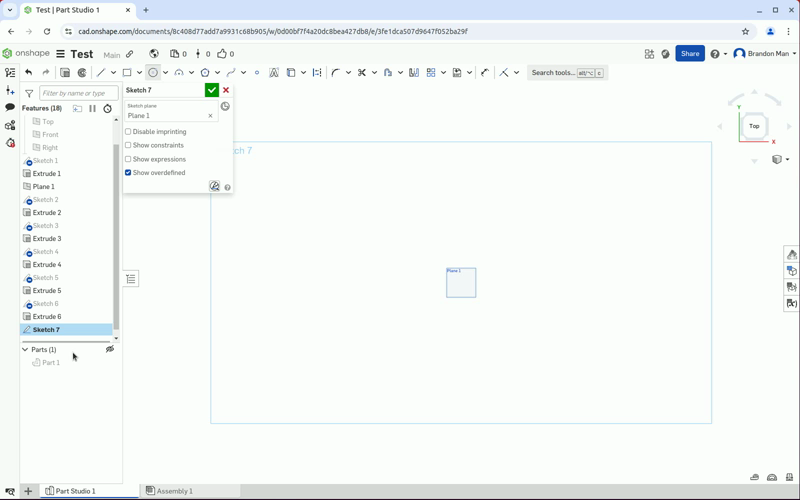
key_down(shift)
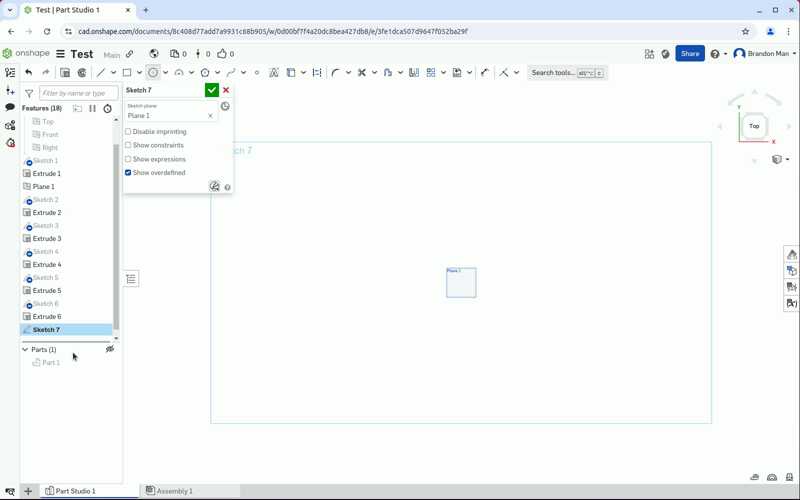
mouse_move(468, 295)
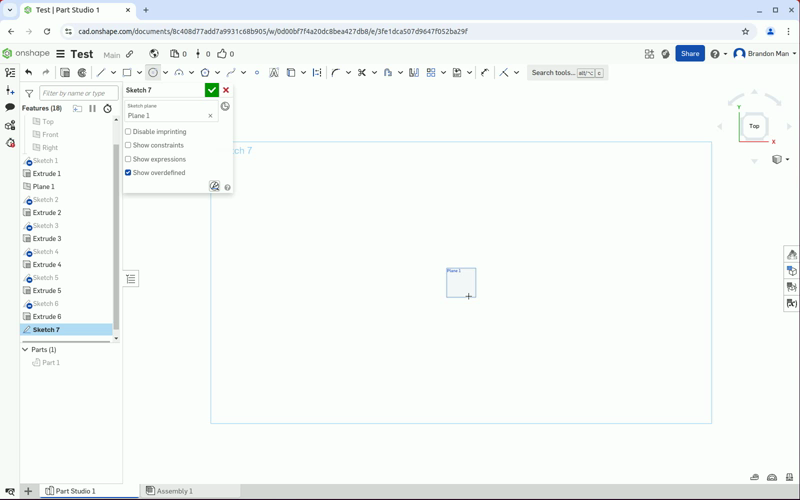
click(468, 295)
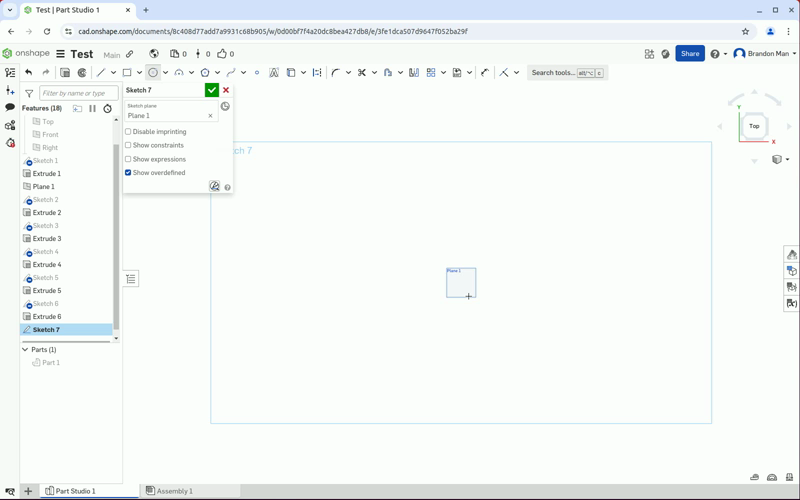
key_up(shift)
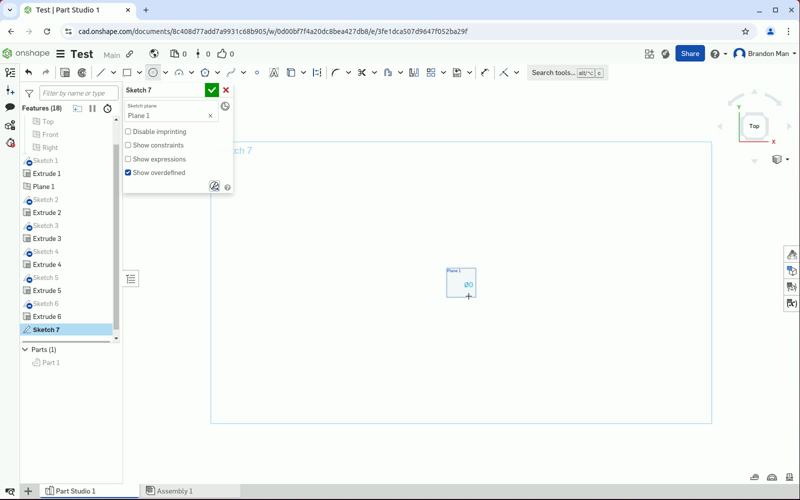
mouse_move(470, 295)
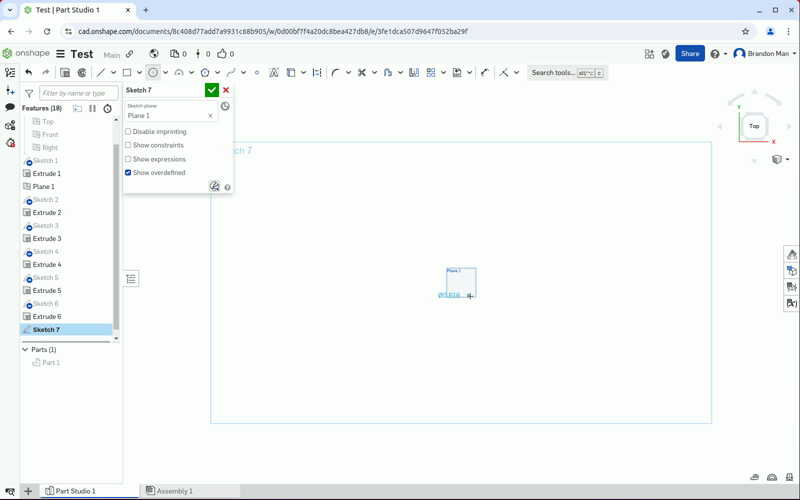
scroll(6)
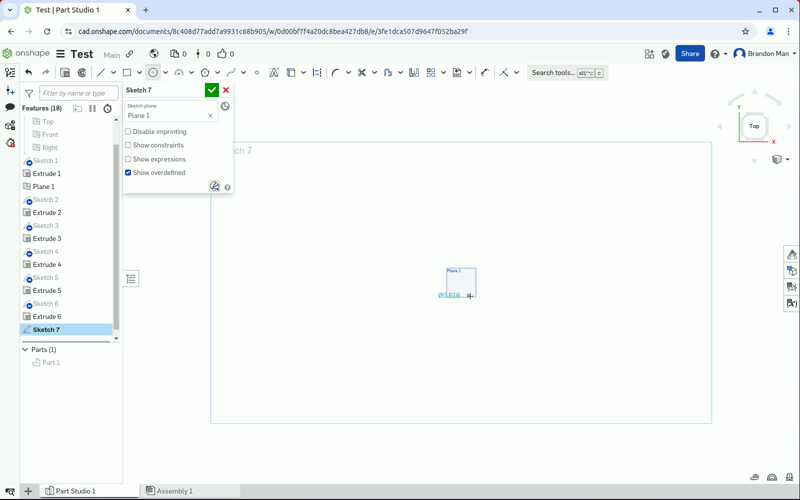
scroll(6)
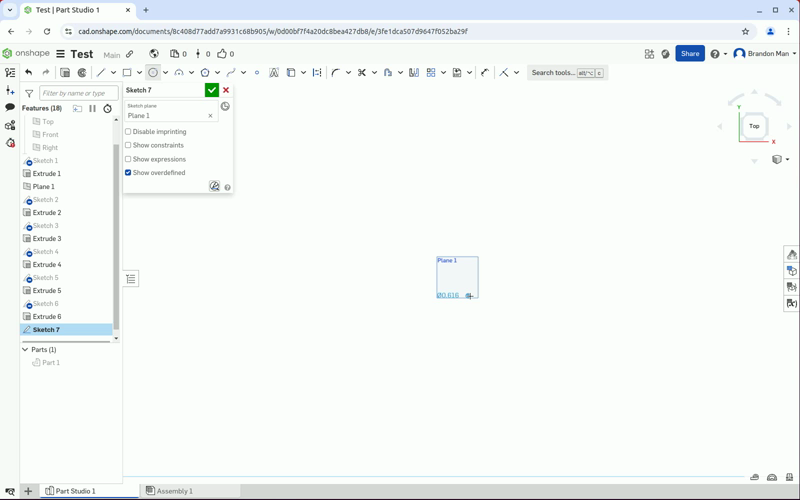
scroll(6)
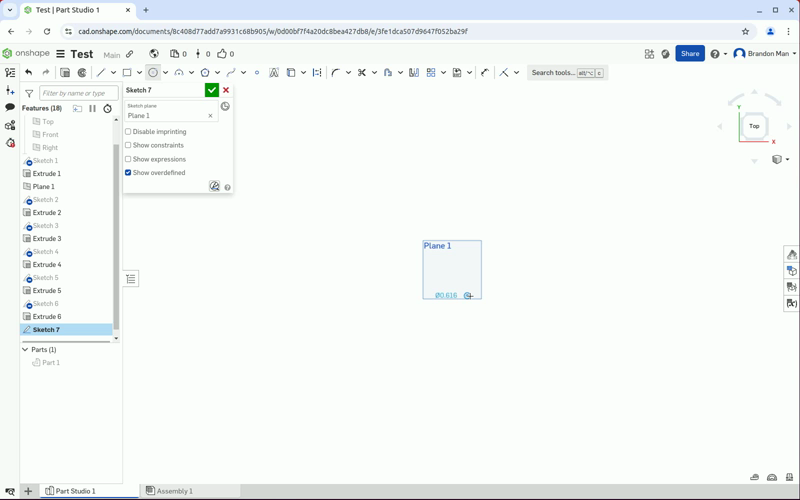
scroll(6)
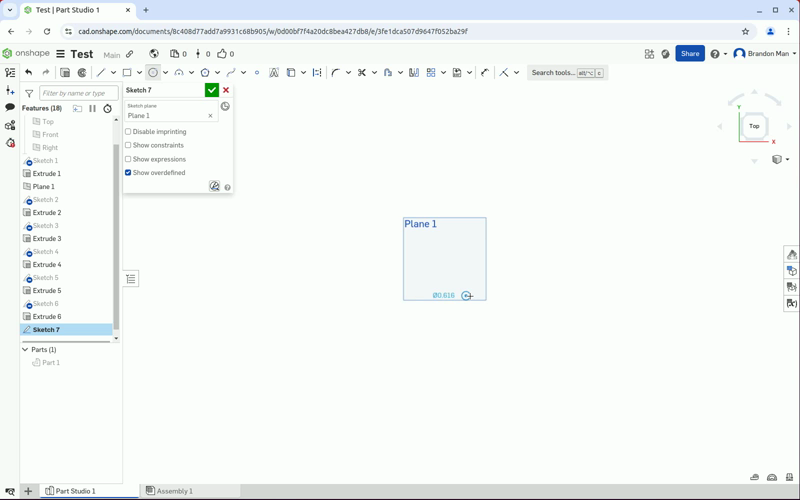
scroll(6)
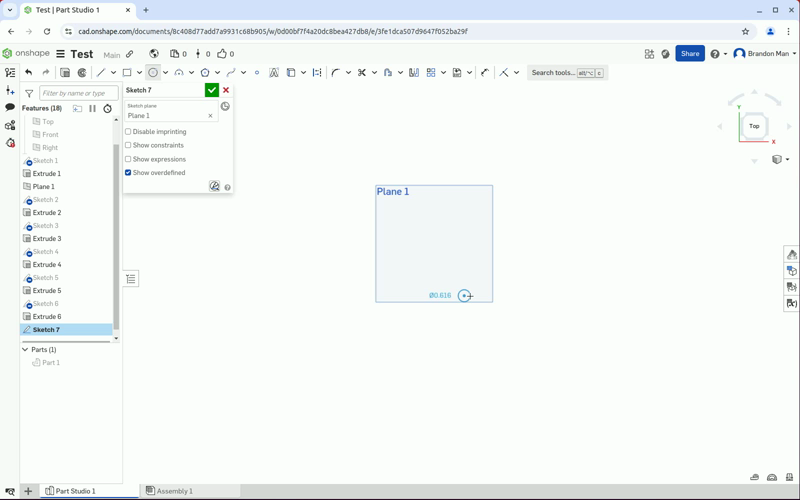
scroll(6)
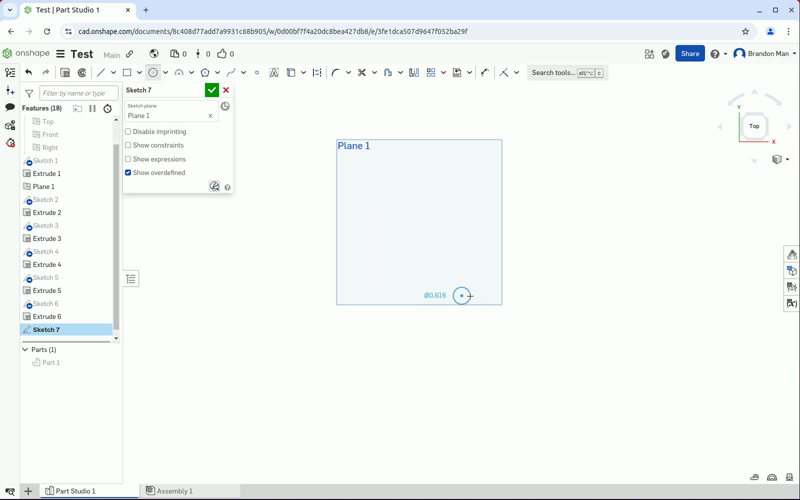
scroll(6)
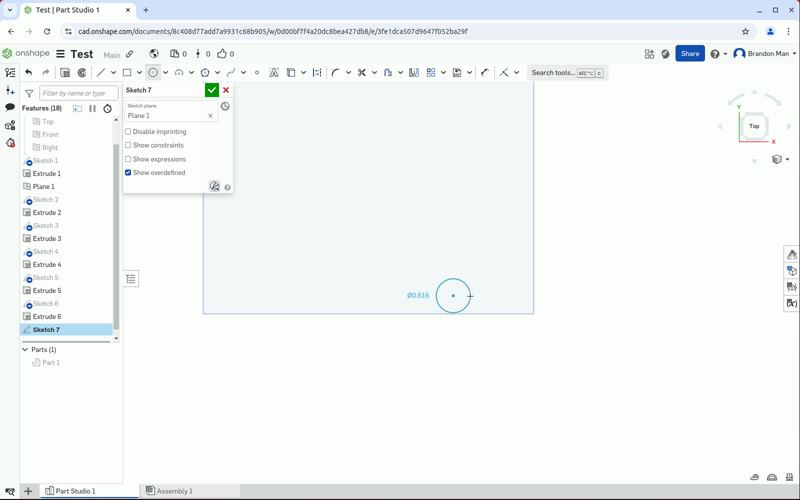
click(470, 295)
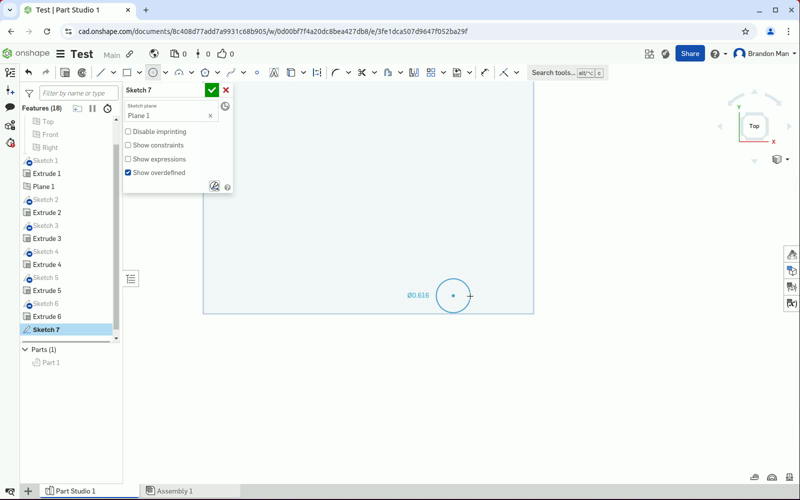
scroll(-6)
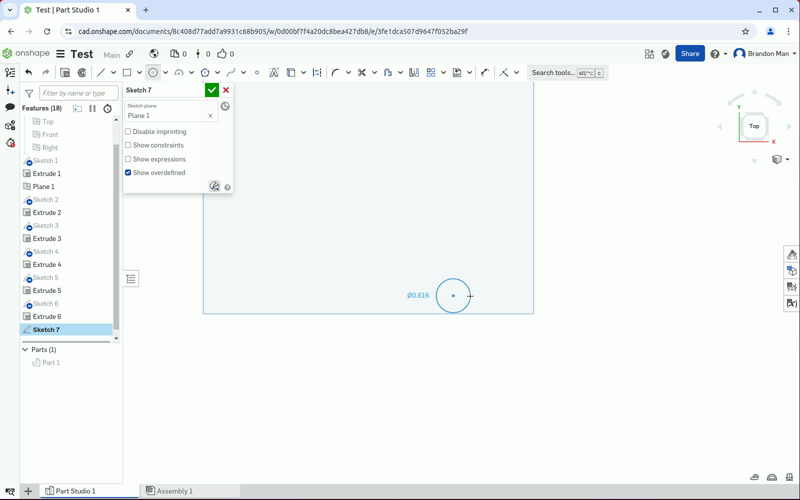
scroll(-6)
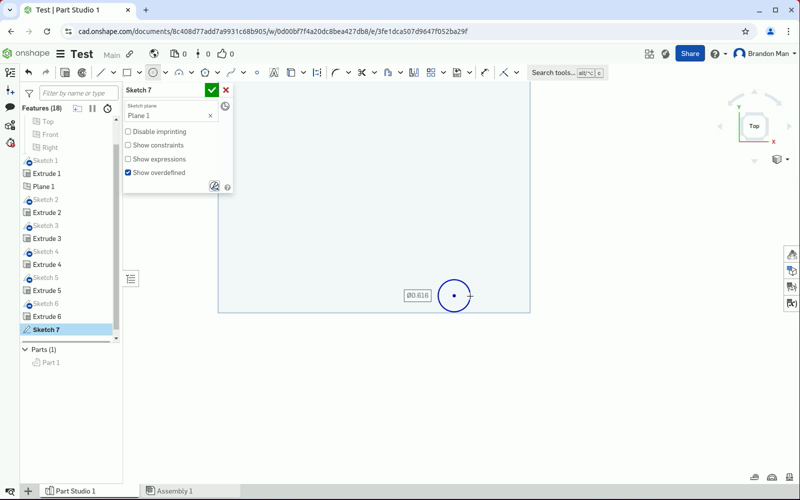
scroll(-6)
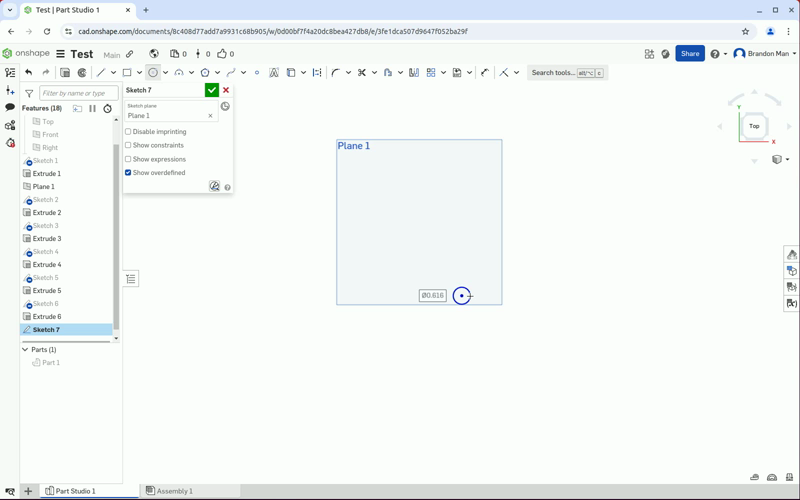
scroll(-6)
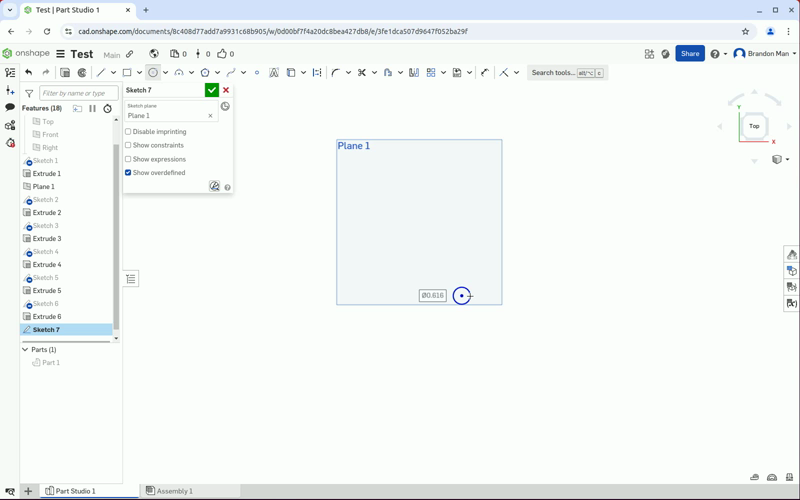
scroll(-6)
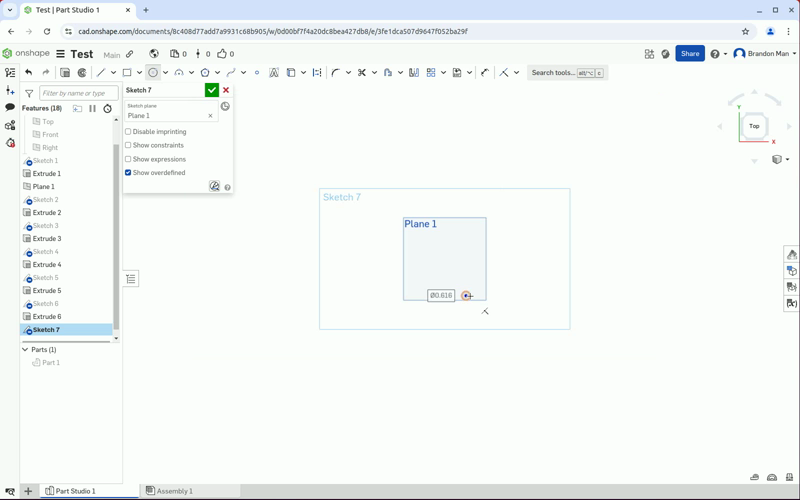
scroll(-6)
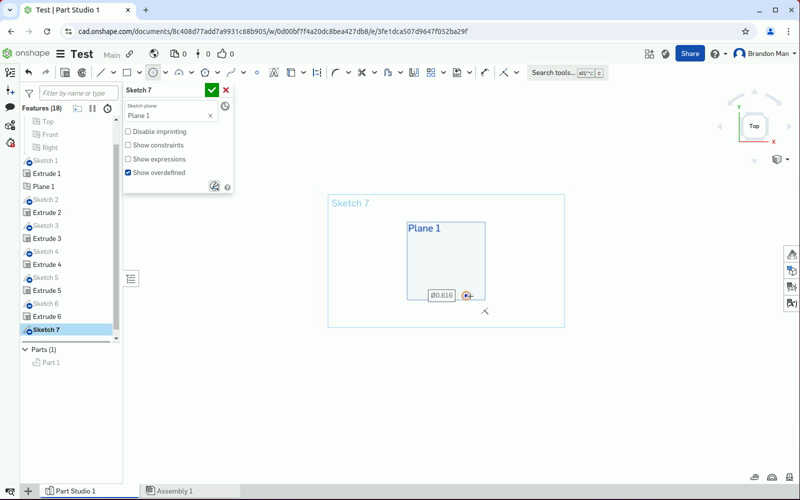
scroll(-6)
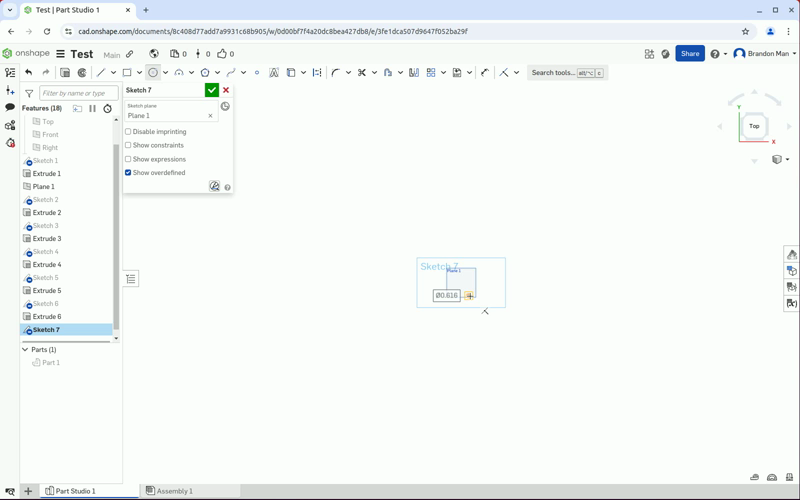
key(esc)
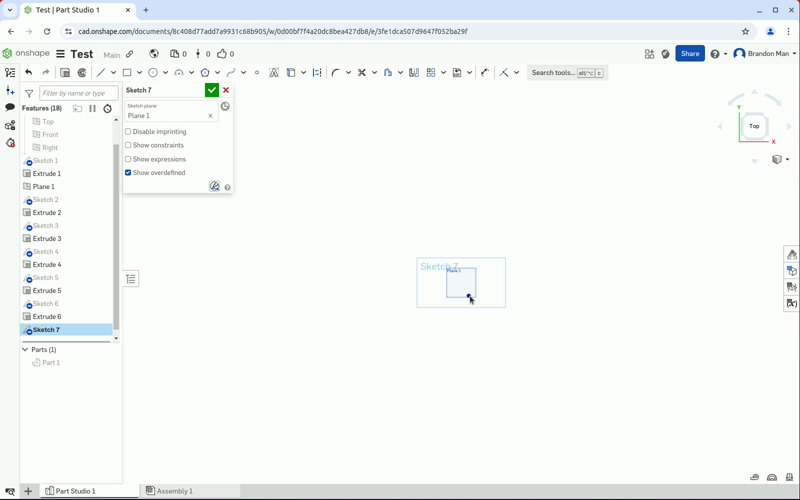
mouse_move(469, 295)
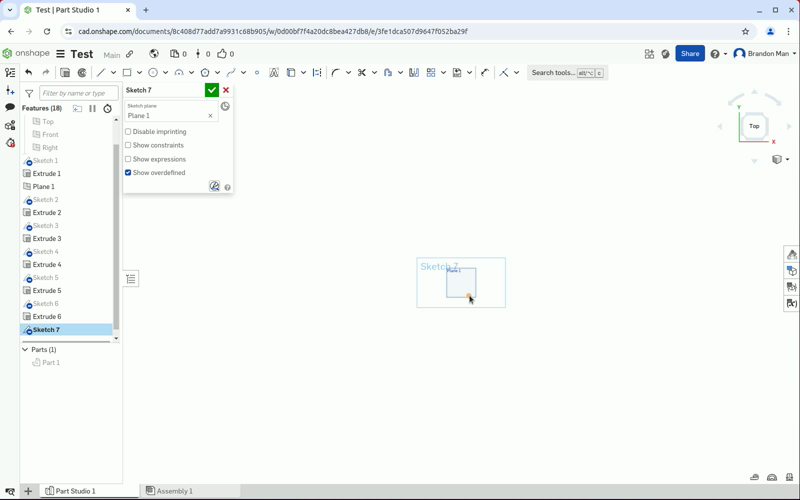
scroll(6)
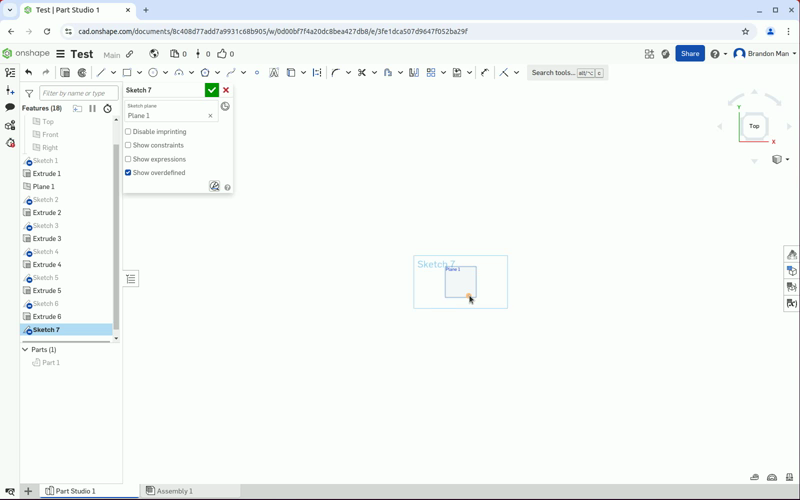
scroll(6)
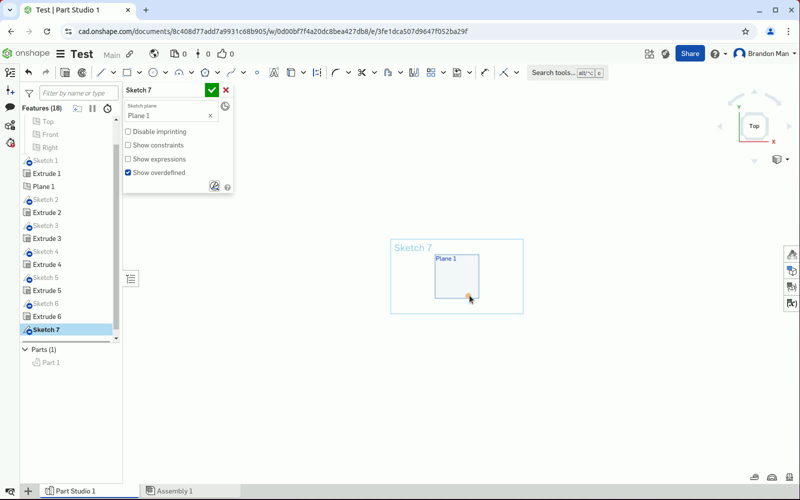
scroll(6)
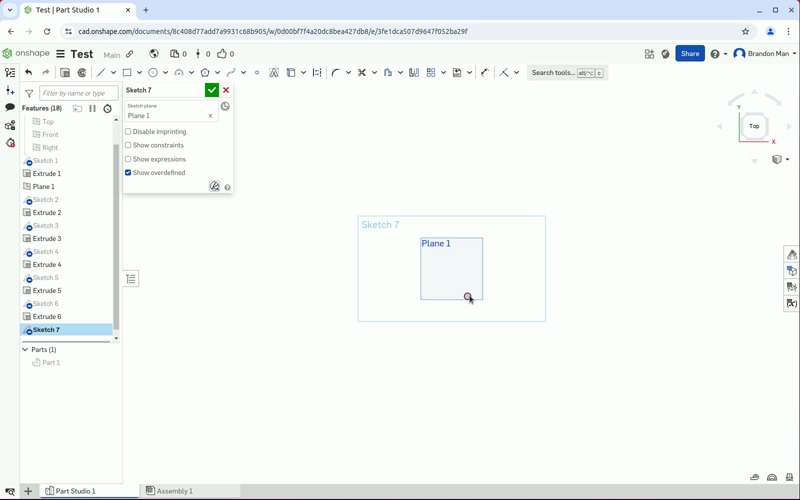
scroll(6)
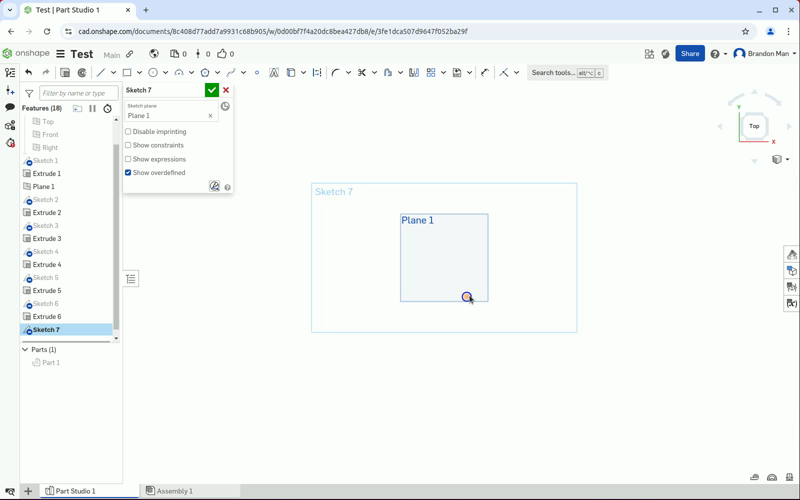
scroll(6)
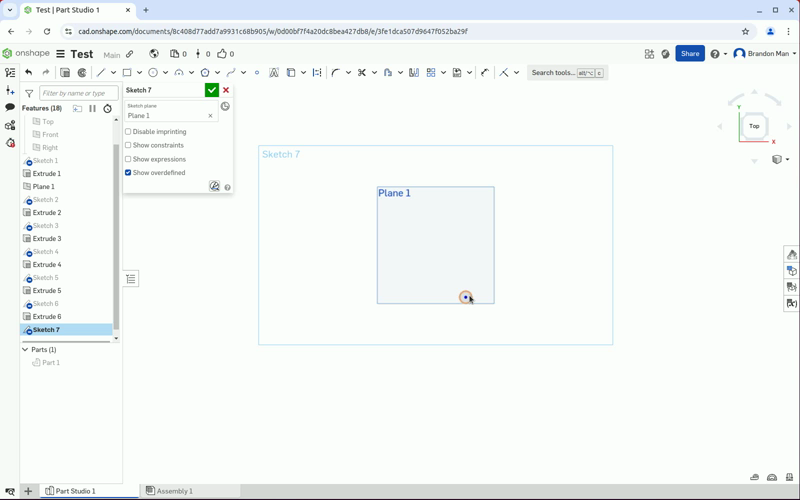
scroll(6)
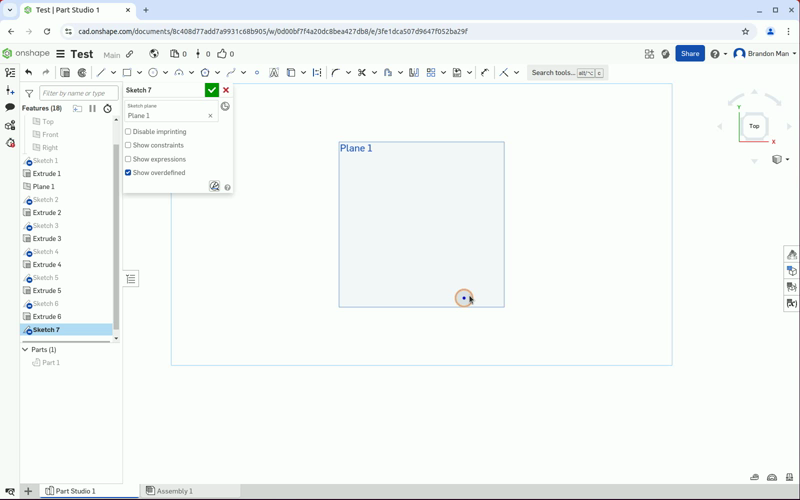
scroll(6)
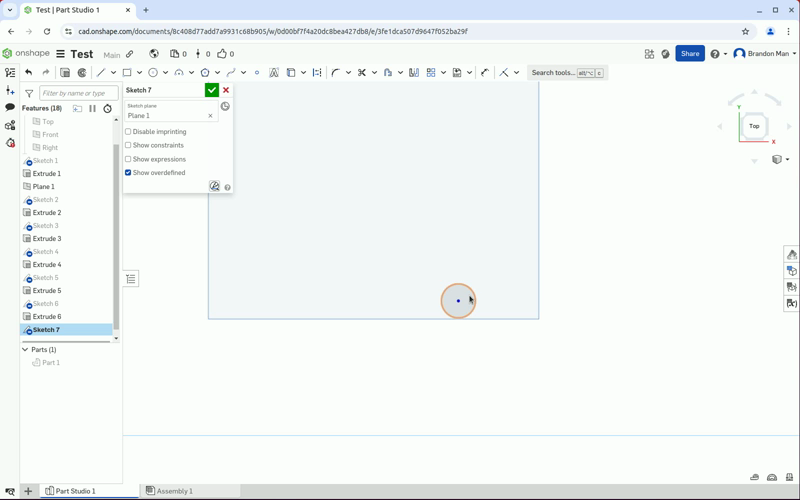
click(469, 295)
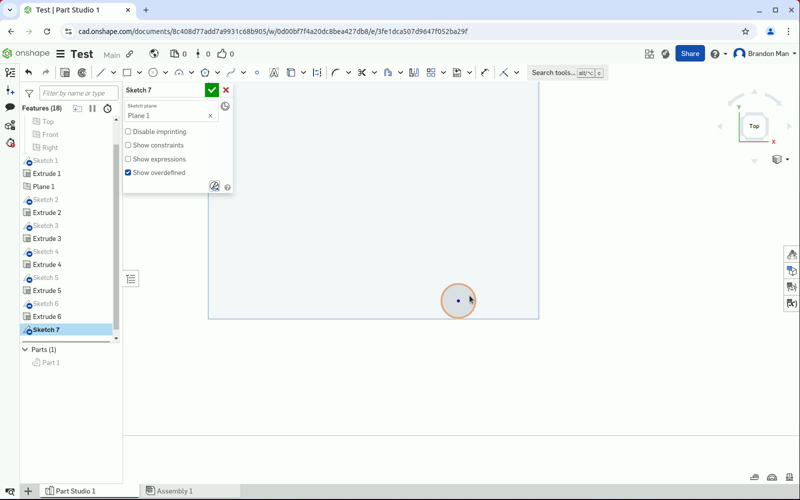
scroll(-6)
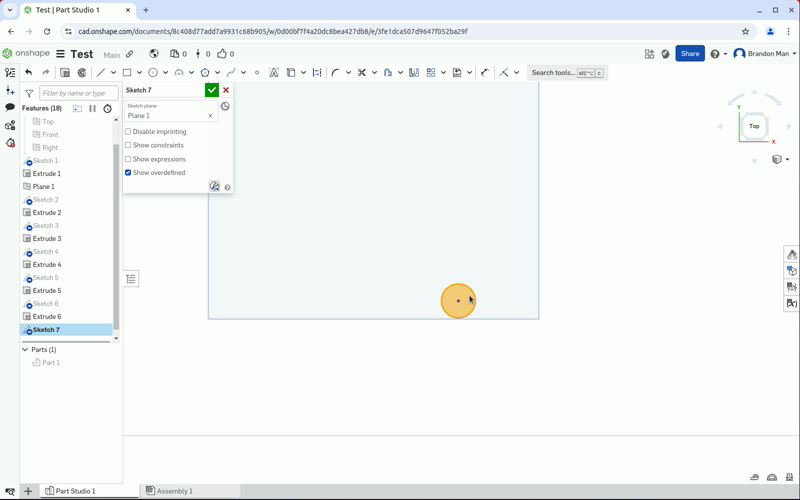
scroll(-6)
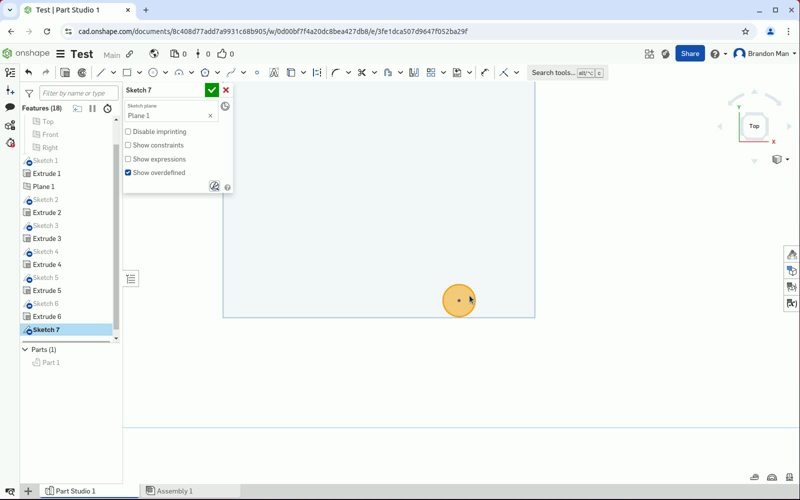
scroll(-6)
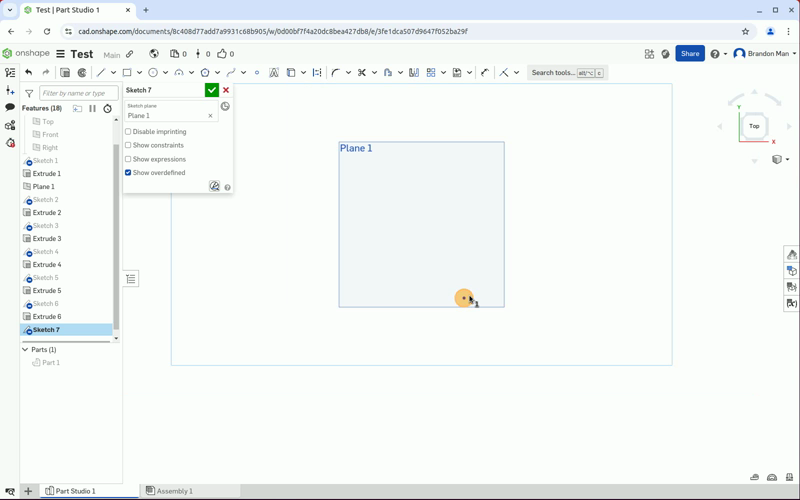
scroll(-6)
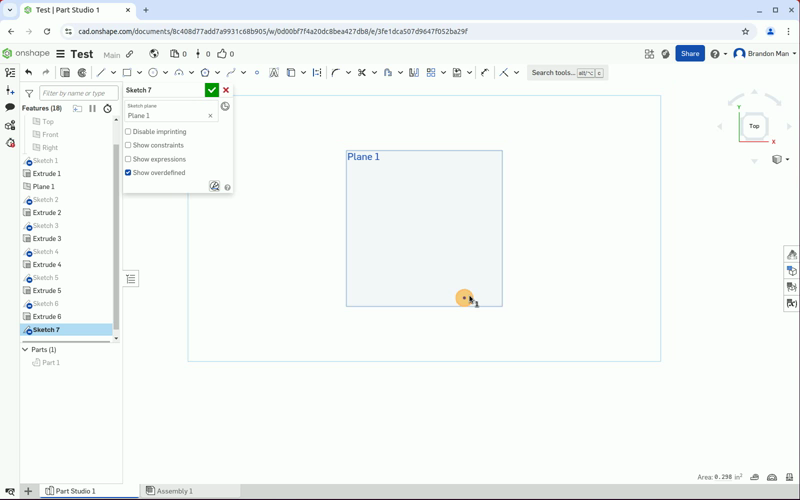
scroll(-6)
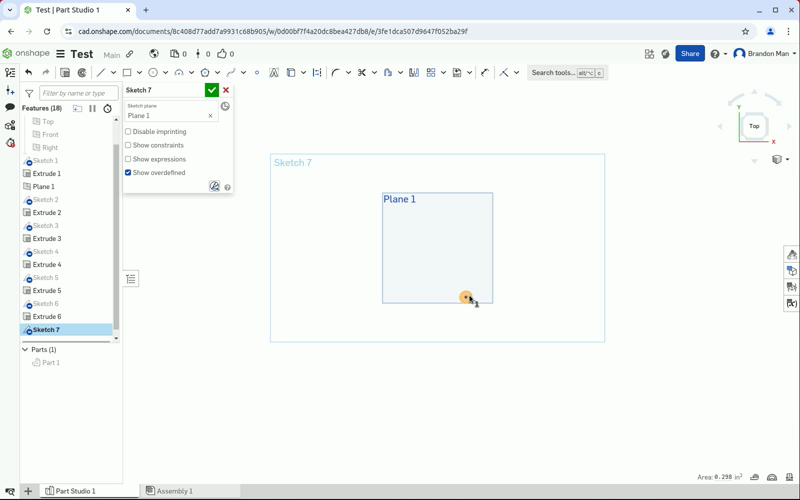
scroll(-6)
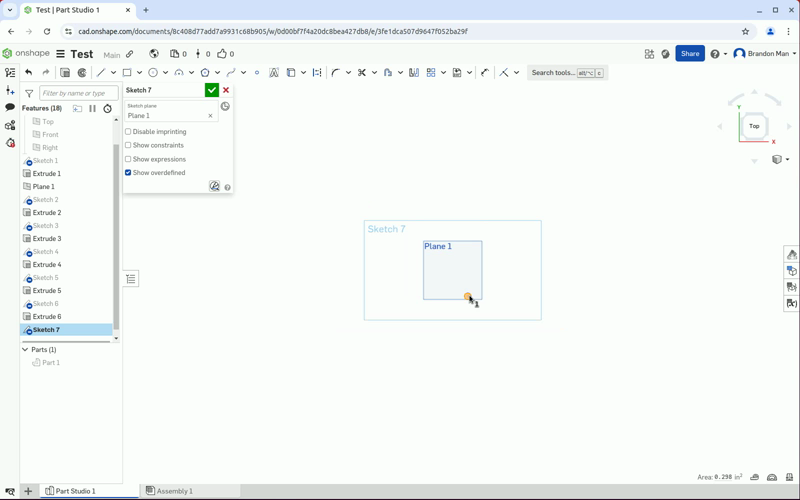
scroll(-6)
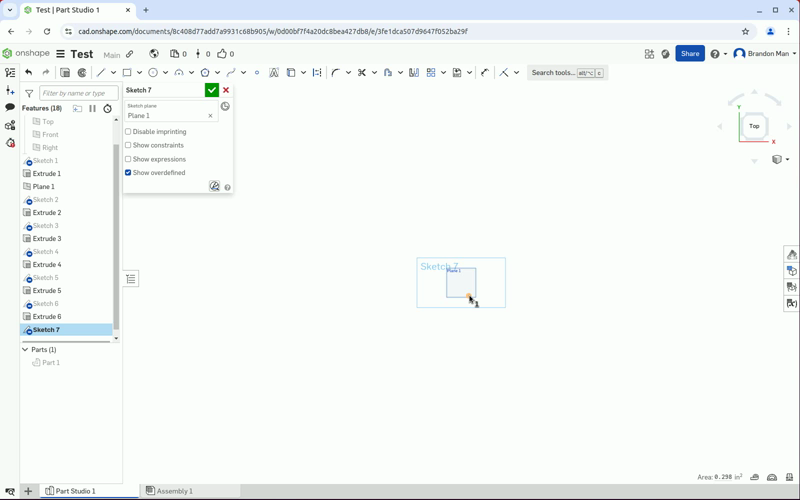
mouse_move(73, 352)
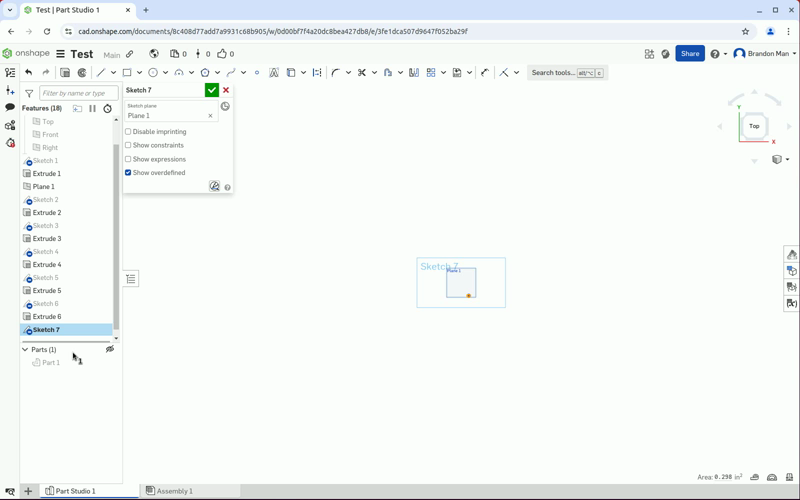
key(shift+y)
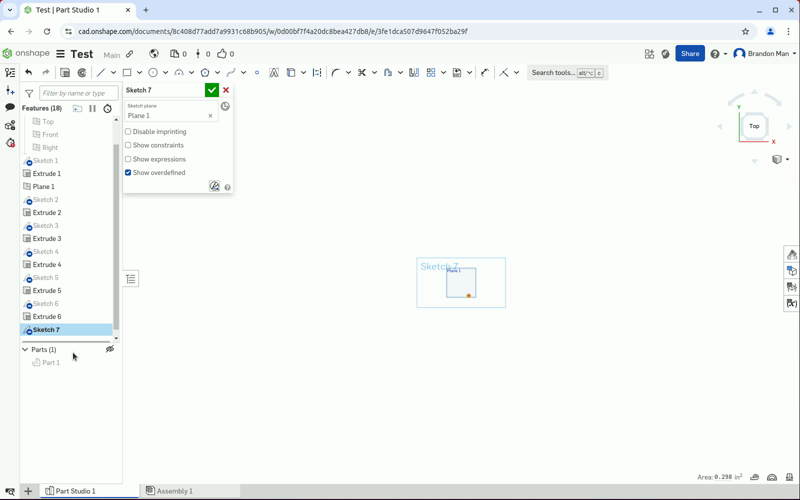
key(shift+e)
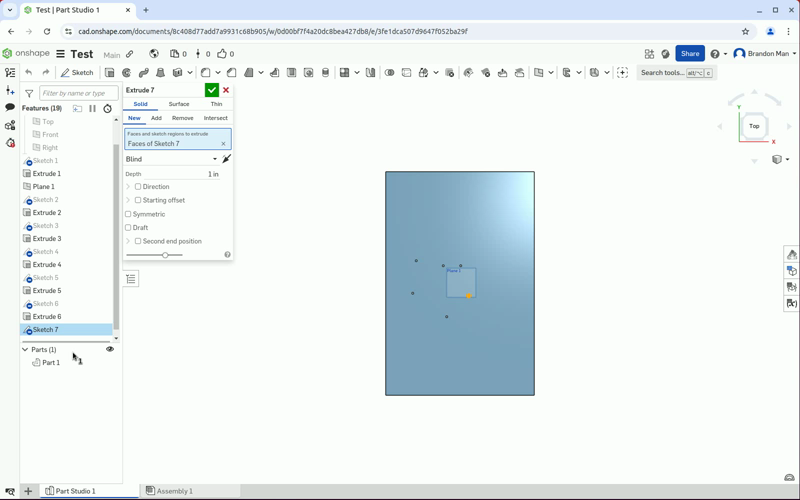
mouse_move(143, 106)
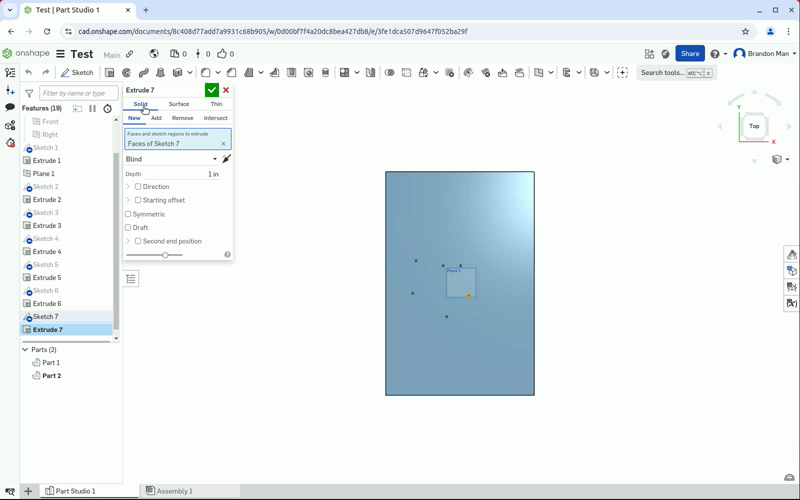
click(143, 106)
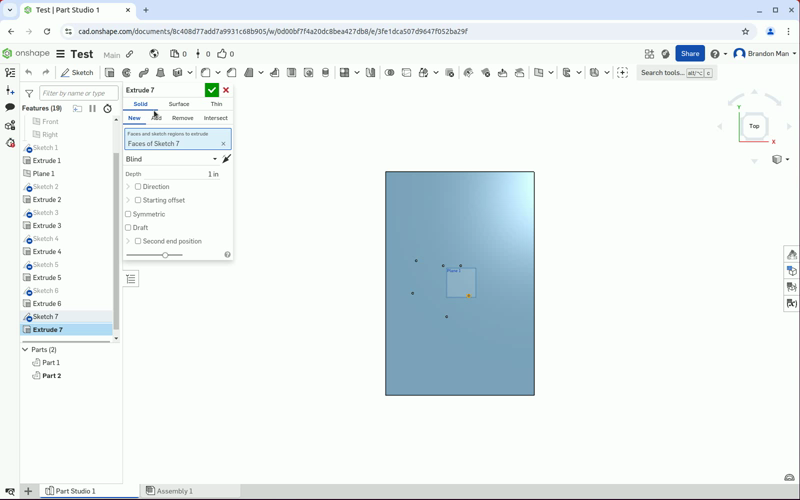
mouse_move(186, 120)
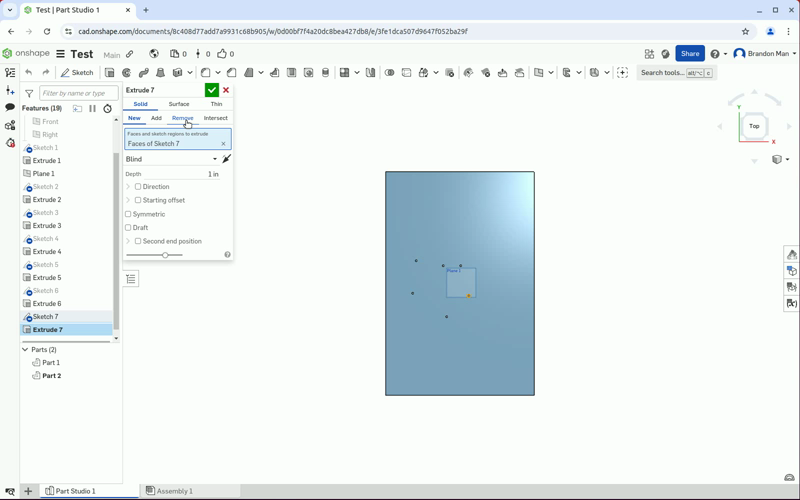
click(186, 120)
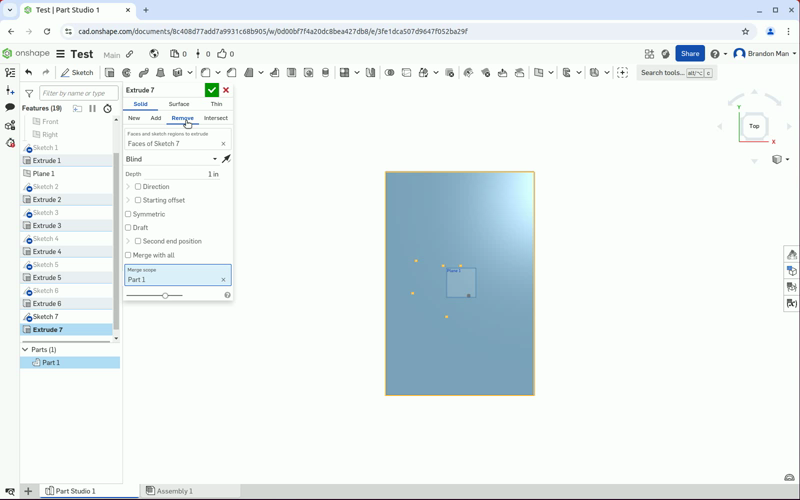
key(tab, 4)
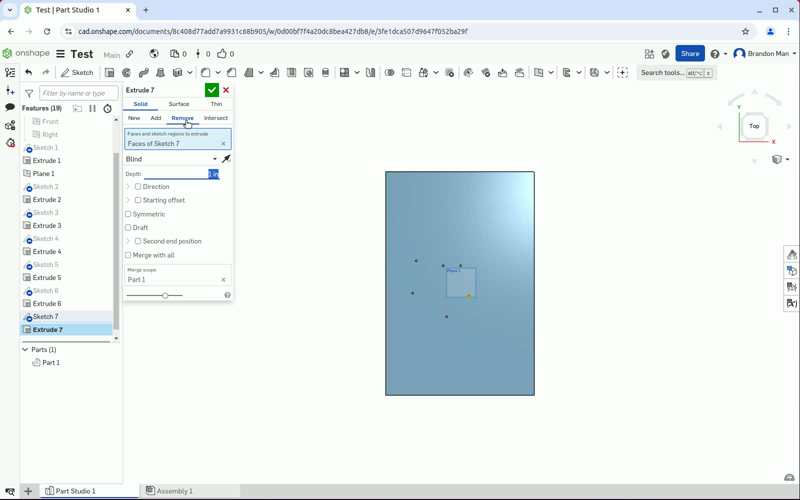
text(2.648)
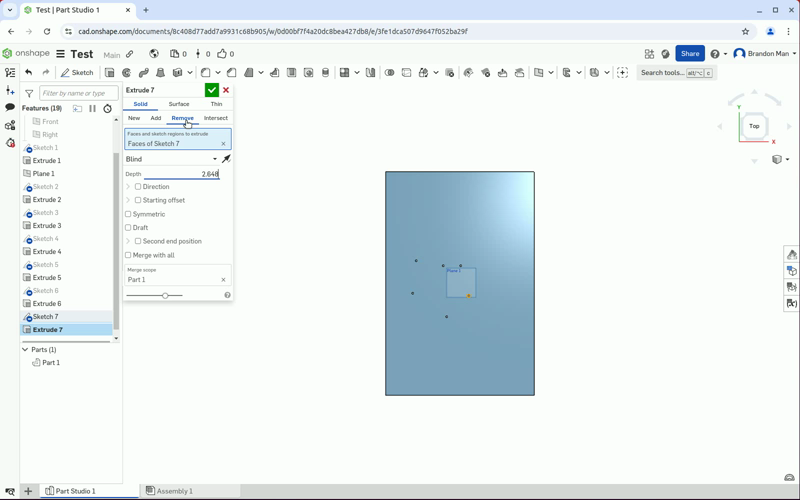
key(tab, 6)
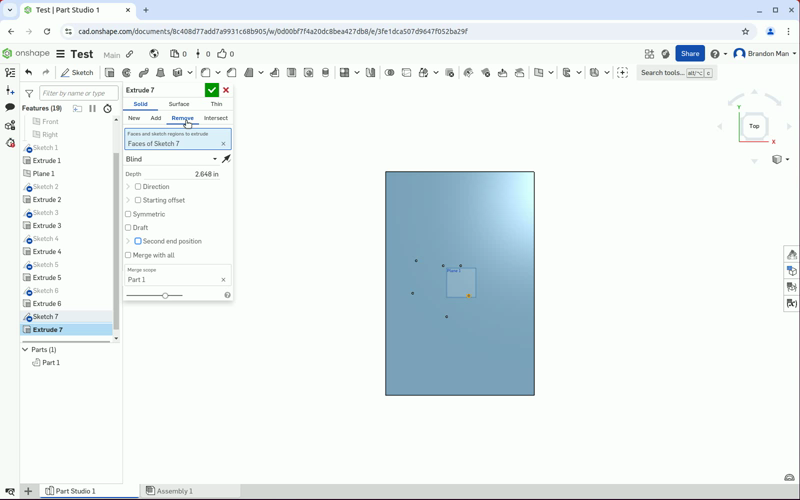
key(space)
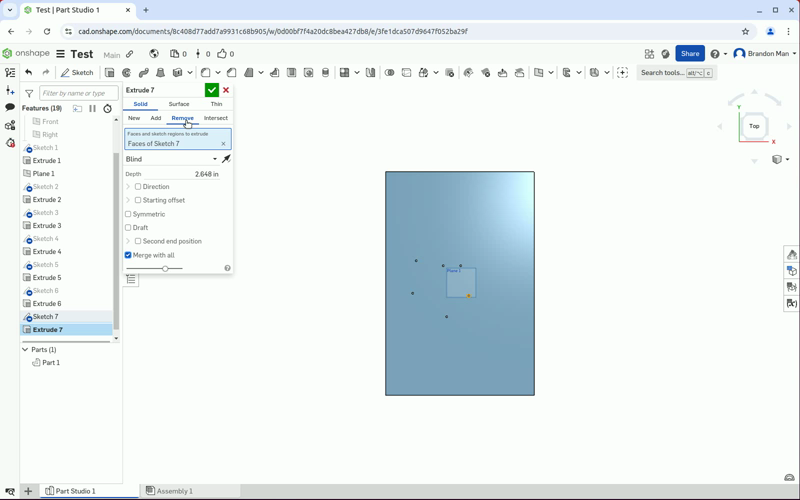
key(enter)
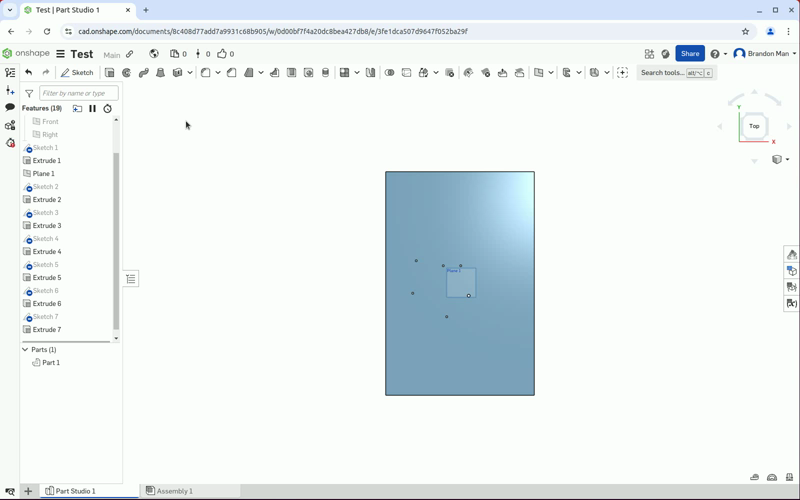
key(shift+h)
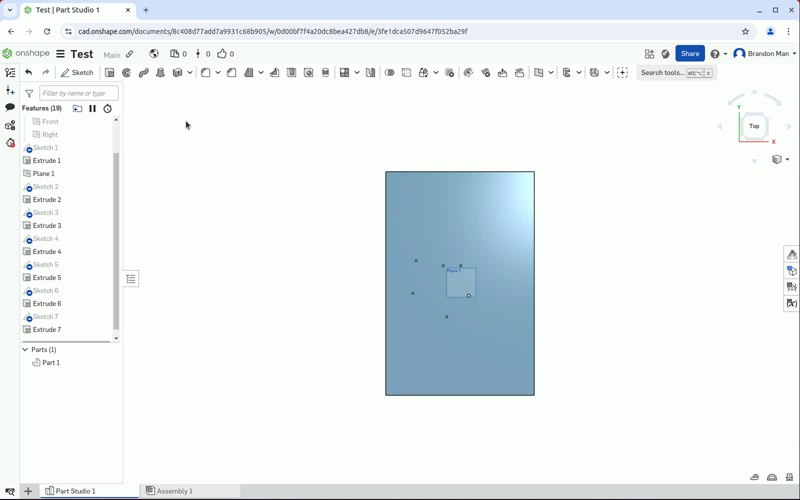
key(shift+h)
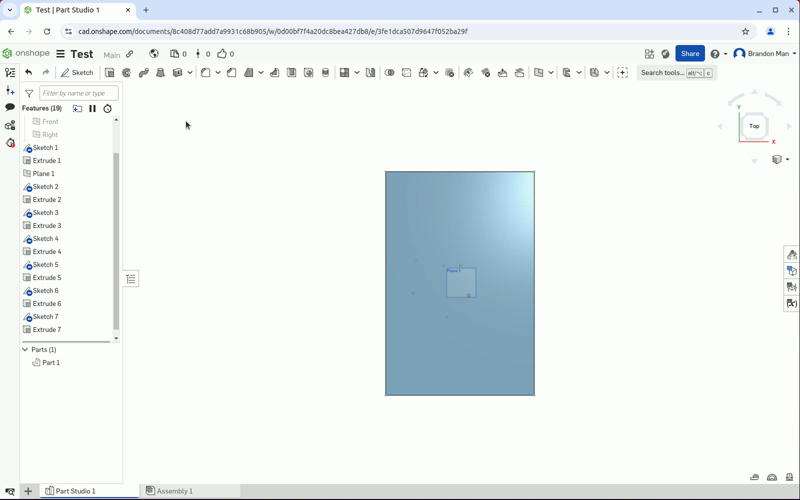
key(shift+7)
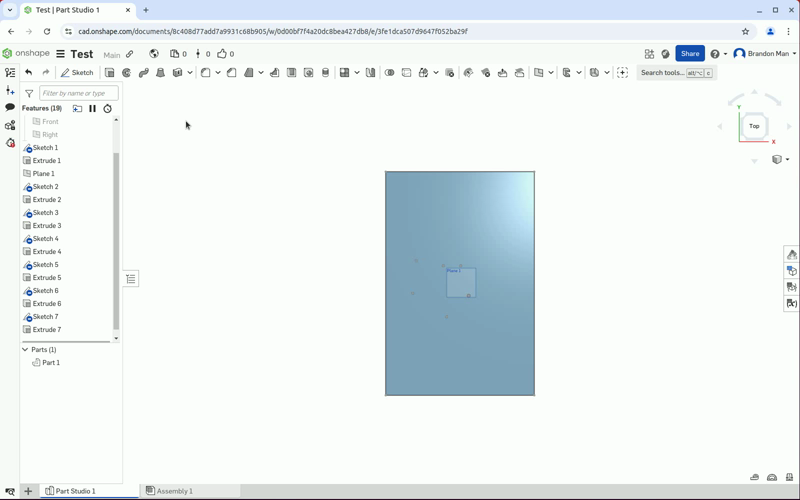
key(up, 3)
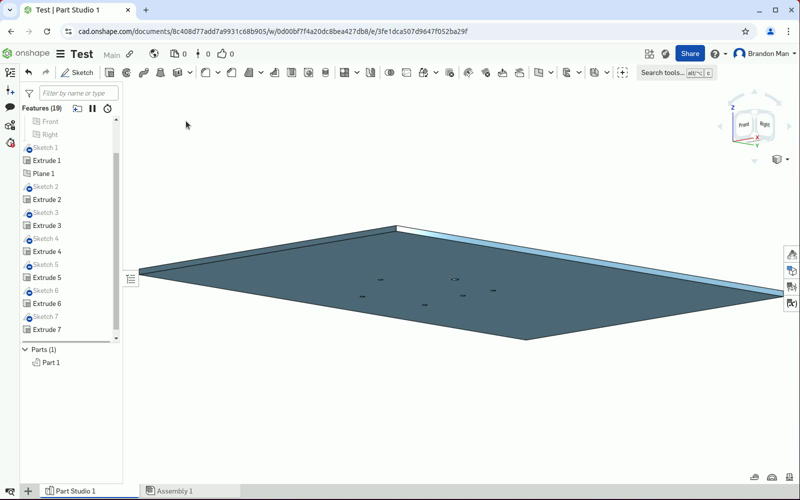
key(left, 3)
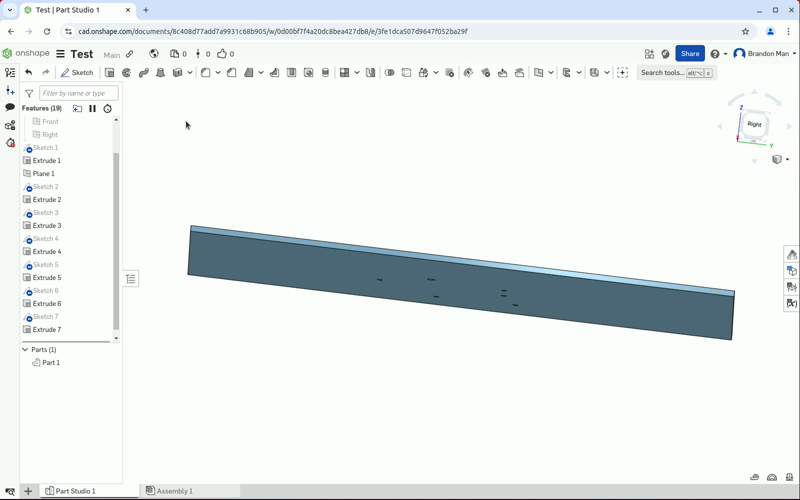
key(right, 3)
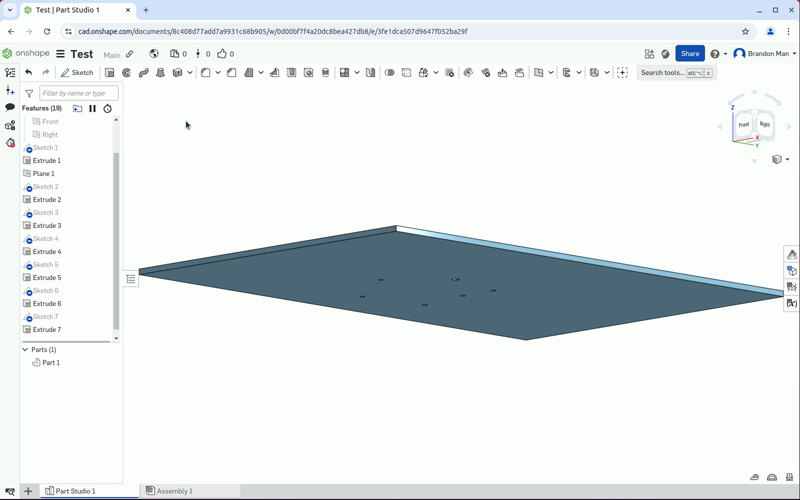
key(down, 3)
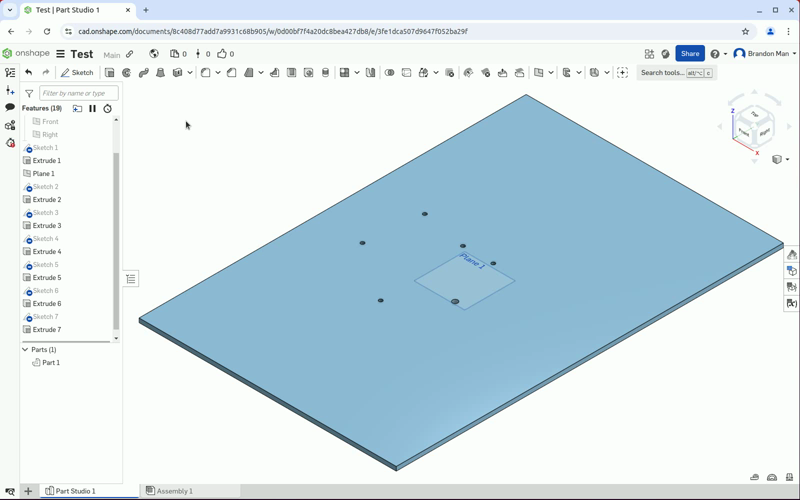
mouse_move(69, 150)
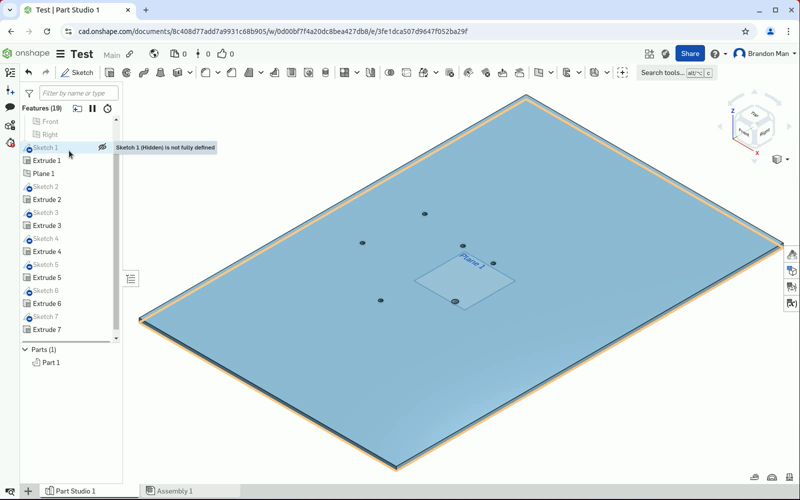
click(69, 150)